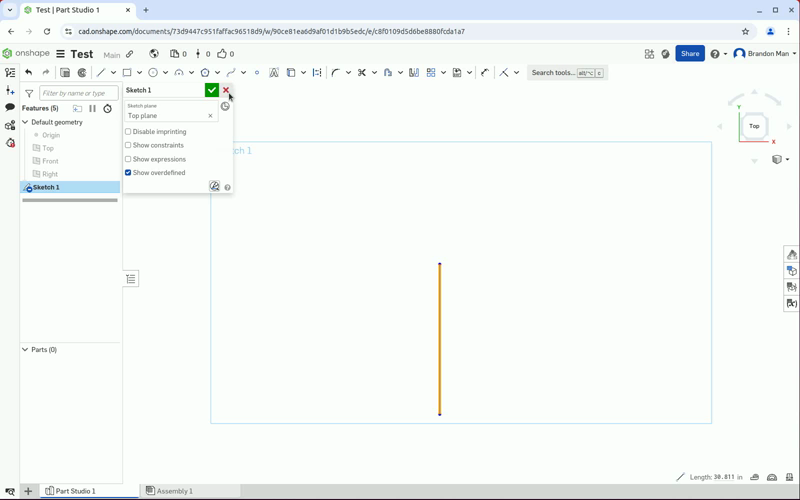
key(shift+h)
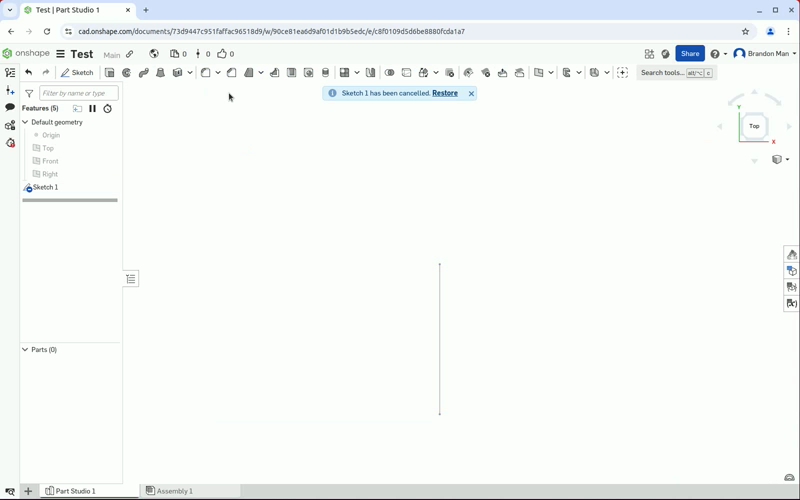
key(shift+s)
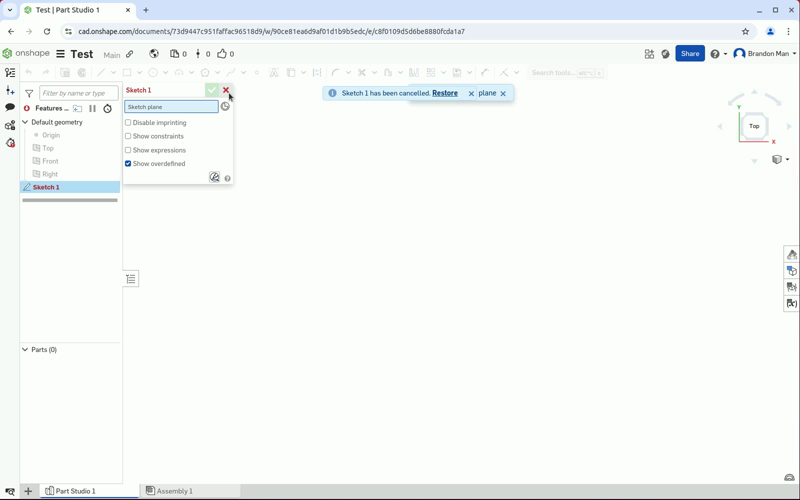
mouse_move(73, 150)
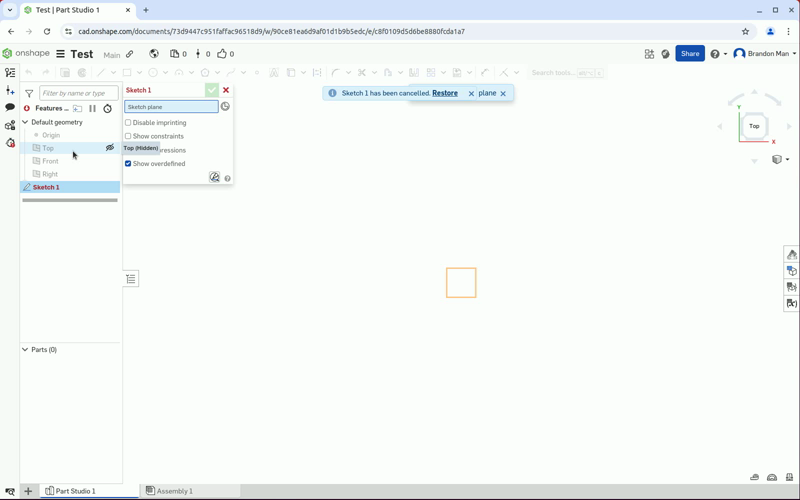
click(73, 150)
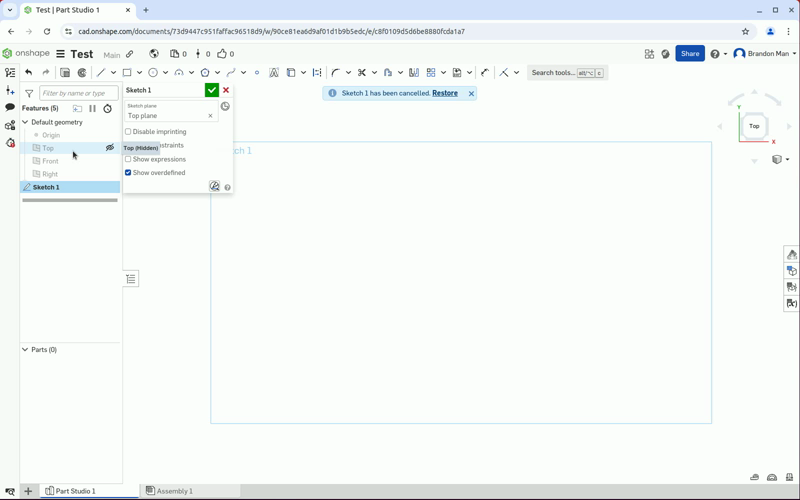
mouse_move(73, 352)
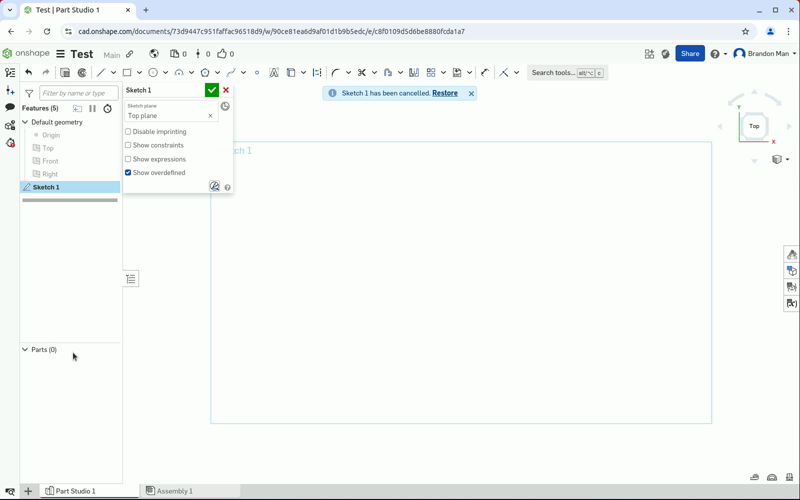
key(y)
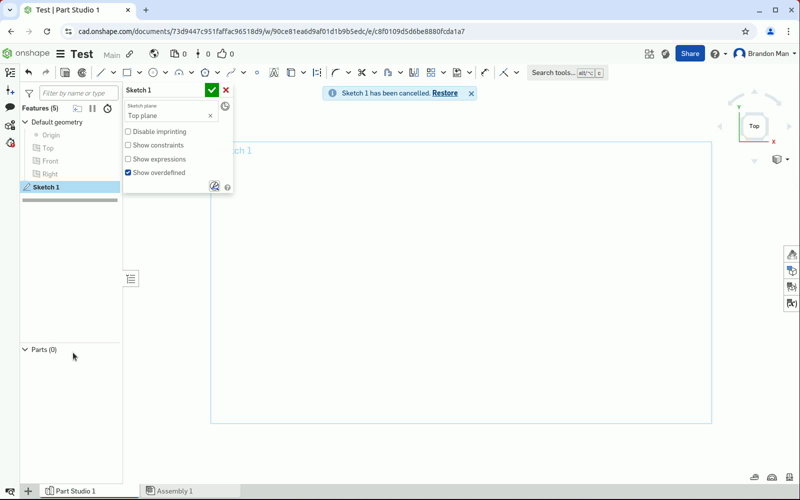
key(l)
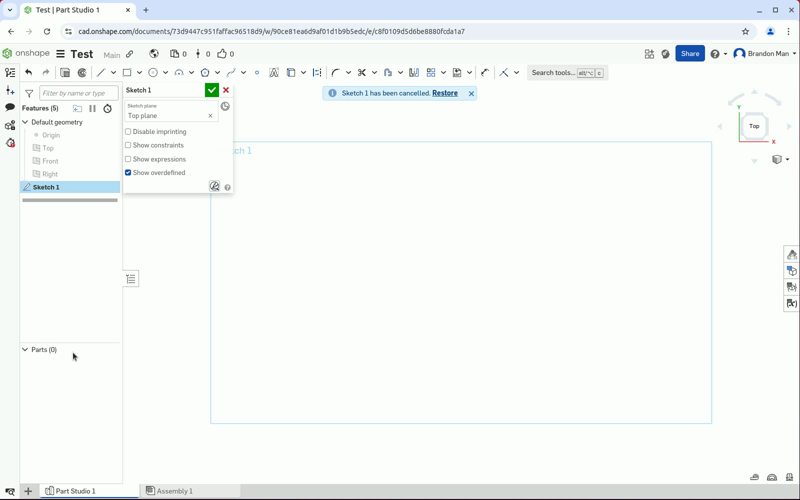
key_down(shift)
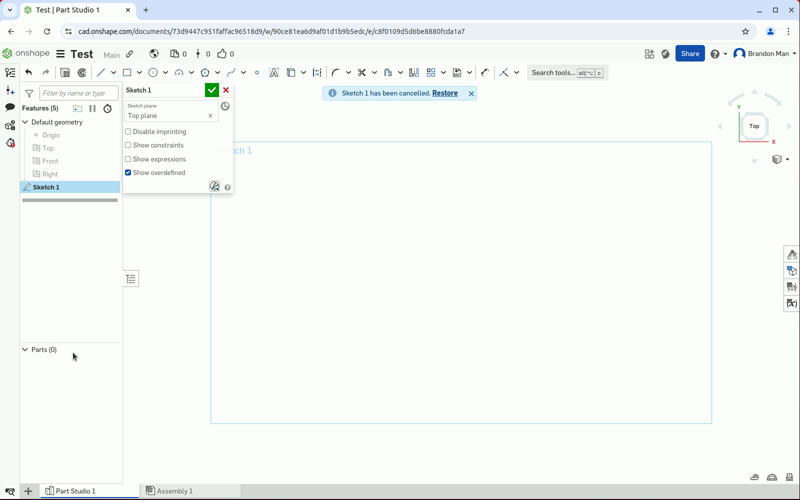
mouse_move(445, 286)
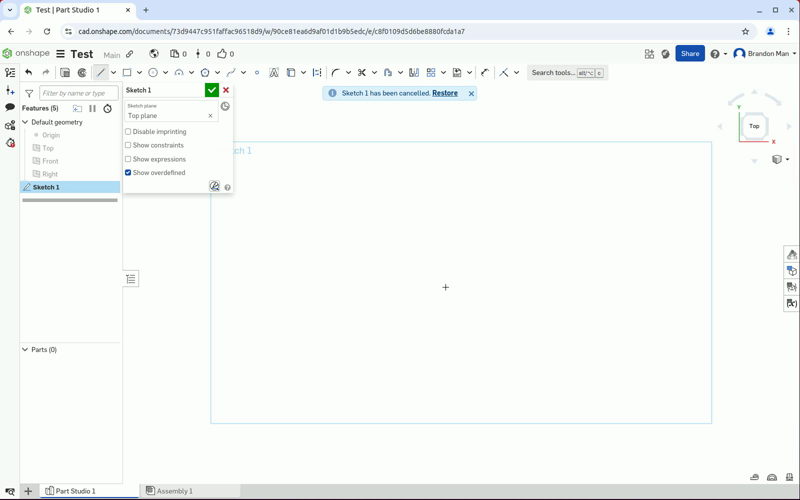
click(445, 286)
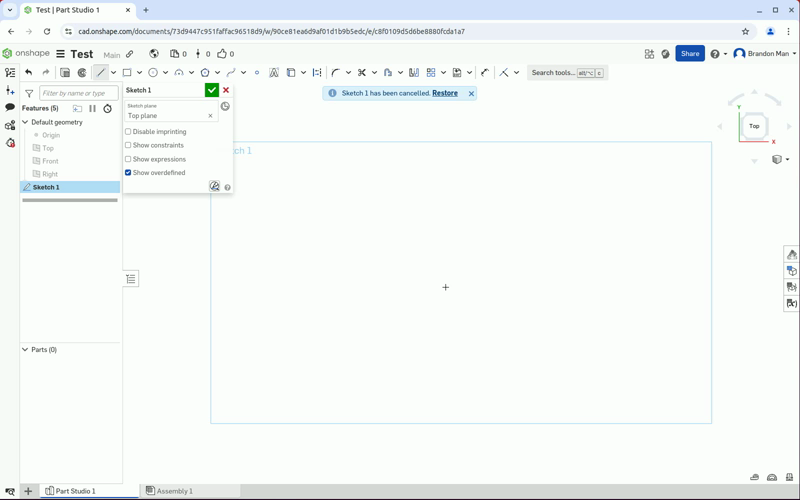
key_up(shift)
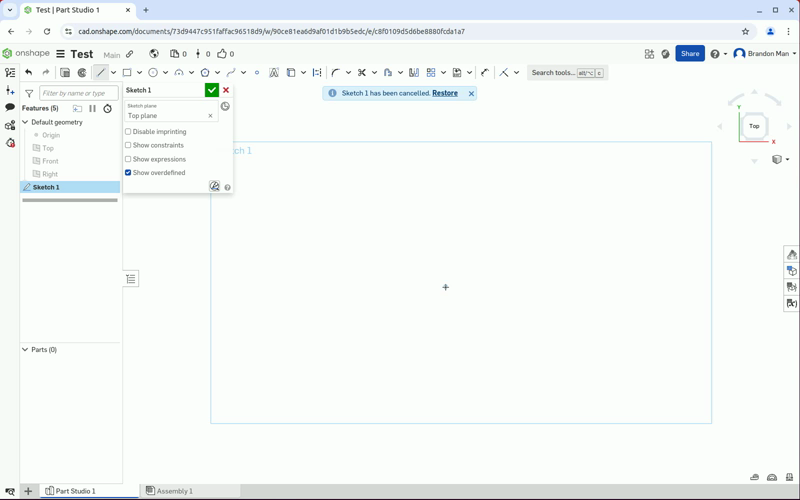
key_down(shift)
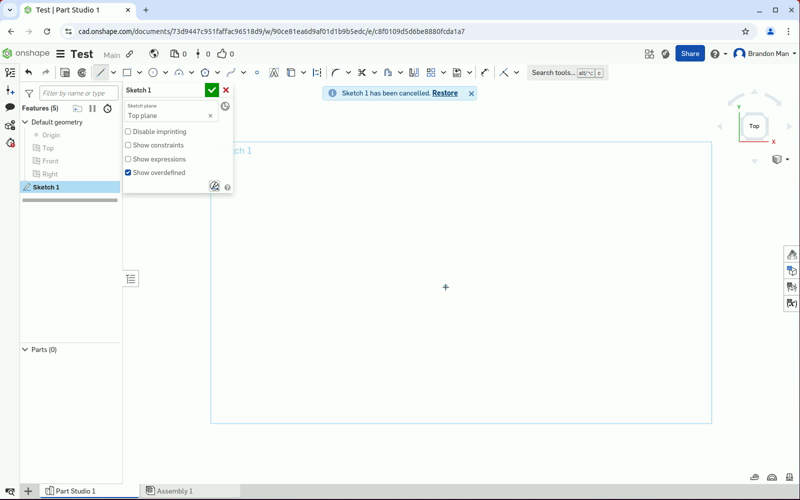
mouse_move(534, 353)
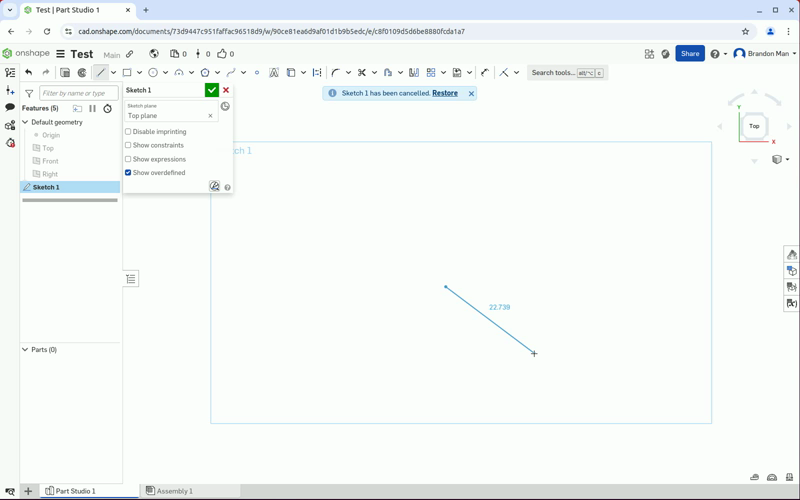
click(534, 353)
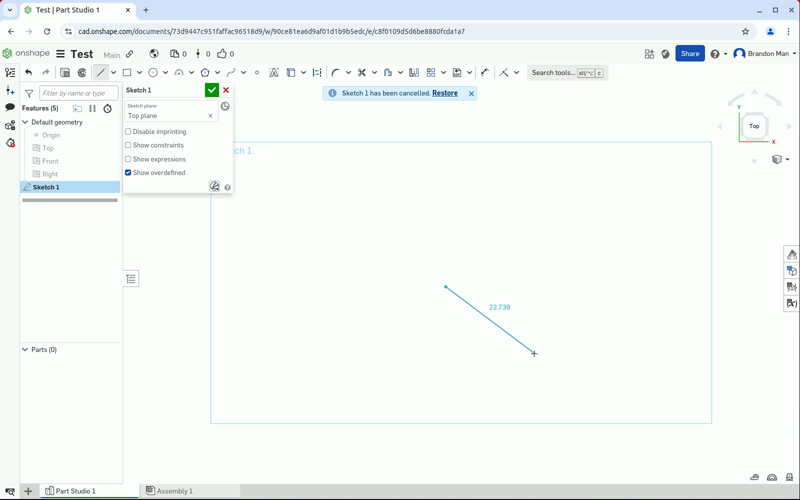
key_up(shift)
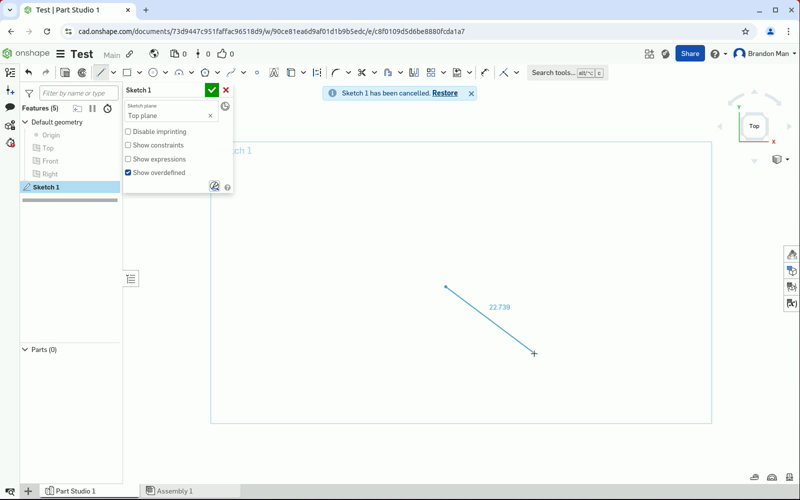
key(esc)
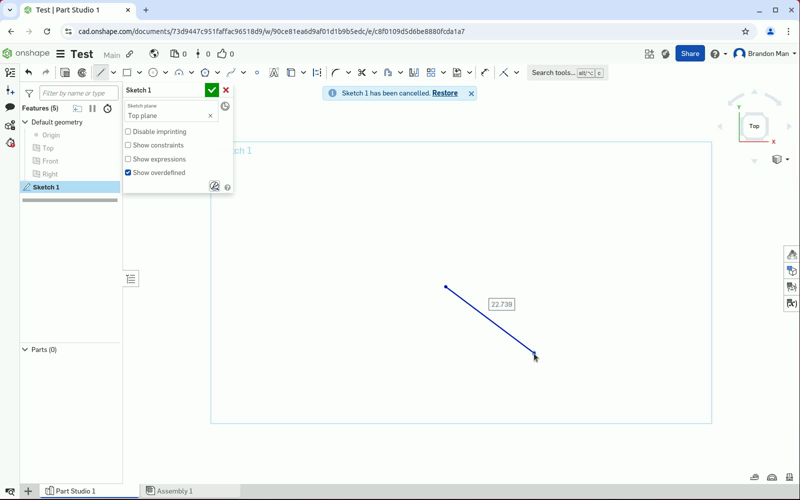
key(a)
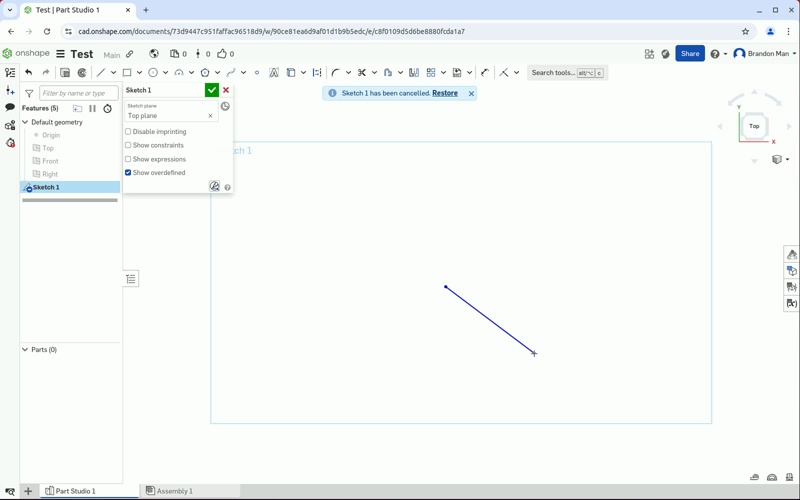
mouse_move(534, 353)
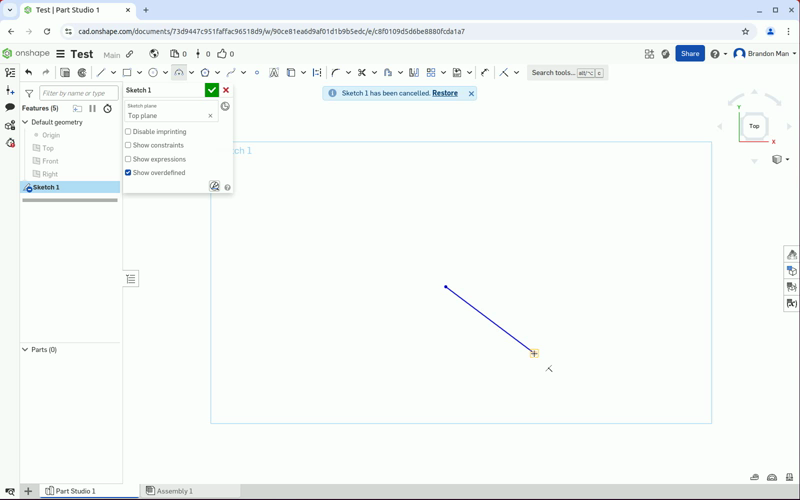
click(534, 353)
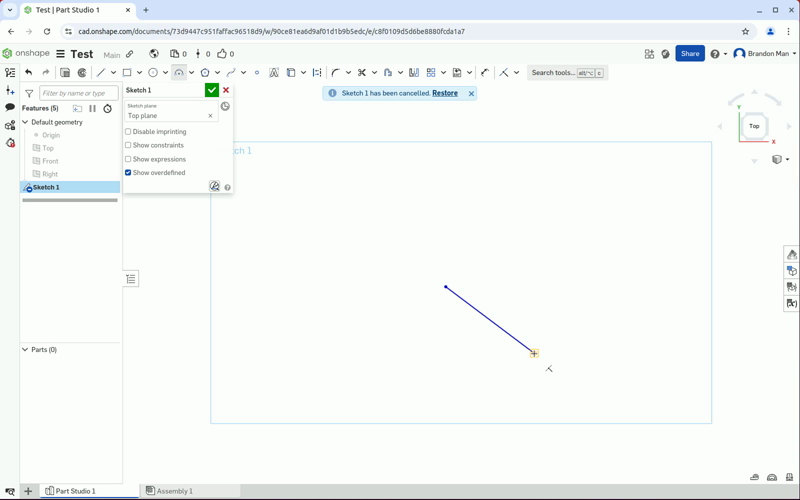
key_down(shift)
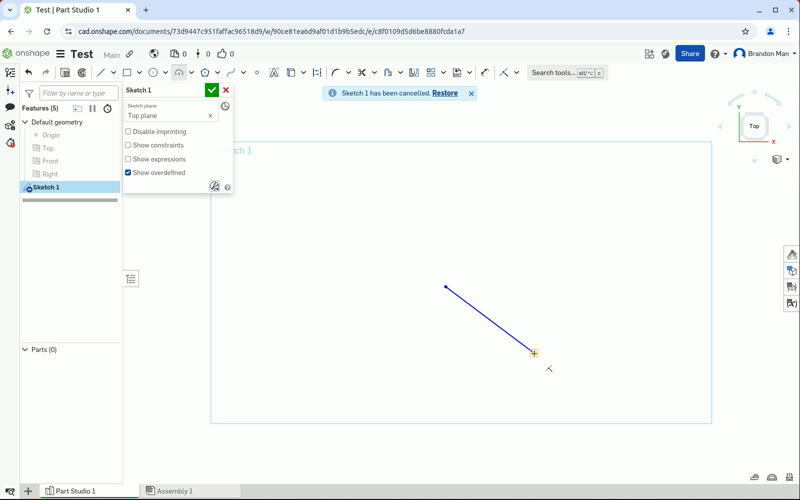
mouse_move(559, 325)
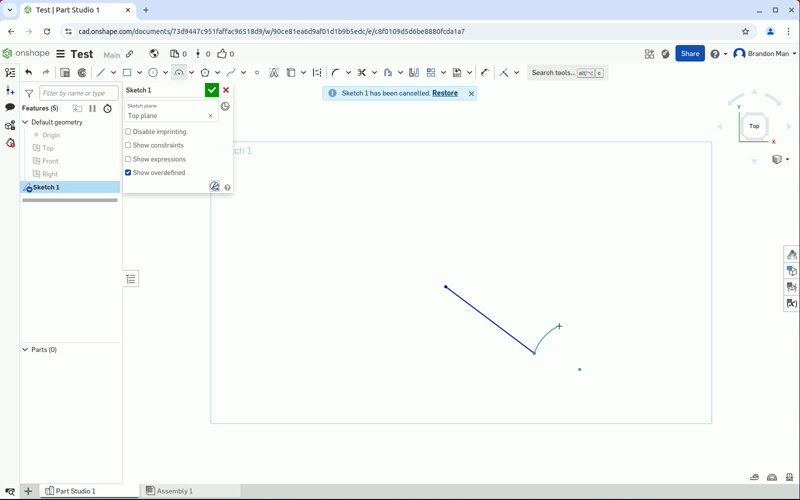
click(559, 325)
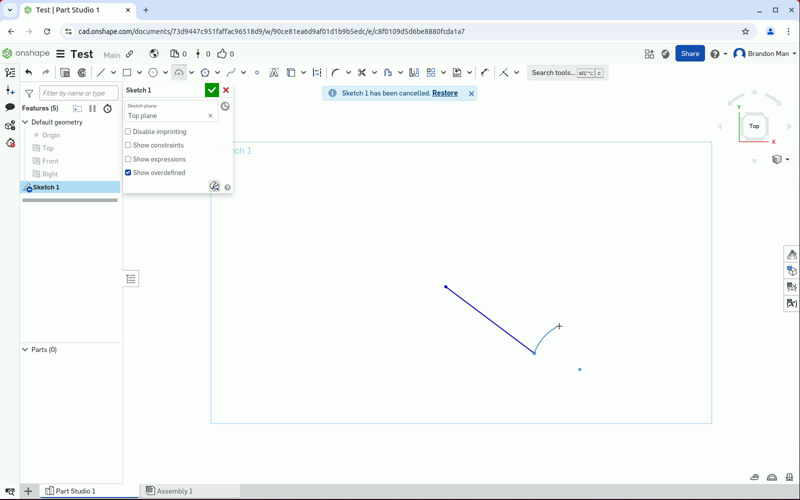
mouse_move(531, 324)
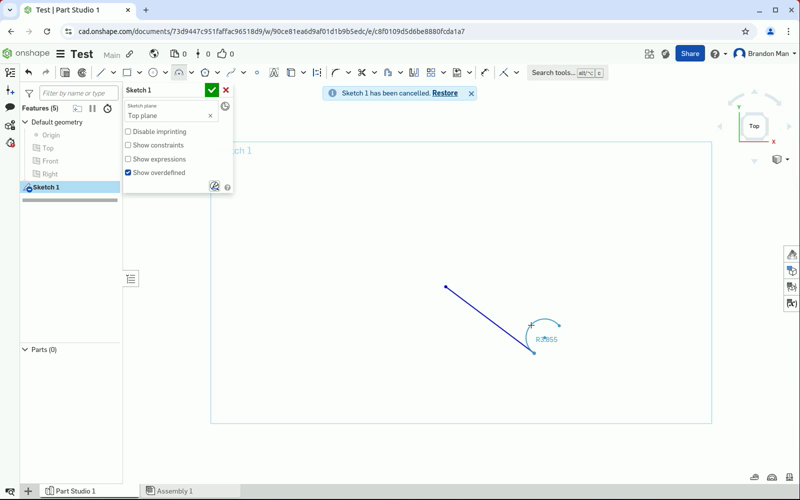
click(531, 324)
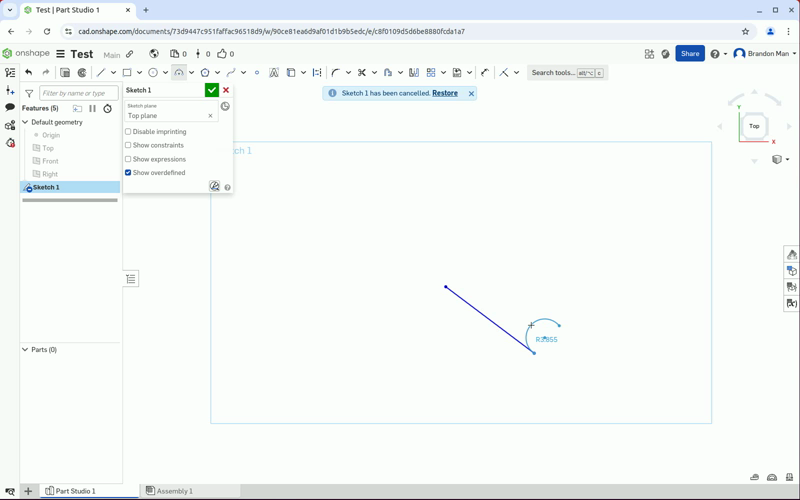
key_up(shift)
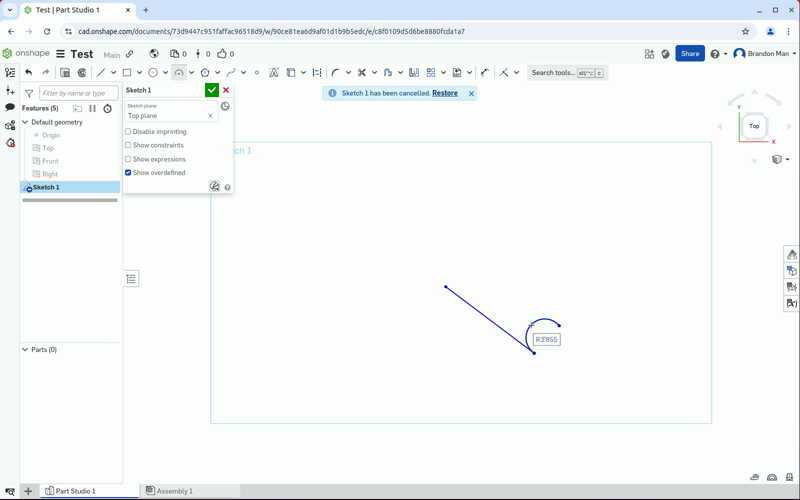
key(esc)
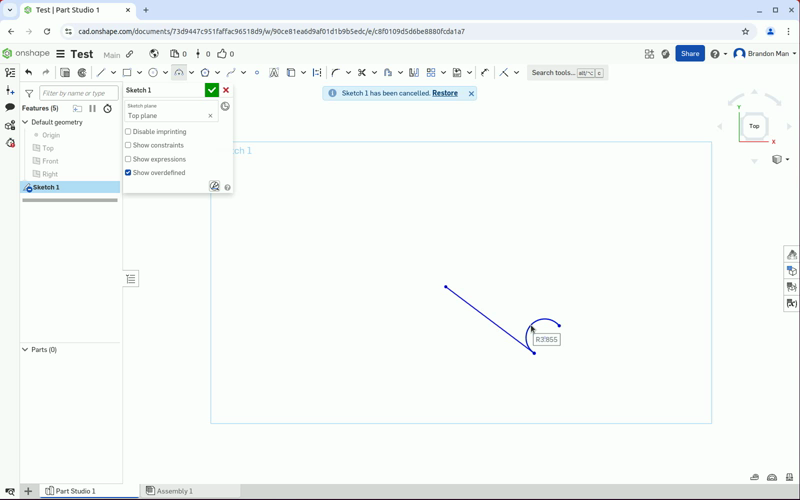
key(l)
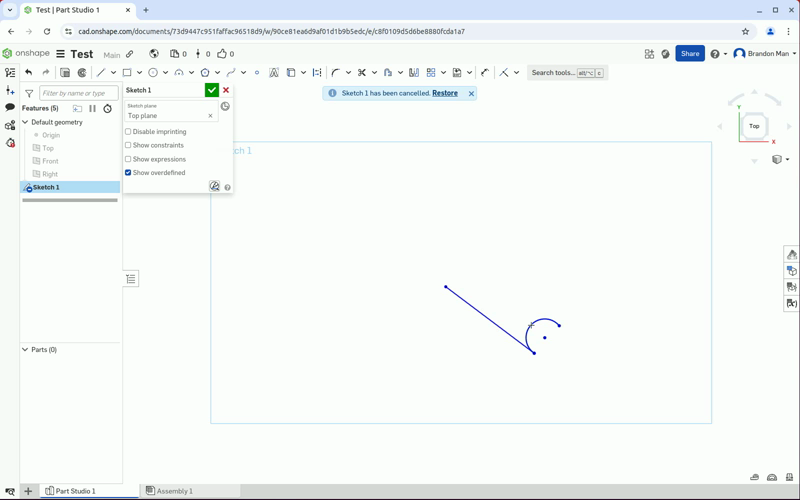
mouse_move(559, 325)
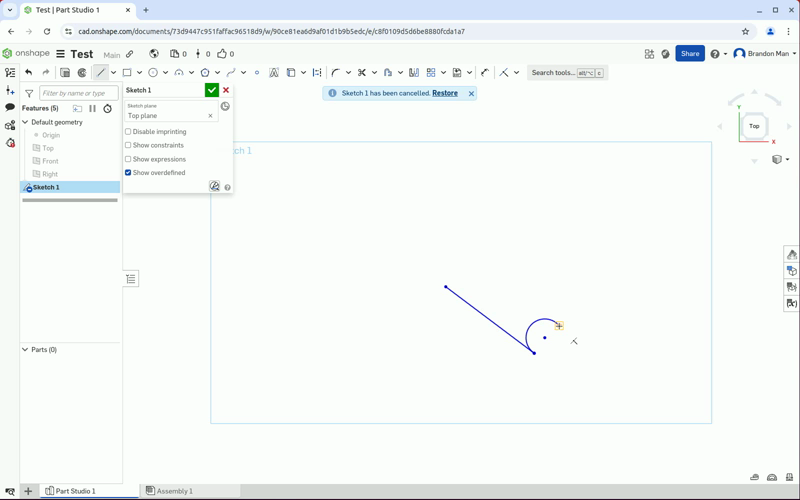
click(559, 325)
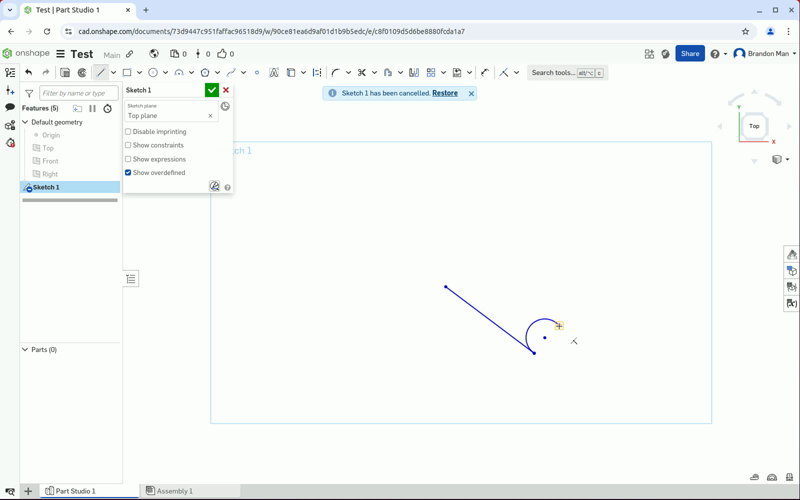
key_down(shift)
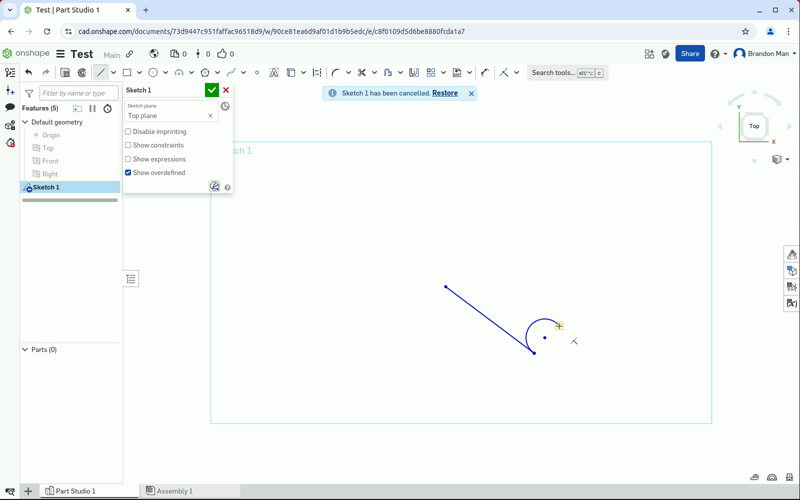
mouse_move(488, 242)
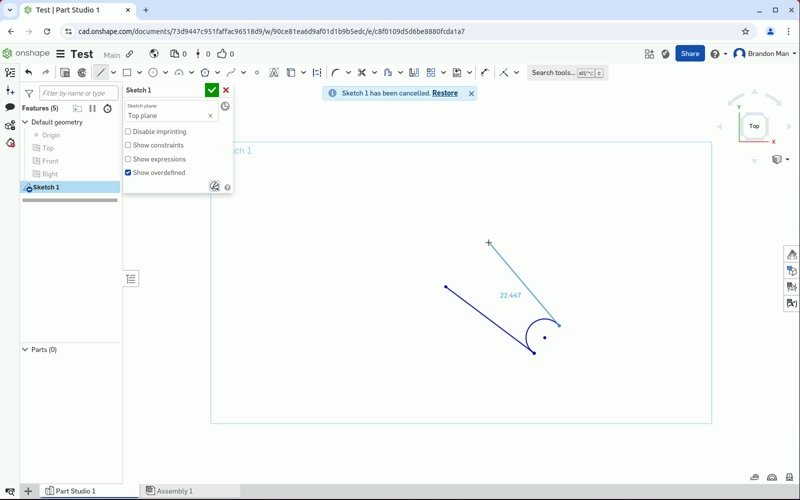
click(488, 242)
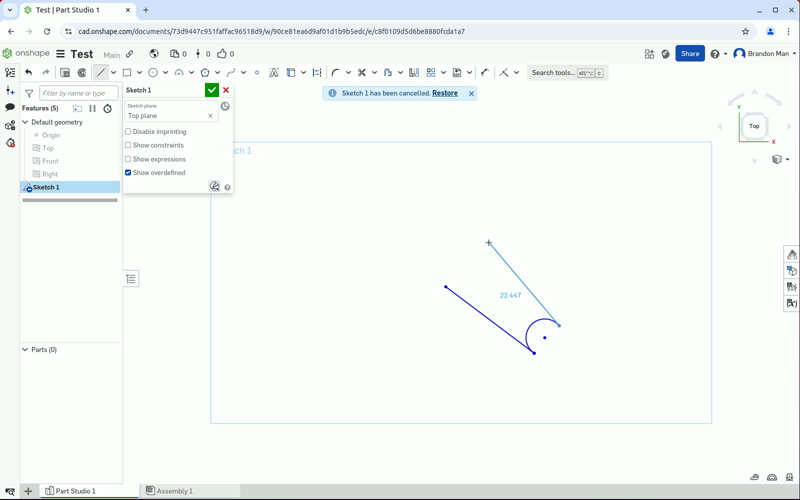
key_up(shift)
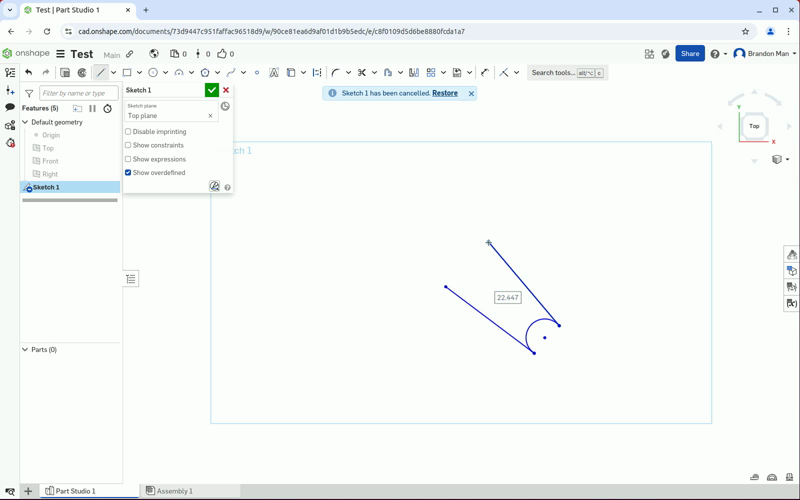
key(esc)
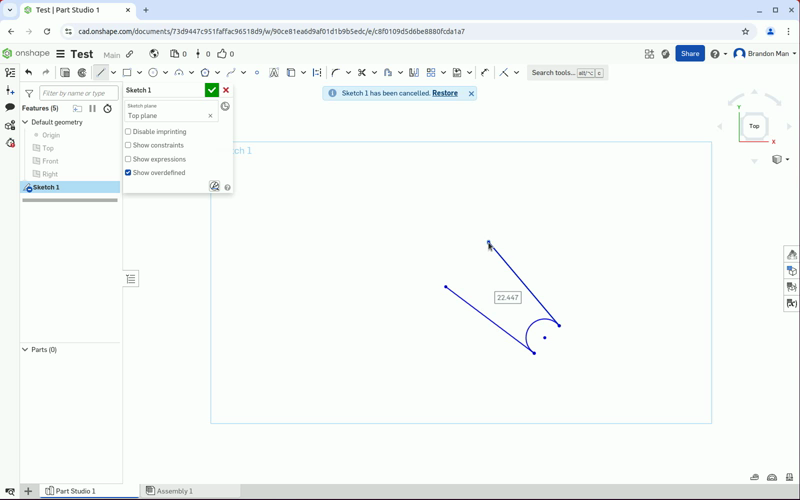
key(a)
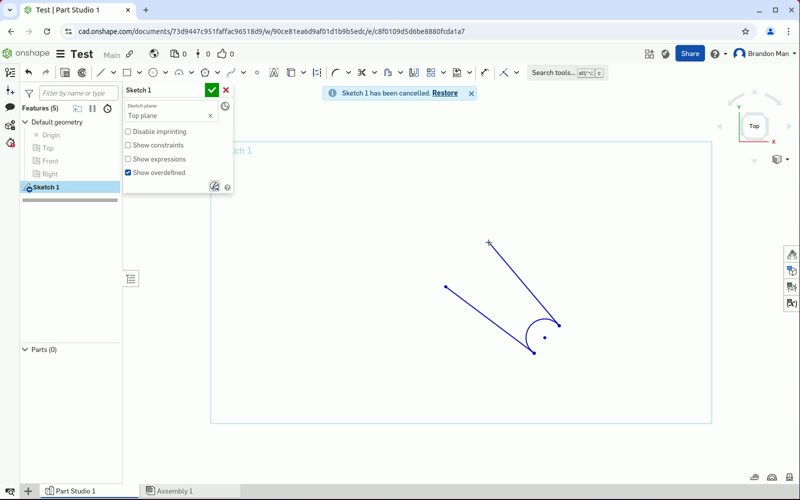
mouse_move(488, 242)
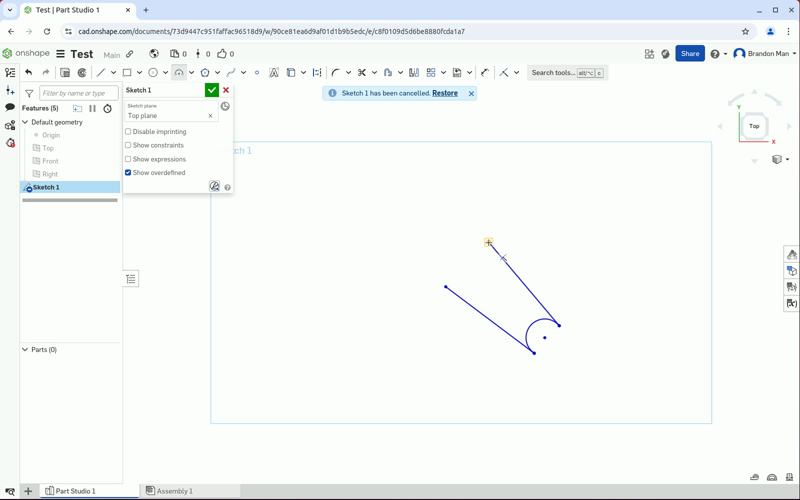
click(488, 242)
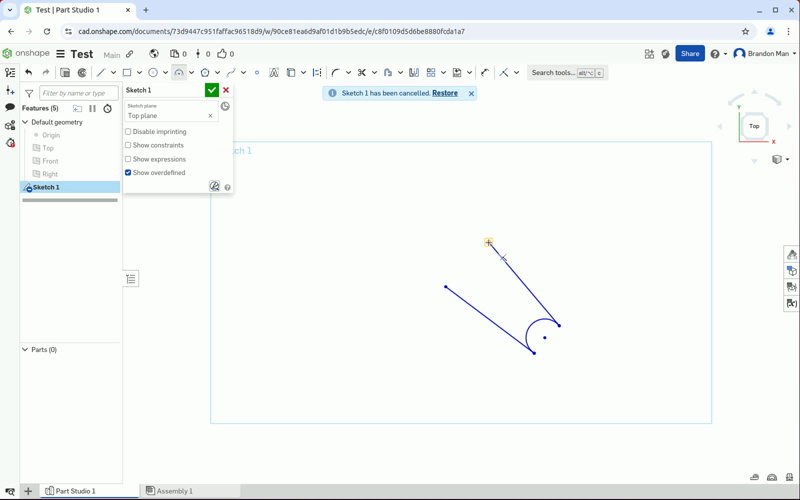
mouse_move(445, 286)
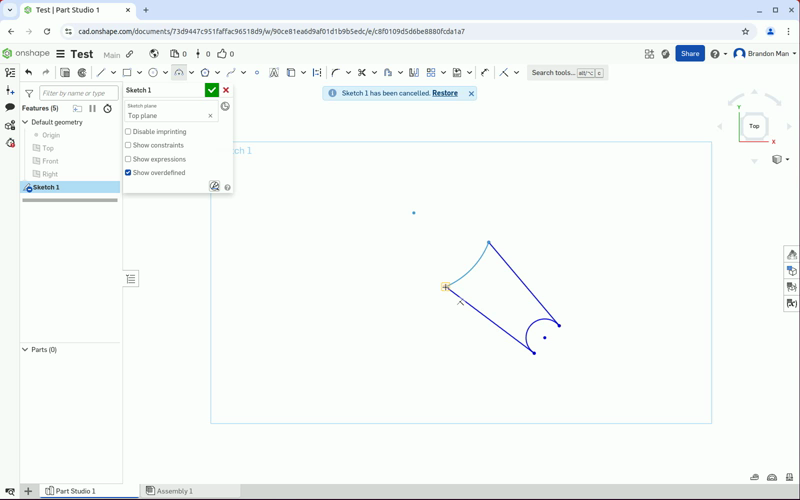
click(445, 286)
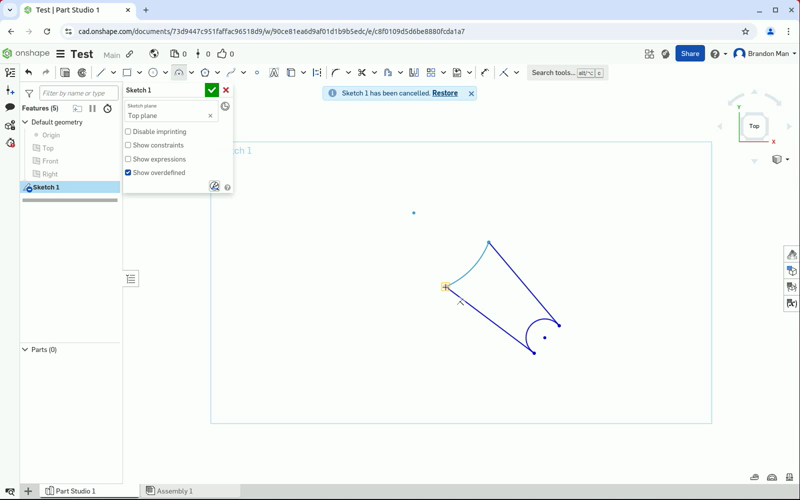
key_down(shift)
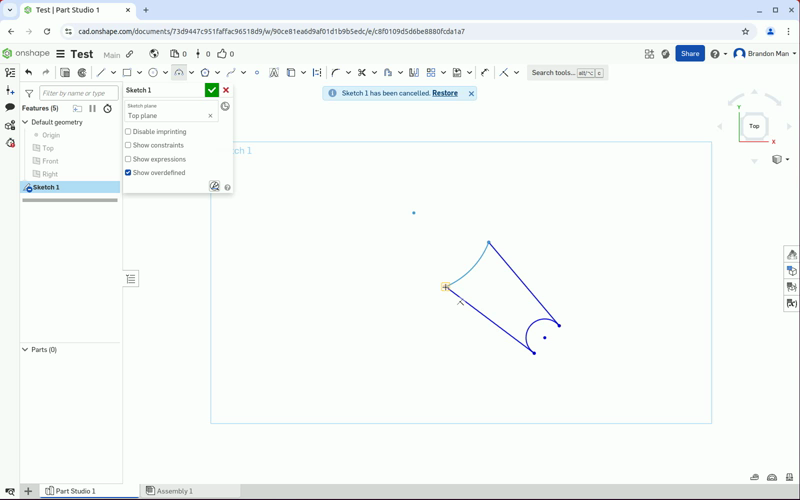
mouse_move(486, 283)
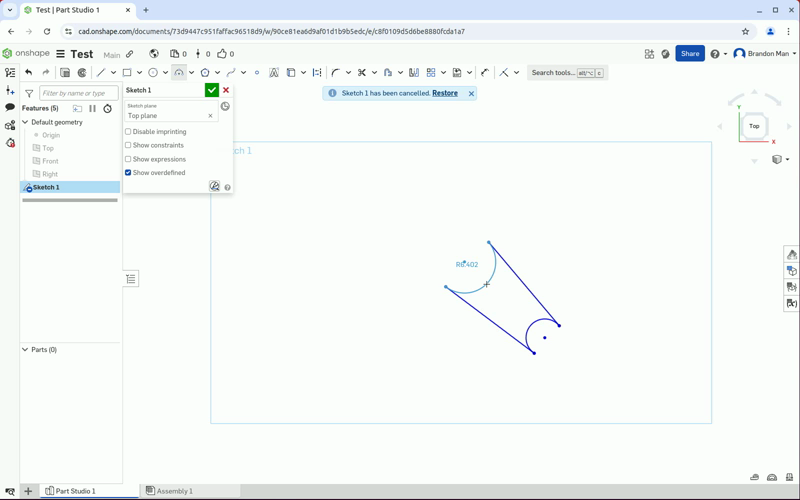
click(486, 283)
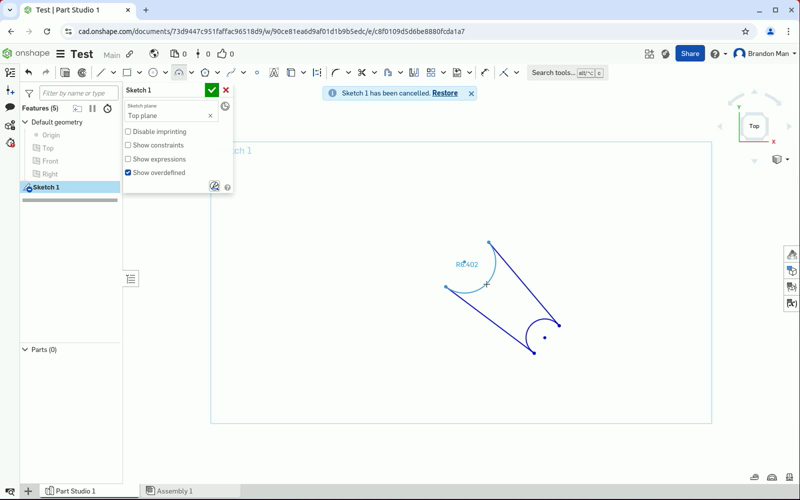
key_up(shift)
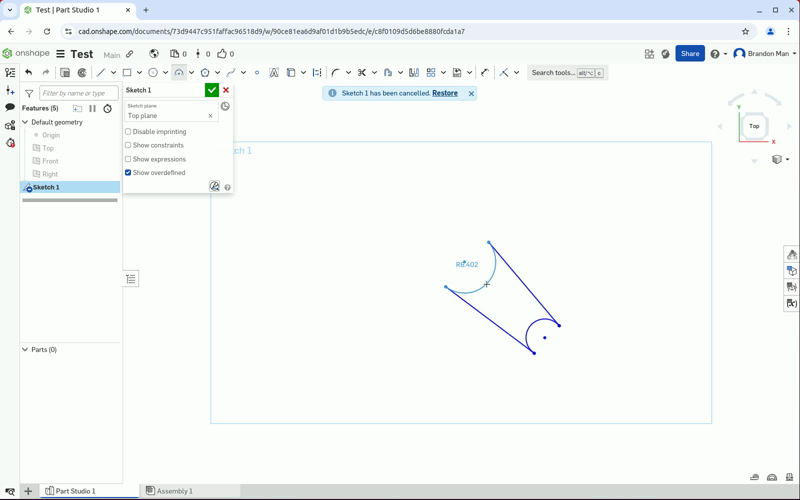
key(esc)
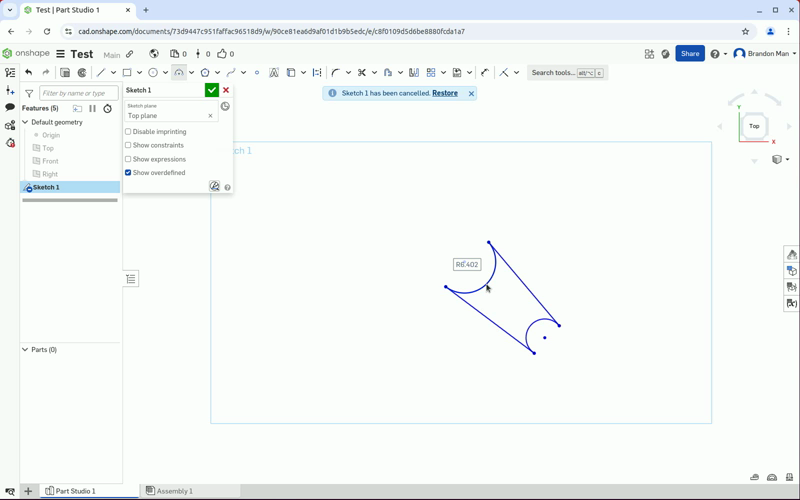
mouse_move(514, 290)
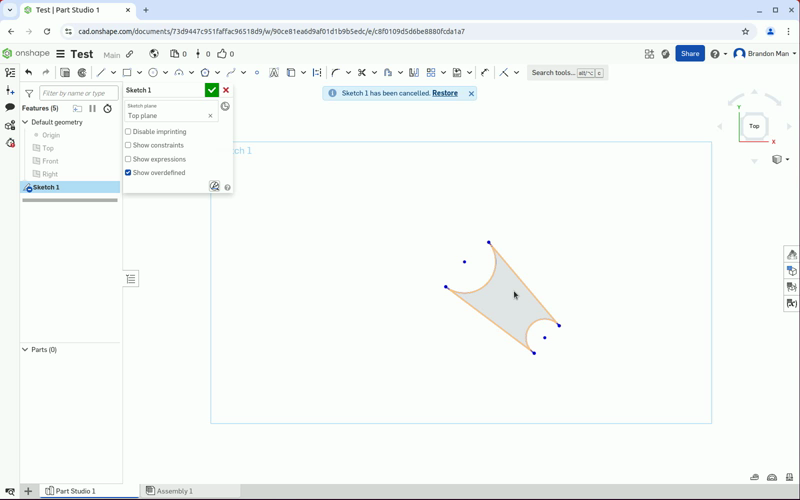
click(514, 290)
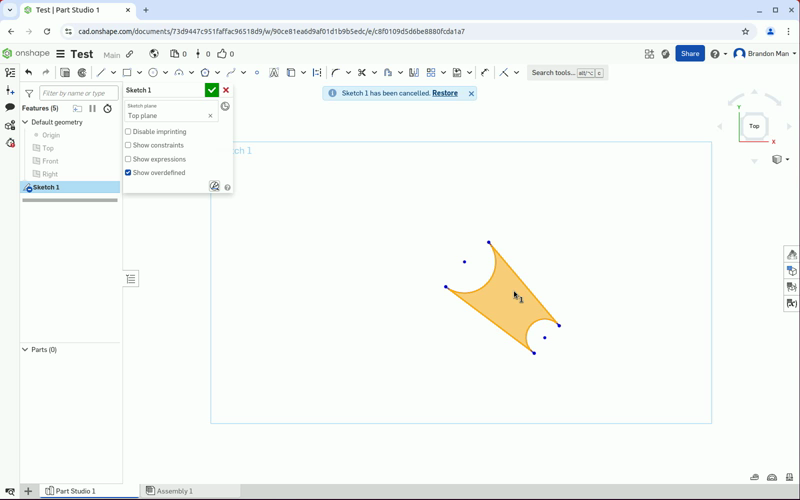
mouse_move(73, 352)
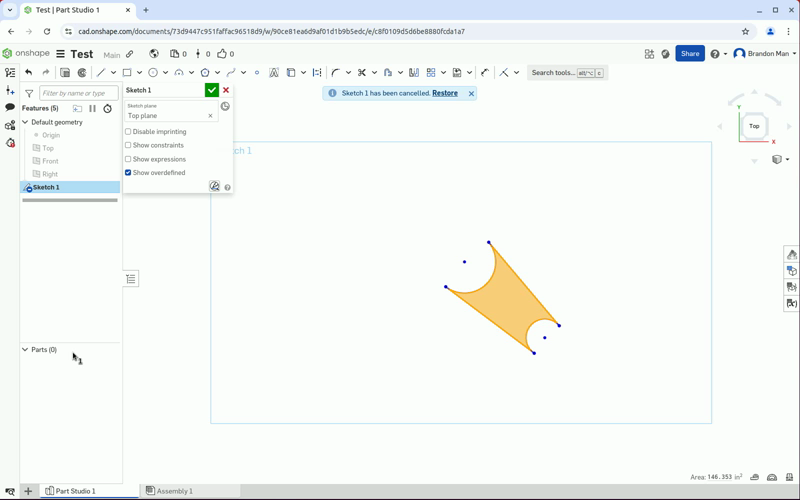
key(shift+y)
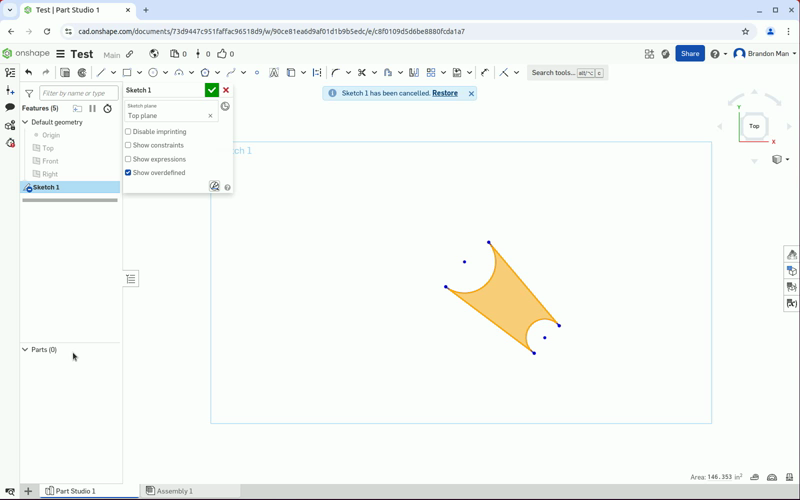
key(shift+e)
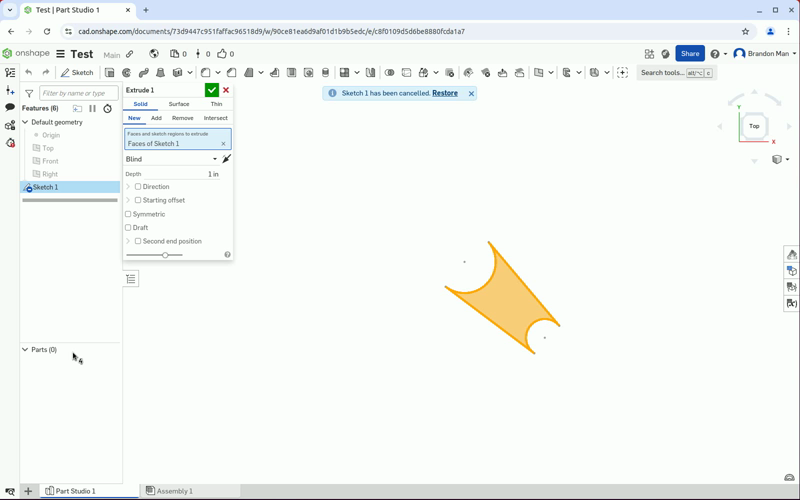
mouse_move(143, 106)
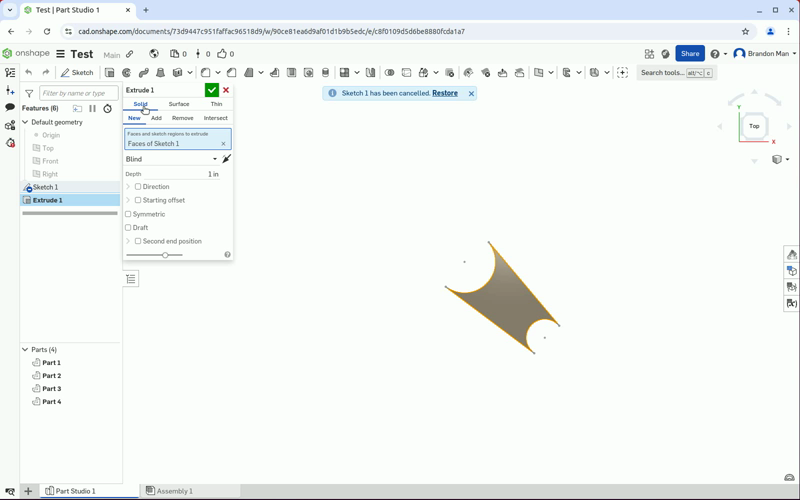
click(143, 106)
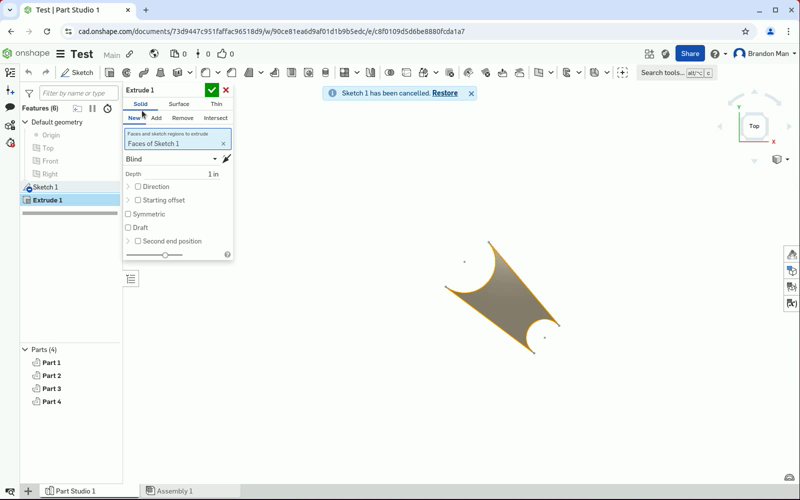
mouse_move(137, 120)
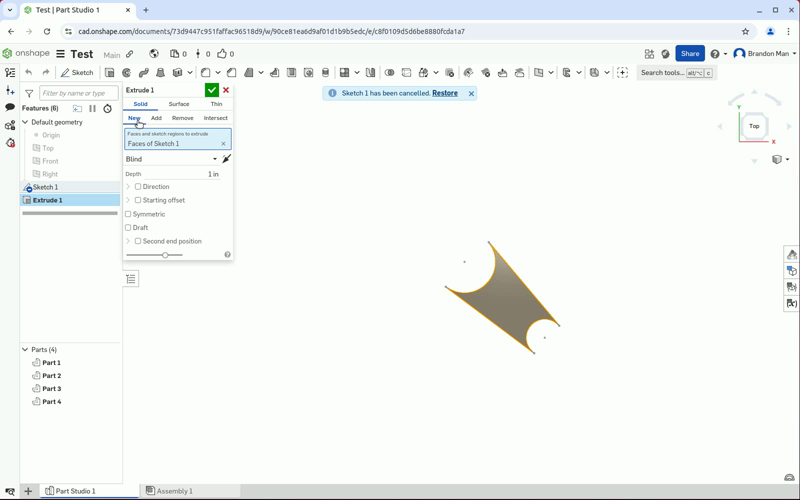
click(137, 120)
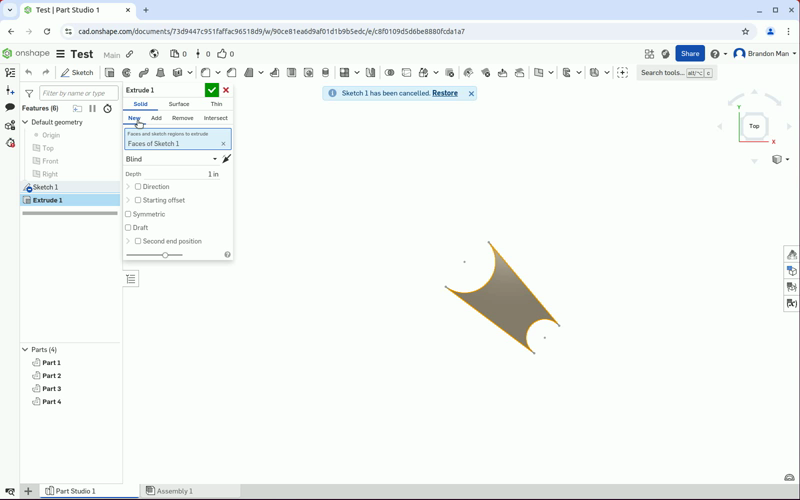
key(tab, 4)
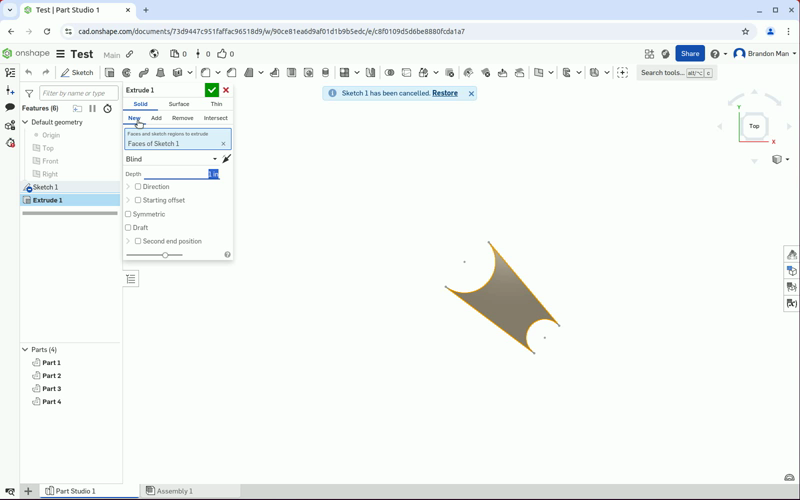
text(1.926)
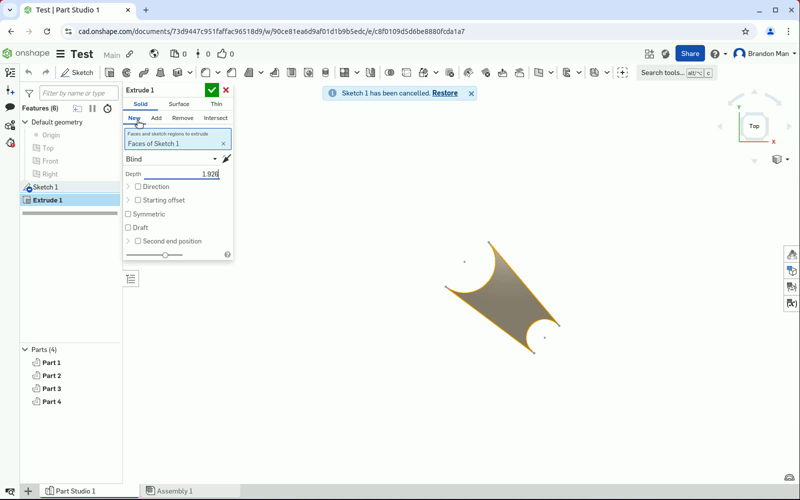
key(enter)
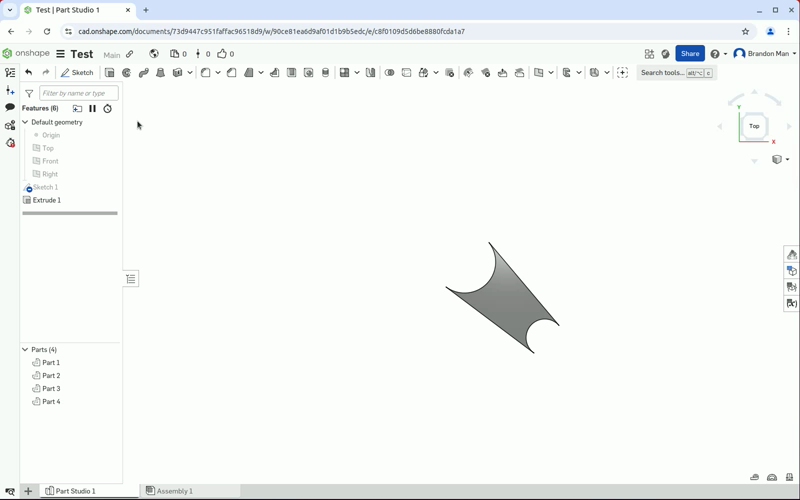
key(shift+h)
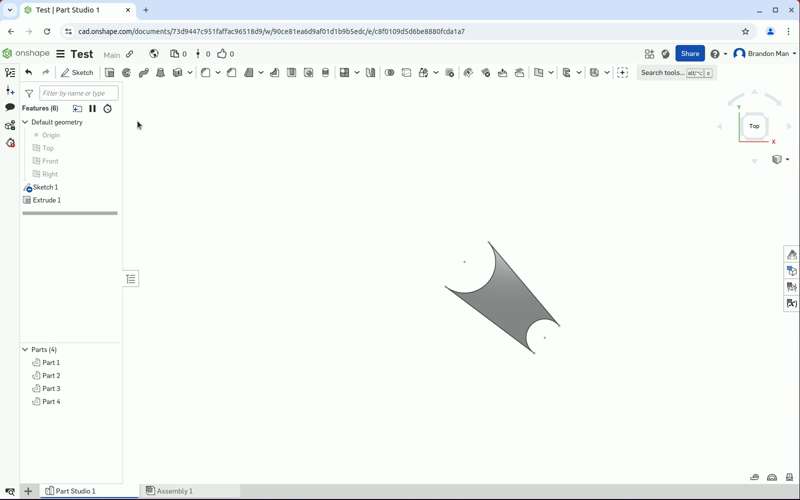
key(shift+h)
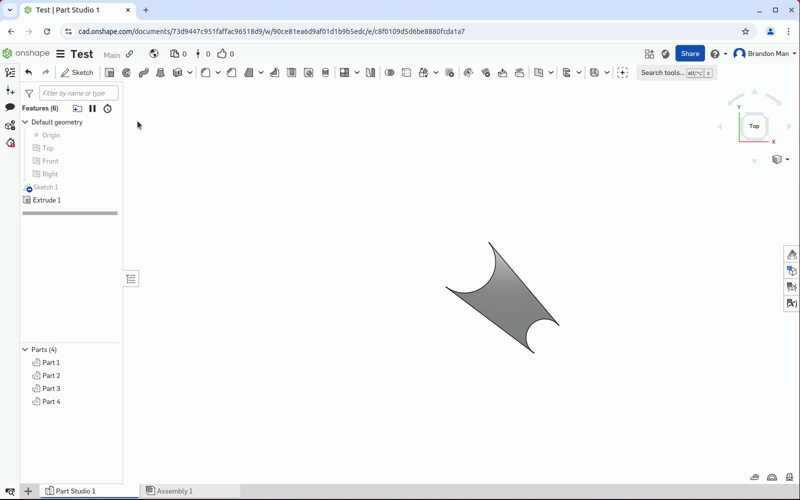
mouse_move(73, 189)
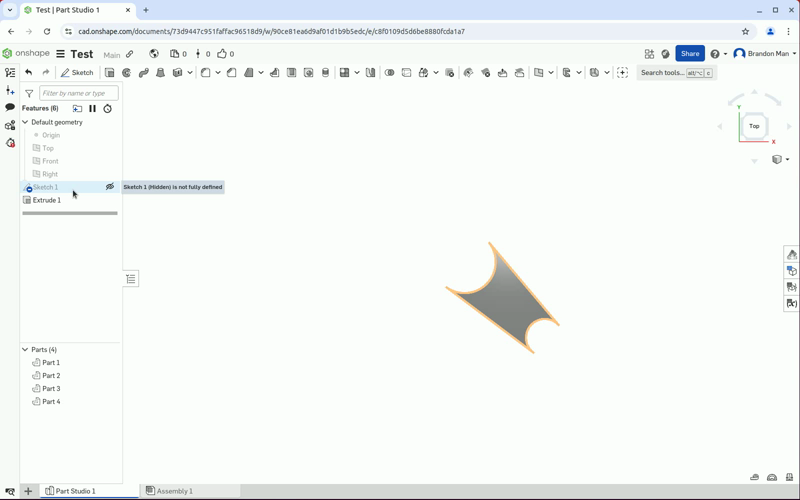
click(73, 189)
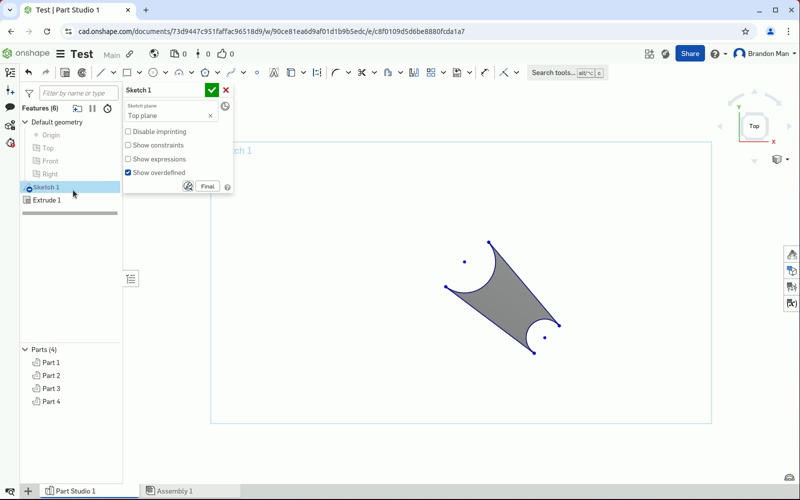
mouse_move(229, 92)
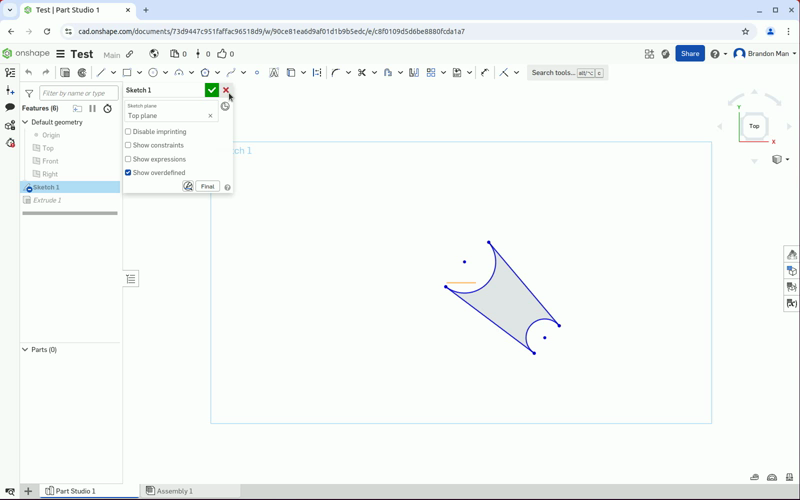
click(229, 92)
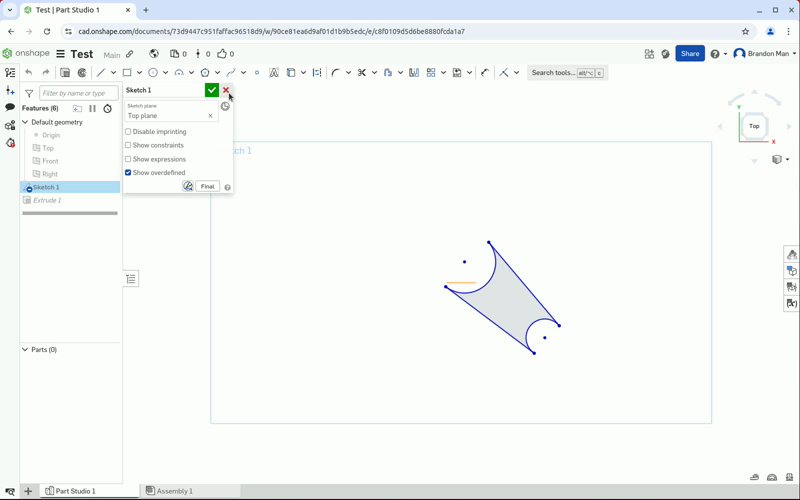
key(shift+s)
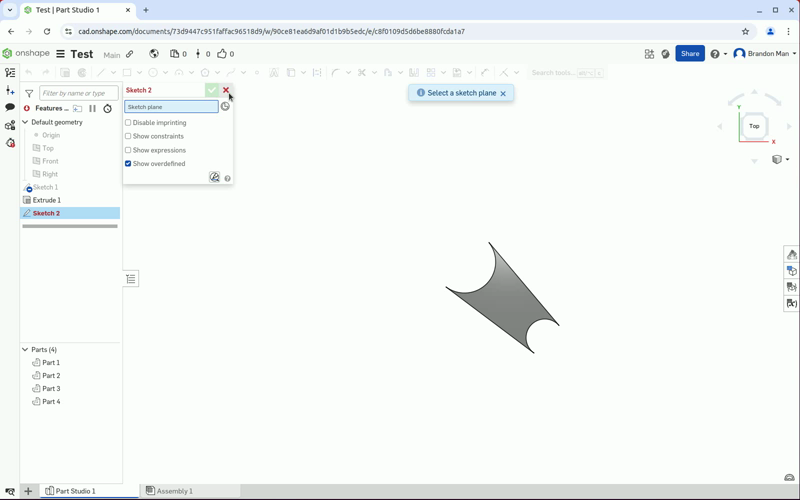
mouse_move(73, 150)
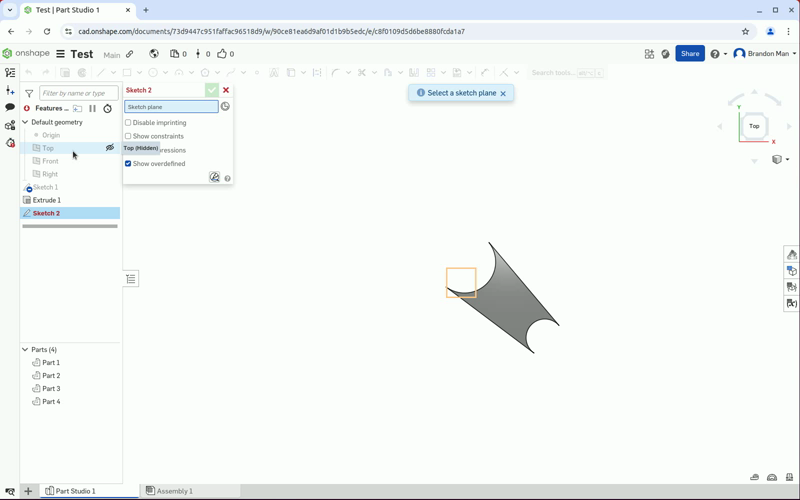
click(73, 150)
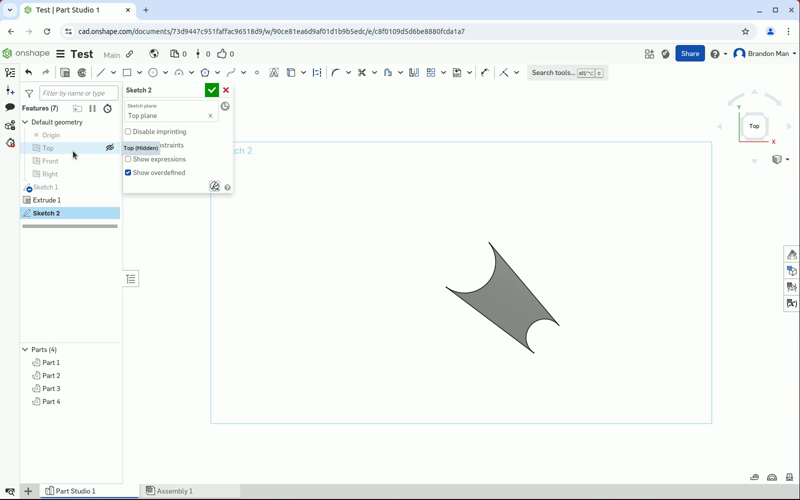
mouse_move(73, 352)
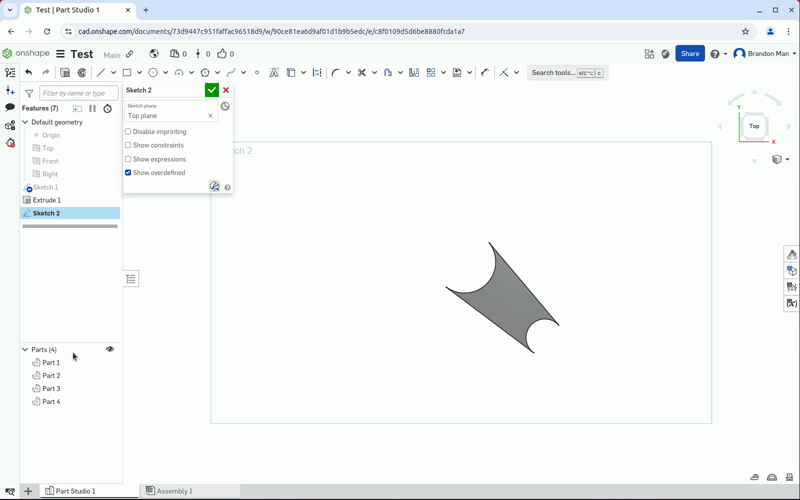
key(y)
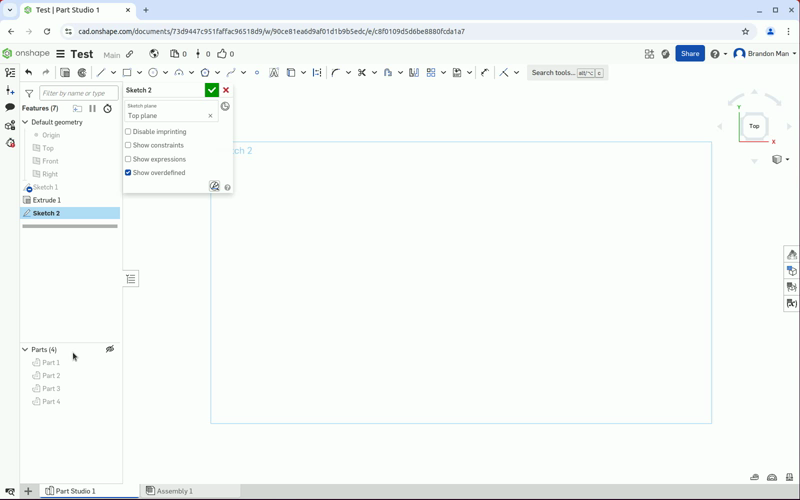
key(c)
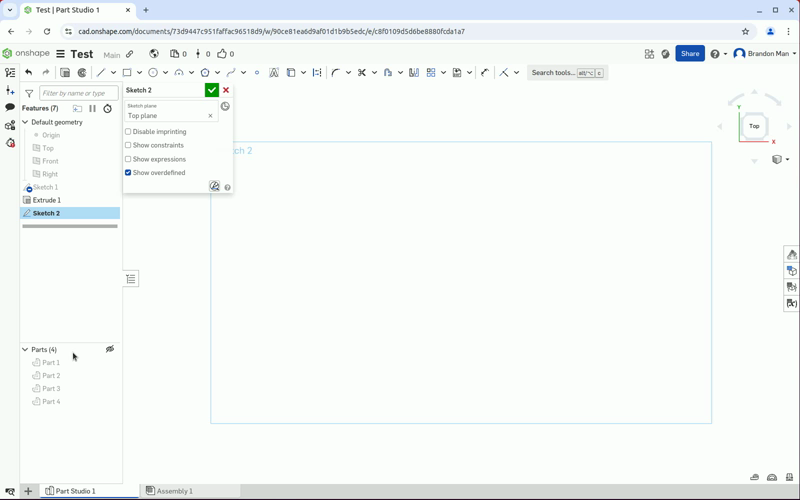
key_down(shift)
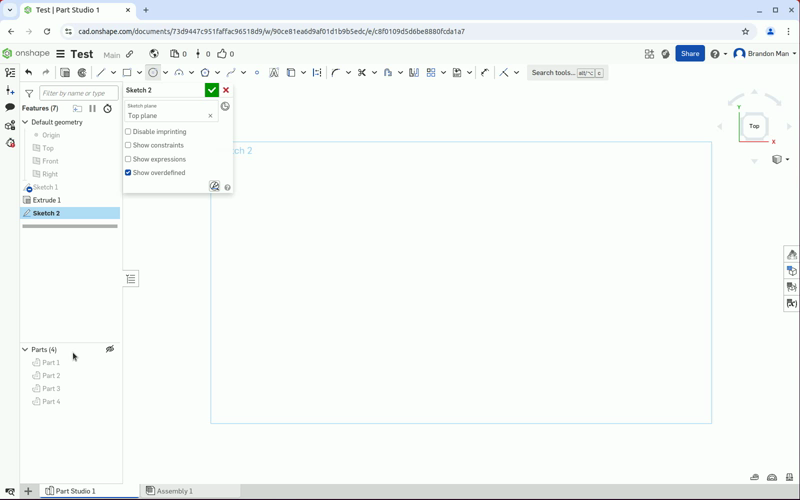
mouse_move(545, 337)
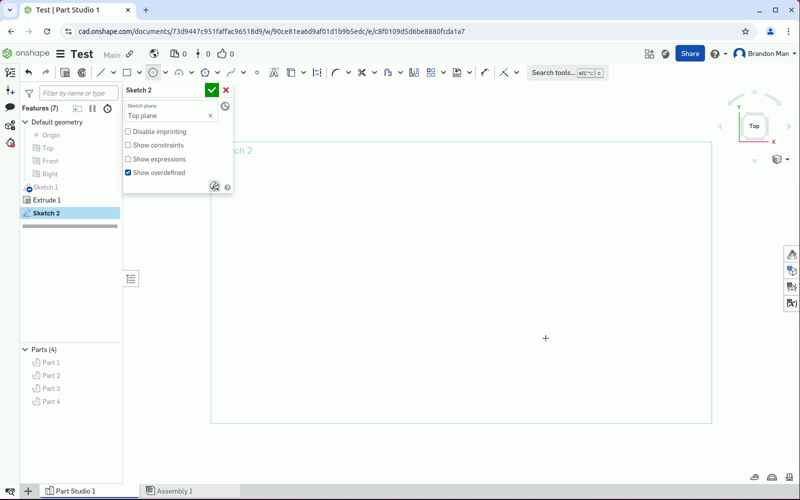
click(545, 337)
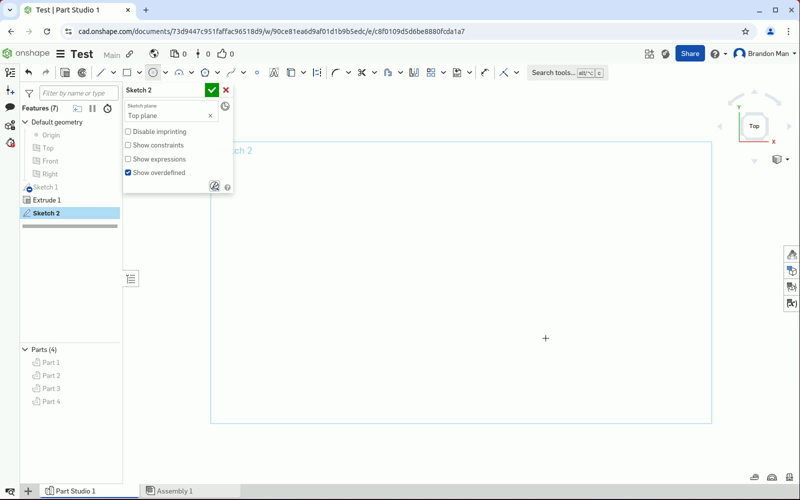
key_up(shift)
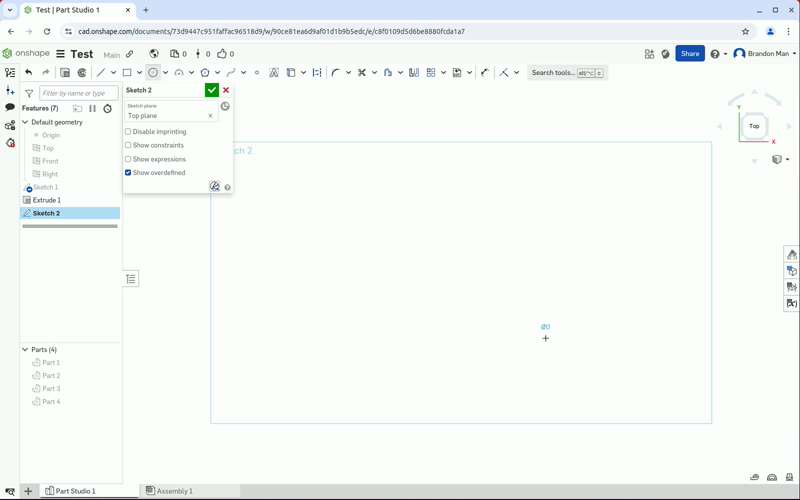
mouse_move(564, 337)
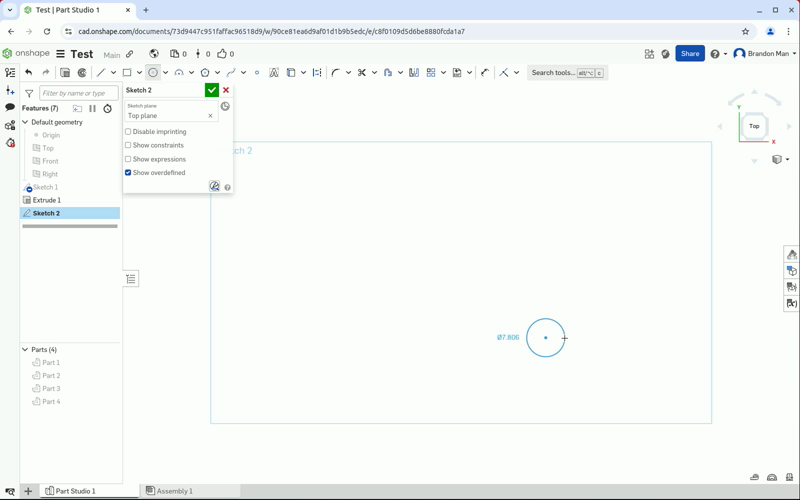
click(564, 337)
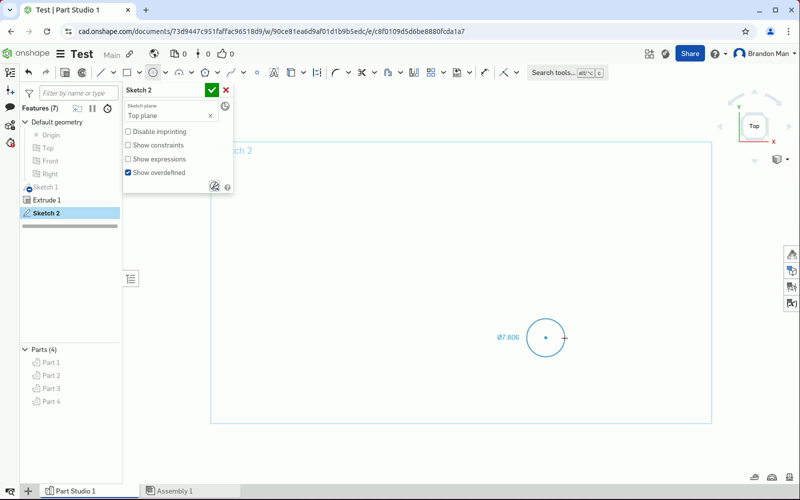
key(esc)
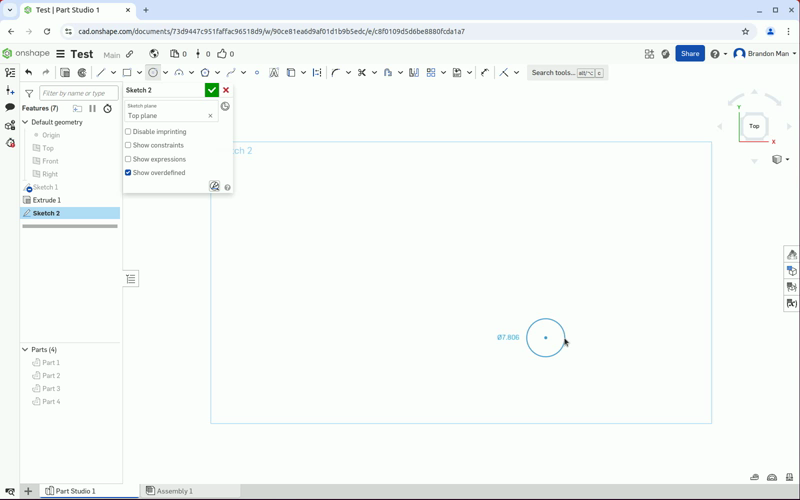
key(c)
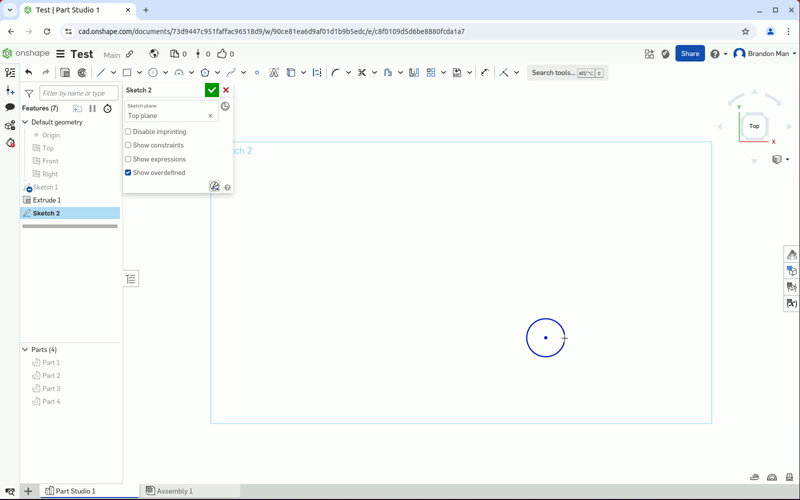
key_down(shift)
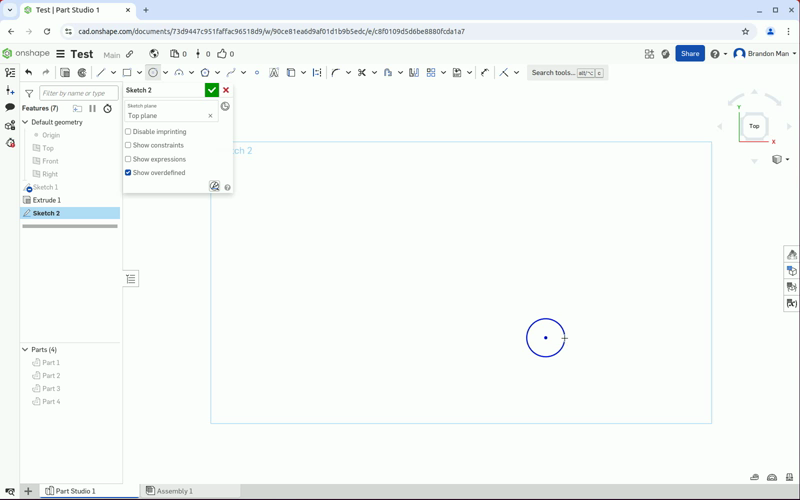
mouse_move(545, 337)
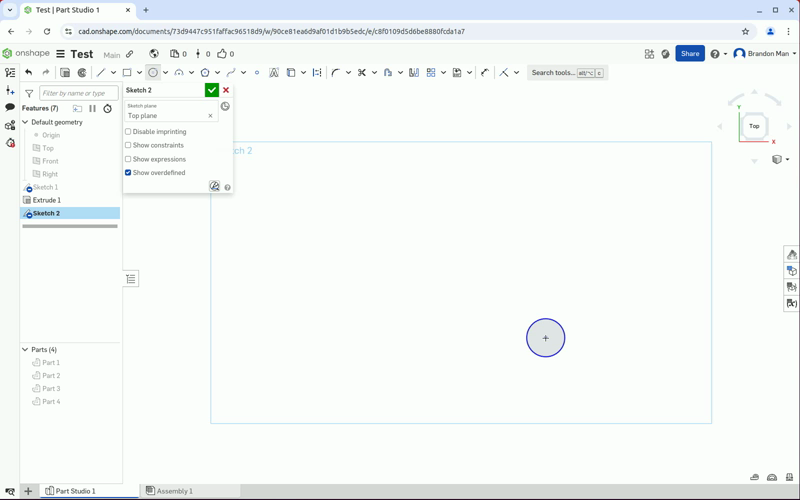
click(545, 337)
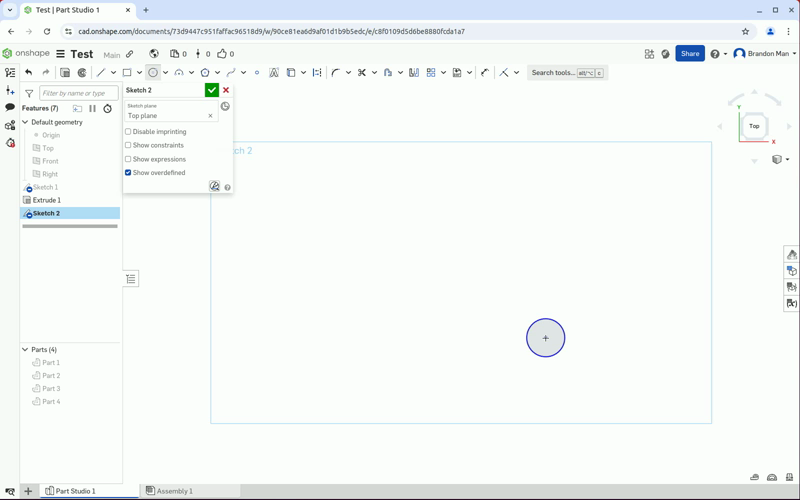
key_up(shift)
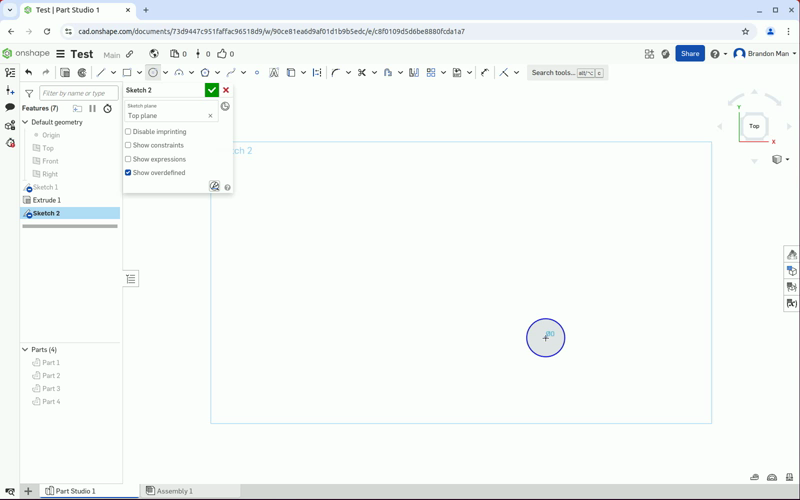
mouse_move(556, 337)
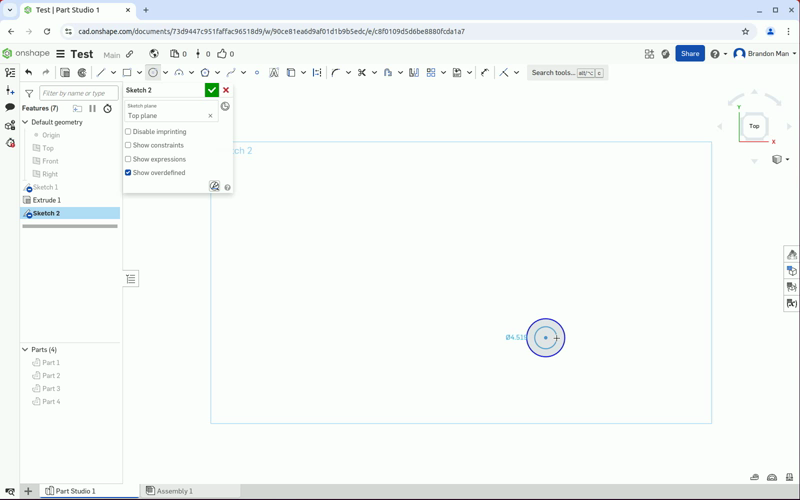
click(556, 337)
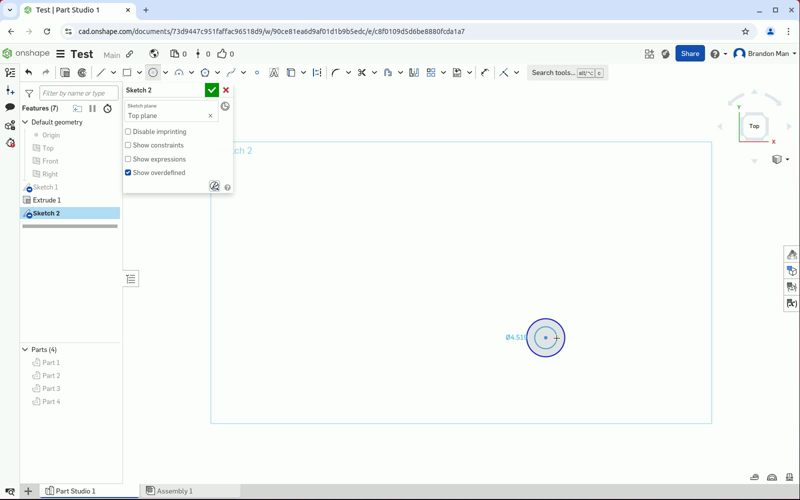
key(esc)
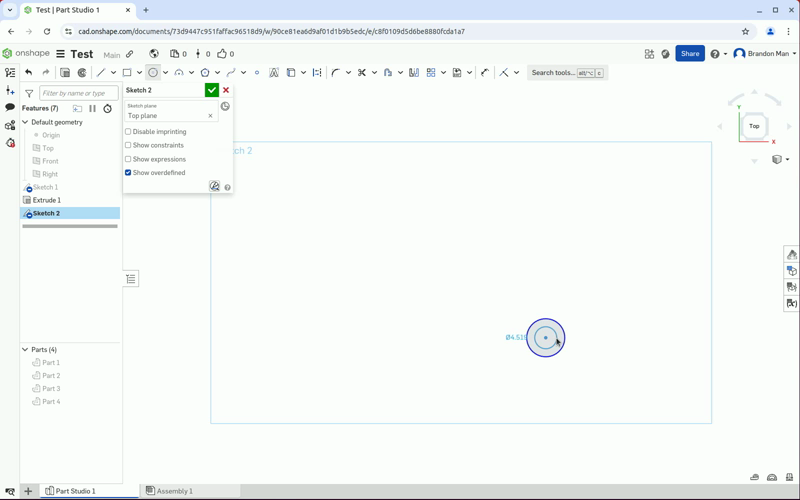
mouse_move(536, 330)
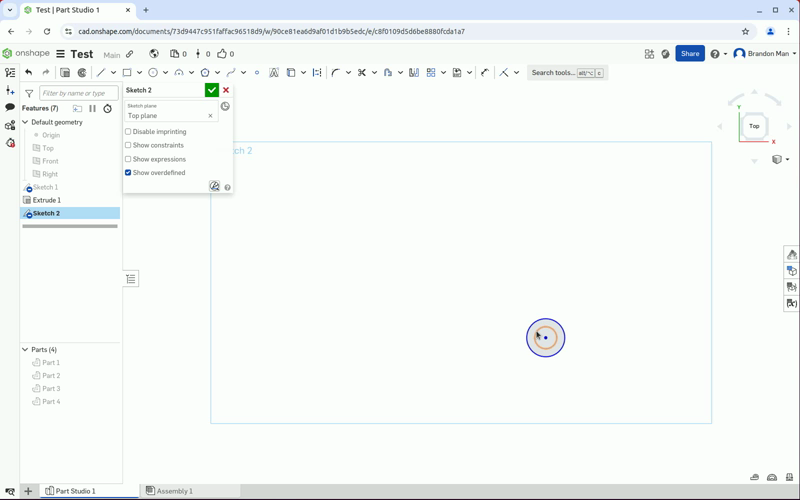
scroll(6)
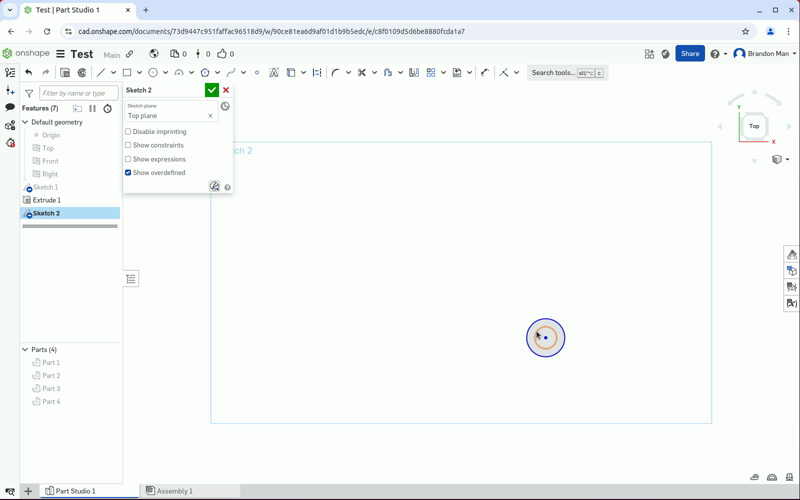
scroll(6)
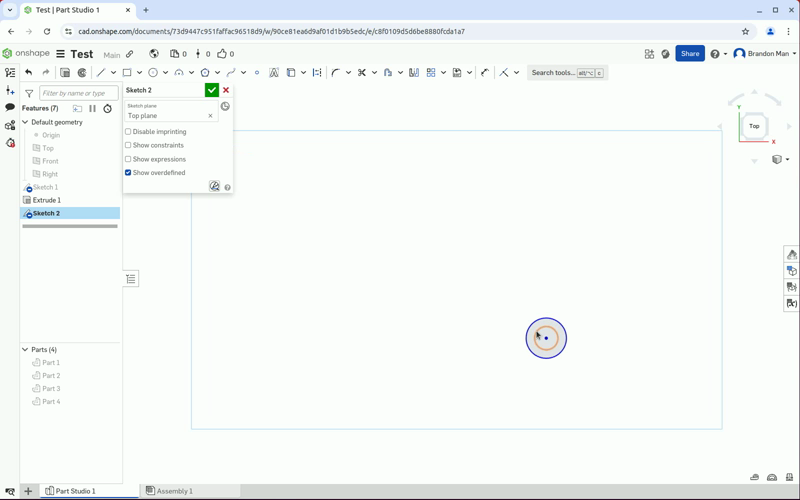
scroll(6)
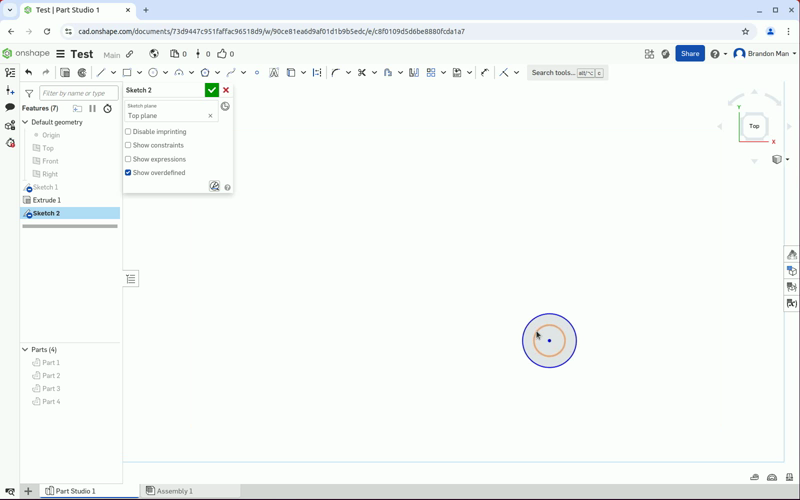
scroll(6)
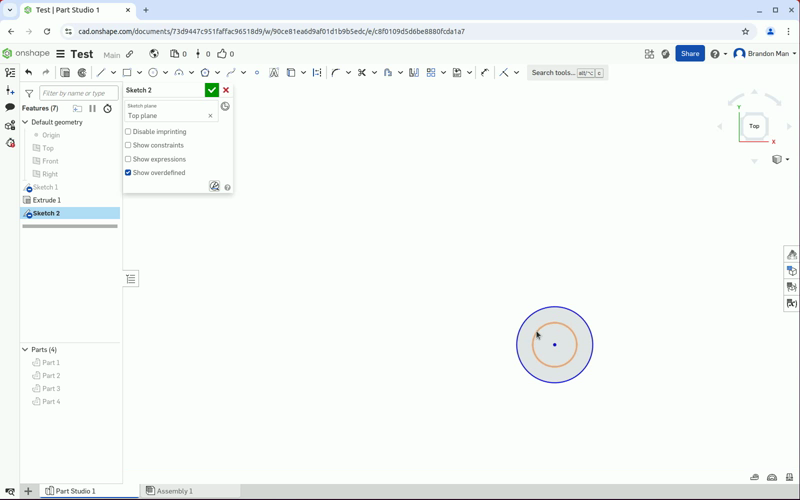
scroll(6)
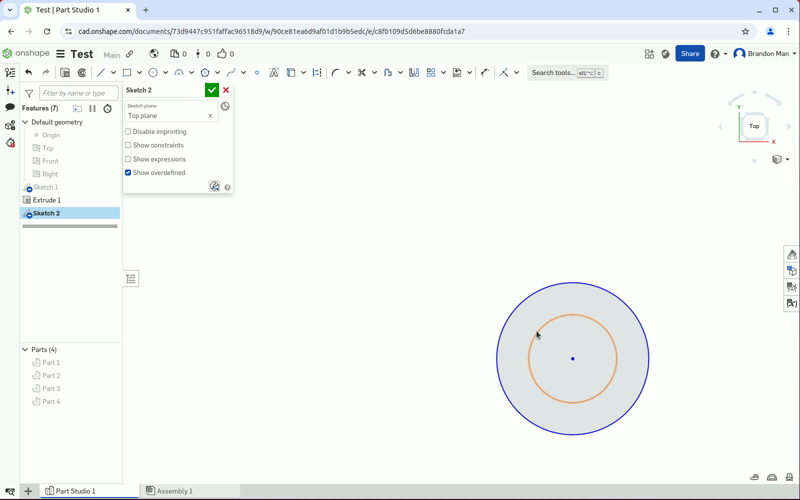
scroll(6)
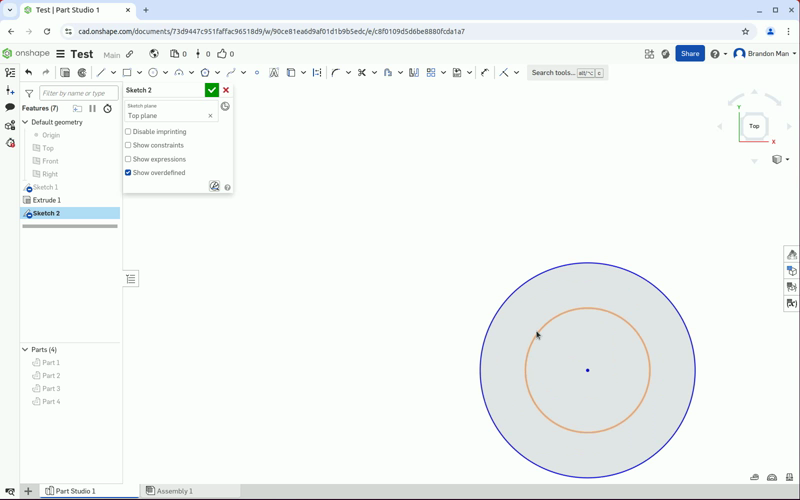
scroll(6)
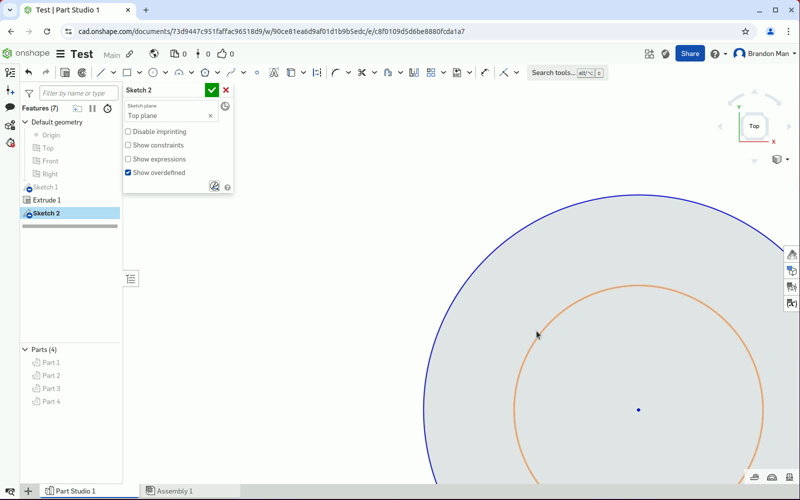
click(536, 330)
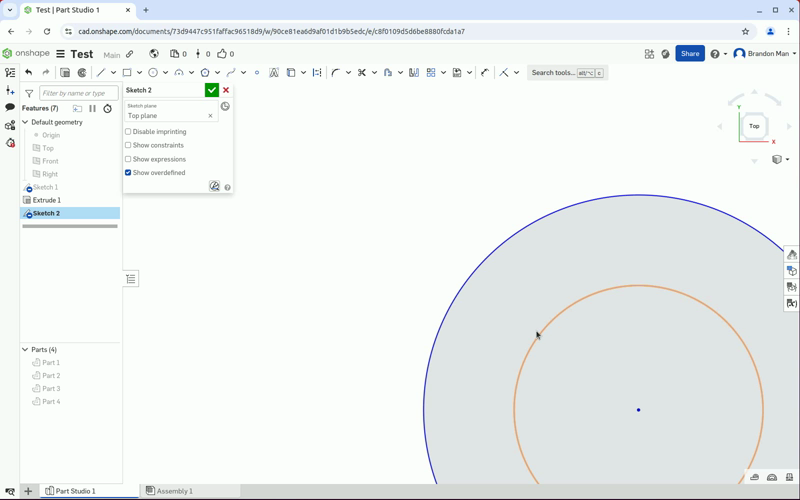
scroll(-6)
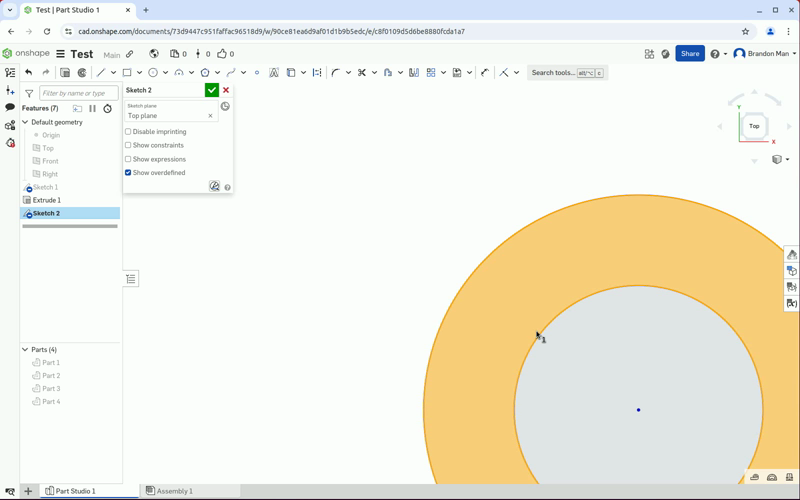
scroll(-6)
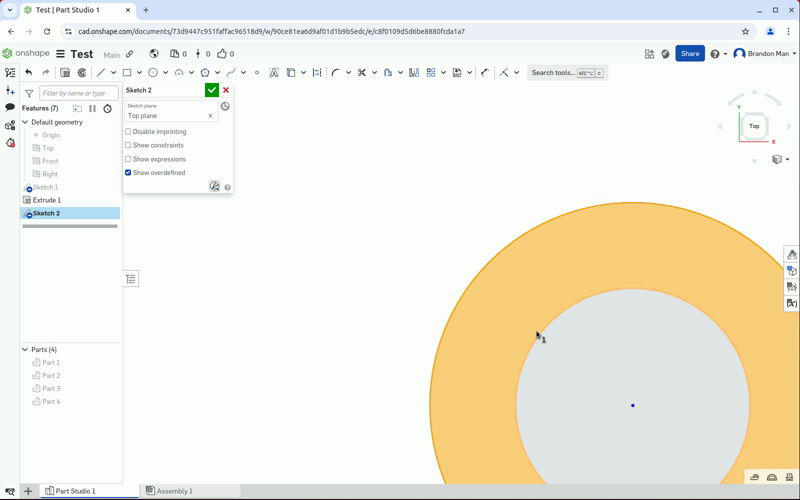
scroll(-6)
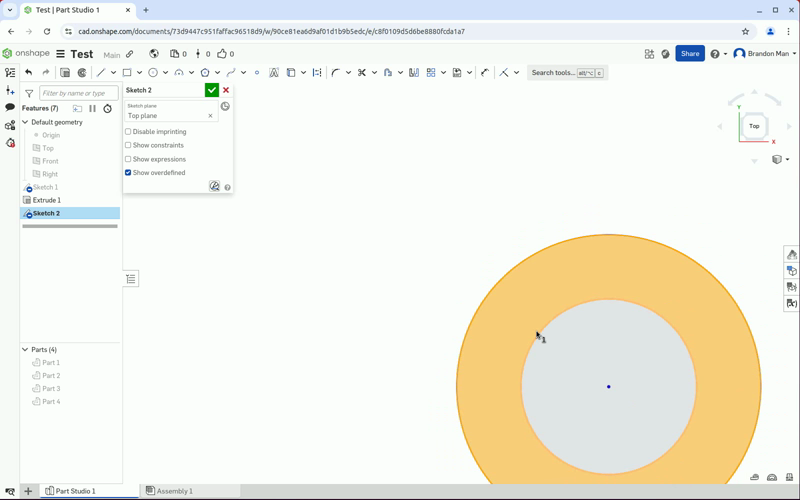
scroll(-6)
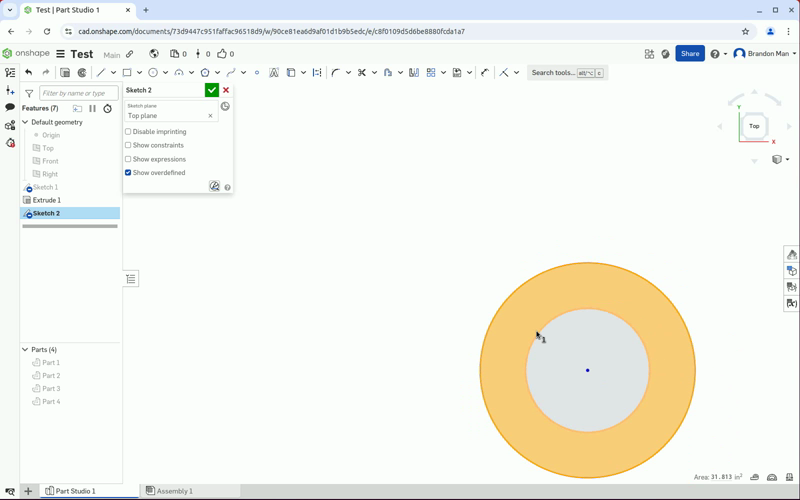
scroll(-6)
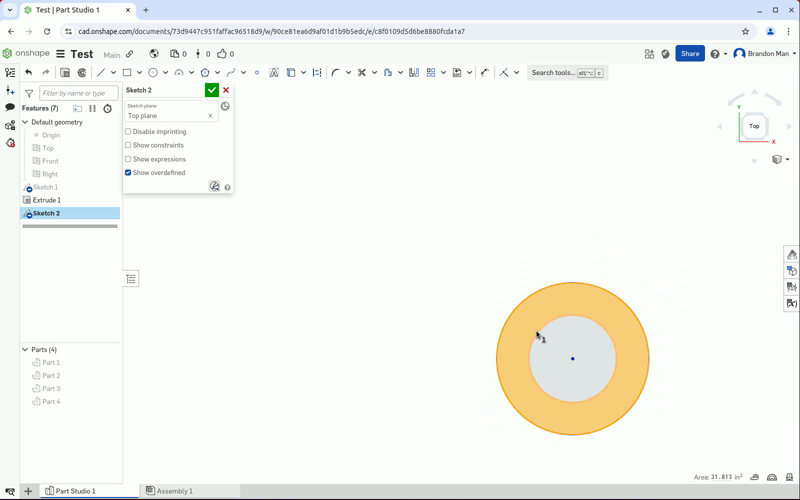
scroll(-6)
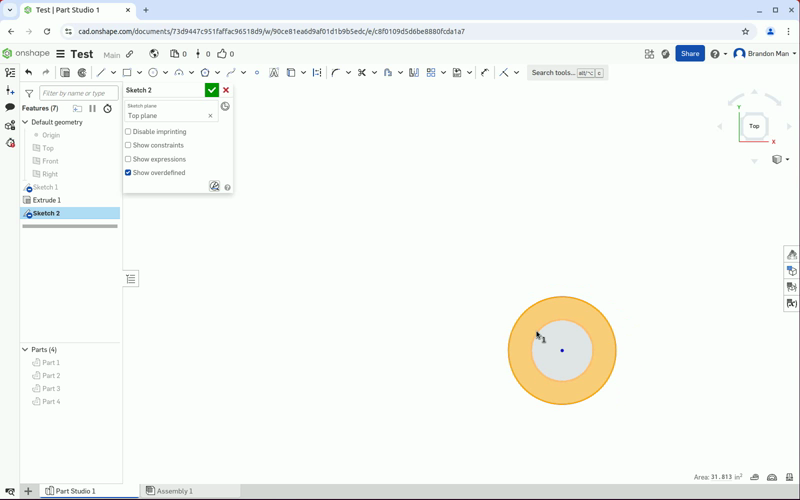
scroll(-6)
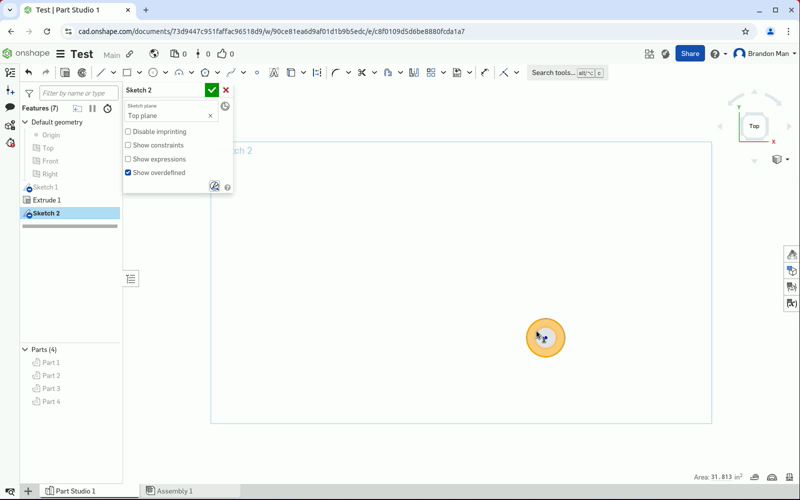
mouse_move(73, 352)
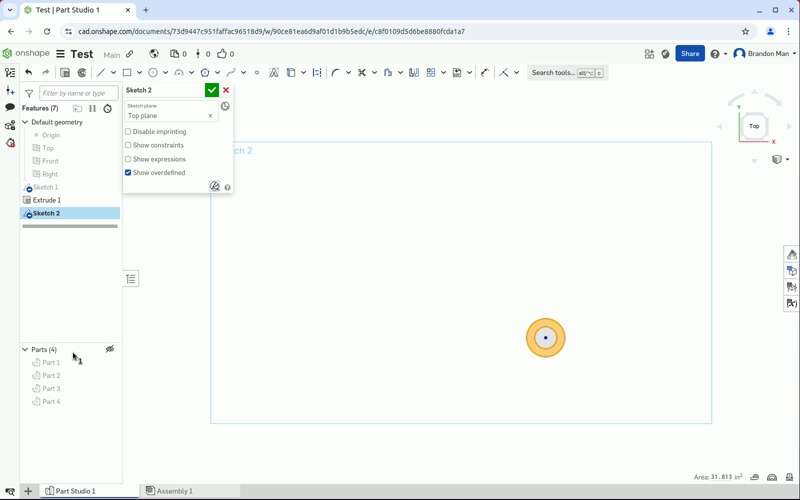
key(shift+y)
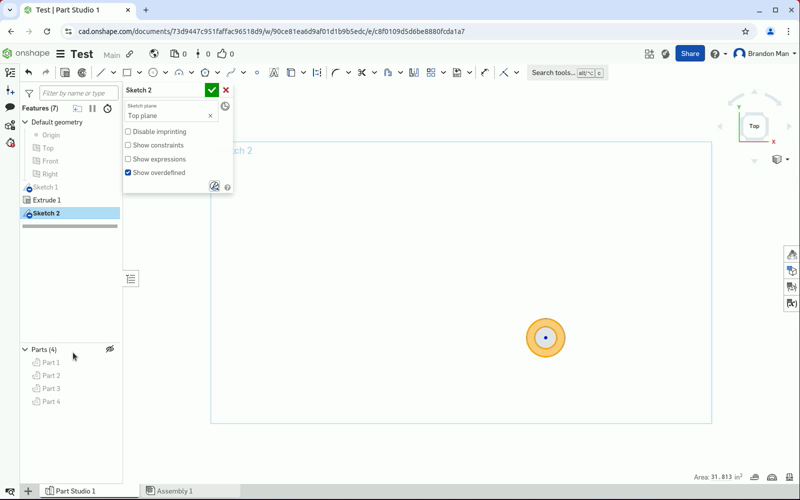
key(shift+e)
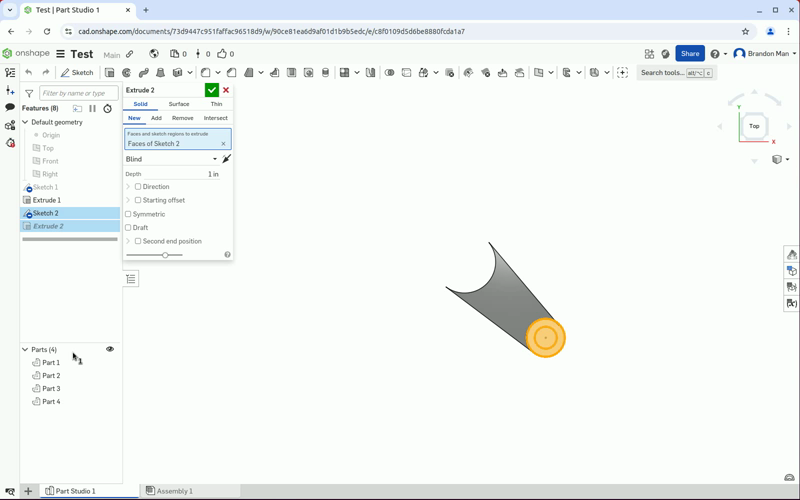
mouse_move(143, 106)
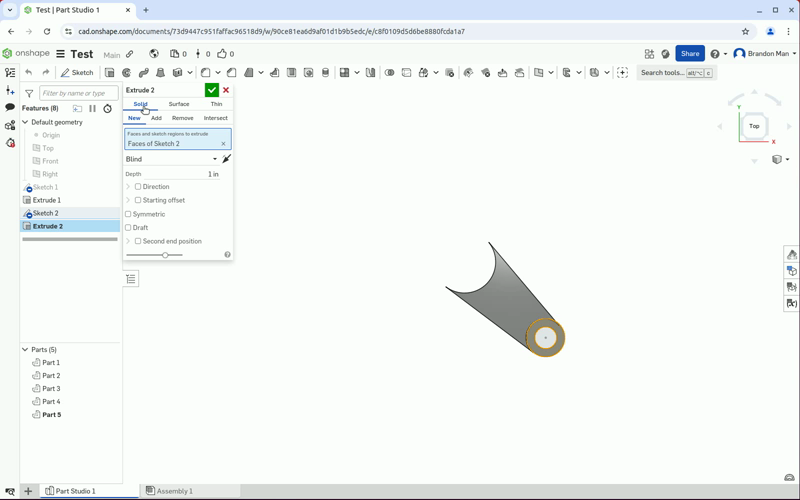
click(143, 106)
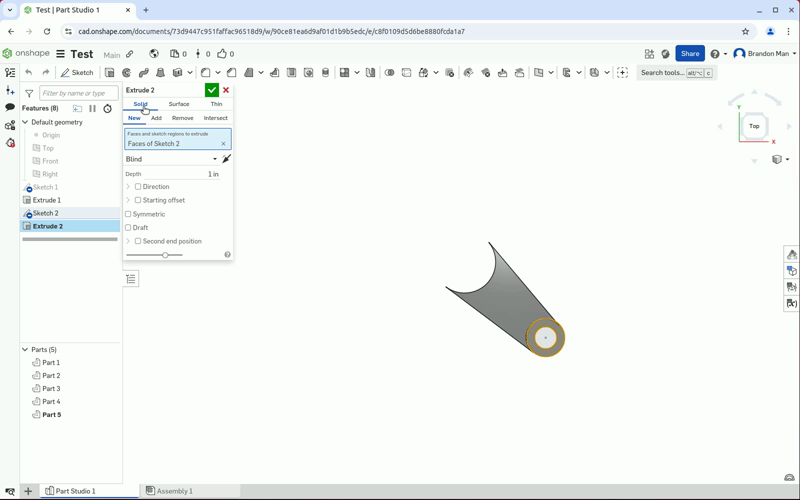
mouse_move(137, 120)
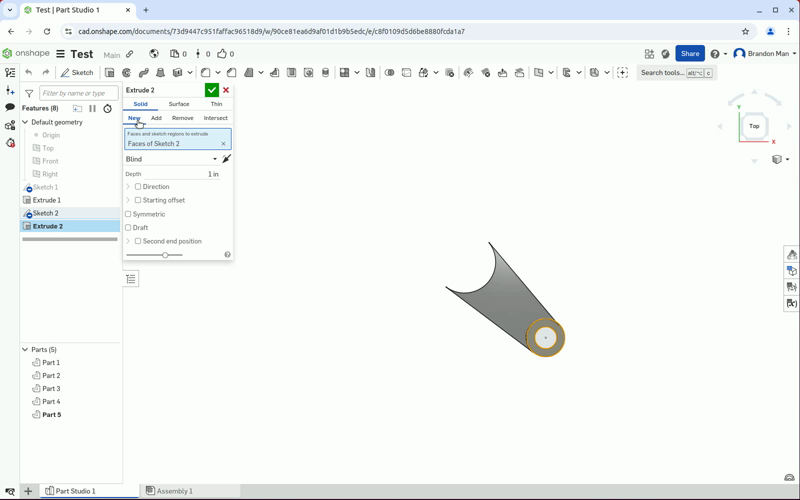
click(137, 120)
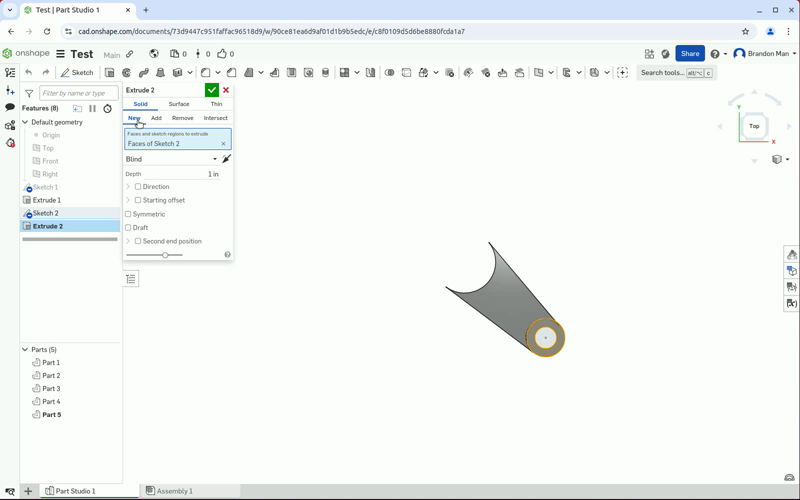
key(tab, 4)
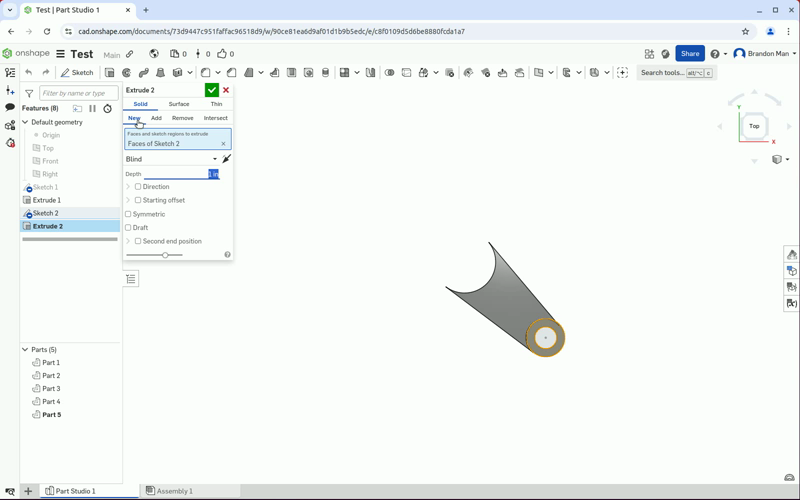
text(1.926)
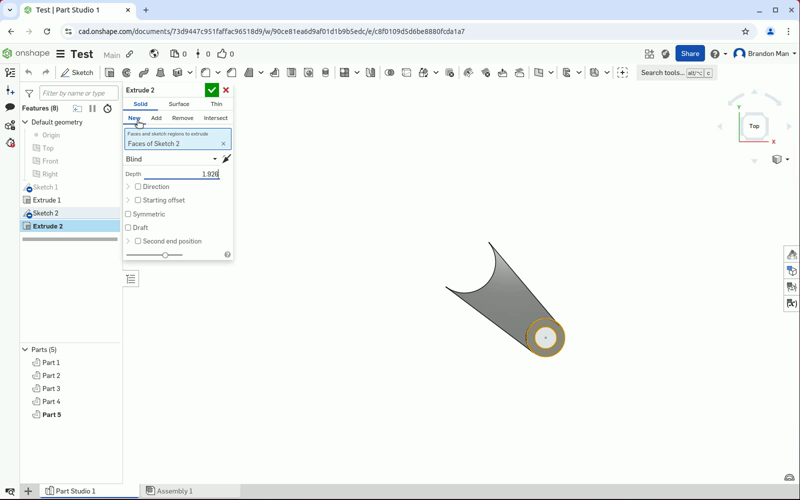
key(enter)
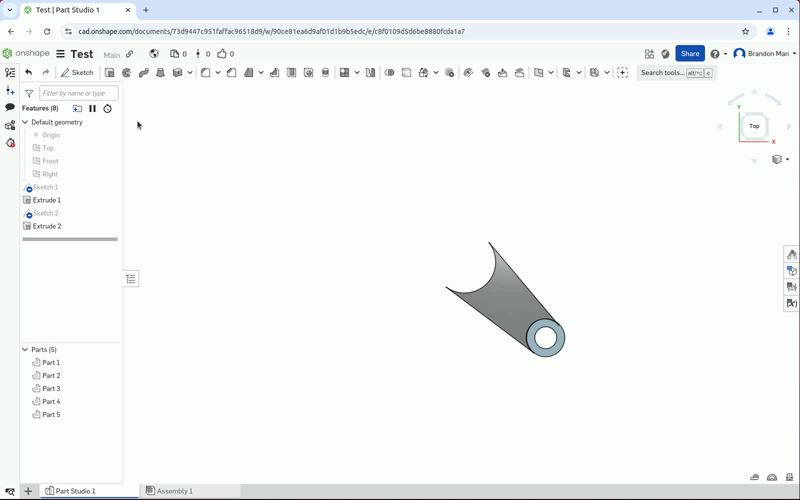
key(shift+h)
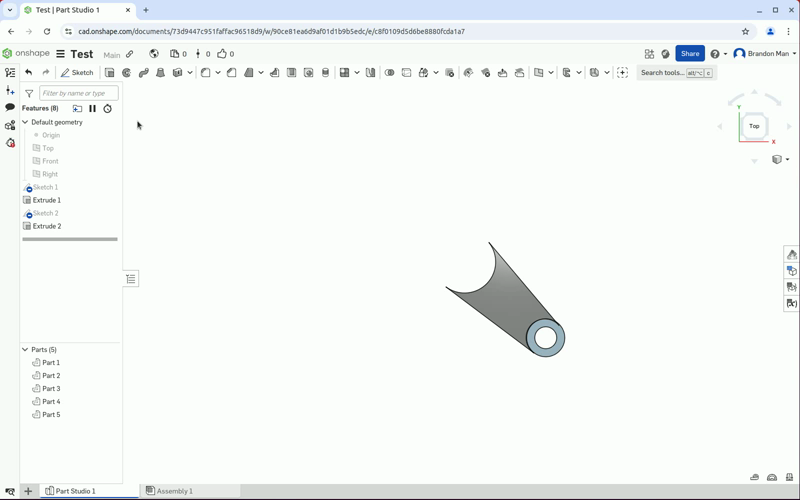
key(shift+h)
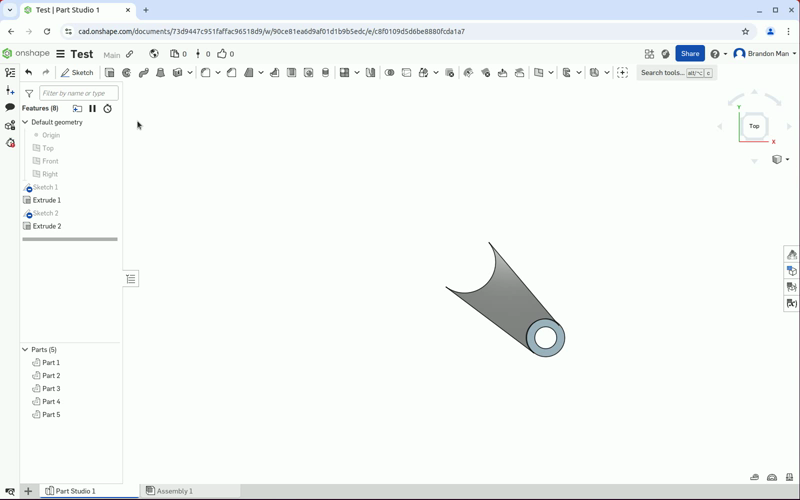
mouse_move(73, 189)
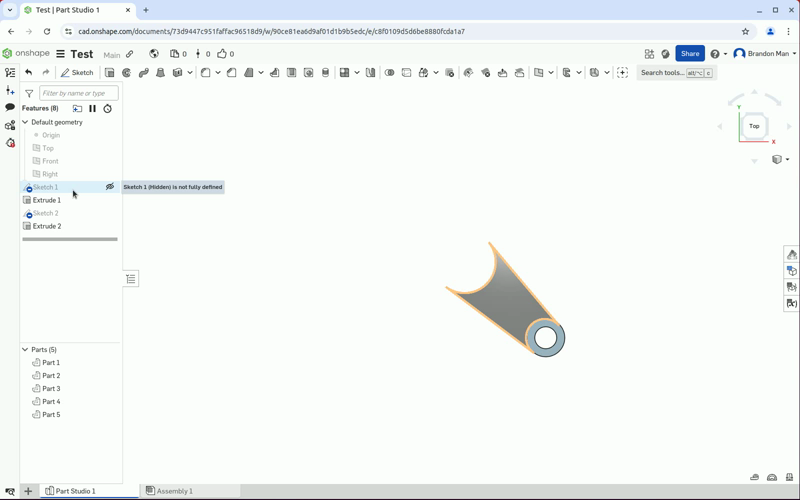
click(73, 189)
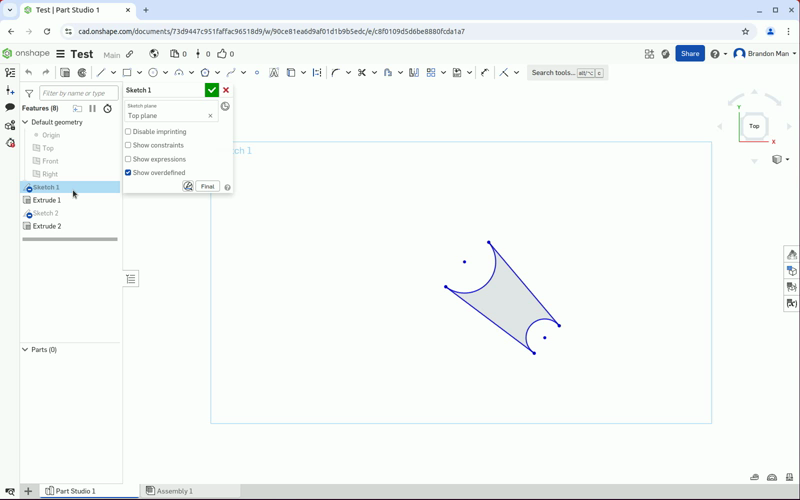
mouse_move(229, 92)
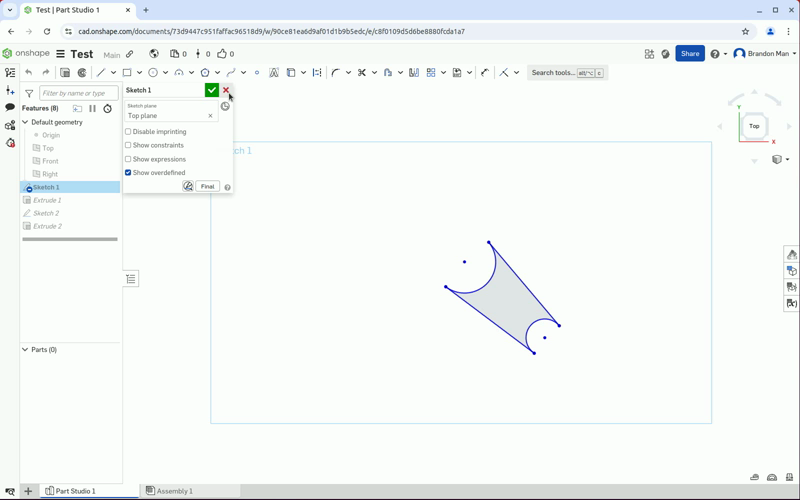
click(229, 92)
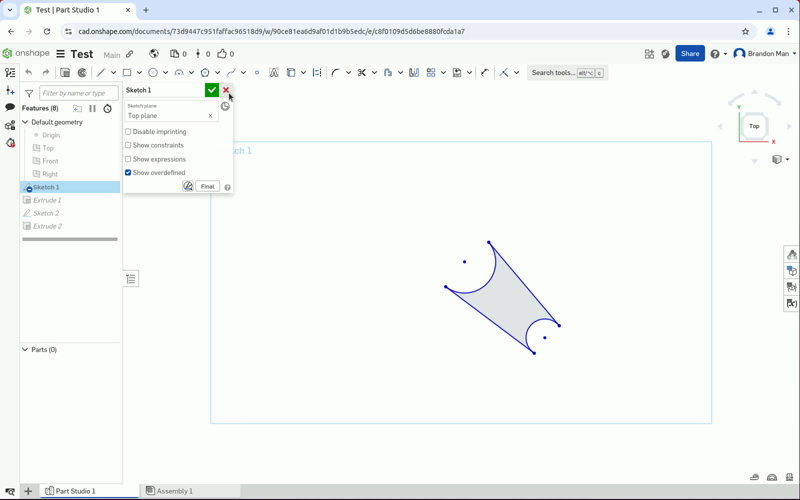
key(shift+s)
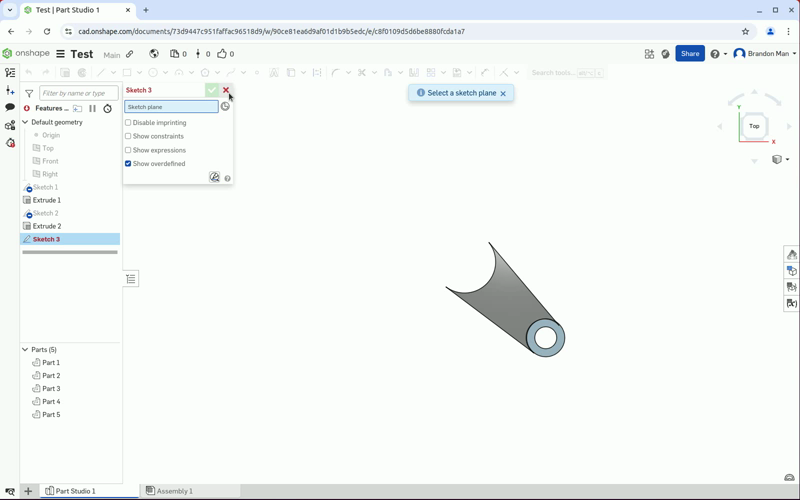
mouse_move(73, 150)
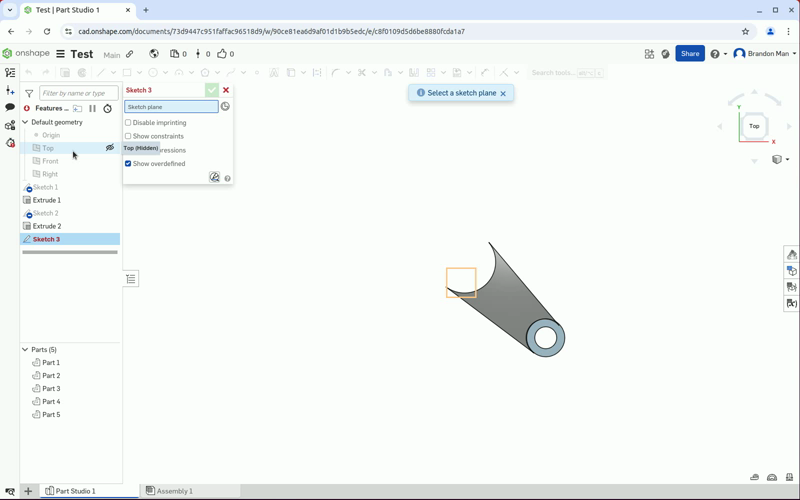
click(73, 150)
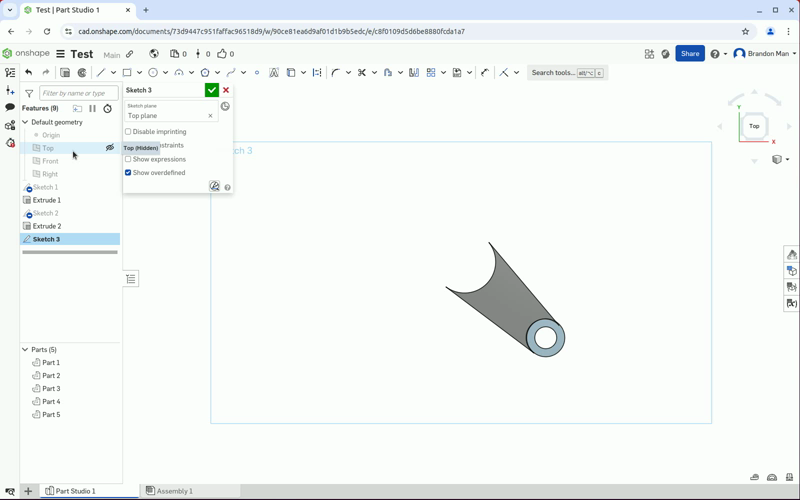
mouse_move(73, 352)
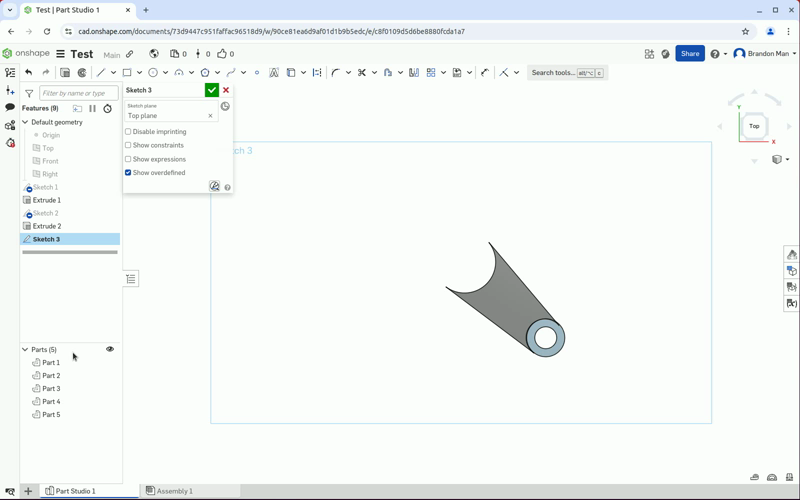
key(y)
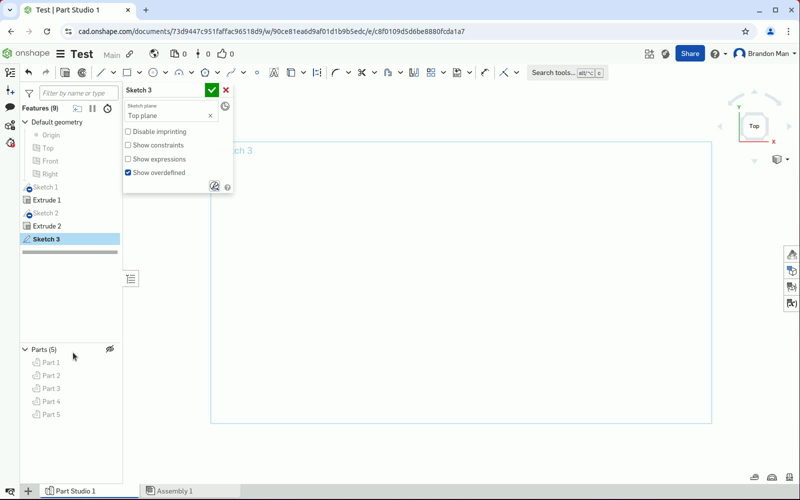
key(c)
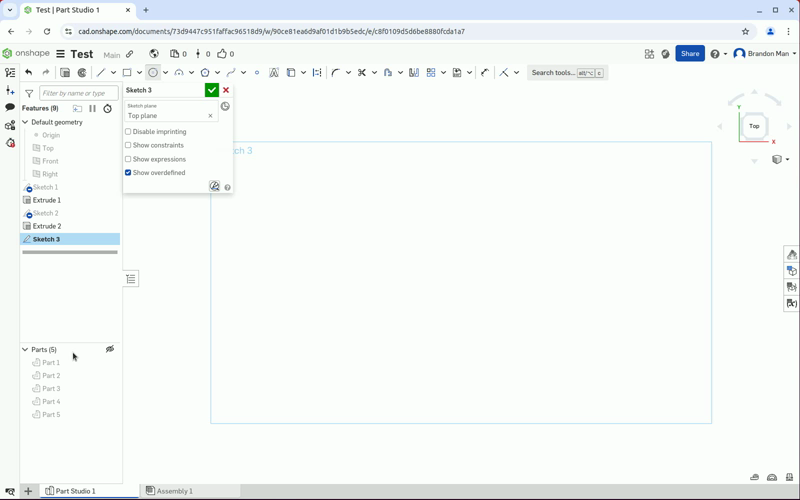
key_down(shift)
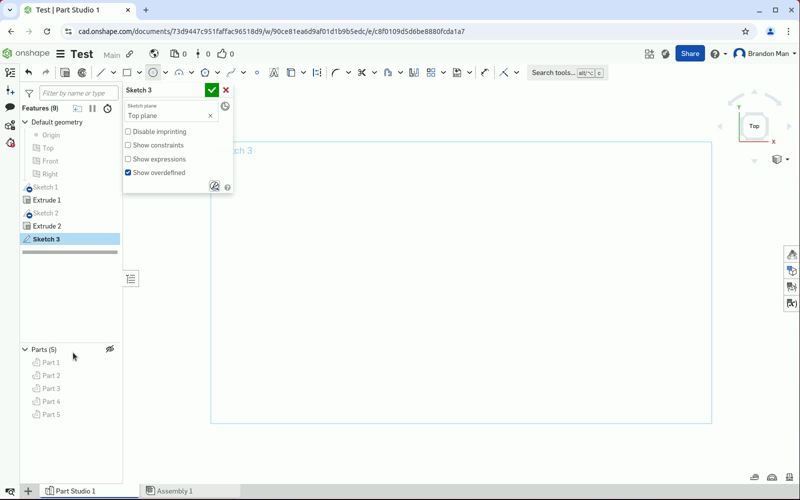
mouse_move(379, 190)
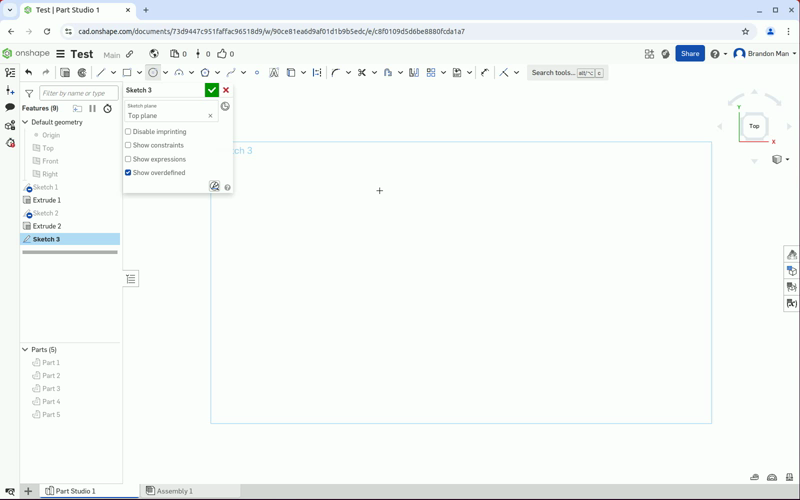
click(379, 190)
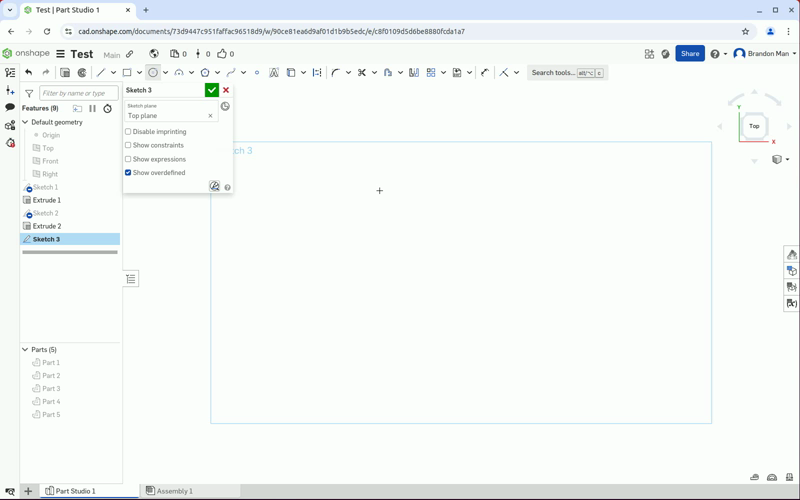
key_up(shift)
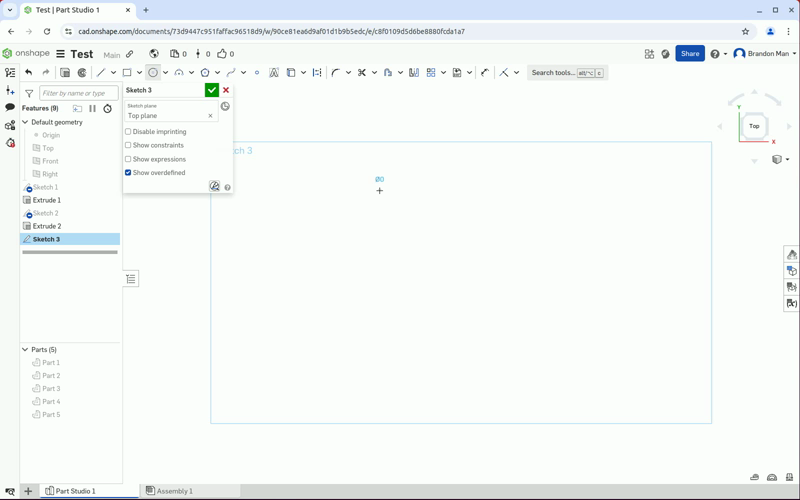
mouse_move(399, 190)
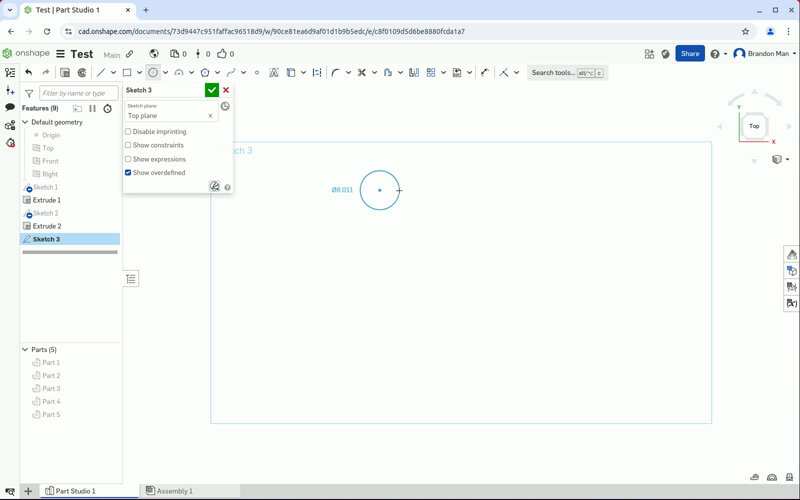
click(399, 190)
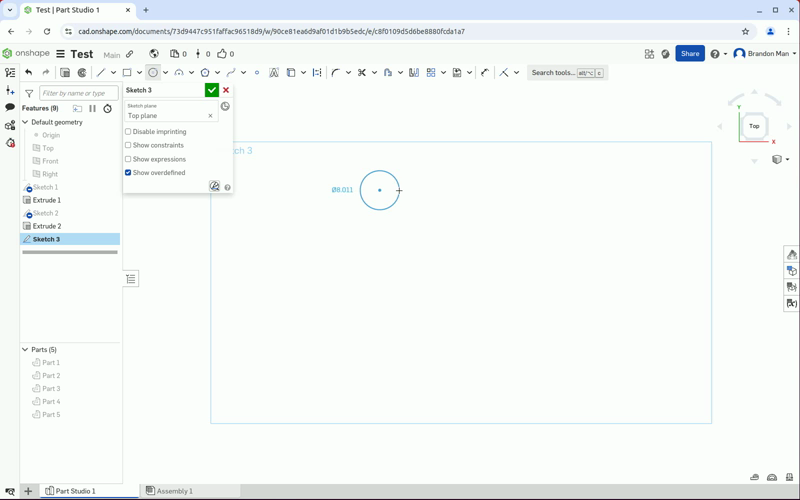
key(esc)
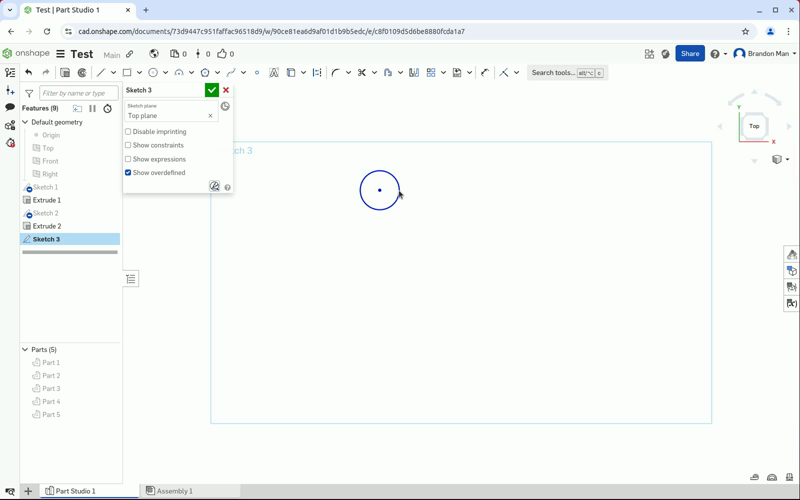
key(c)
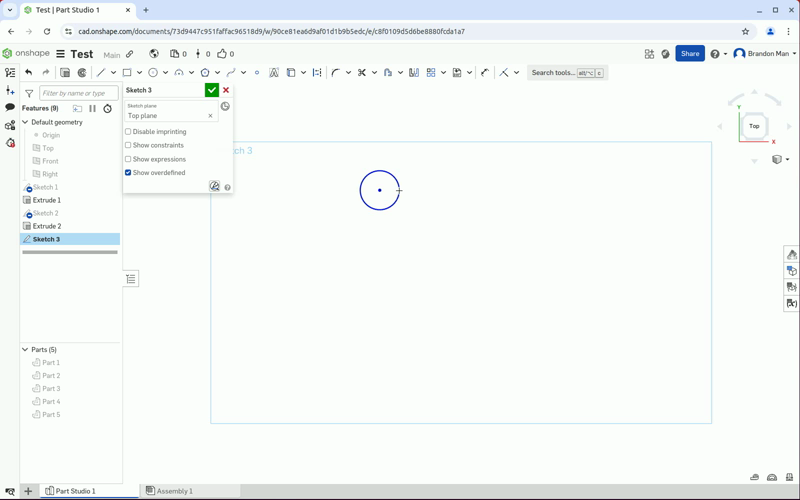
key_down(shift)
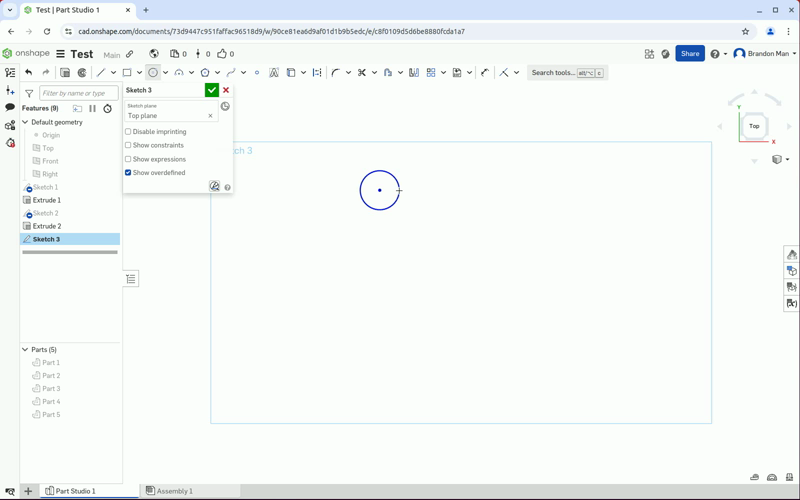
mouse_move(379, 190)
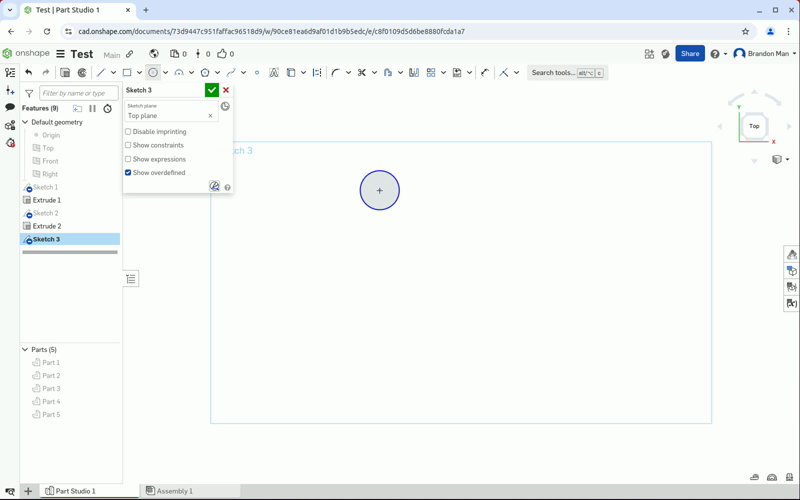
click(379, 190)
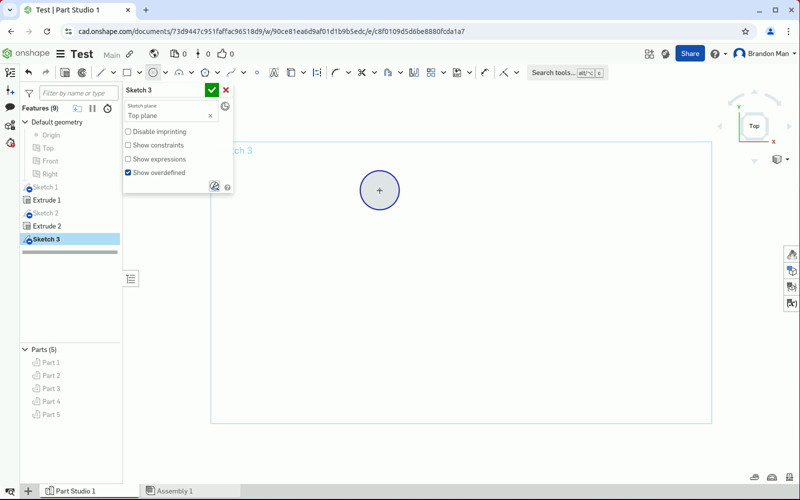
key_up(shift)
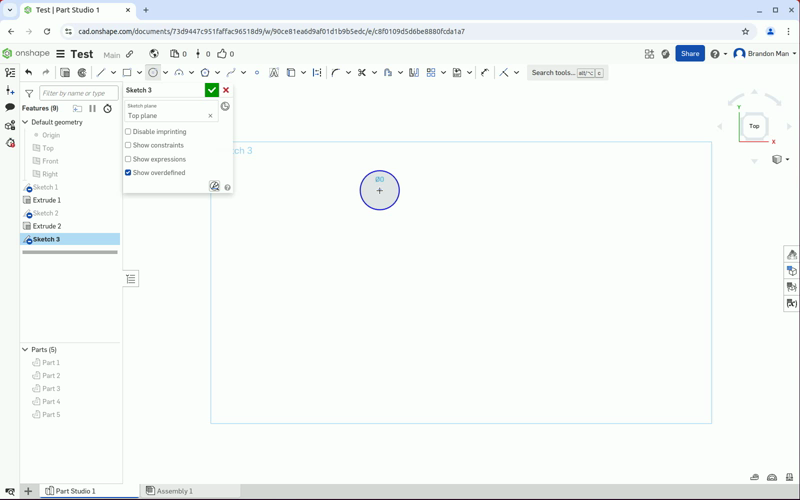
mouse_move(388, 190)
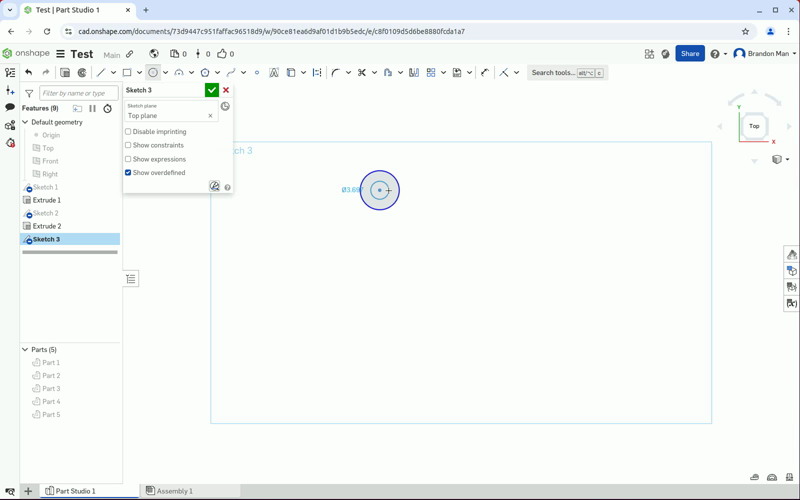
click(388, 190)
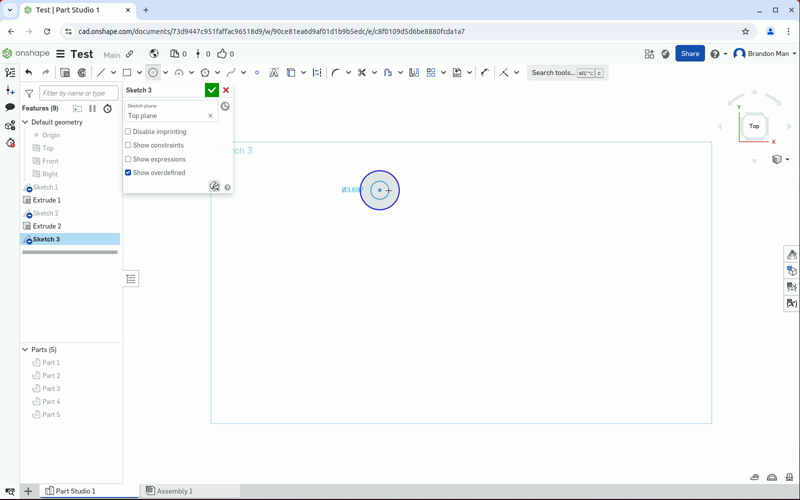
key(esc)
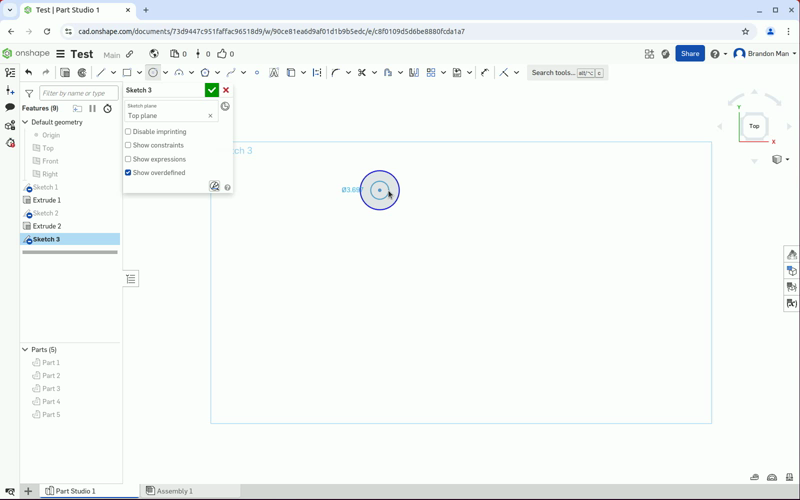
mouse_move(382, 171)
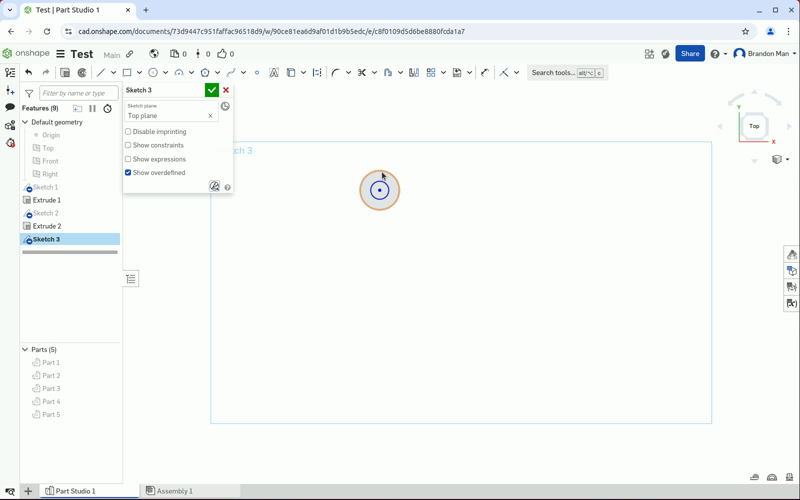
scroll(6)
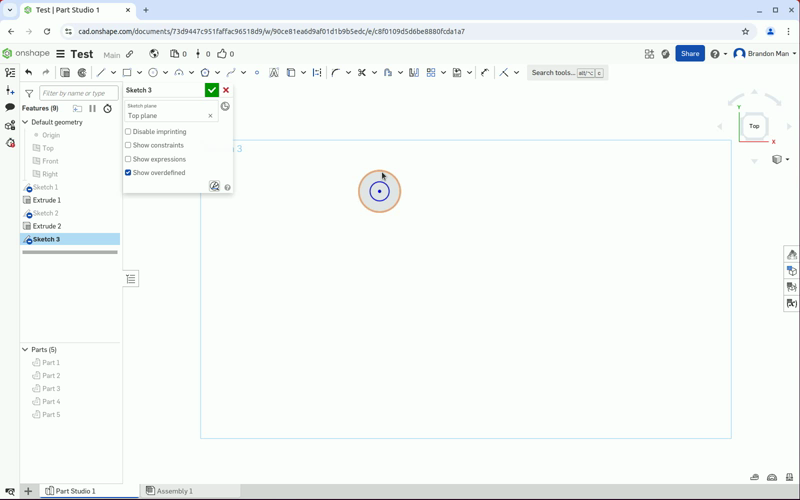
scroll(6)
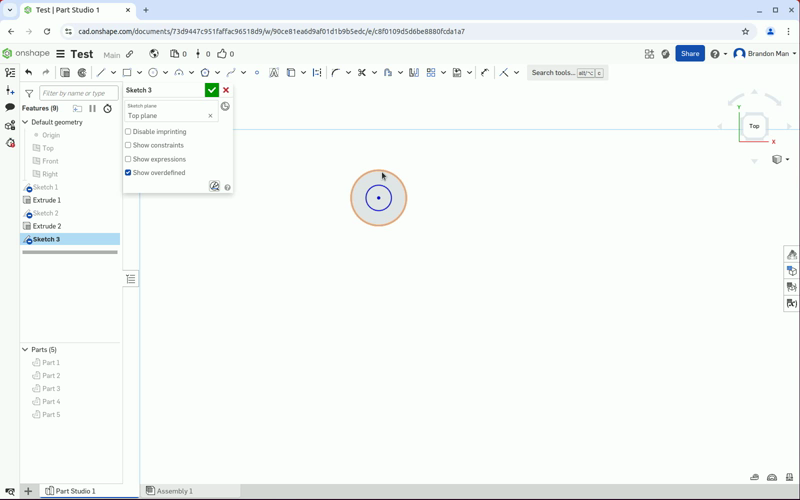
scroll(6)
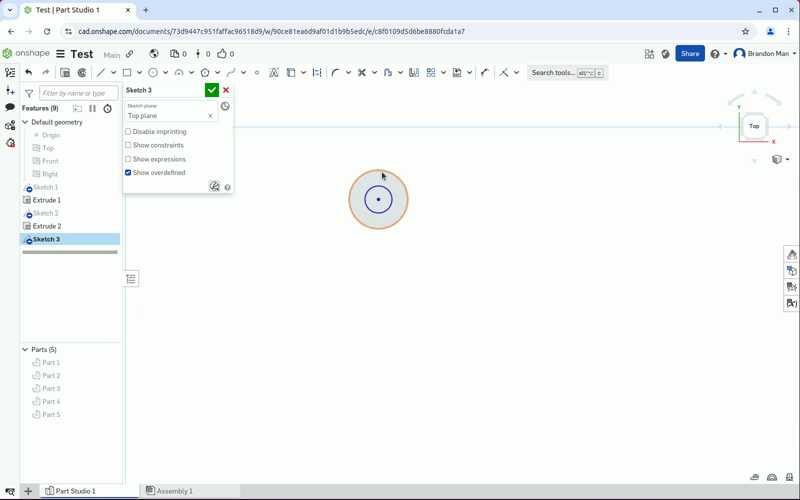
scroll(6)
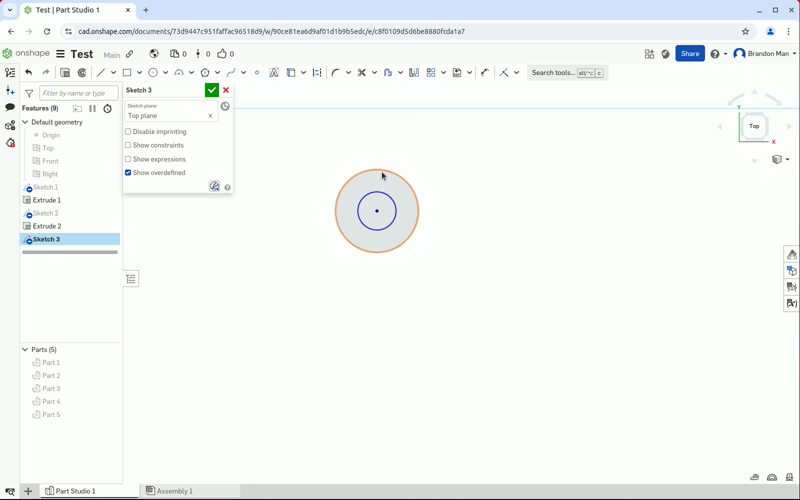
scroll(6)
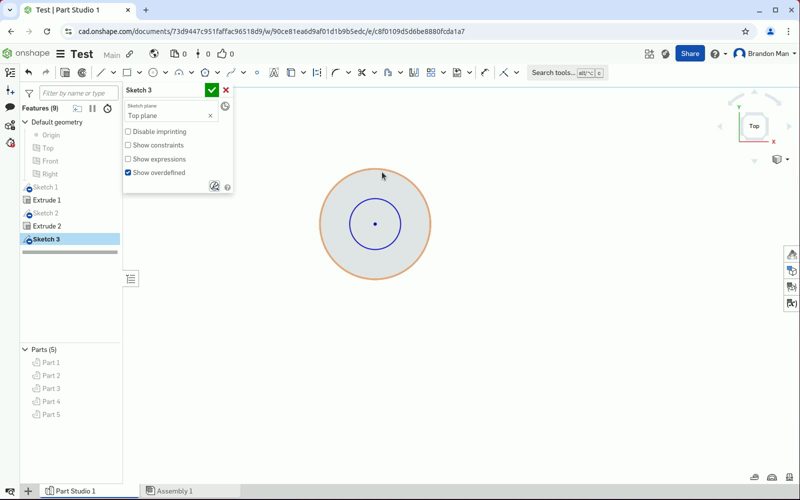
scroll(6)
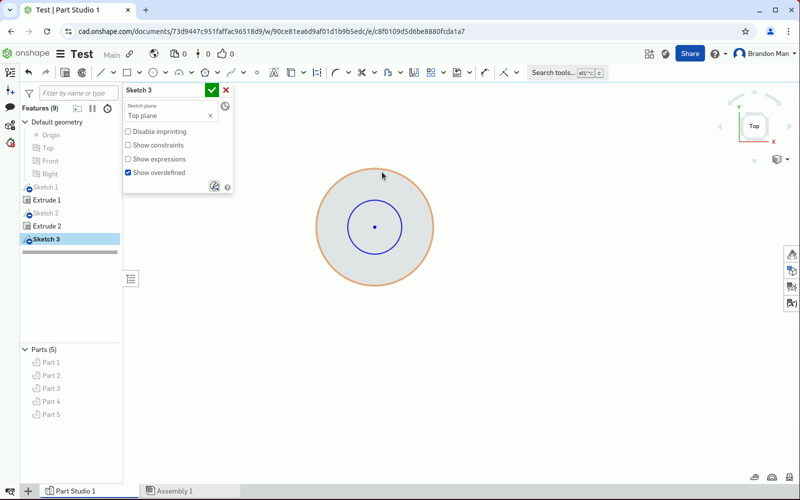
scroll(6)
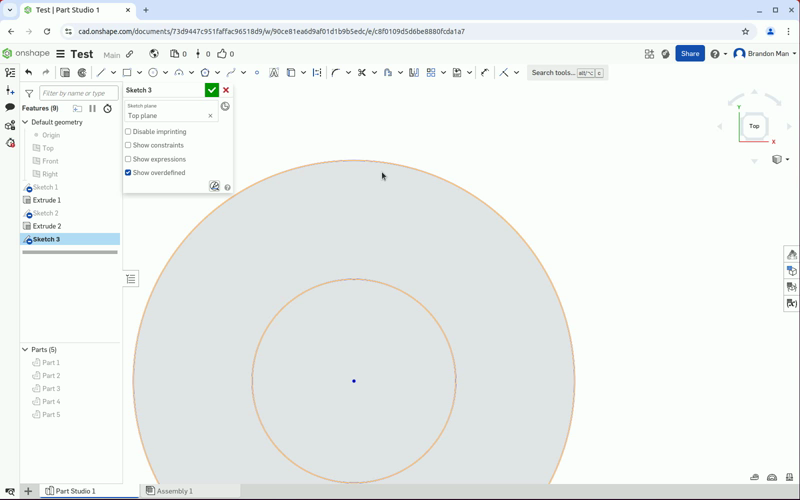
click(382, 171)
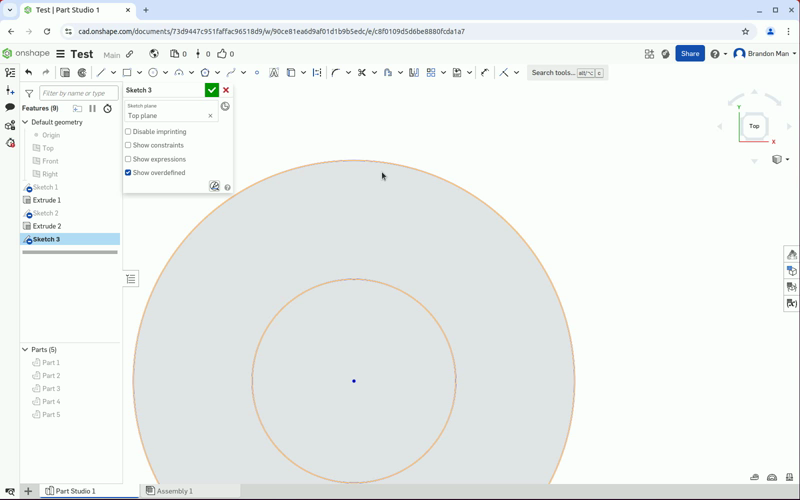
scroll(-6)
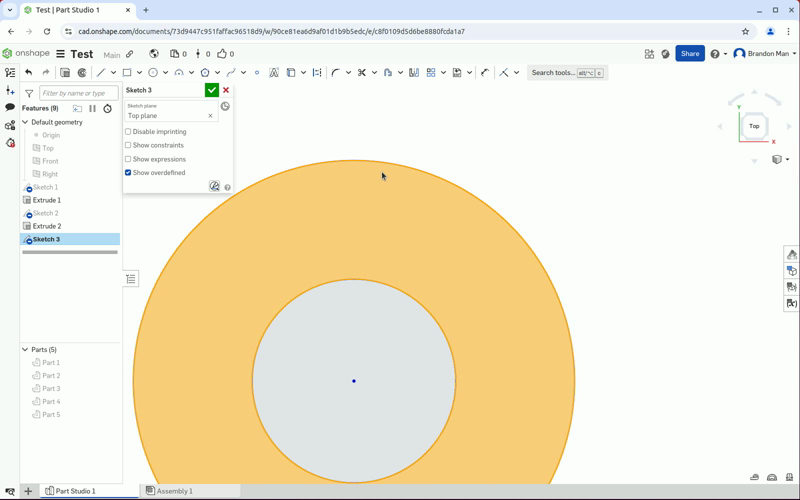
scroll(-6)
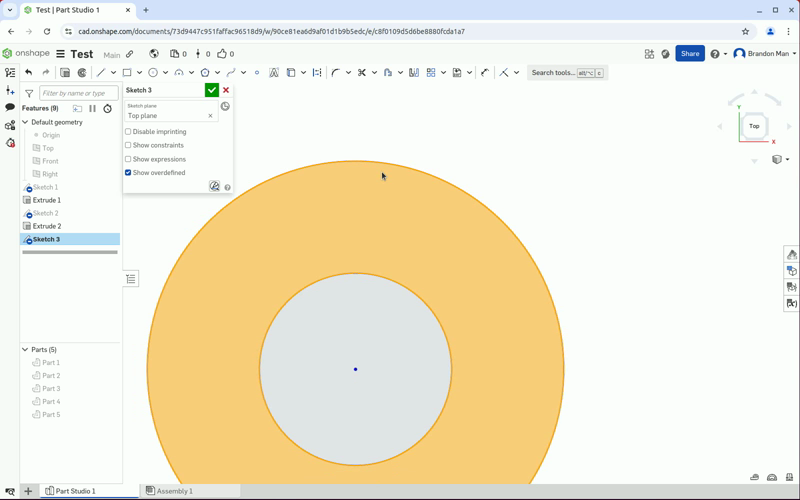
scroll(-6)
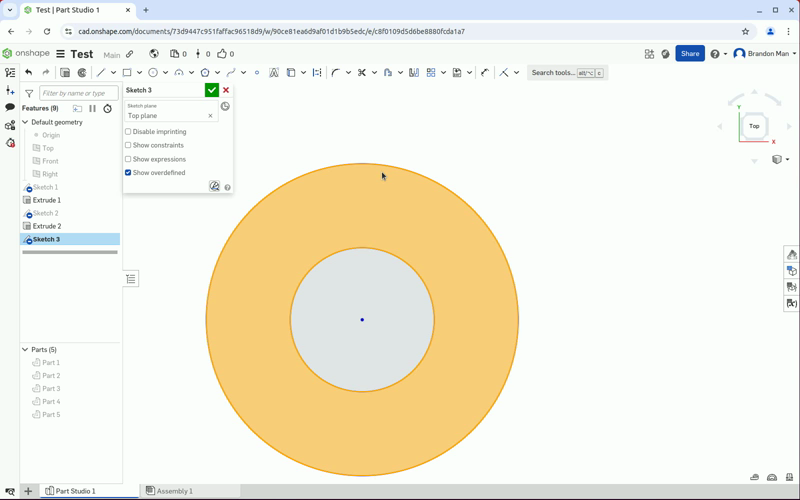
scroll(-6)
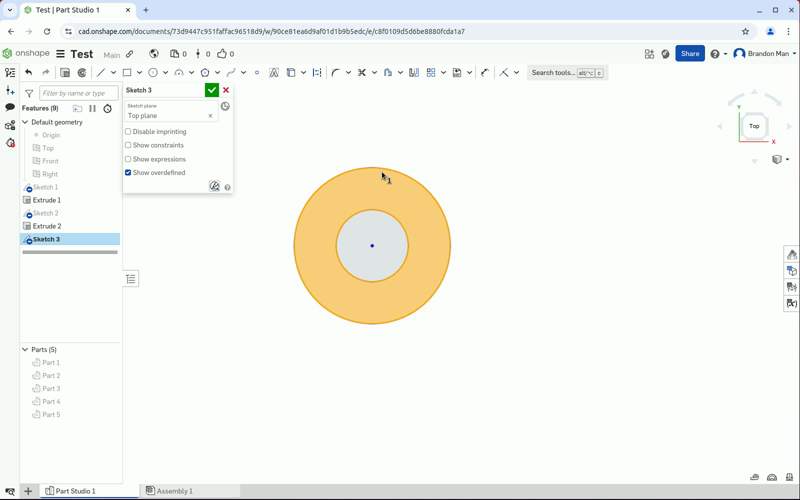
scroll(-6)
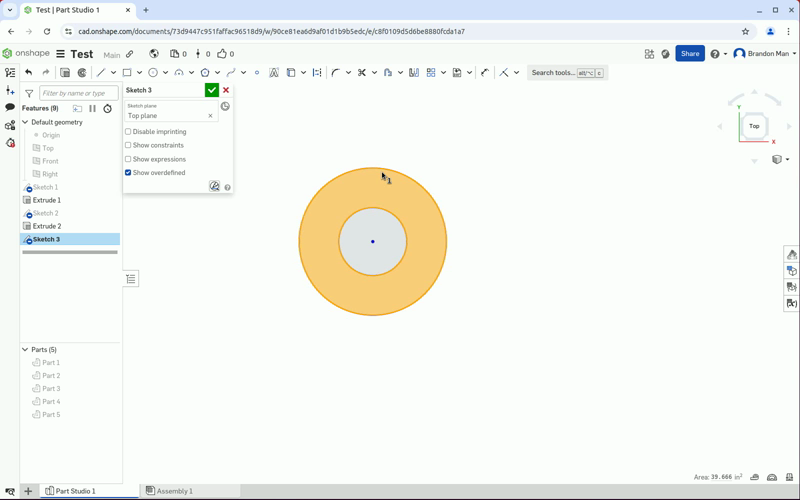
scroll(-6)
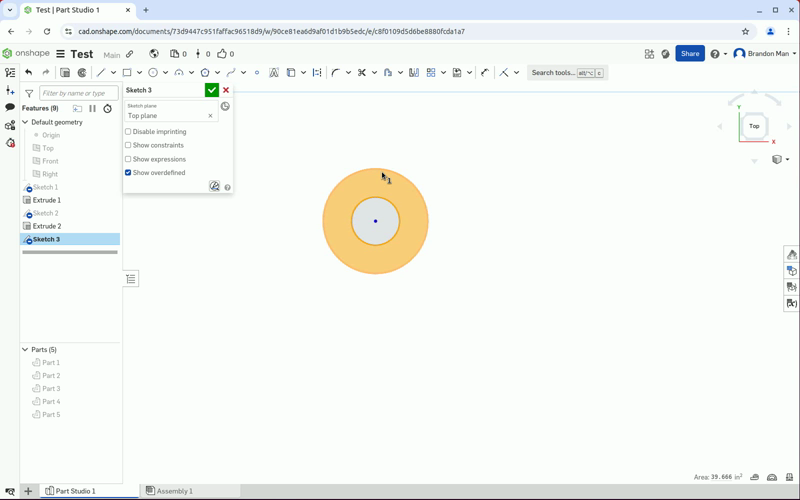
scroll(-6)
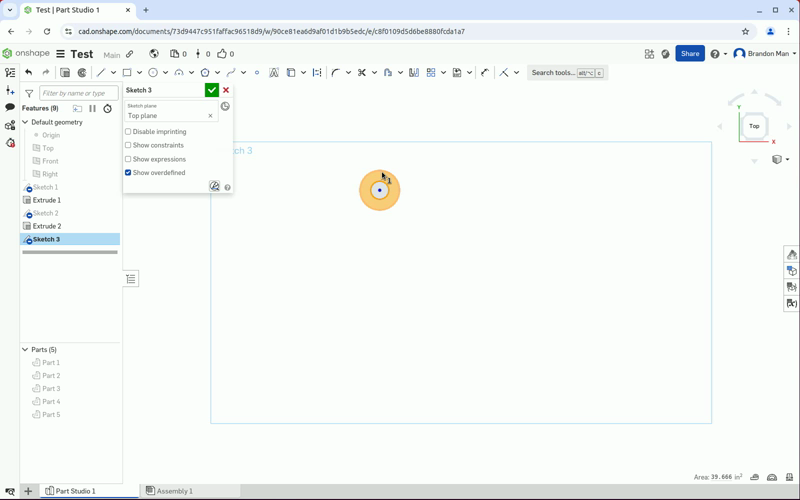
mouse_move(73, 352)
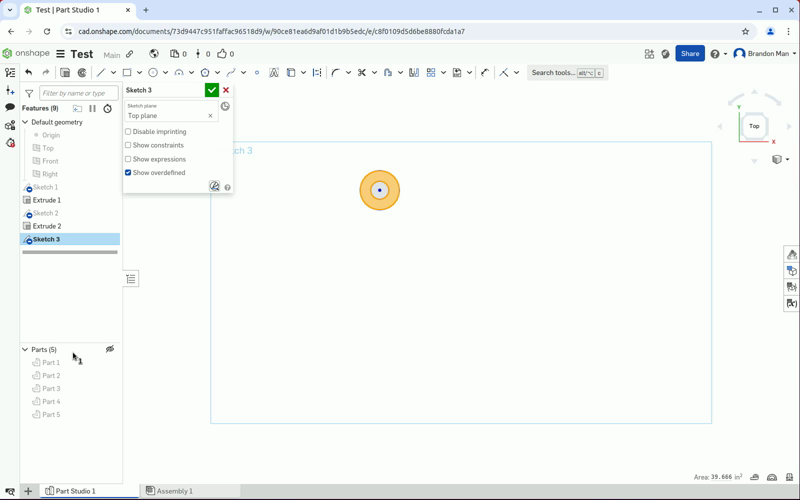
key(shift+y)
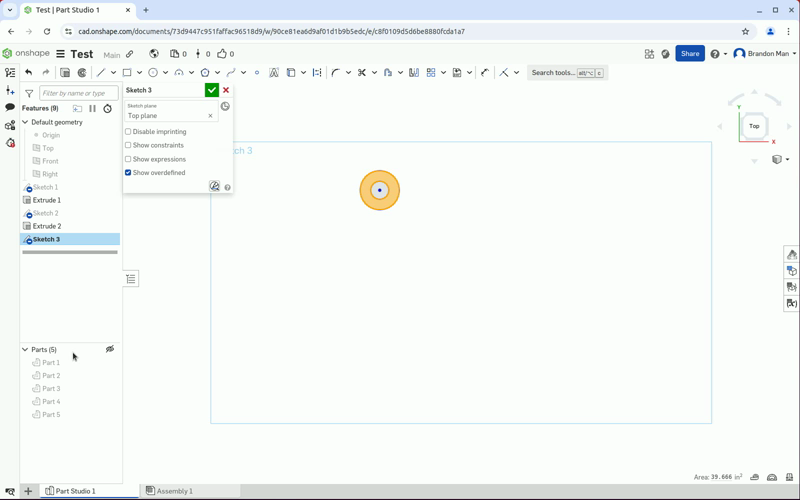
key(shift+e)
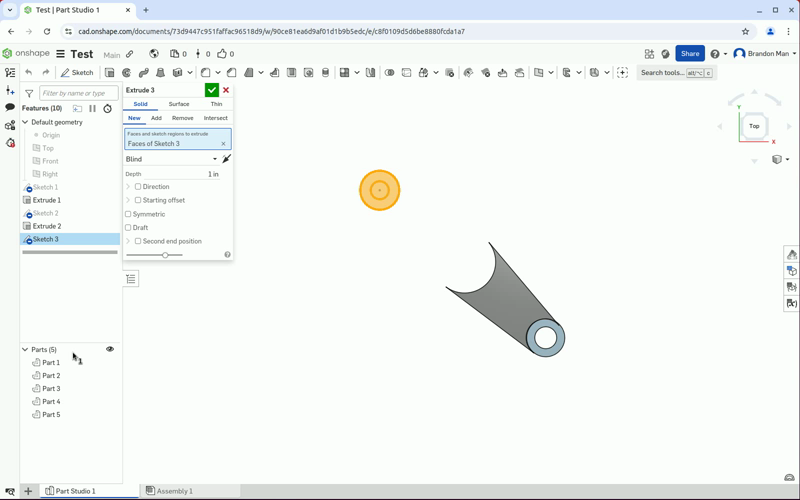
mouse_move(143, 106)
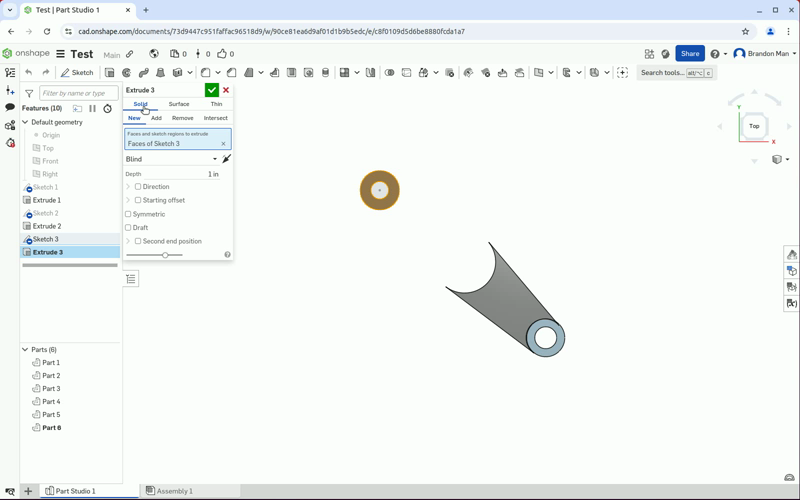
click(143, 106)
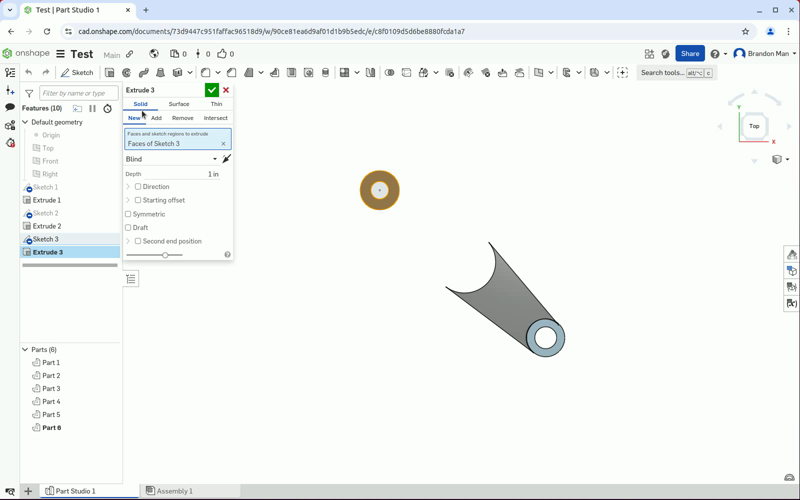
mouse_move(137, 120)
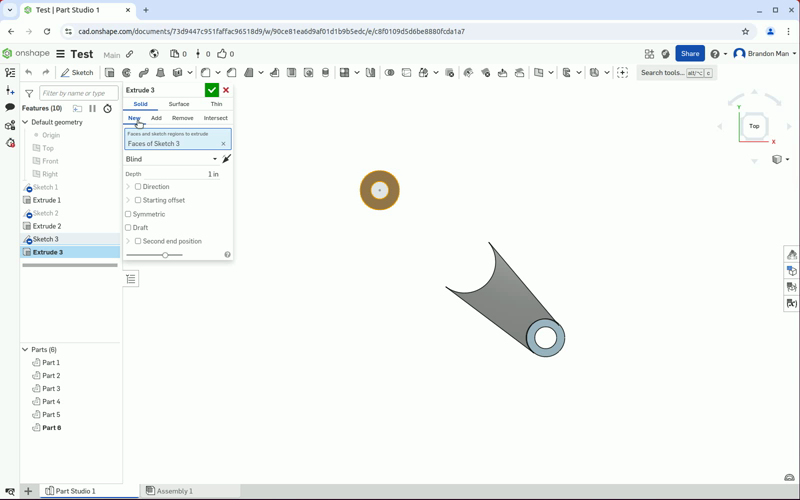
click(137, 120)
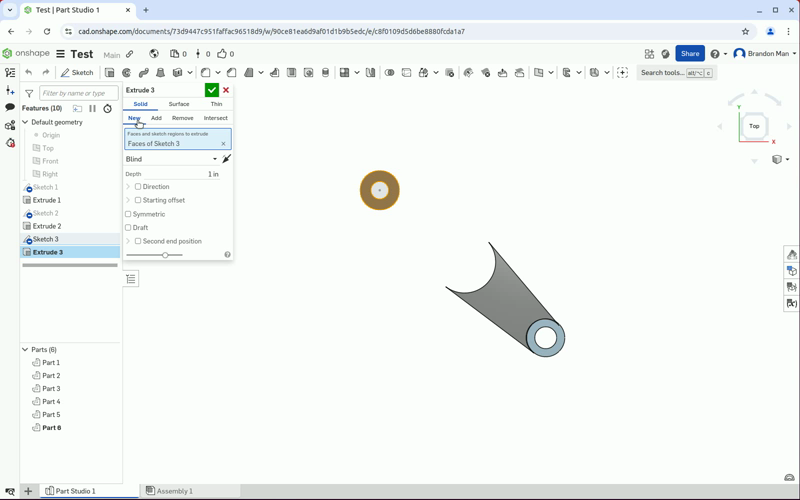
key(tab, 4)
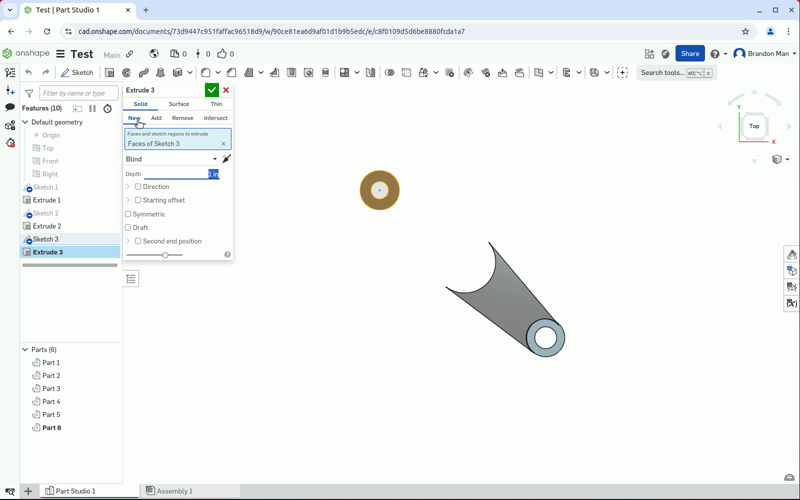
text(1.926)
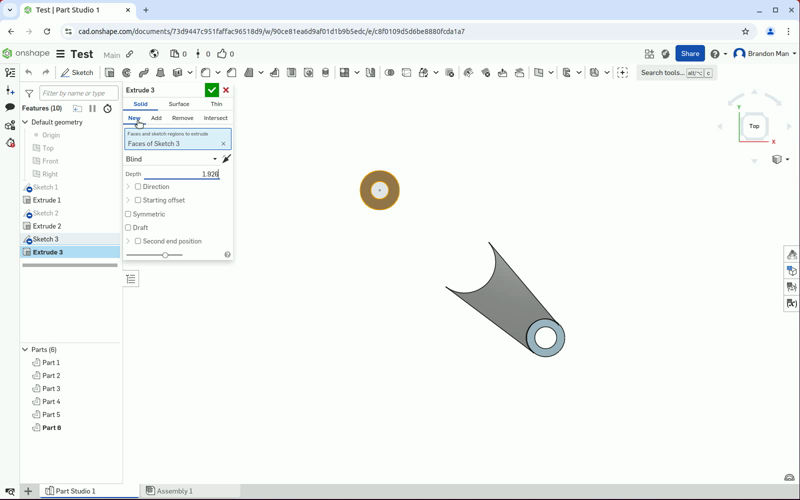
key(enter)
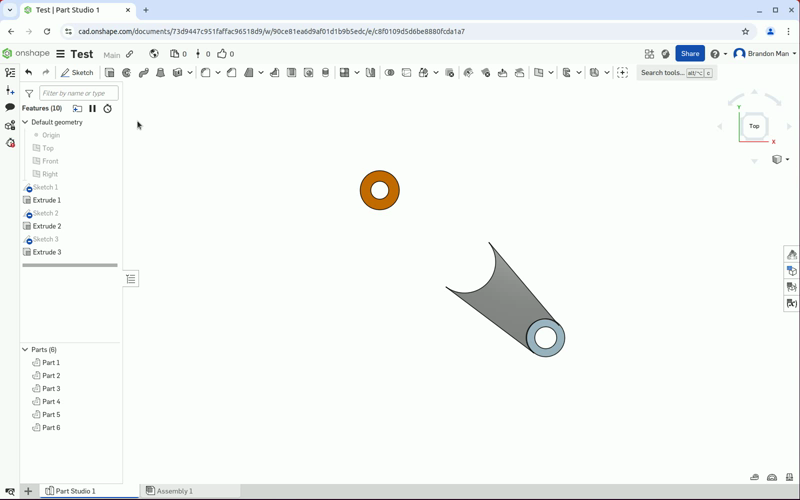
key(shift+h)
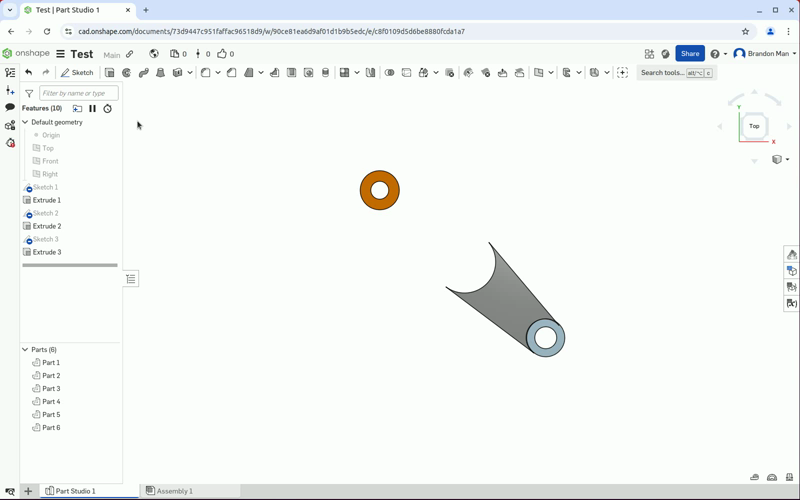
key(shift+h)
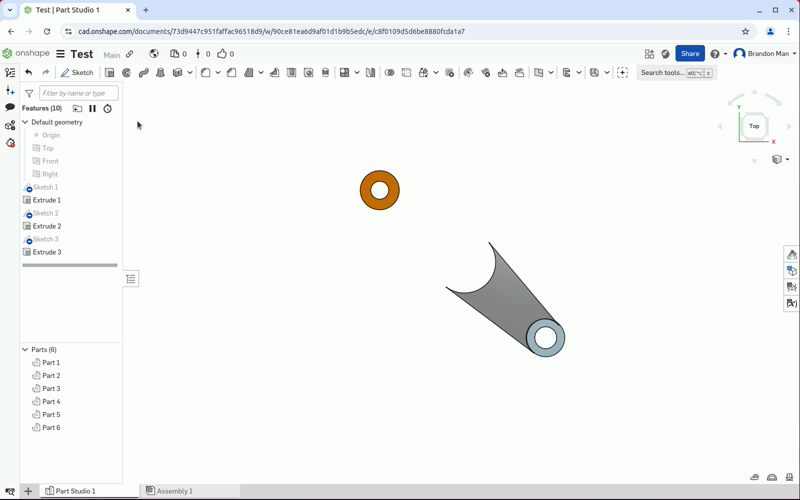
mouse_move(73, 189)
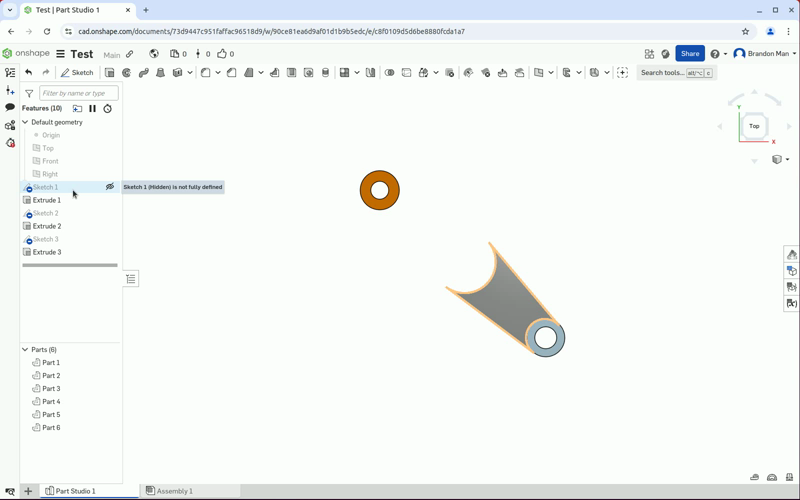
click(73, 189)
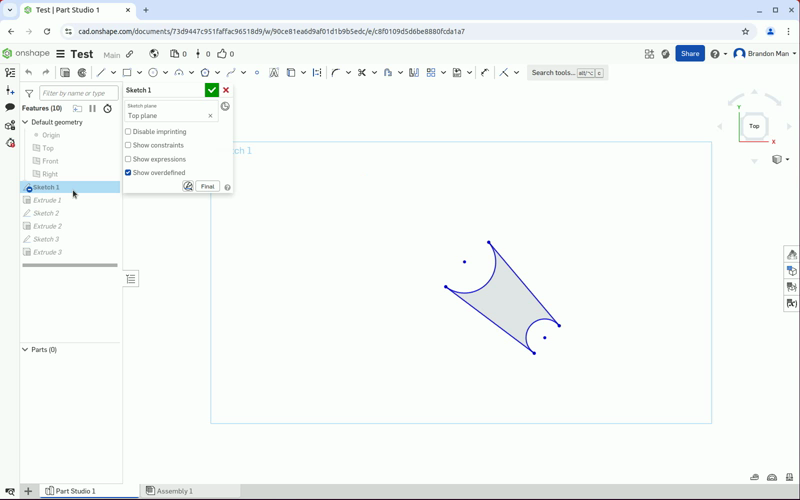
mouse_move(229, 92)
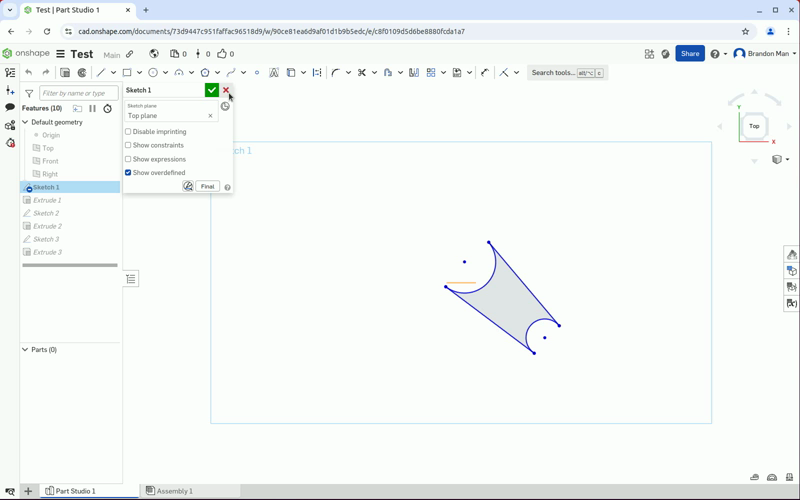
click(229, 92)
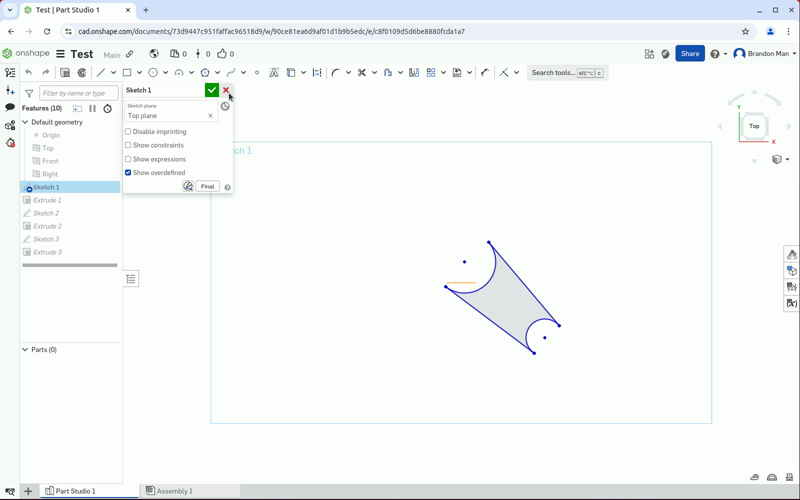
key(shift+s)
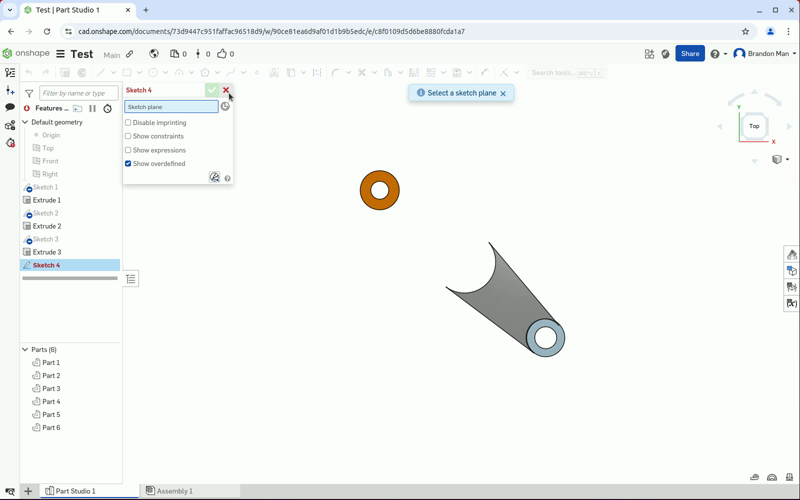
mouse_move(73, 150)
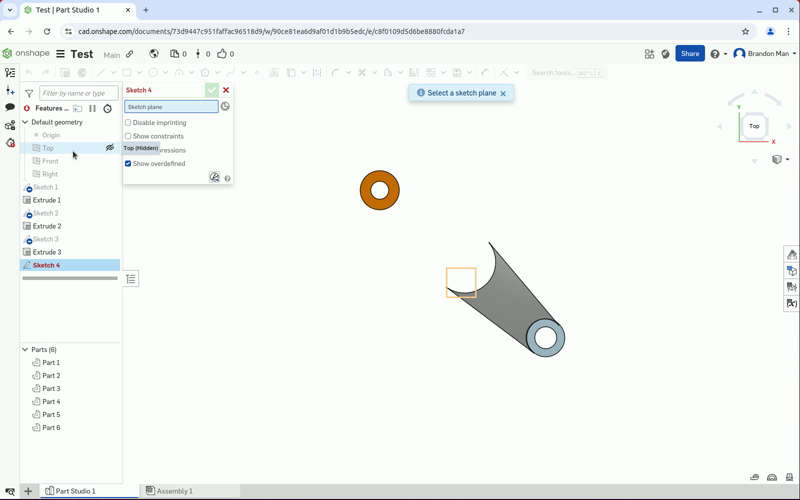
click(73, 150)
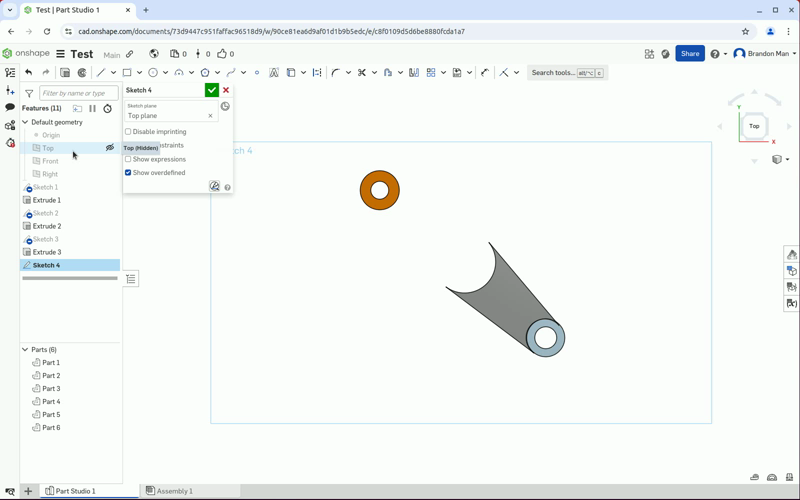
mouse_move(73, 352)
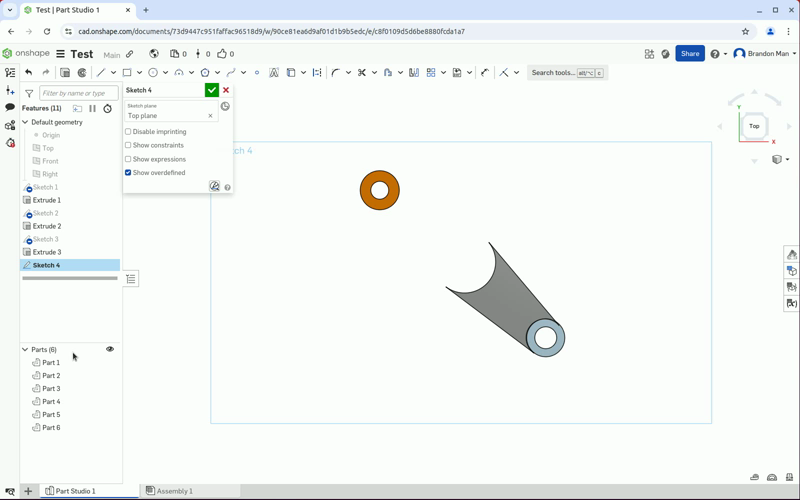
key(y)
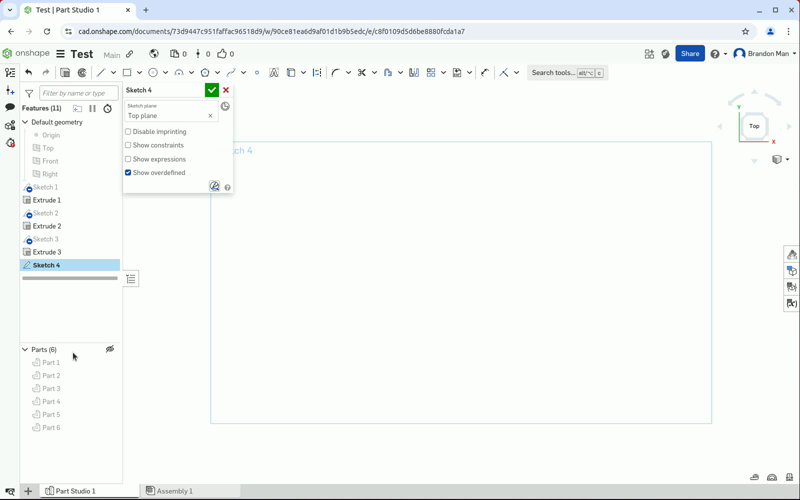
key(l)
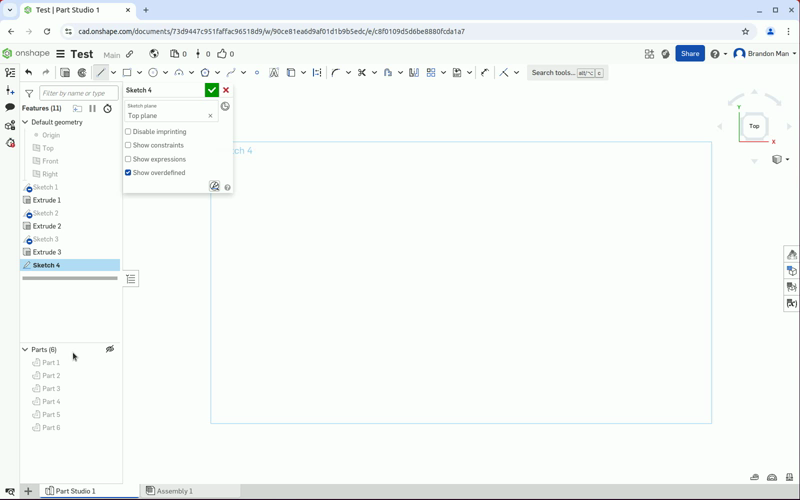
key_down(shift)
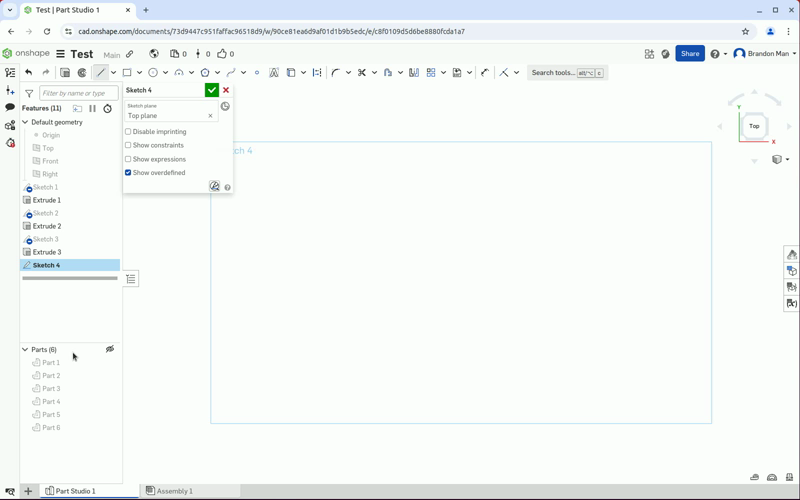
mouse_move(365, 203)
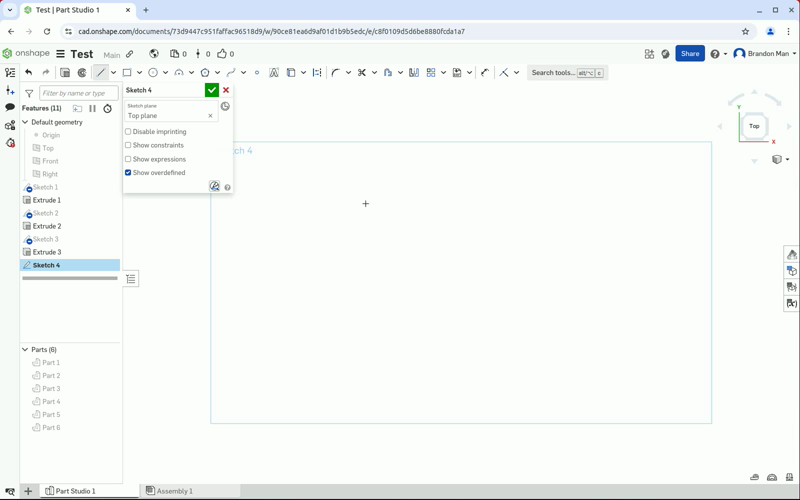
click(365, 203)
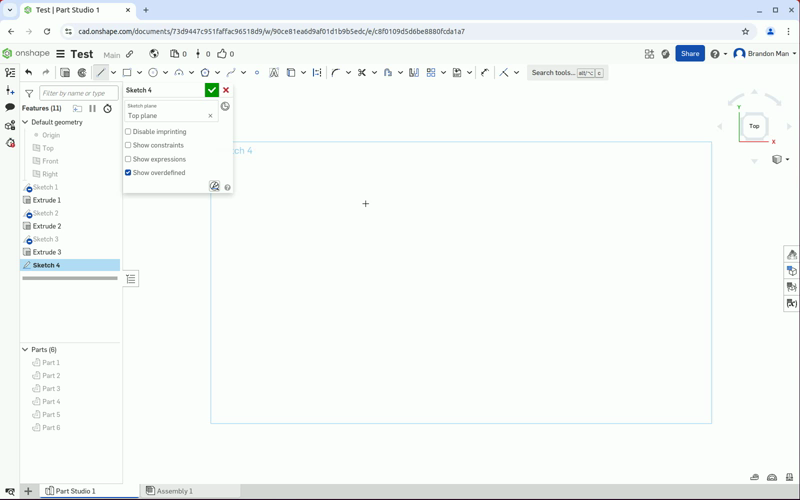
key_up(shift)
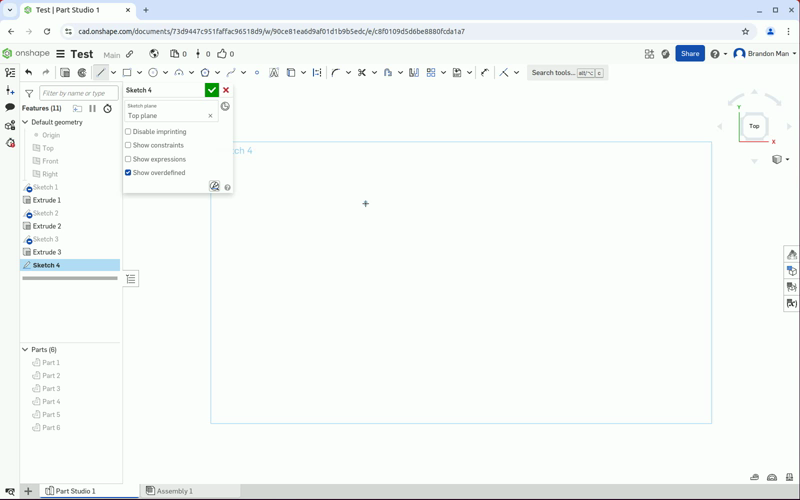
key_down(shift)
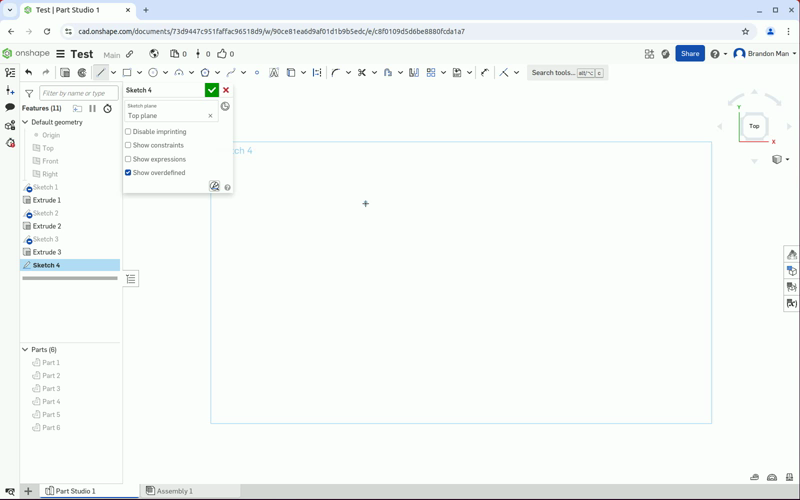
mouse_move(442, 283)
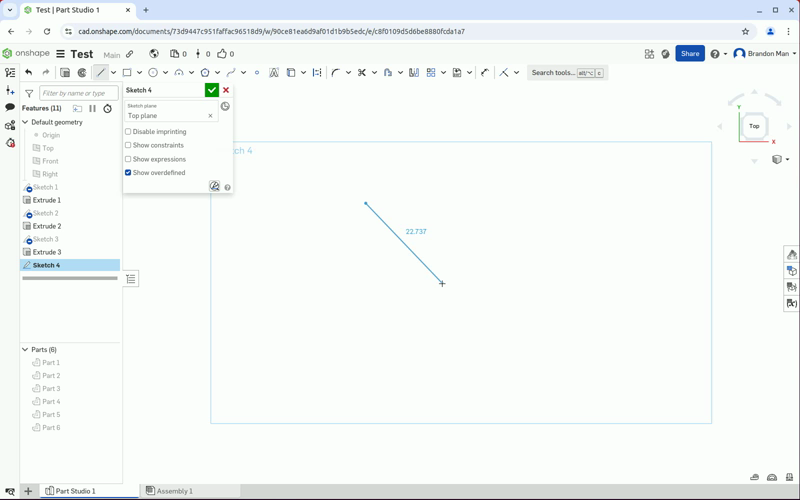
click(442, 283)
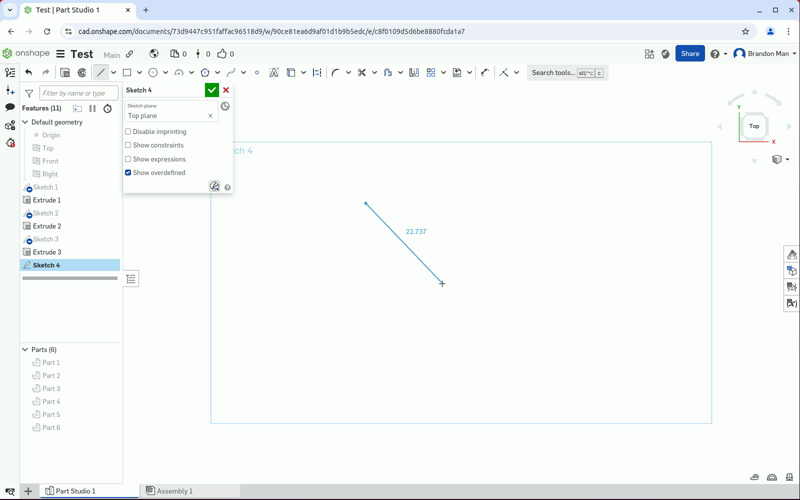
key_up(shift)
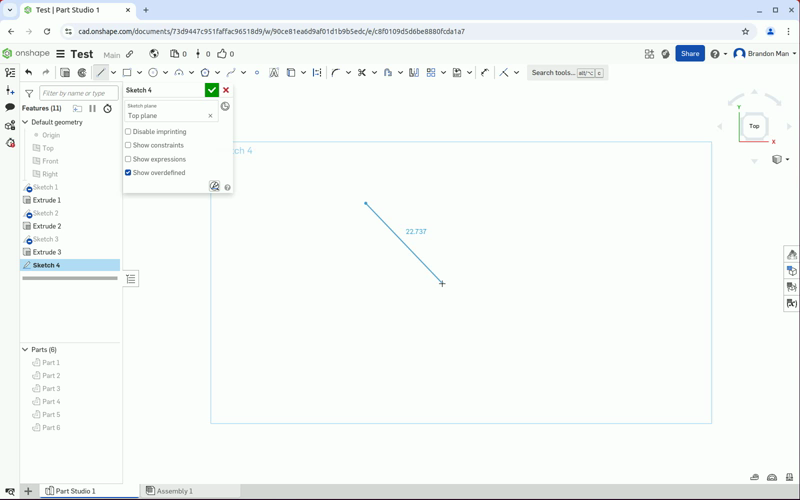
key(esc)
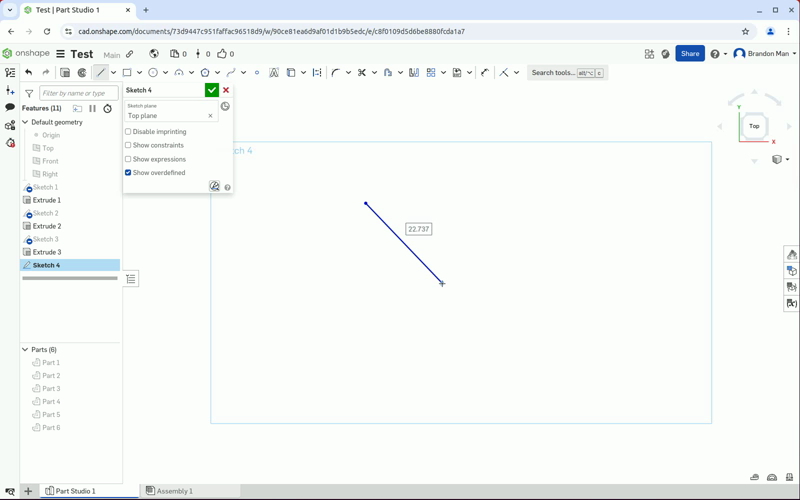
key(a)
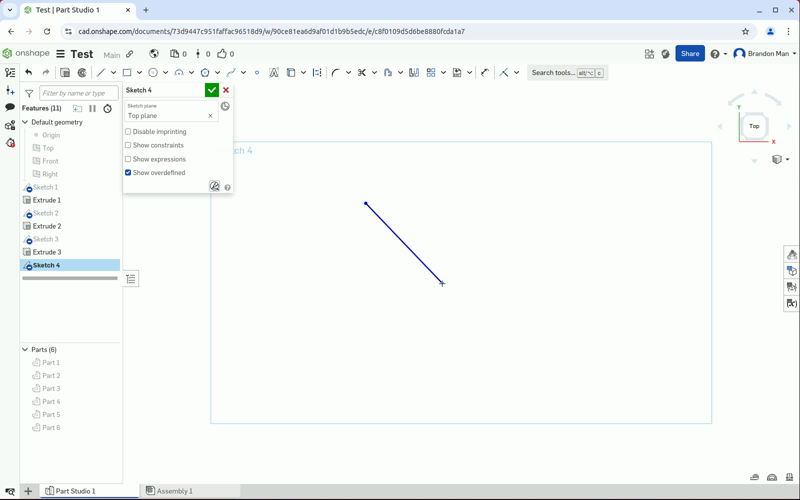
mouse_move(442, 283)
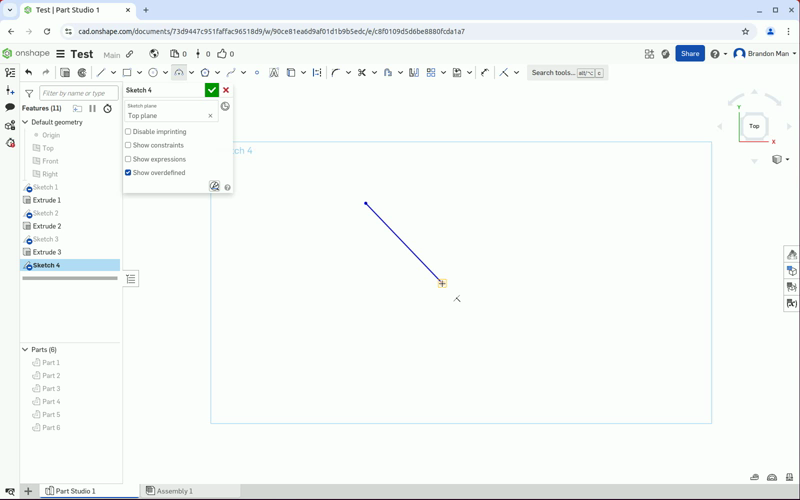
click(442, 283)
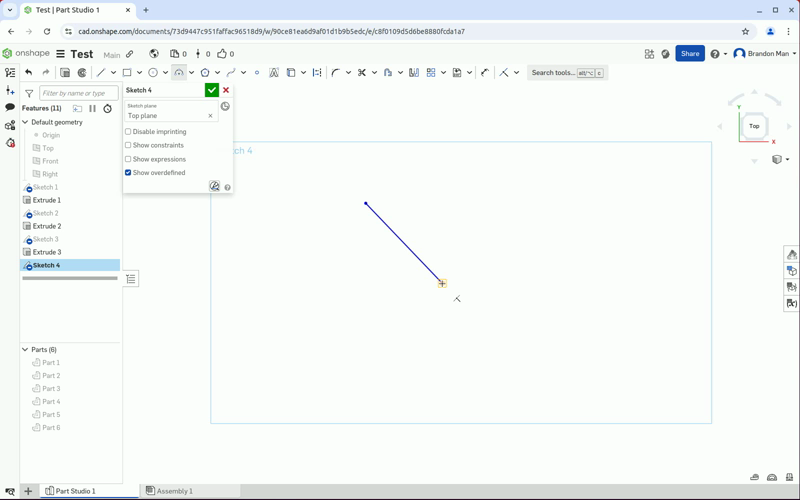
key_down(shift)
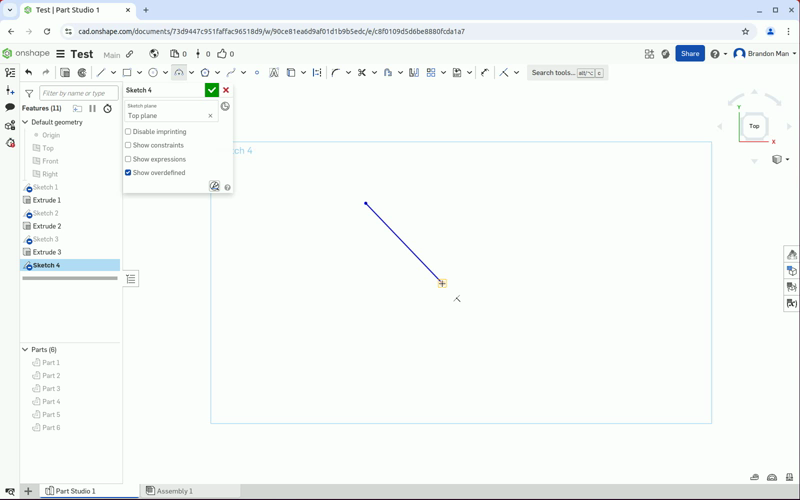
mouse_move(441, 241)
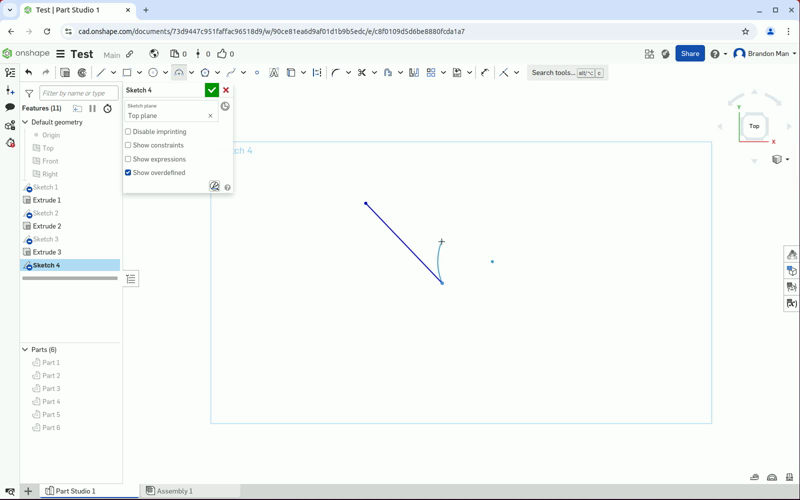
click(441, 241)
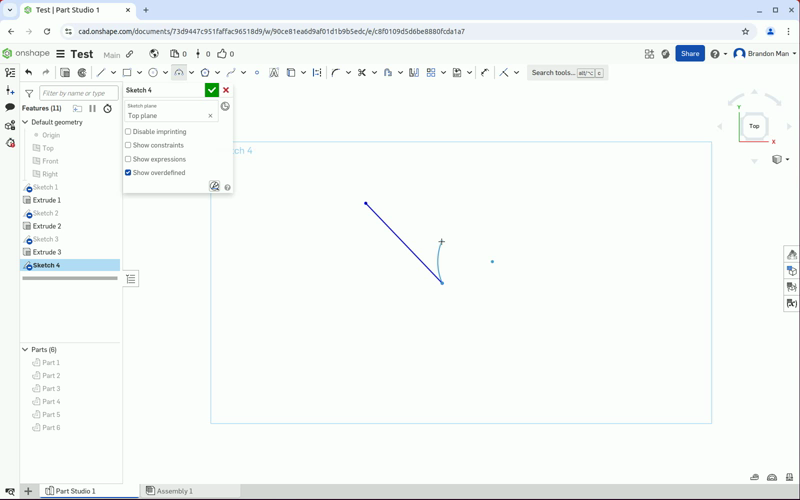
mouse_move(434, 262)
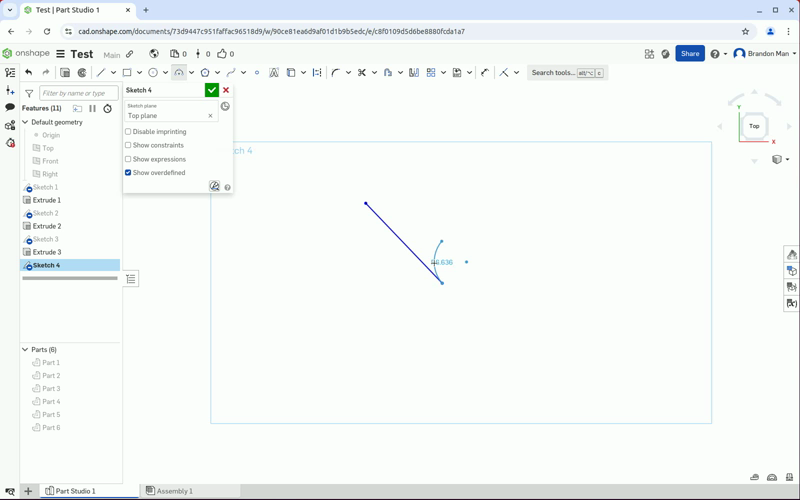
click(434, 262)
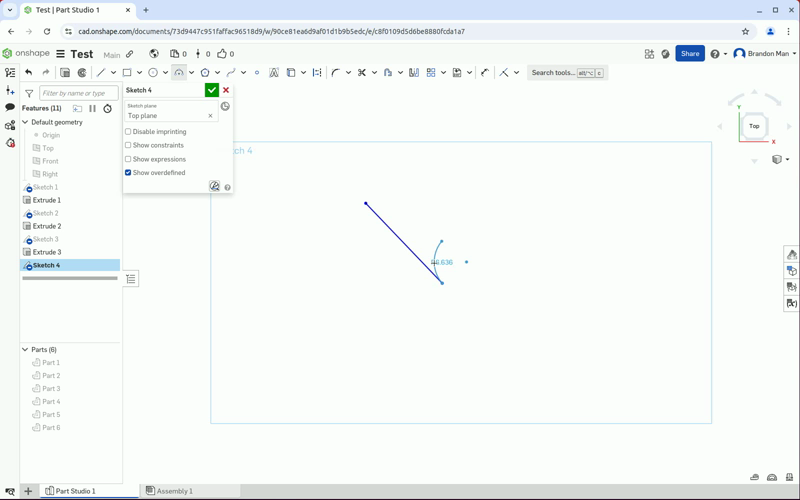
key_up(shift)
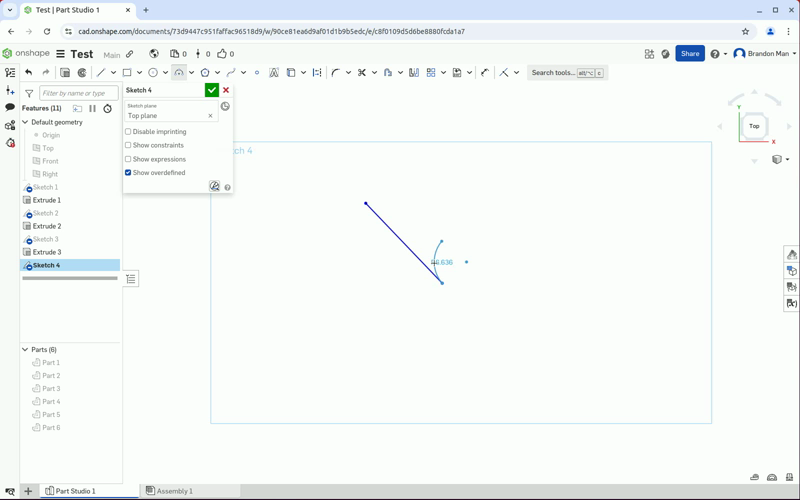
key(esc)
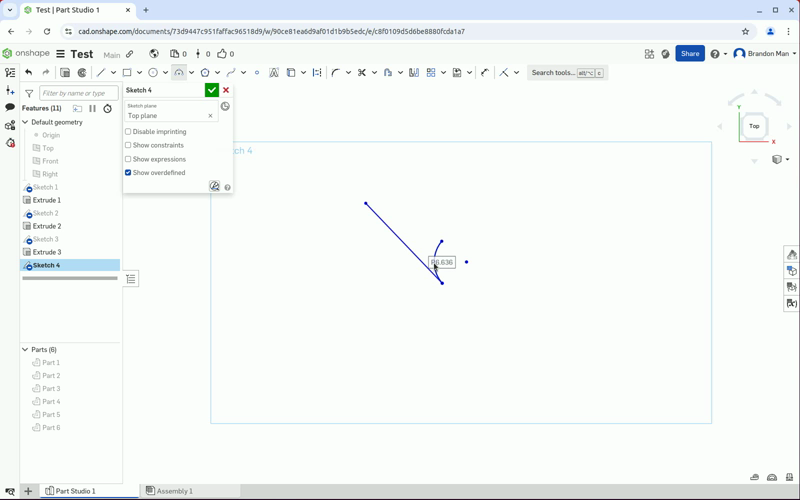
key(l)
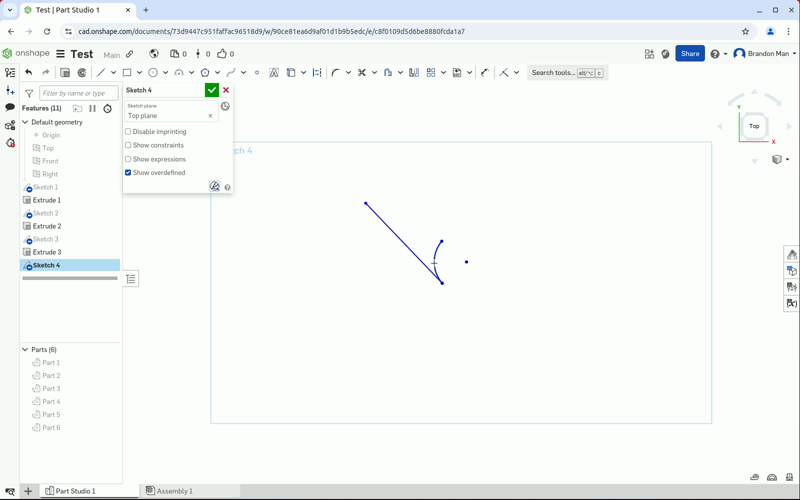
mouse_move(441, 241)
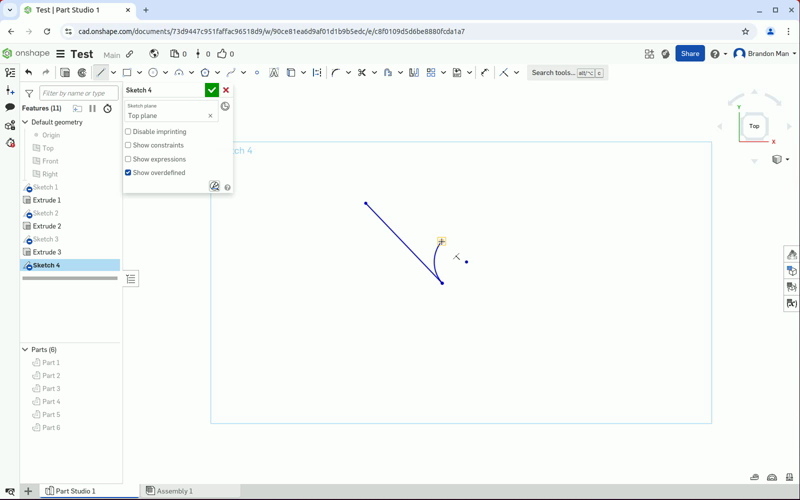
click(441, 241)
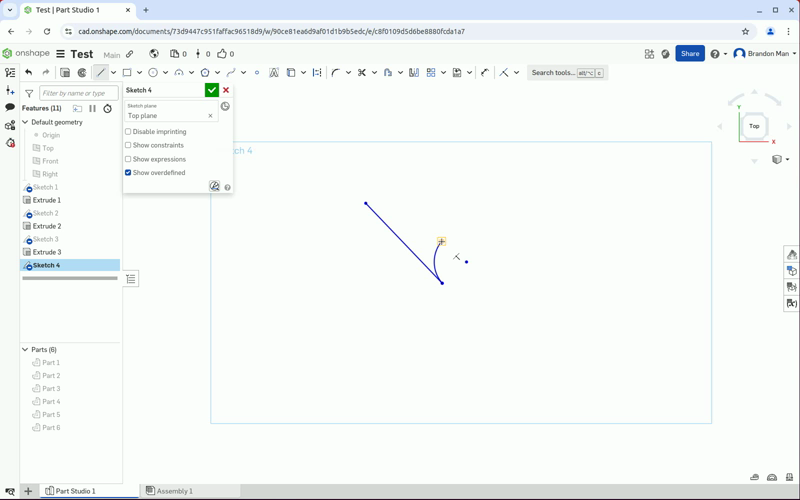
key_down(shift)
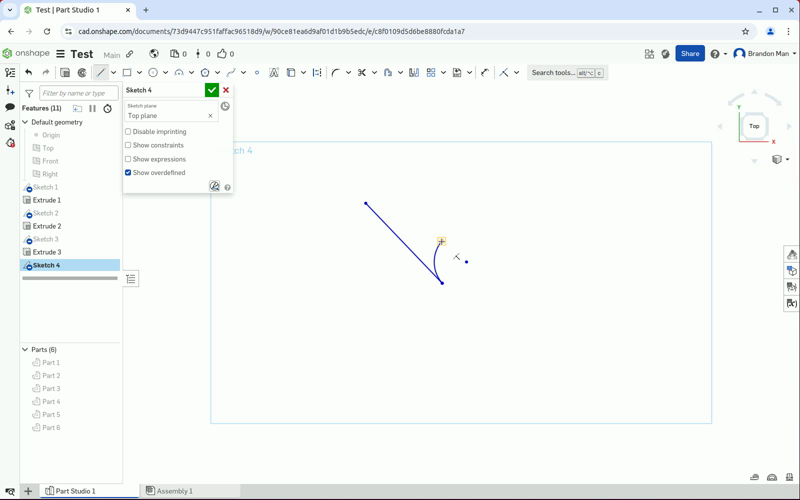
mouse_move(395, 202)
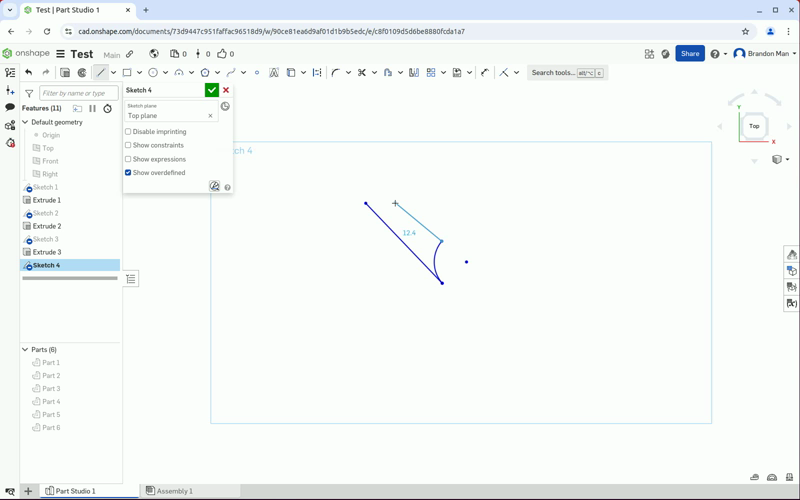
click(395, 202)
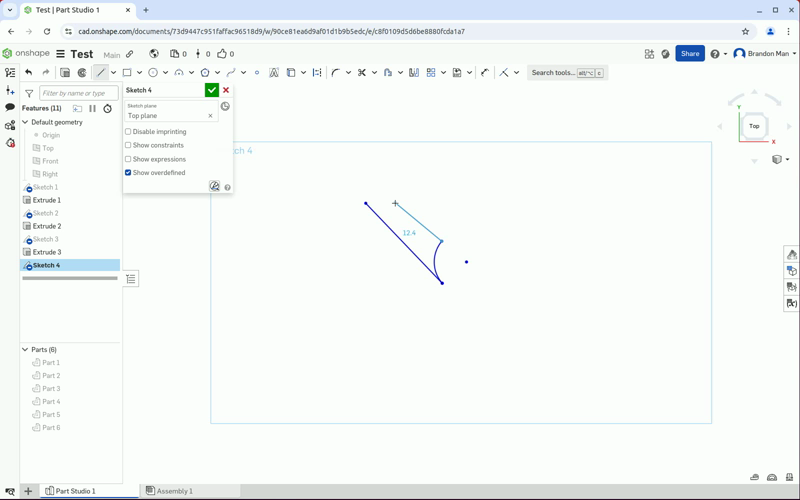
key_up(shift)
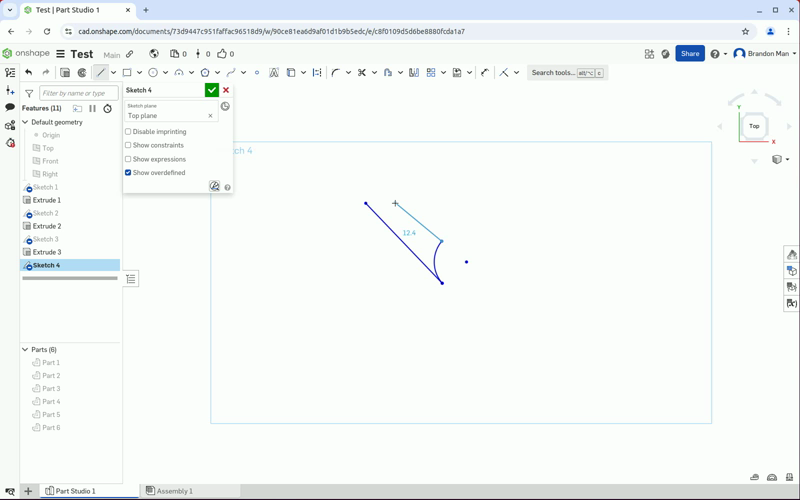
key(esc)
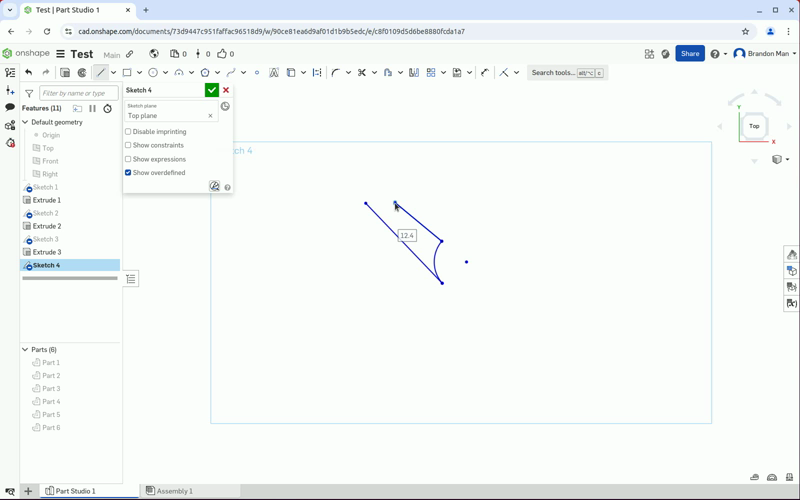
key(a)
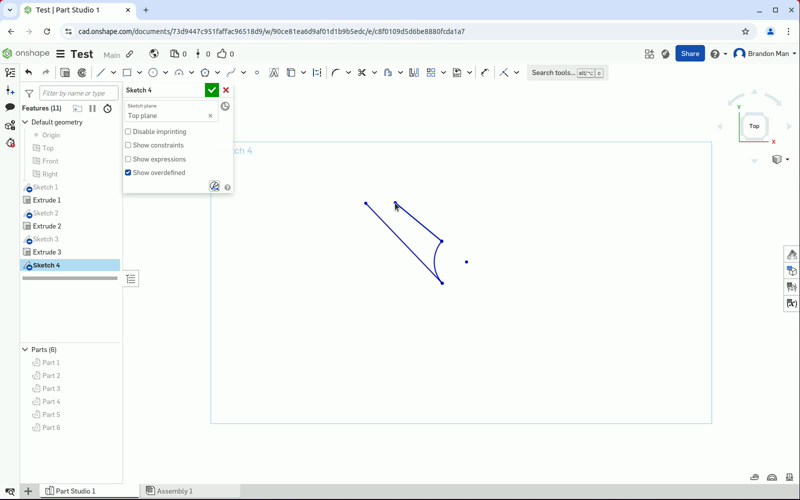
mouse_move(395, 202)
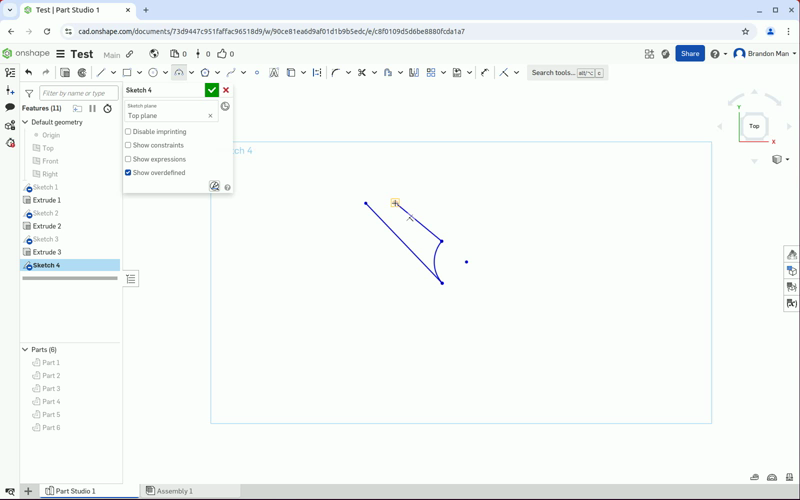
click(395, 202)
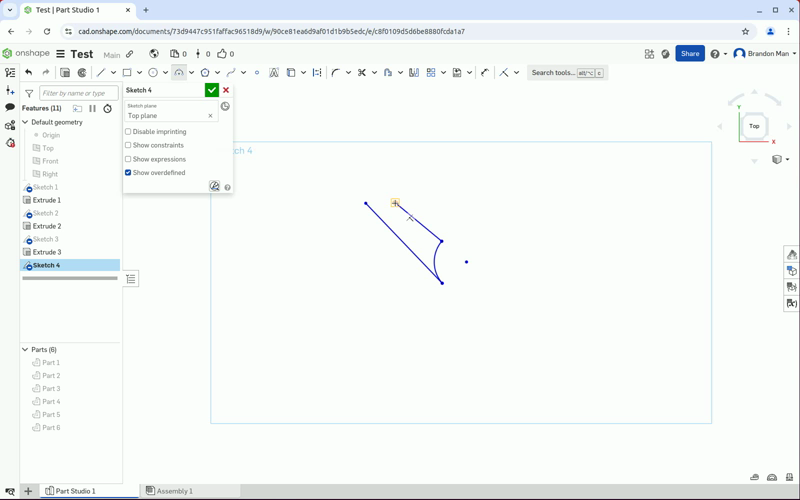
mouse_move(365, 203)
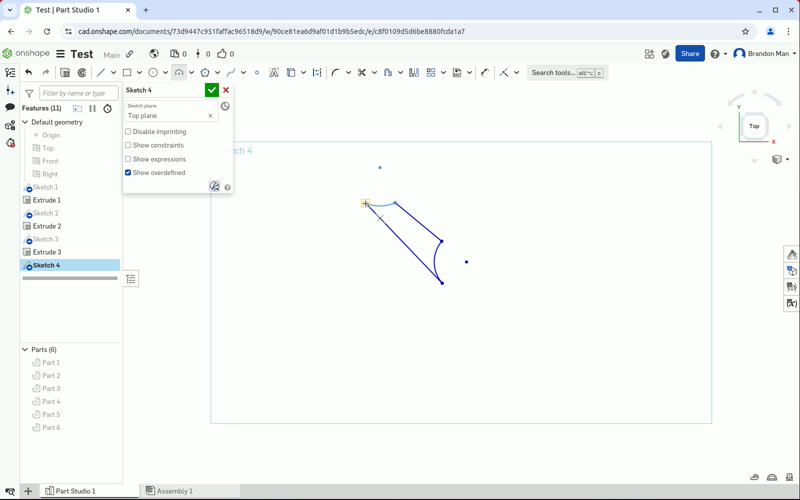
click(365, 203)
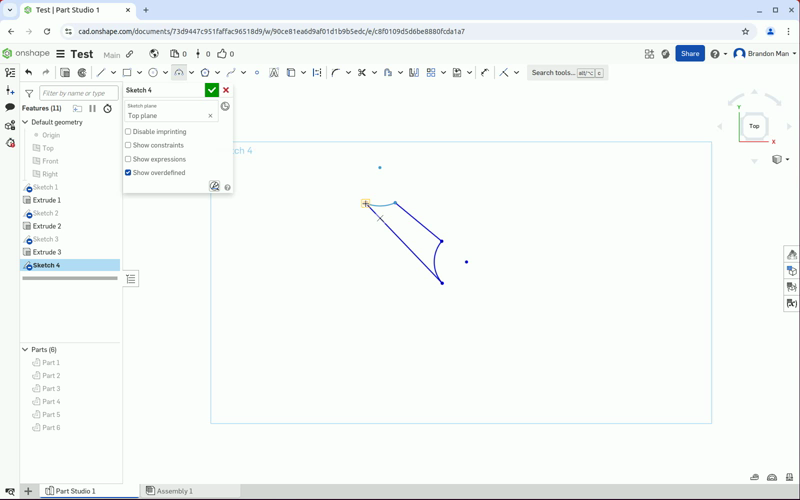
key_down(shift)
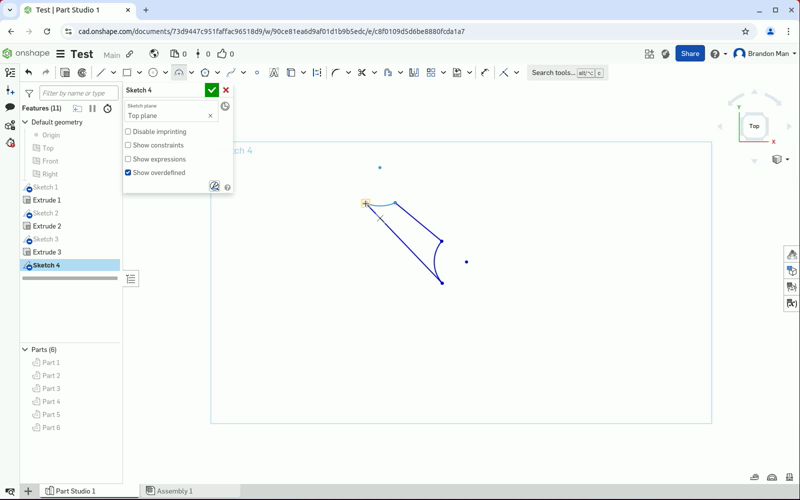
mouse_move(380, 209)
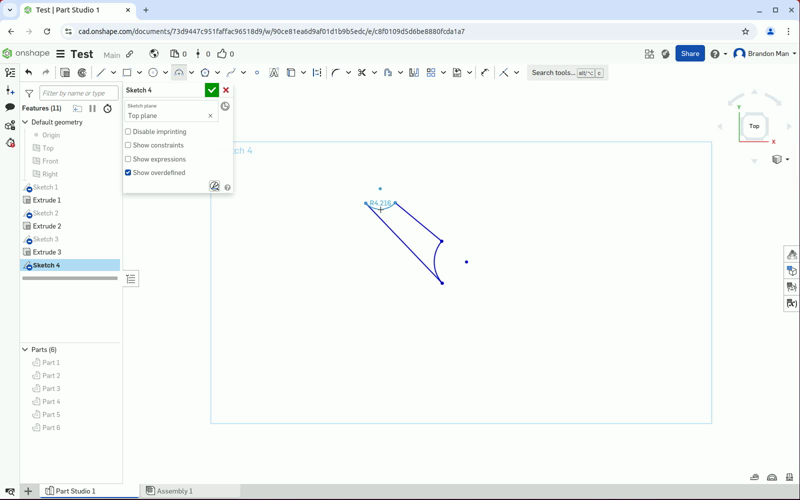
click(380, 209)
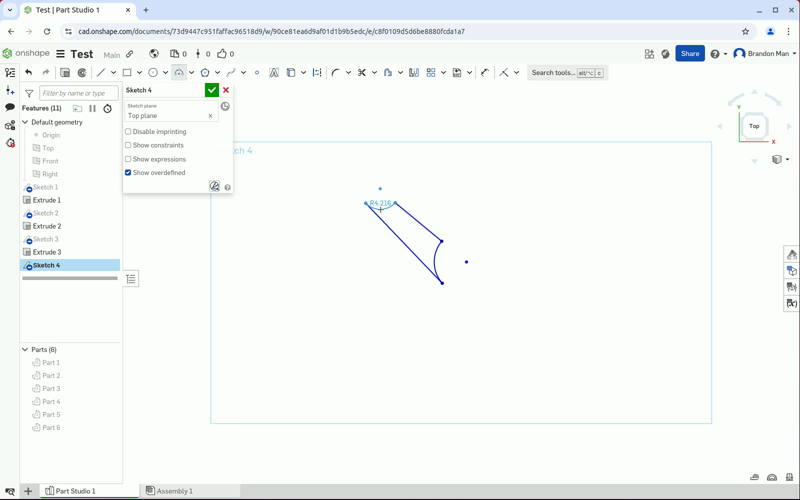
key_up(shift)
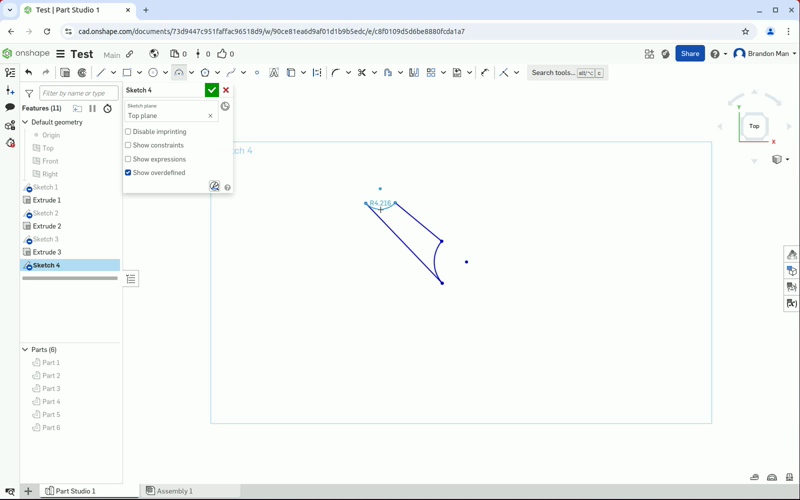
key(esc)
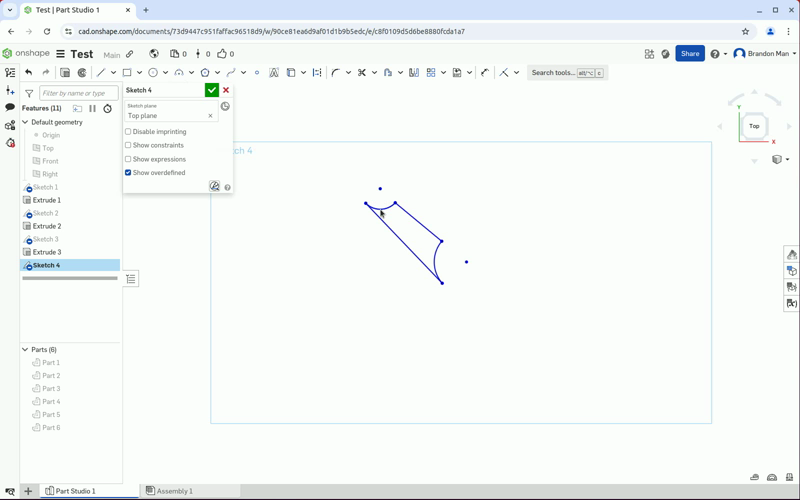
mouse_move(399, 223)
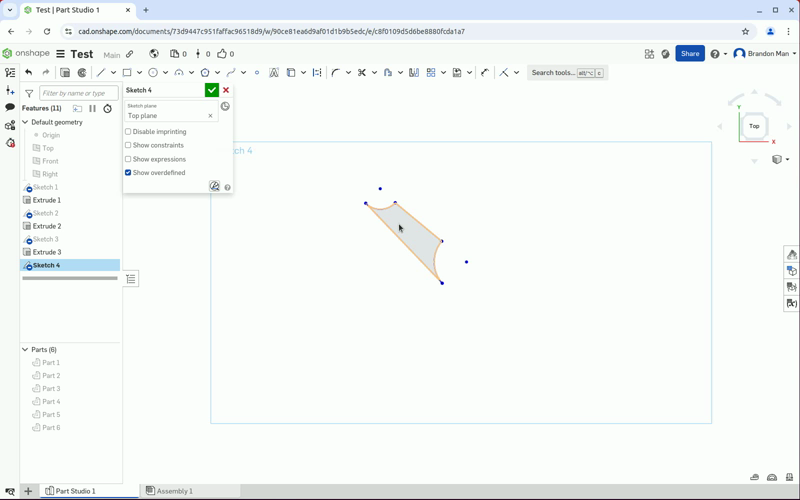
scroll(6)
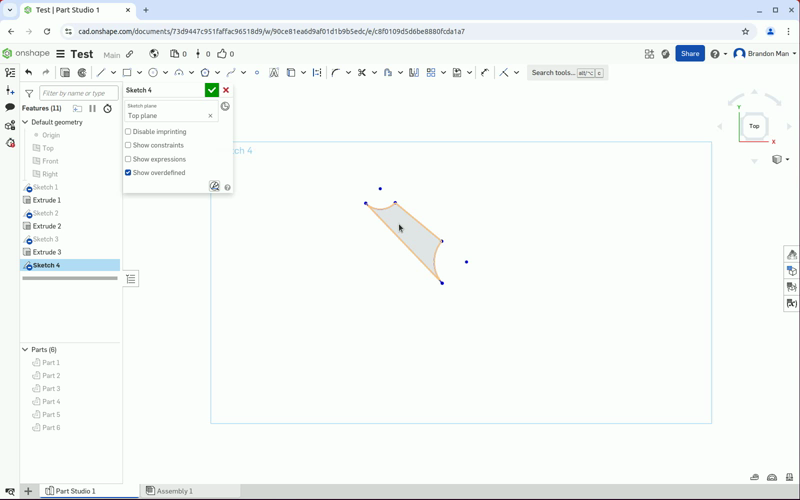
scroll(6)
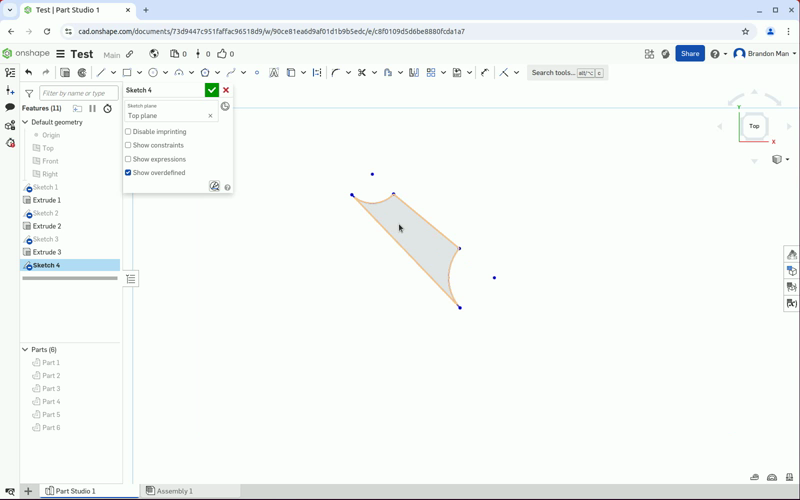
scroll(6)
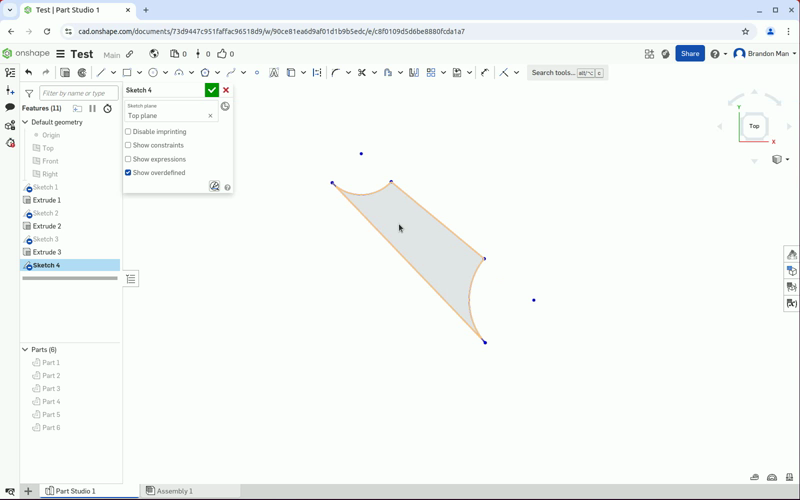
scroll(6)
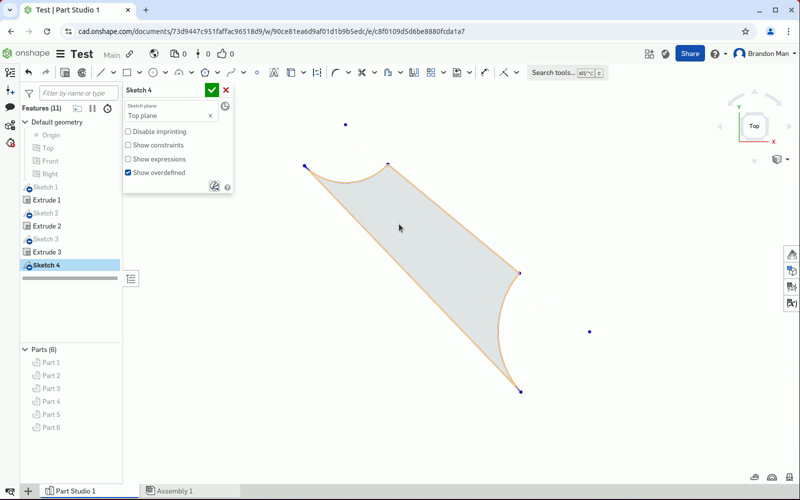
scroll(6)
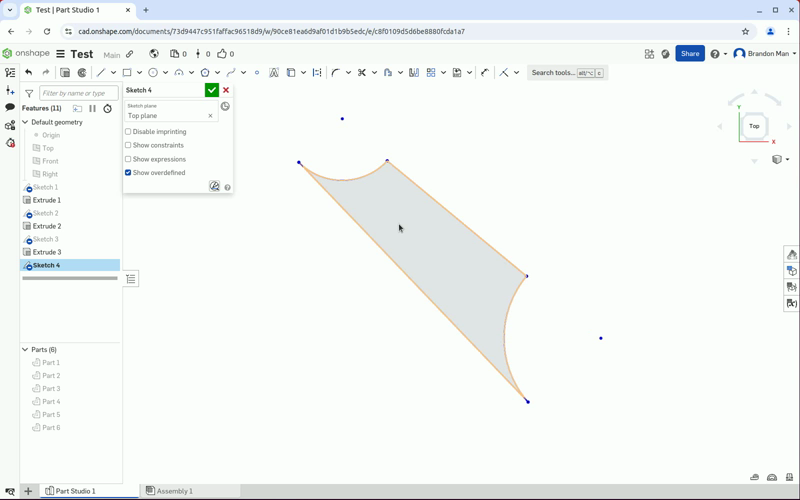
scroll(6)
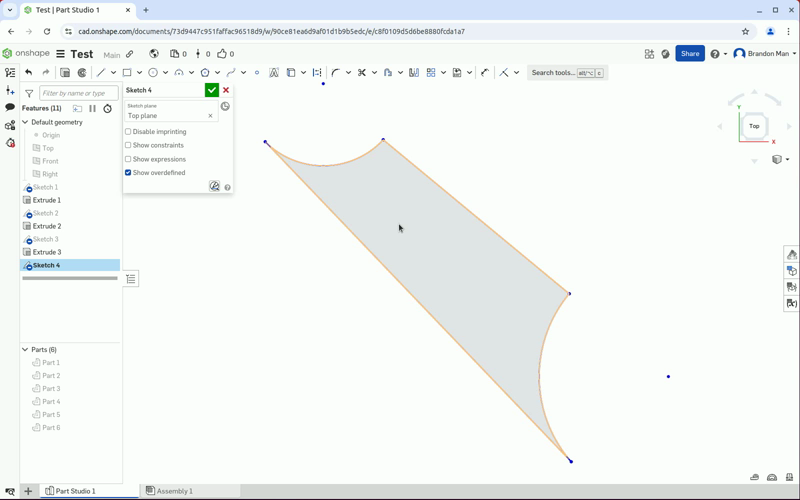
scroll(6)
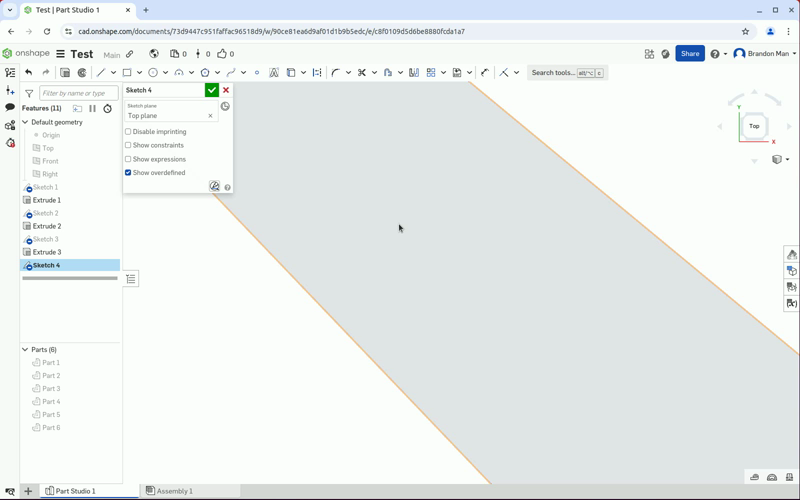
click(399, 223)
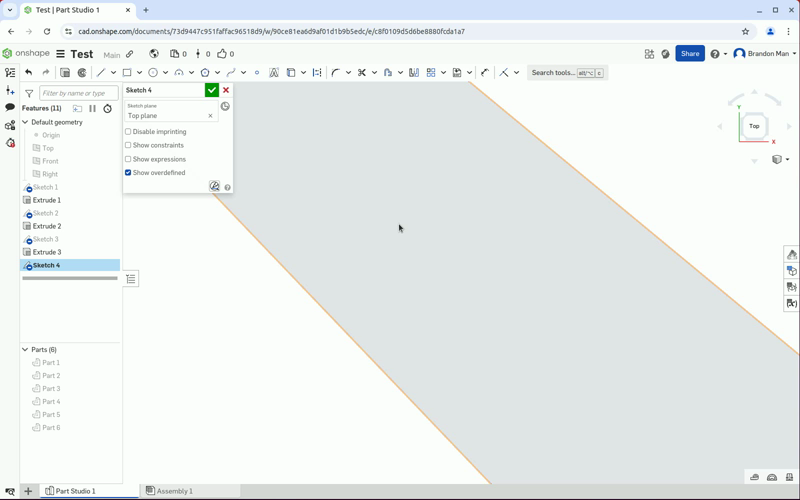
scroll(-6)
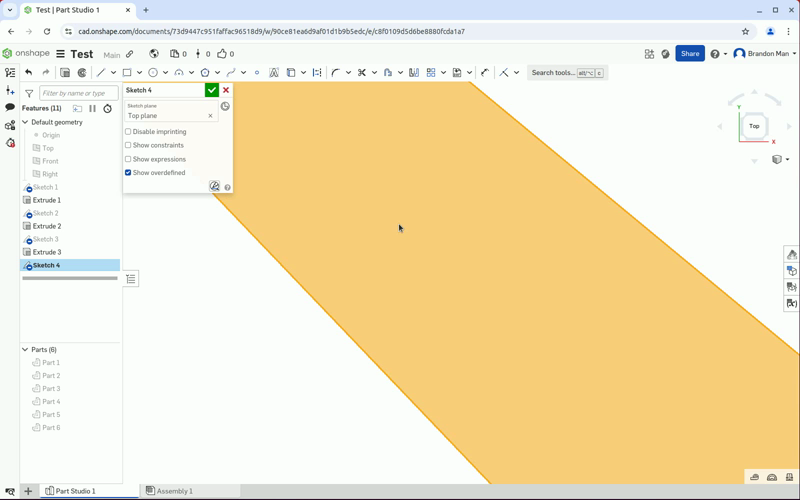
scroll(-6)
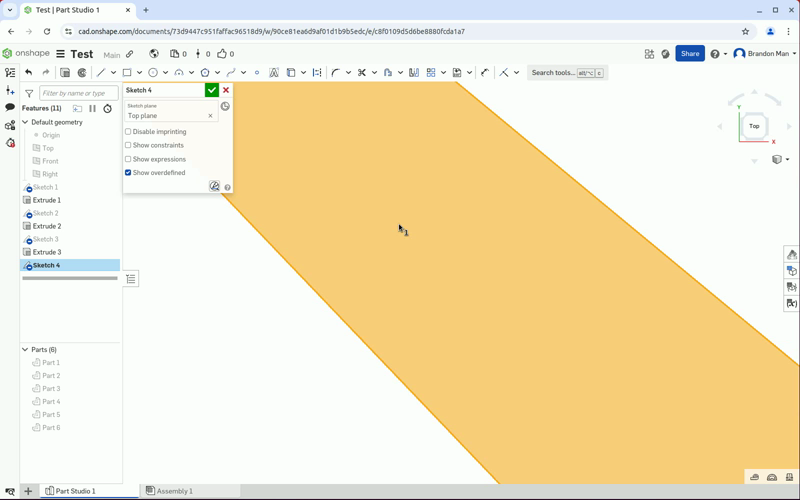
scroll(-6)
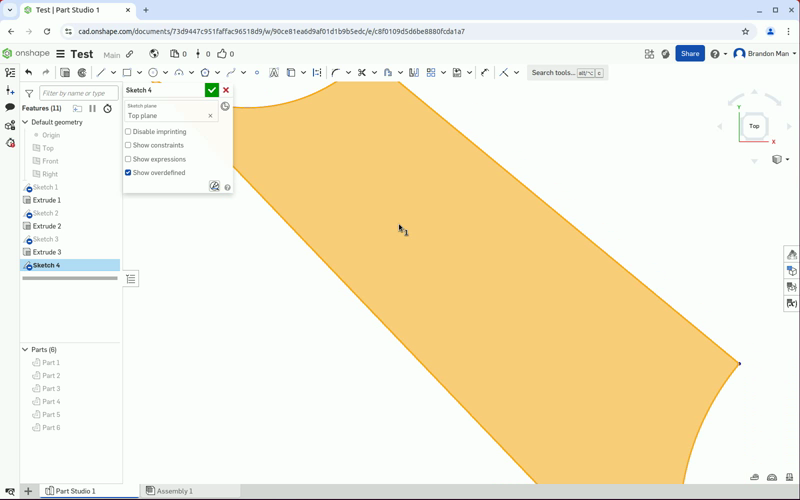
scroll(-6)
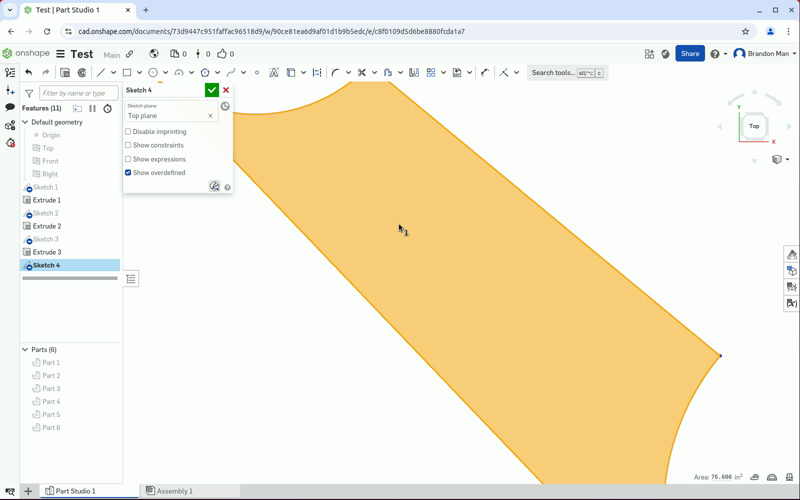
scroll(-6)
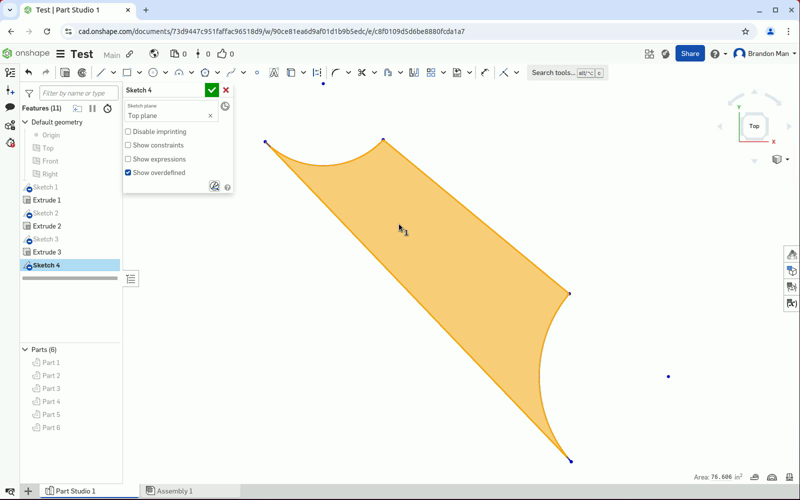
scroll(-6)
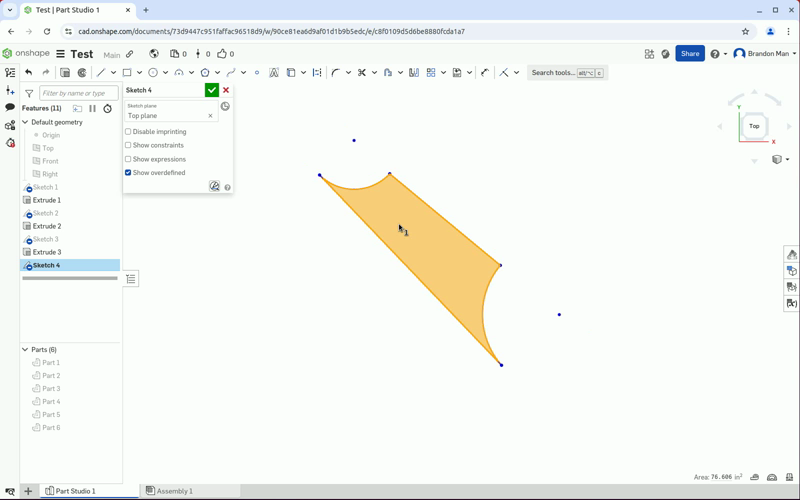
scroll(-6)
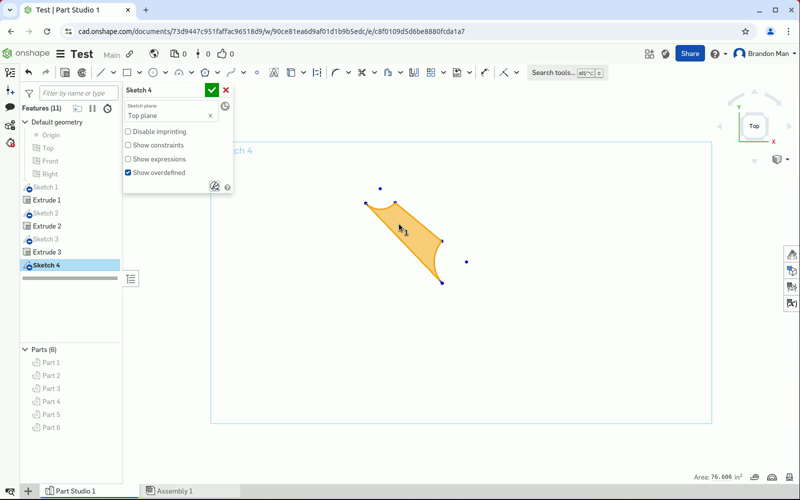
mouse_move(73, 352)
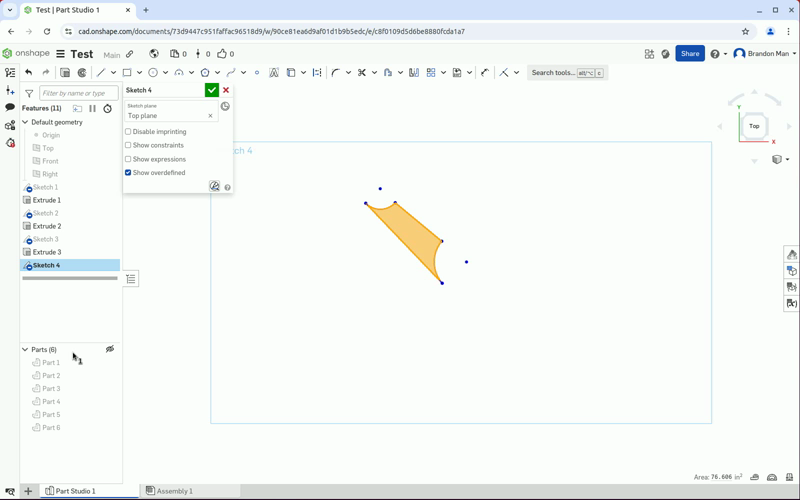
key(shift+y)
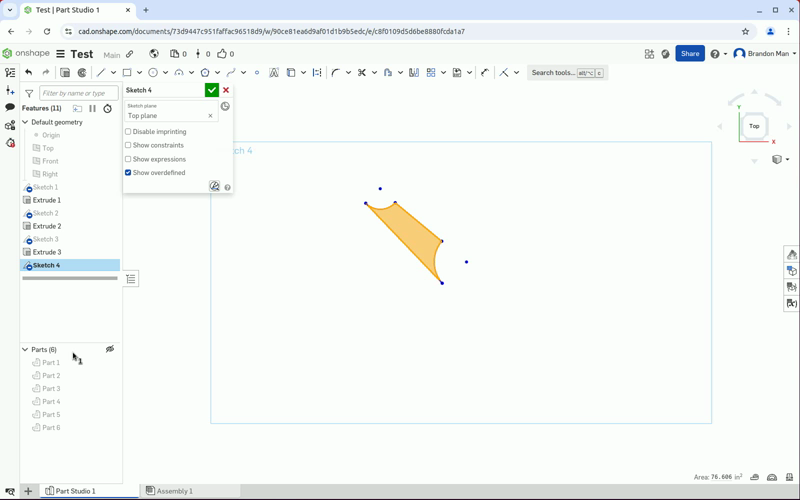
key(shift+e)
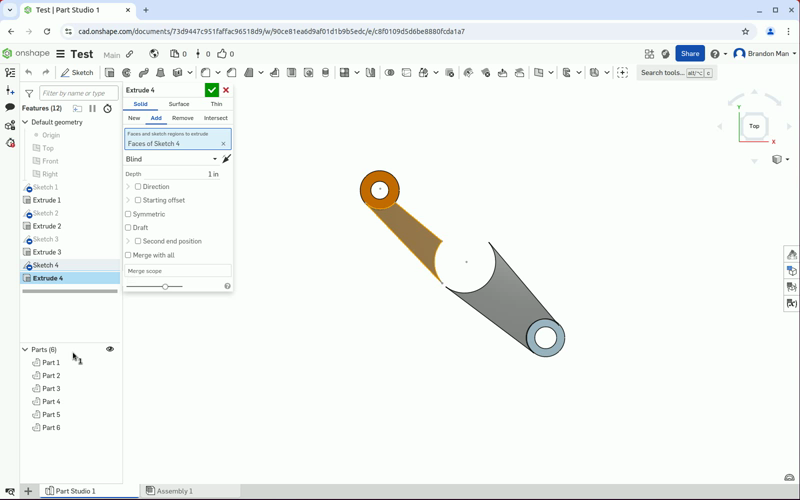
mouse_move(143, 106)
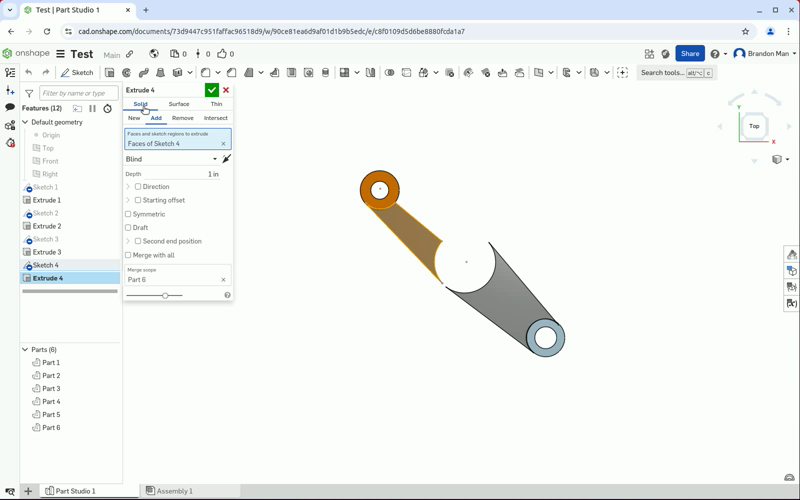
click(143, 106)
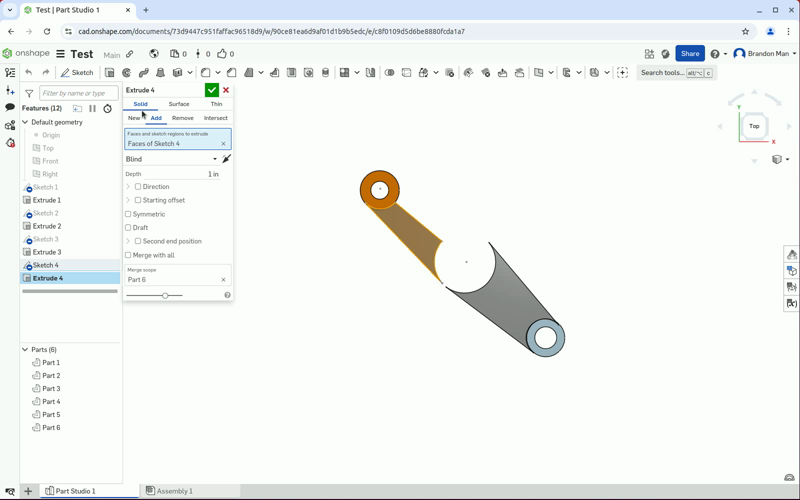
mouse_move(137, 120)
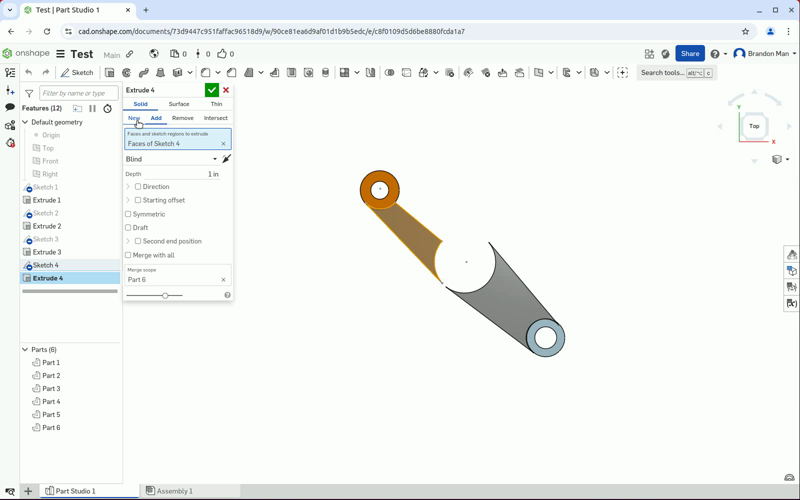
click(137, 120)
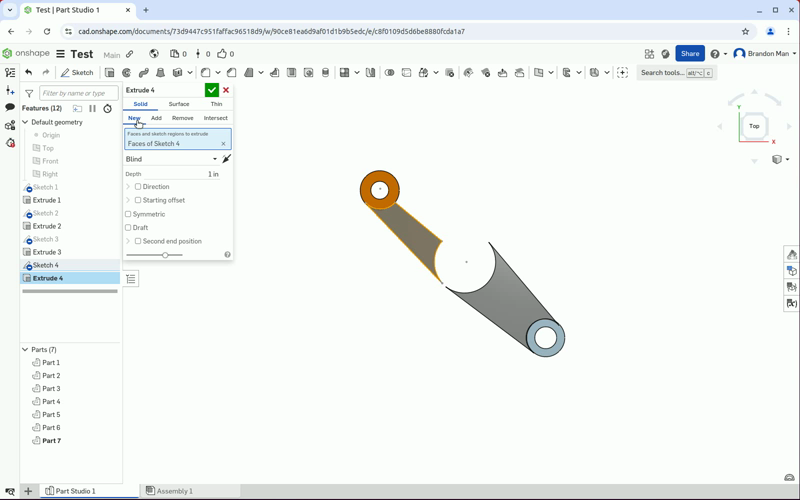
key(tab, 4)
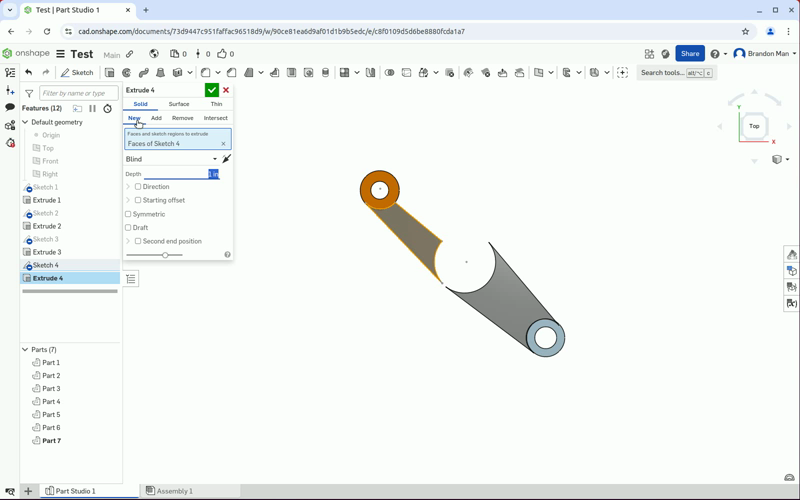
text(1.926)
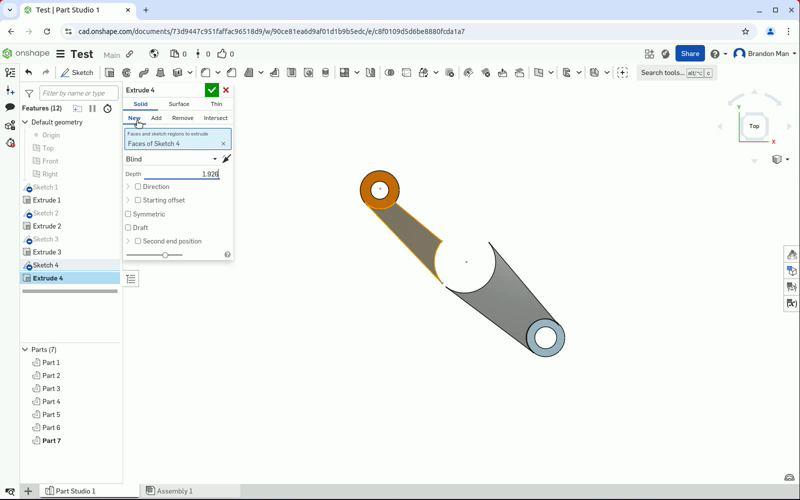
key(enter)
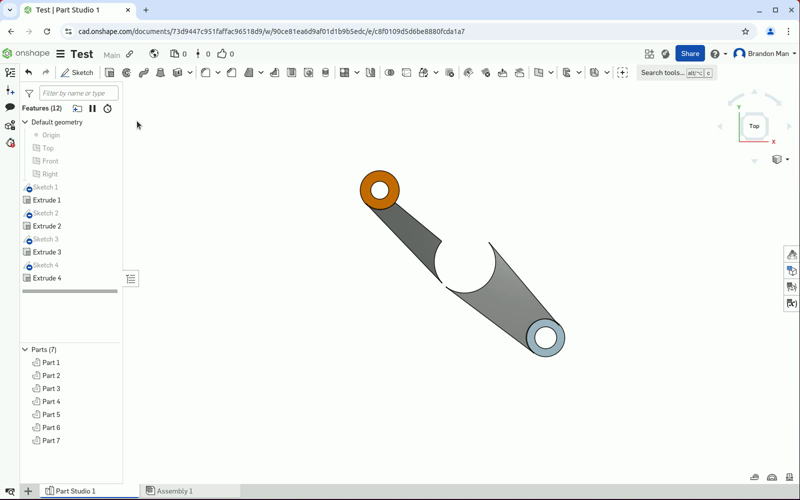
key(shift+h)
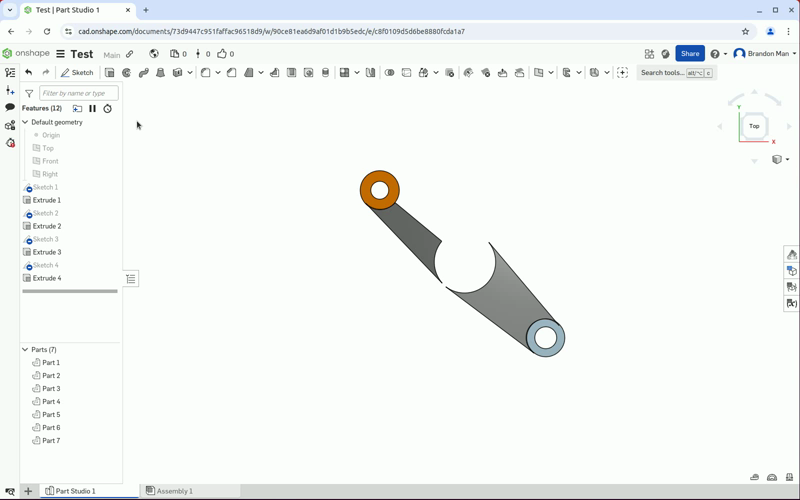
key(shift+h)
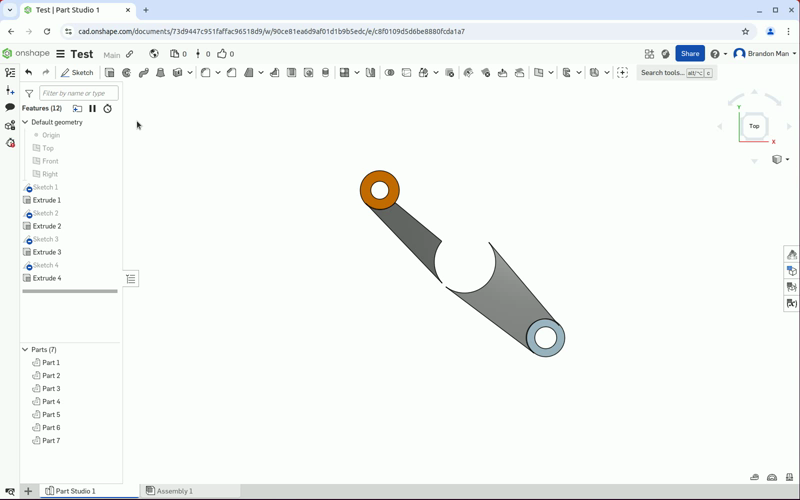
mouse_move(73, 189)
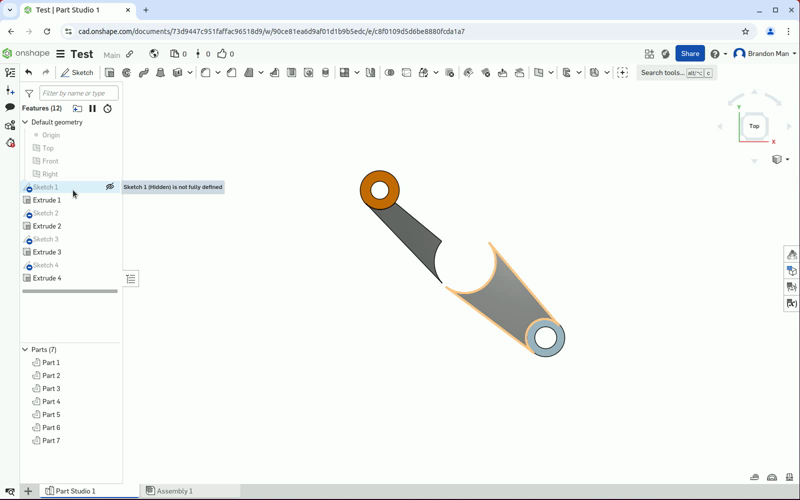
click(73, 189)
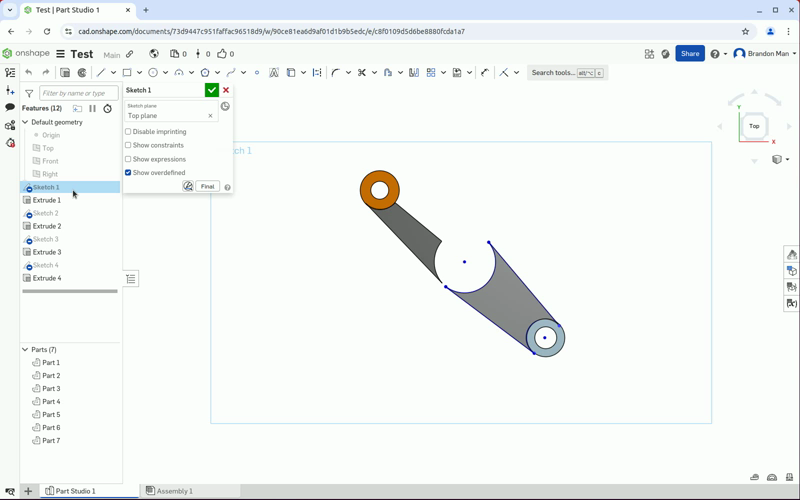
mouse_move(229, 92)
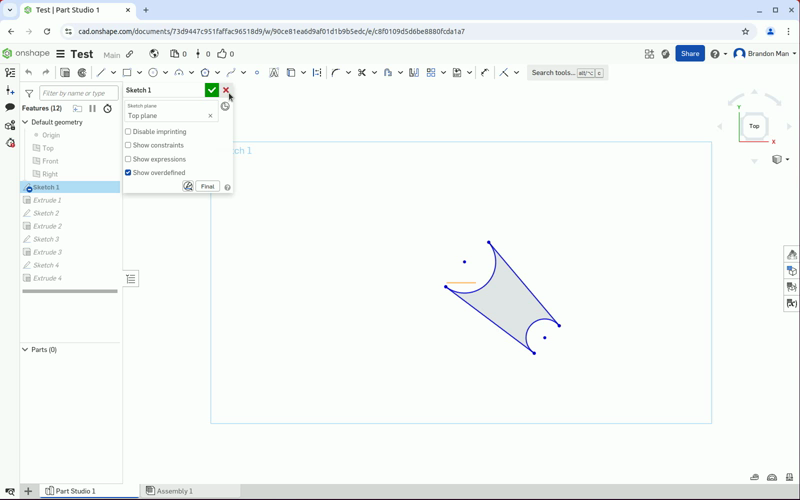
click(229, 92)
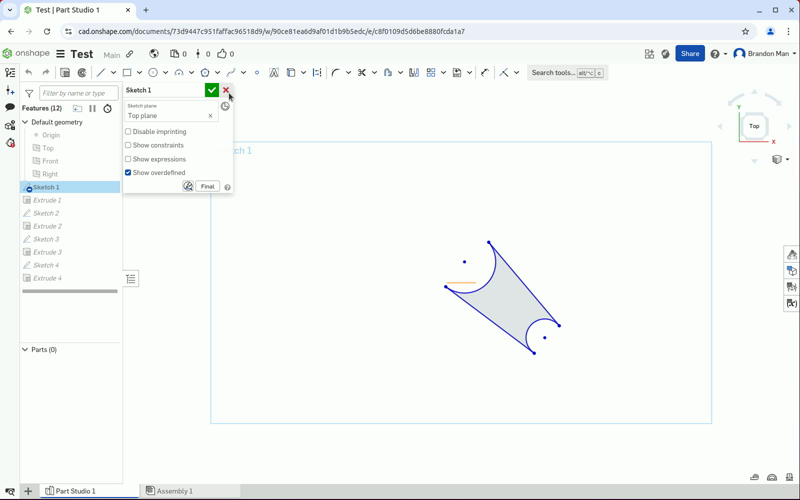
key(shift+s)
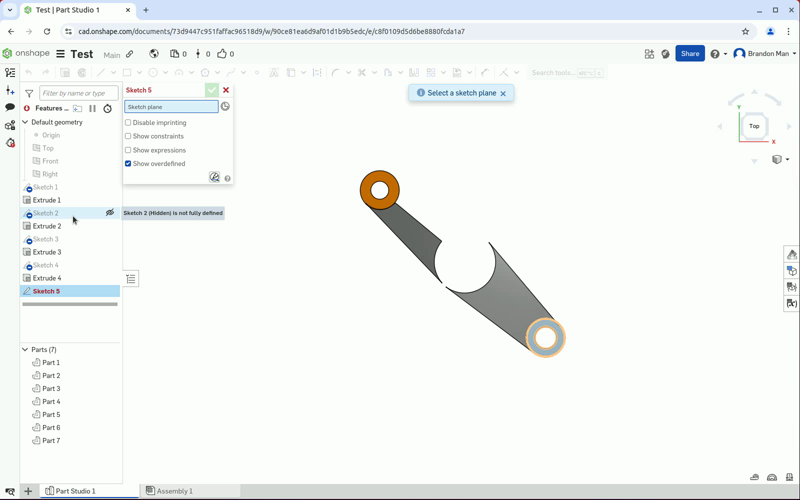
scroll(3)
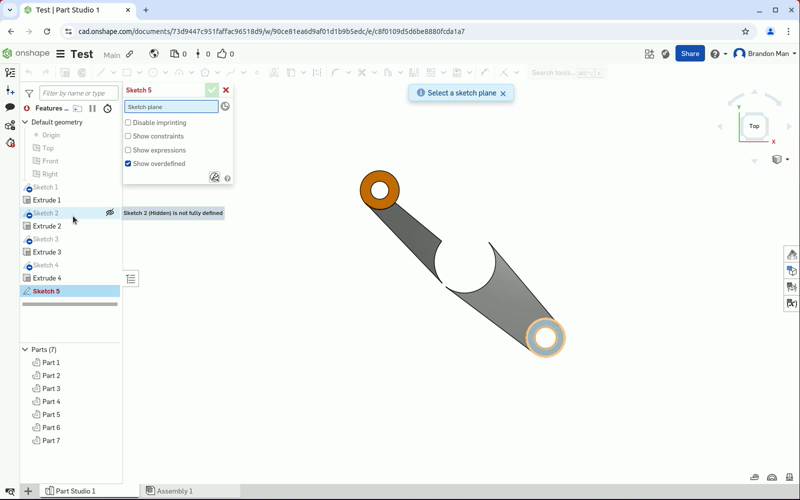
mouse_move(73, 150)
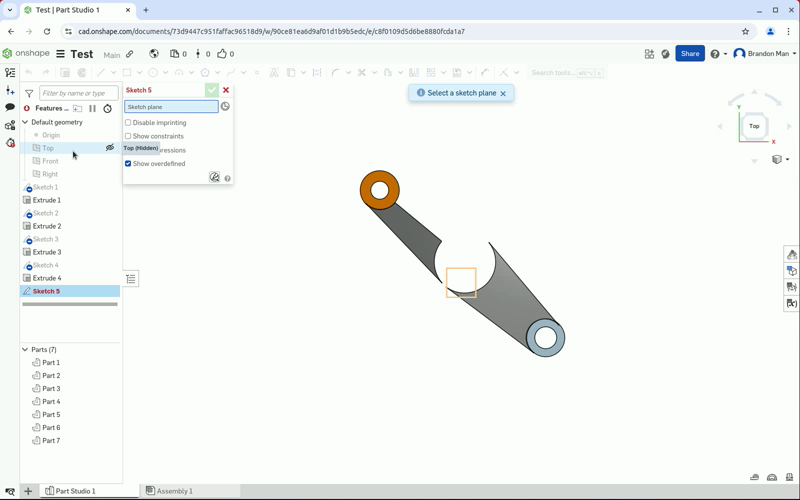
click(73, 150)
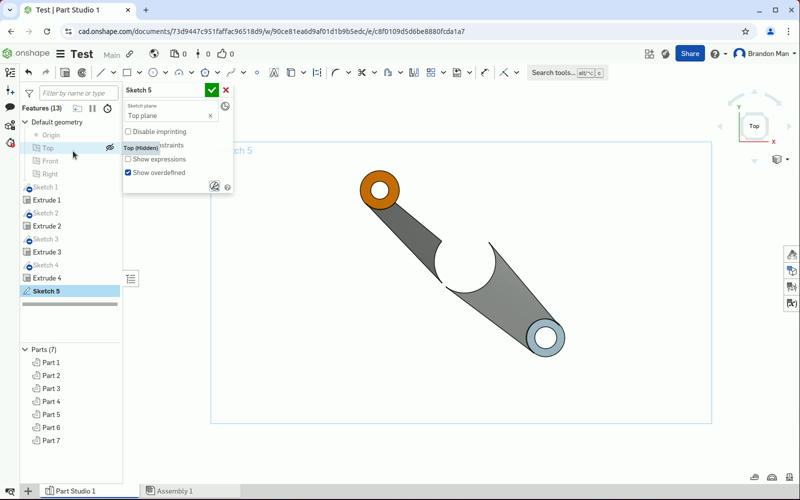
mouse_move(73, 352)
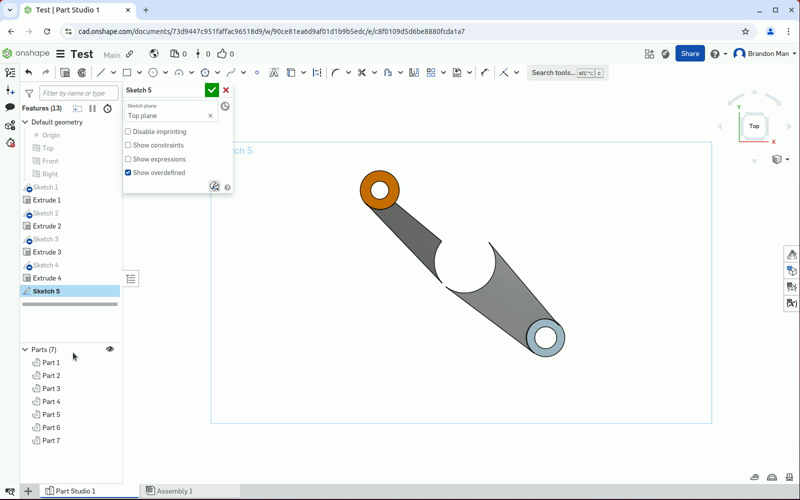
key(y)
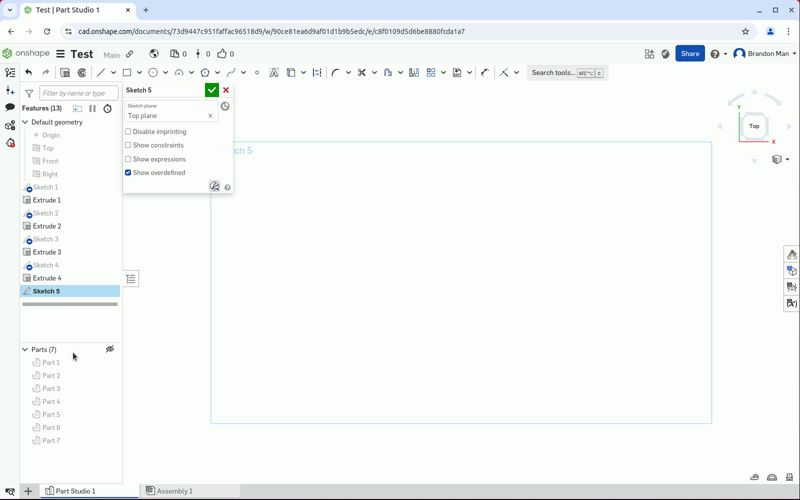
key(a)
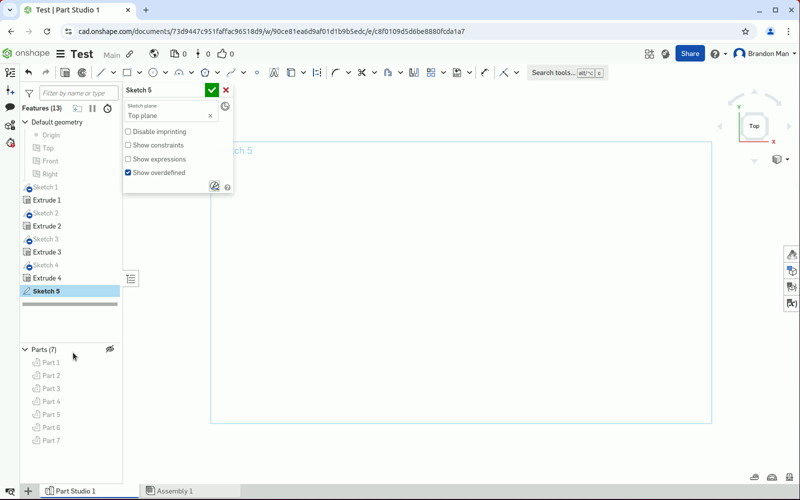
key_down(shift)
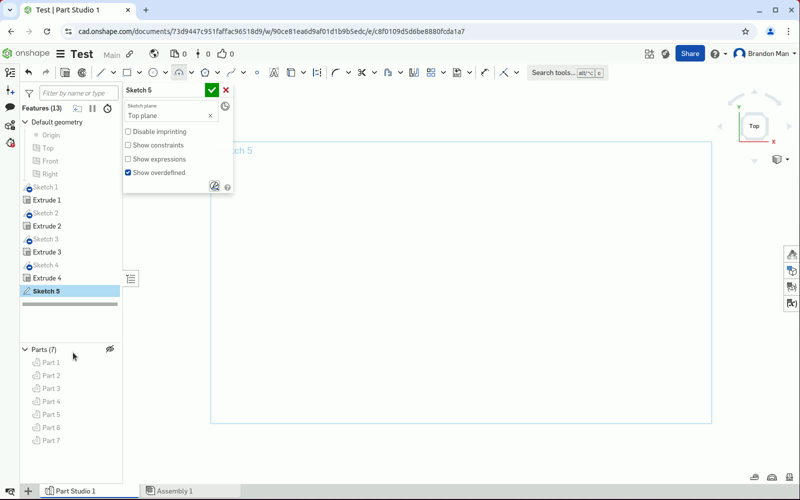
mouse_move(390, 174)
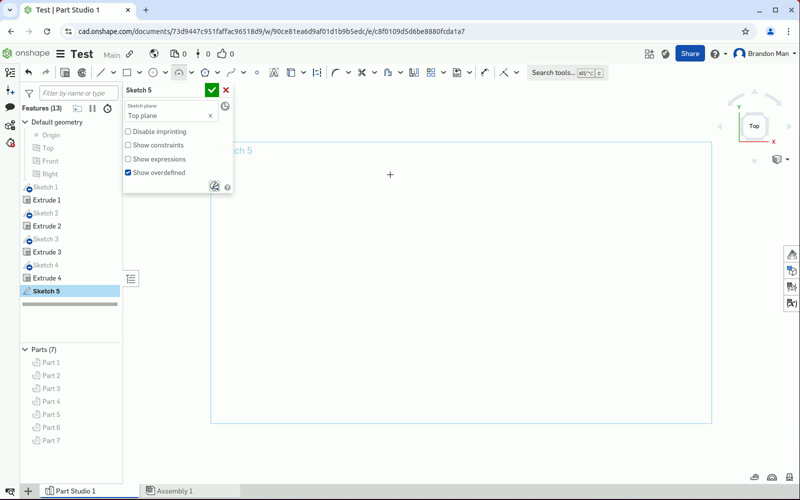
click(390, 174)
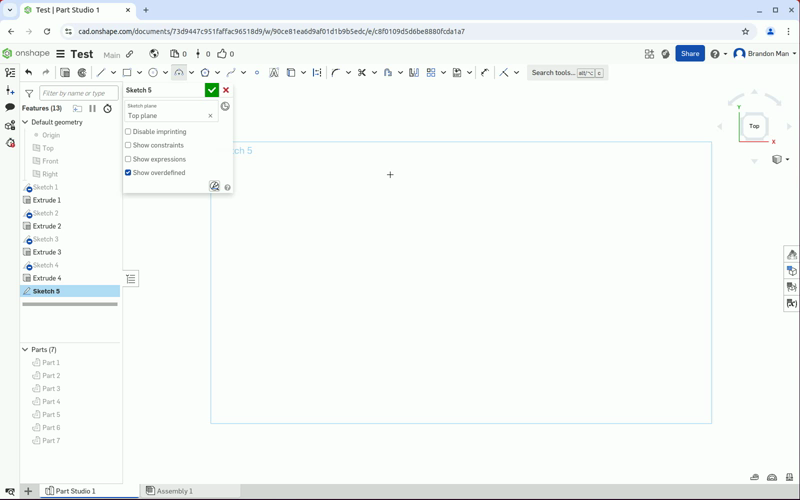
key_up(shift)
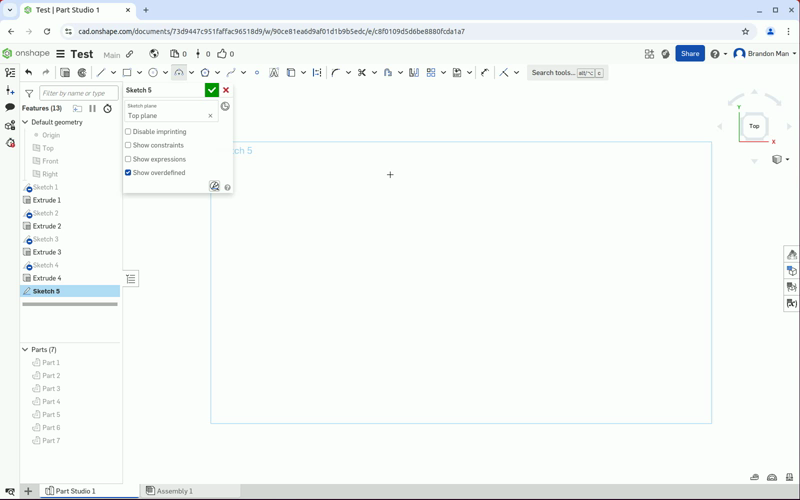
key_down(shift)
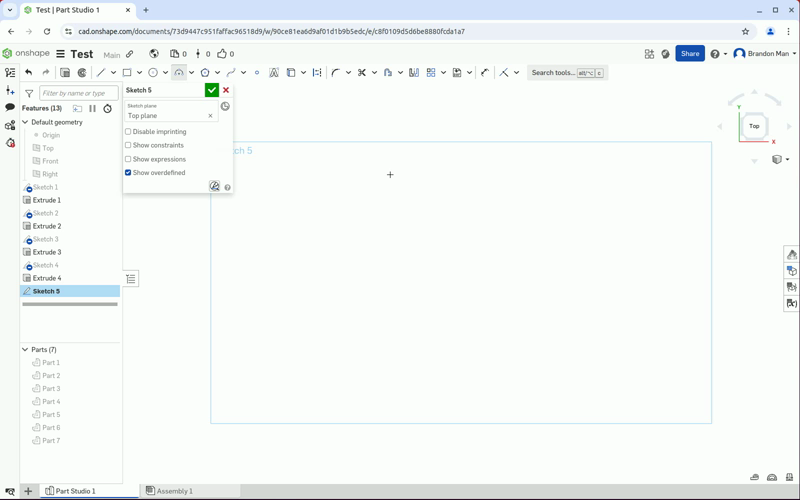
mouse_move(394, 202)
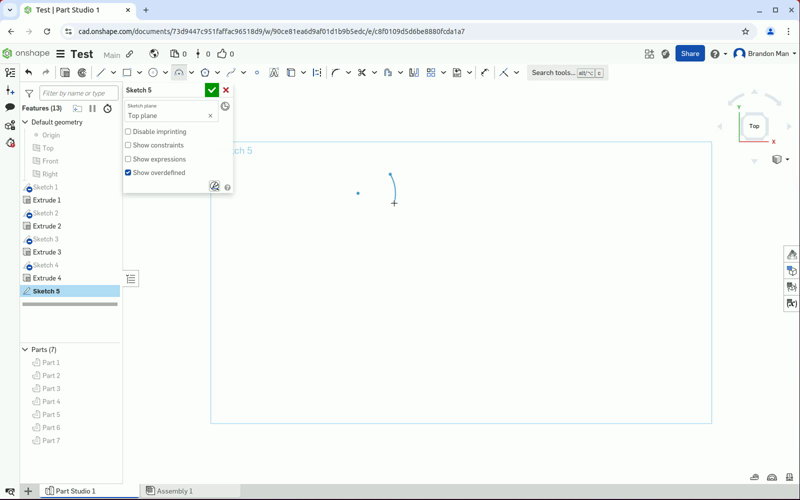
click(394, 202)
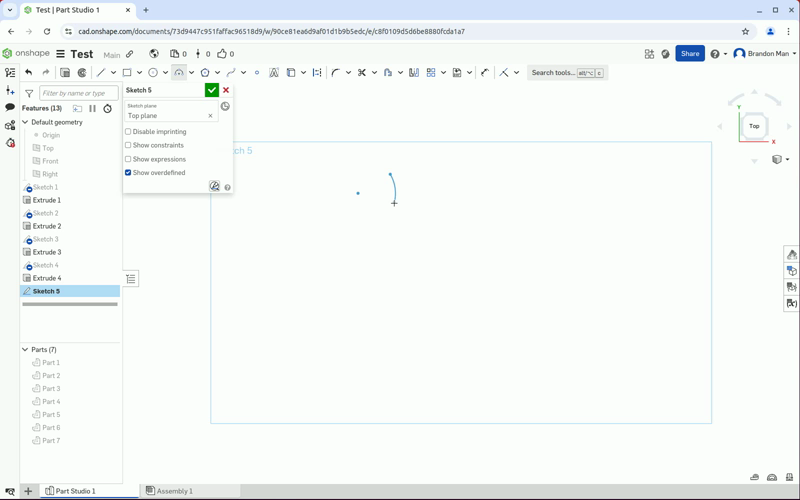
mouse_move(398, 187)
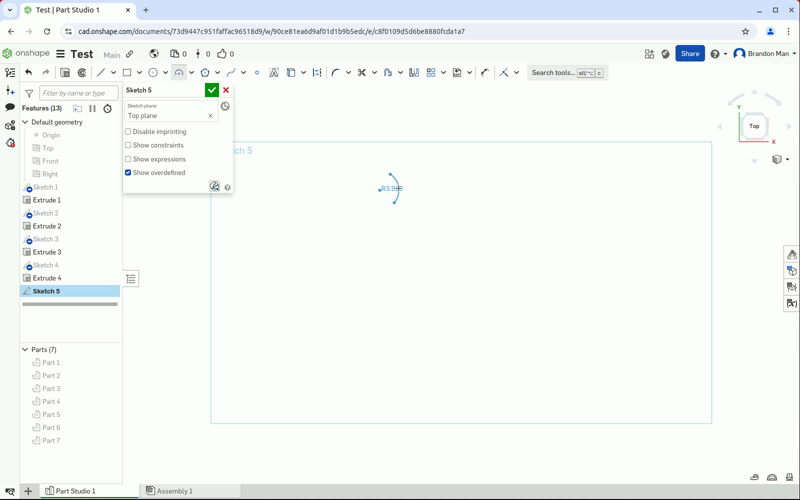
click(398, 187)
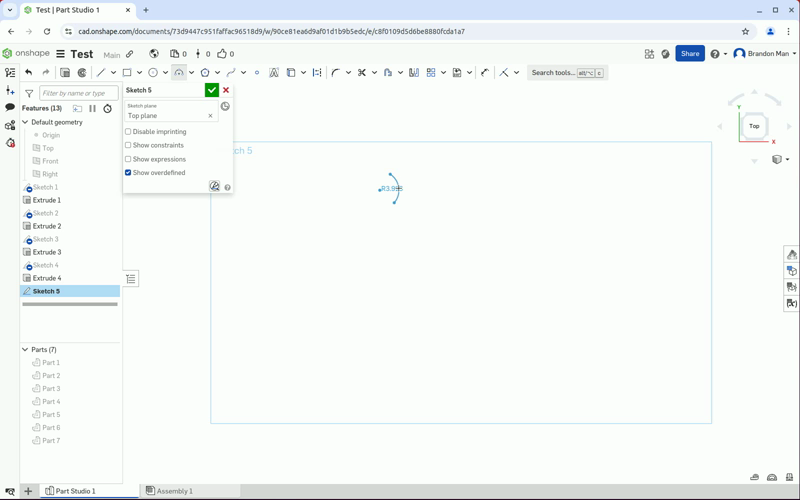
key_up(shift)
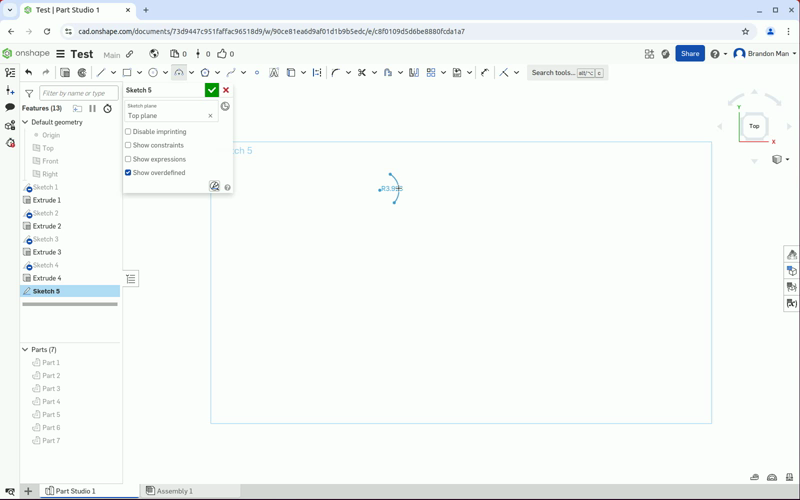
key(esc)
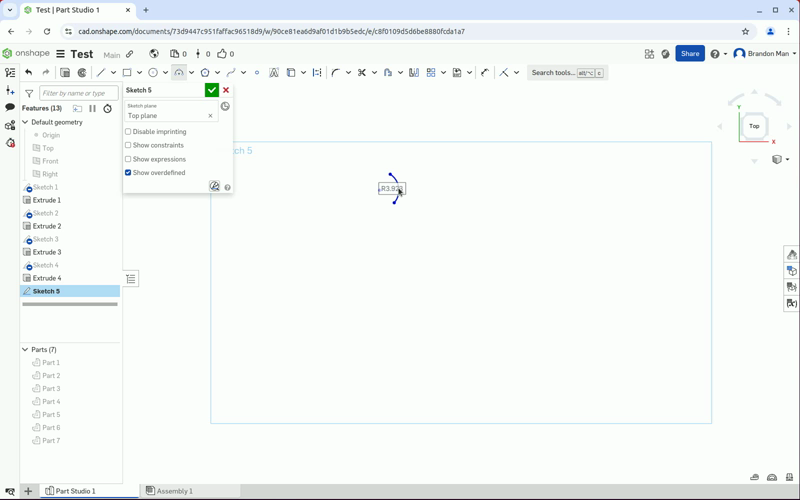
key(l)
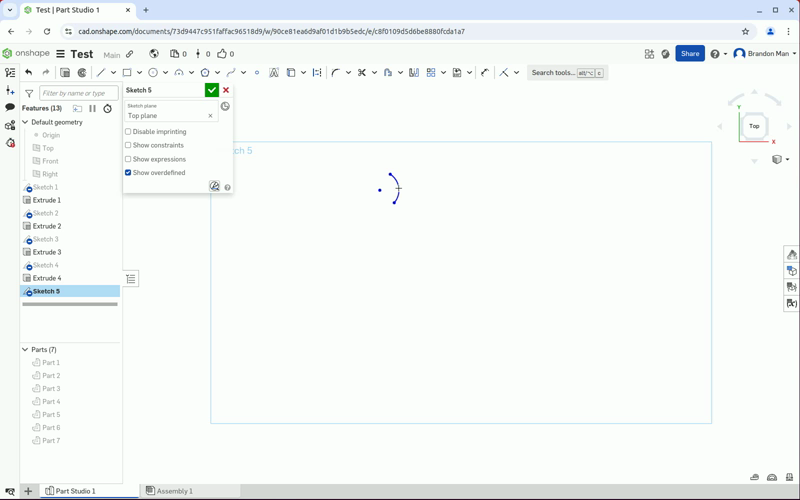
mouse_move(394, 202)
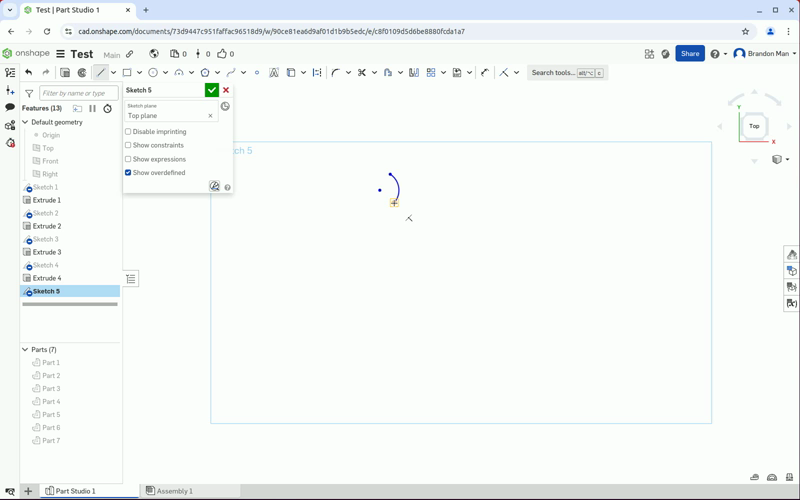
click(394, 202)
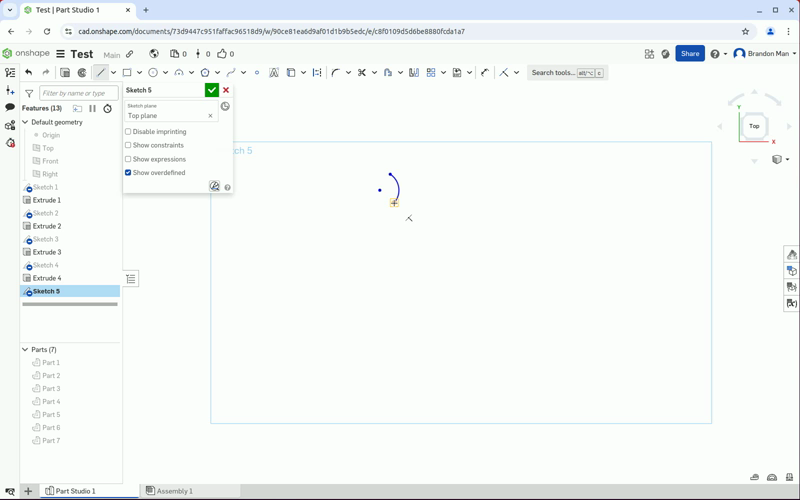
key_down(shift)
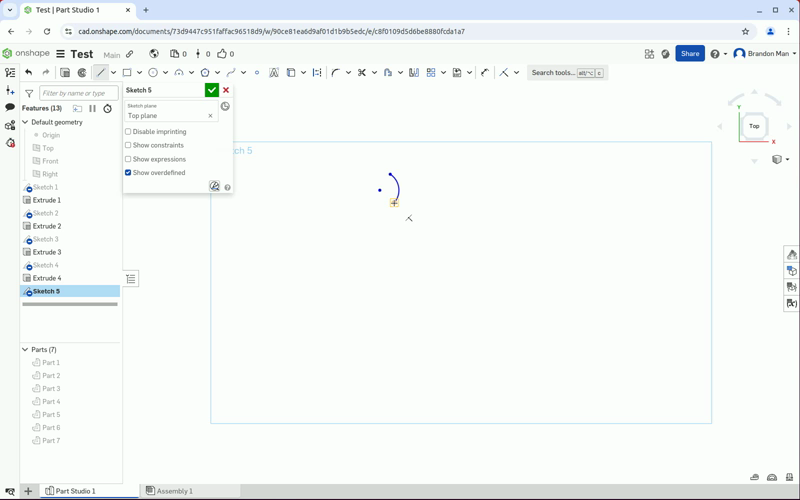
mouse_move(440, 241)
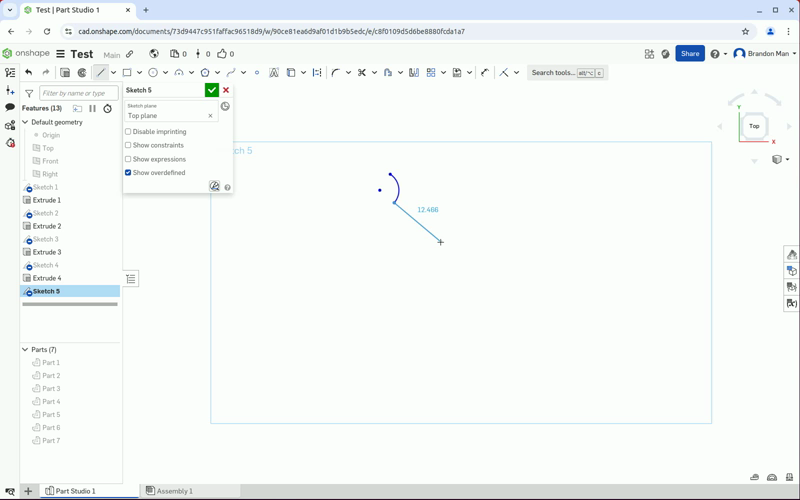
click(440, 241)
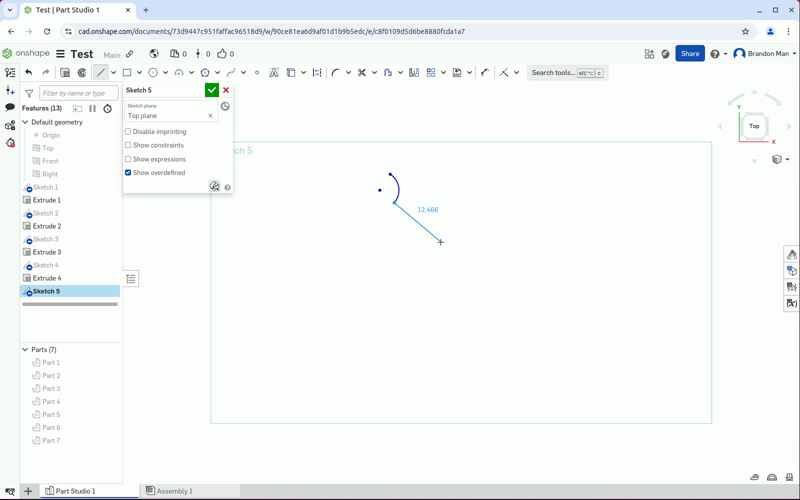
key_up(shift)
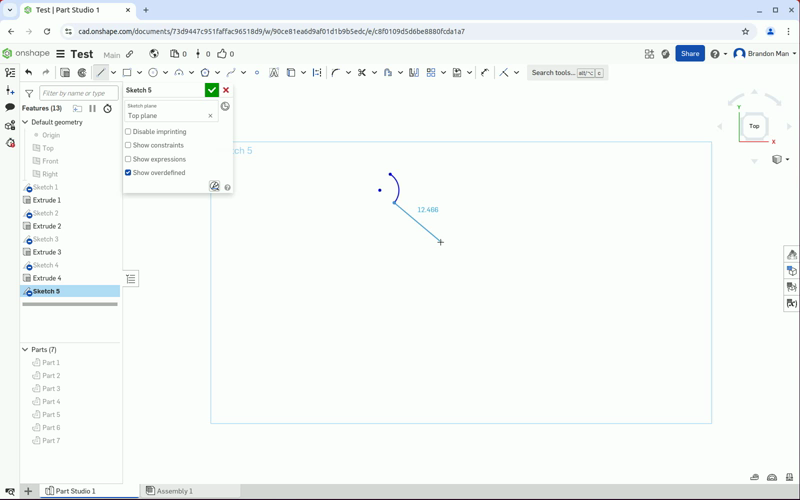
key(esc)
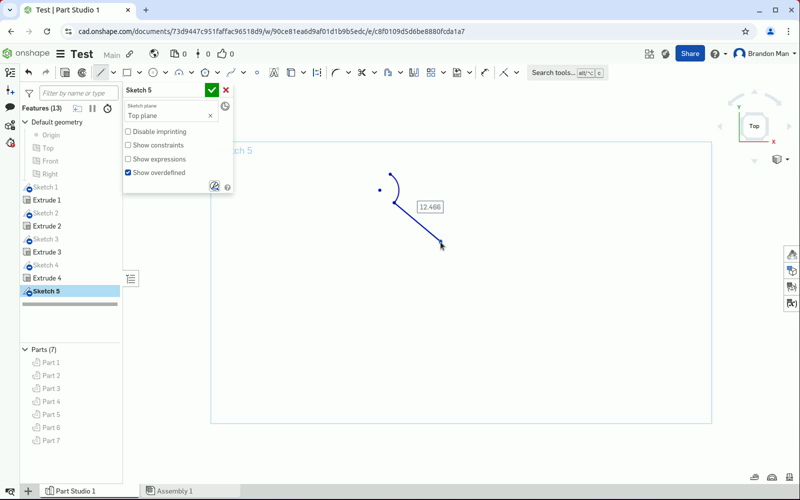
key(a)
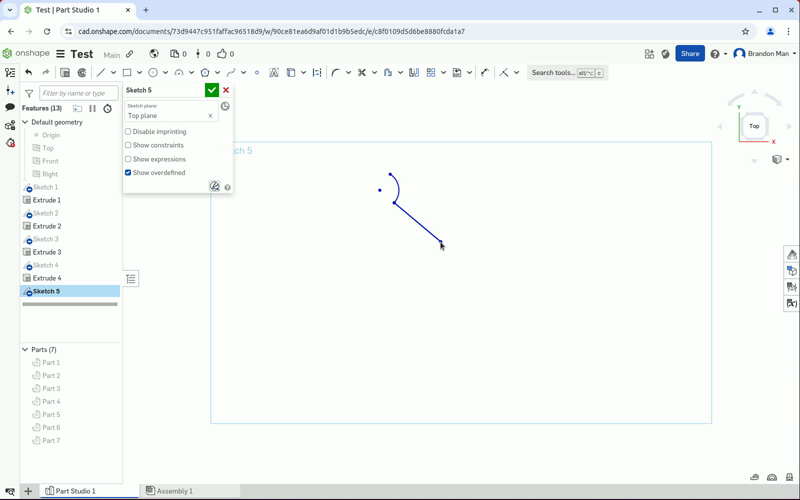
mouse_move(440, 241)
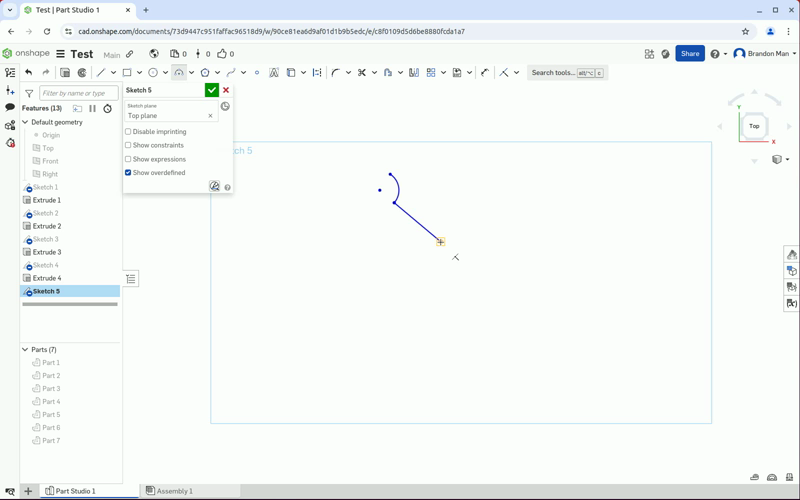
click(440, 241)
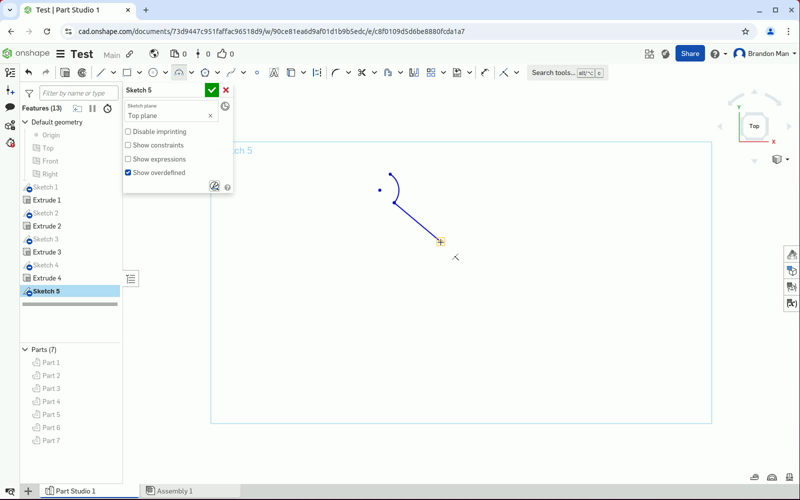
key_down(shift)
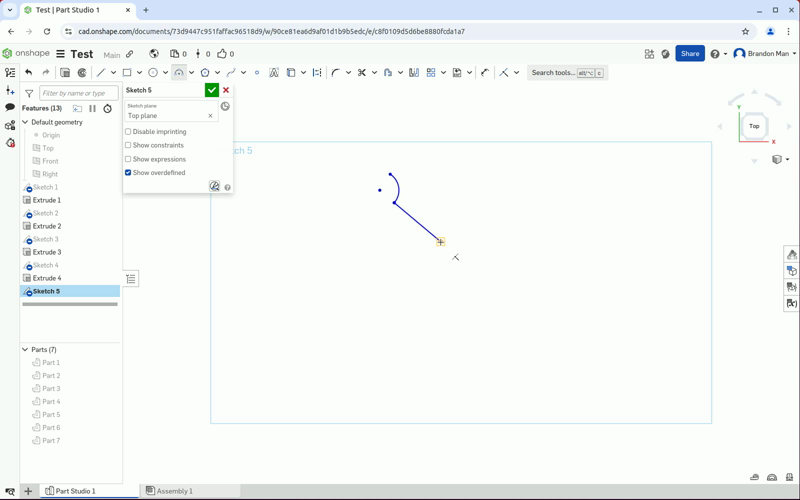
mouse_move(482, 235)
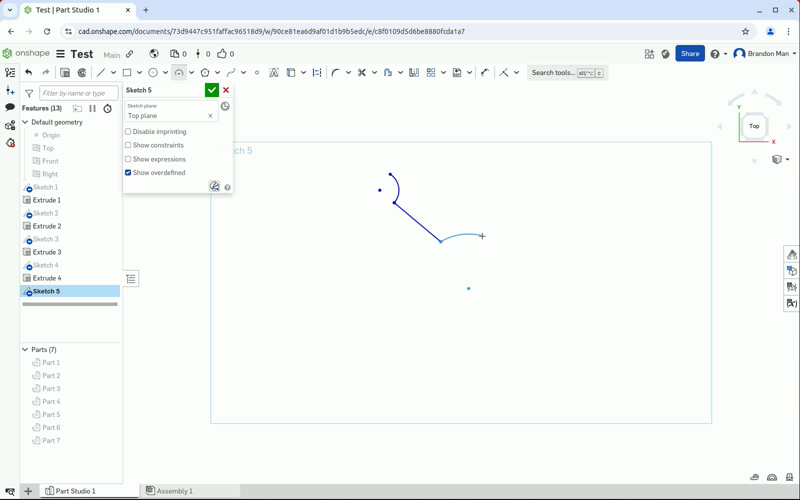
click(482, 235)
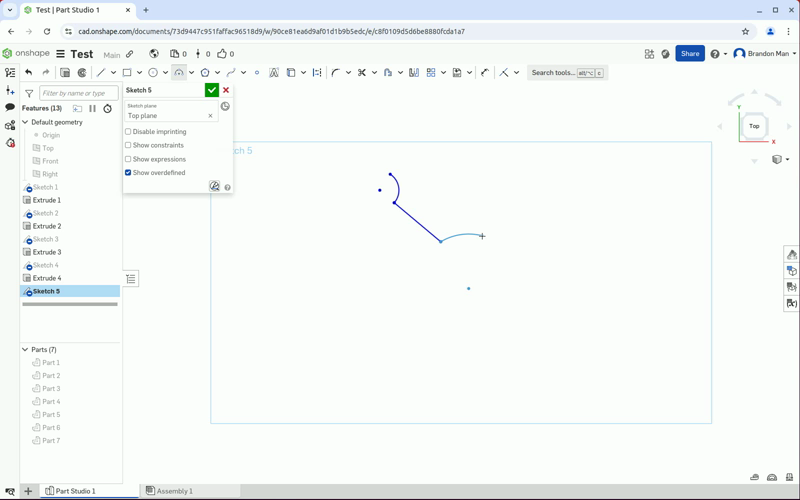
mouse_move(460, 230)
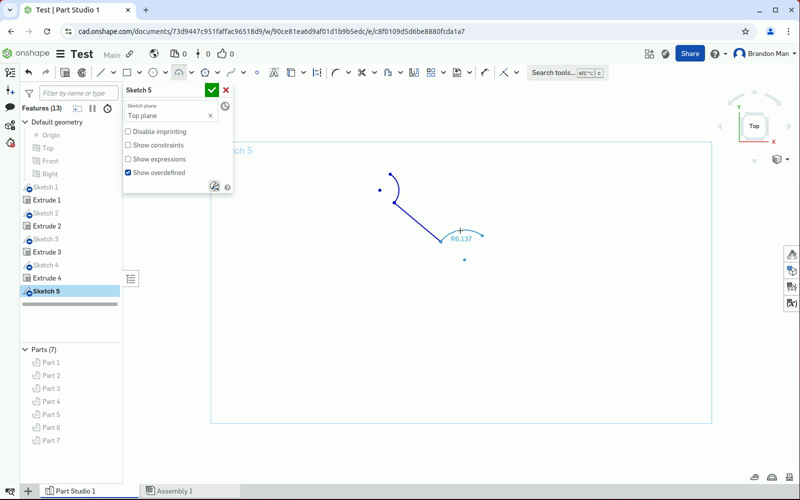
click(460, 230)
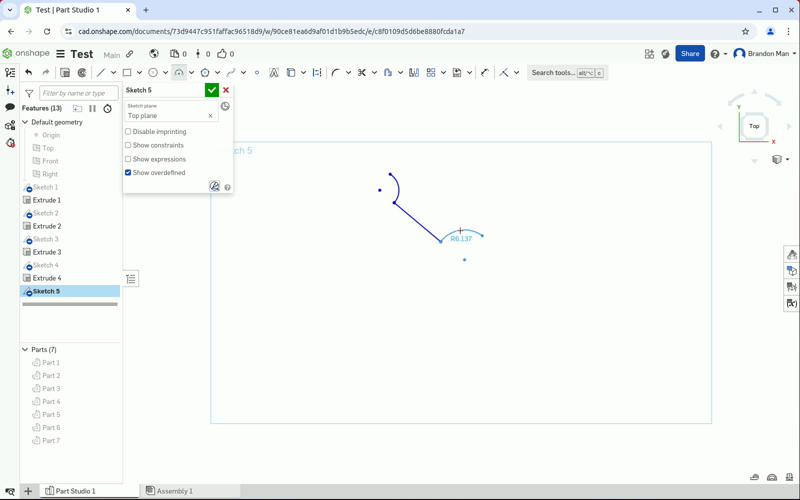
key_up(shift)
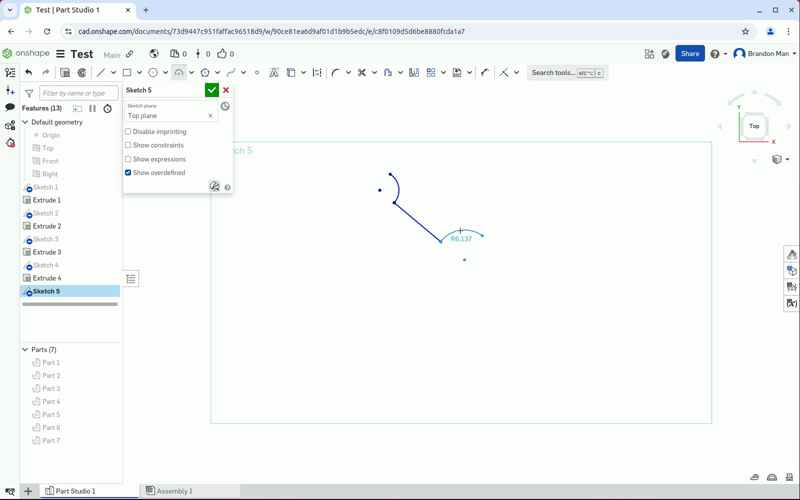
key(esc)
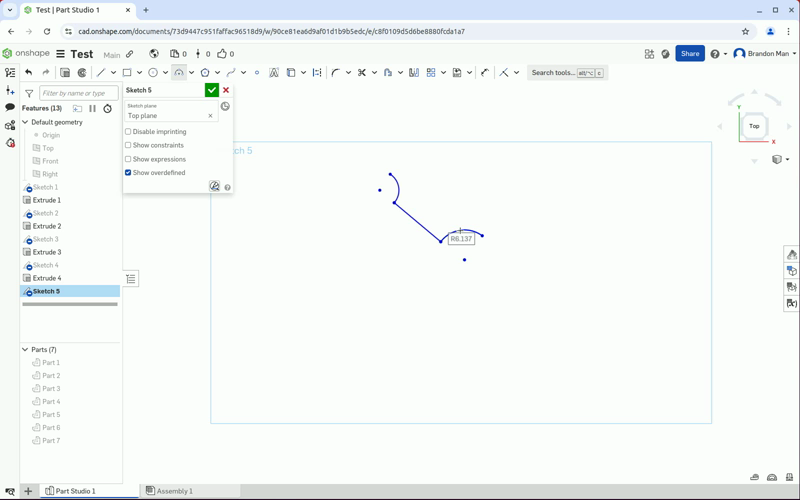
key(l)
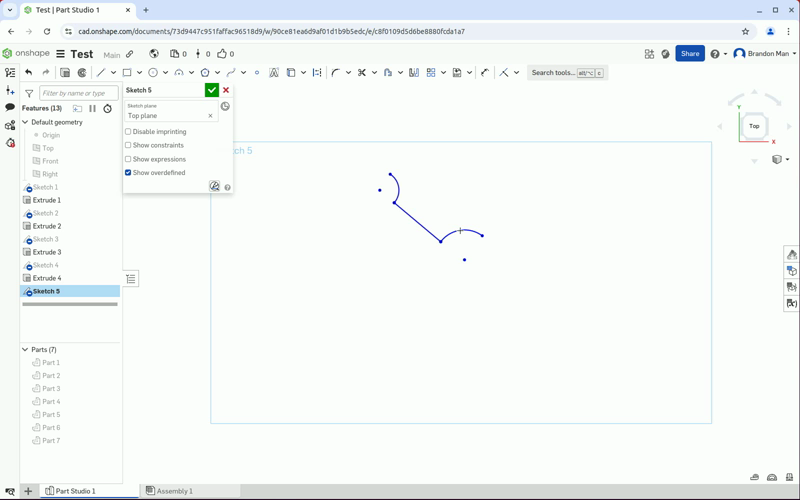
mouse_move(482, 235)
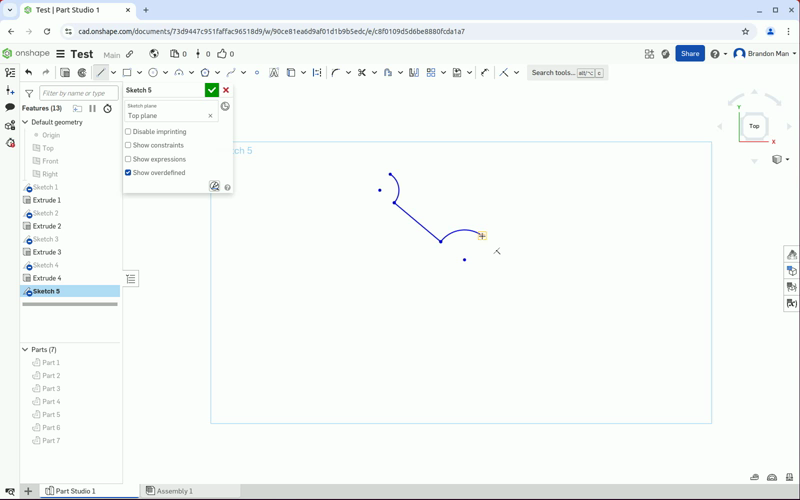
click(482, 235)
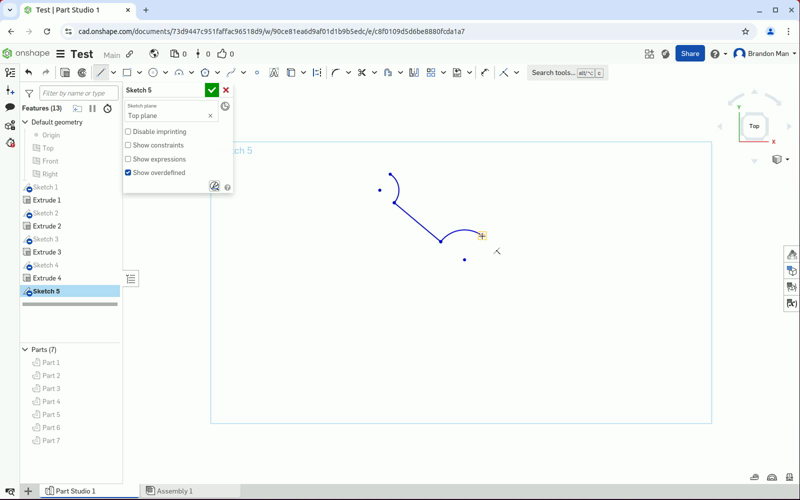
key_down(shift)
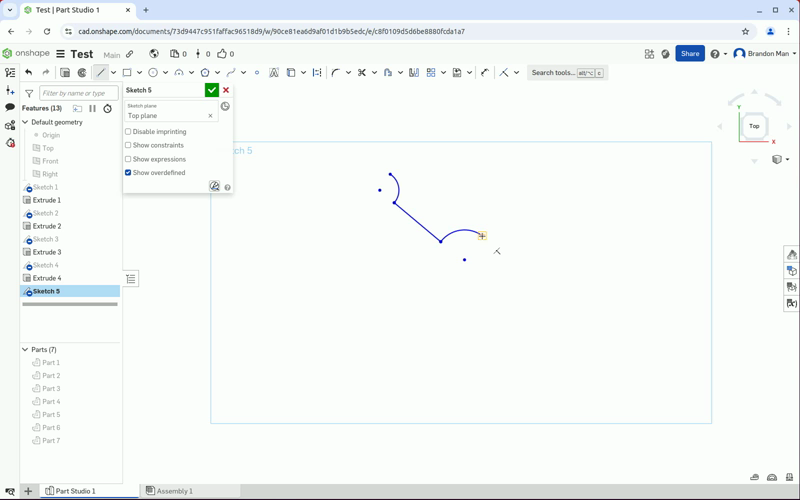
mouse_move(390, 174)
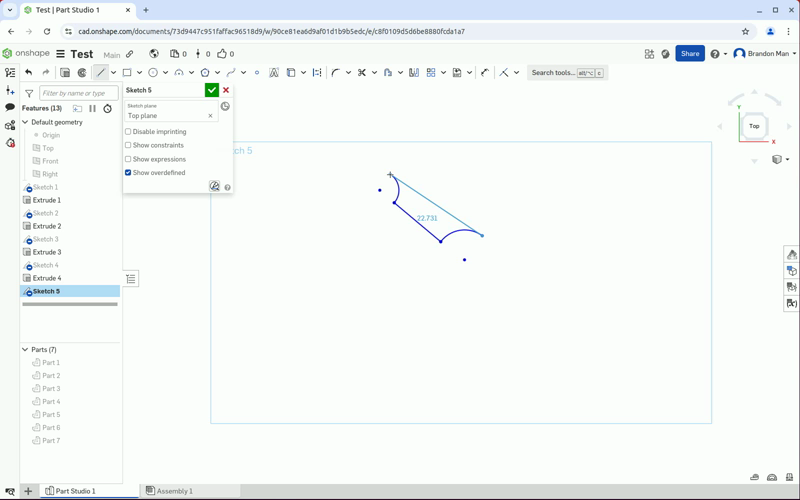
key_up(shift)
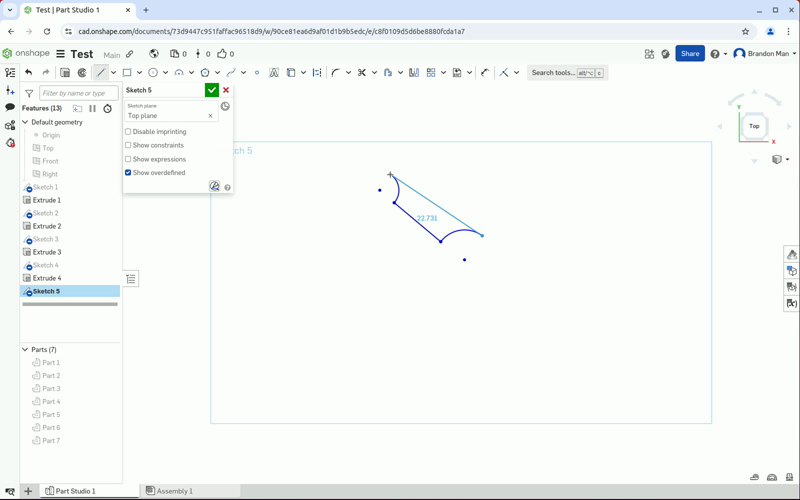
click(390, 174)
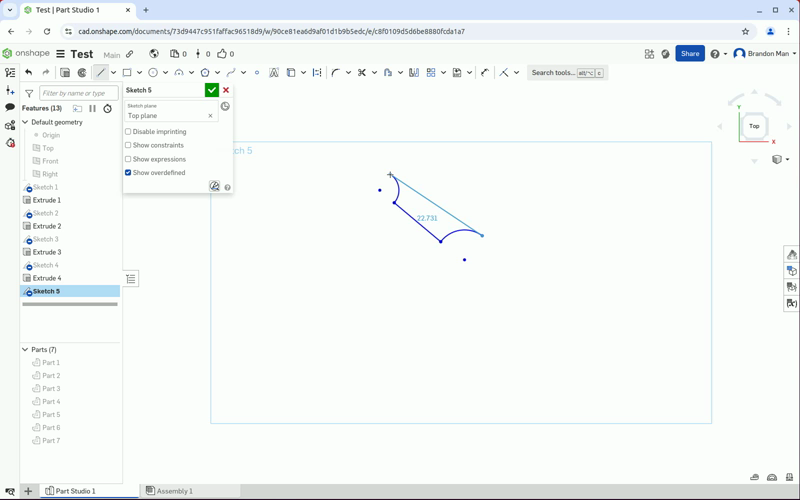
key(esc)
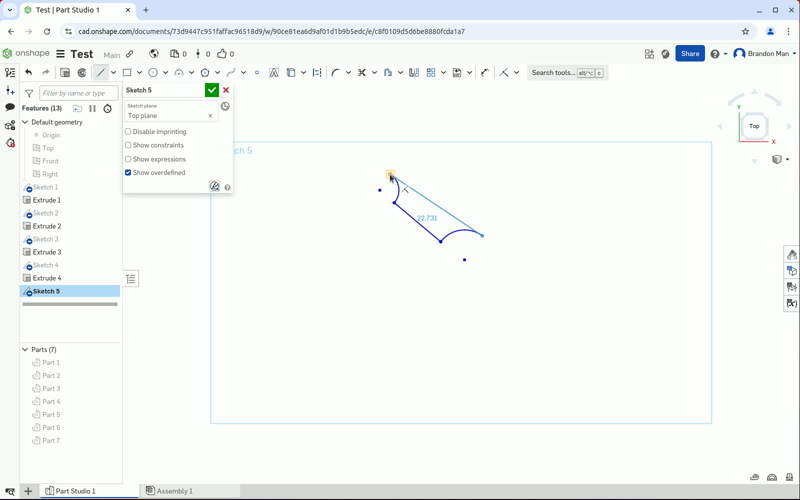
mouse_move(433, 212)
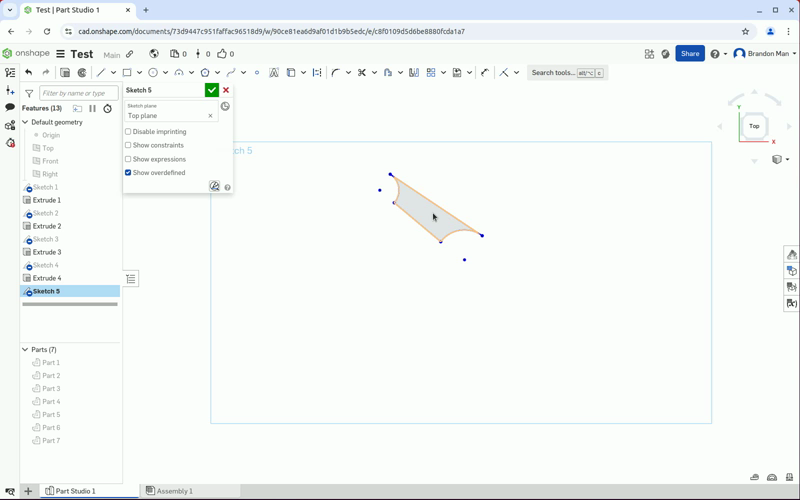
scroll(6)
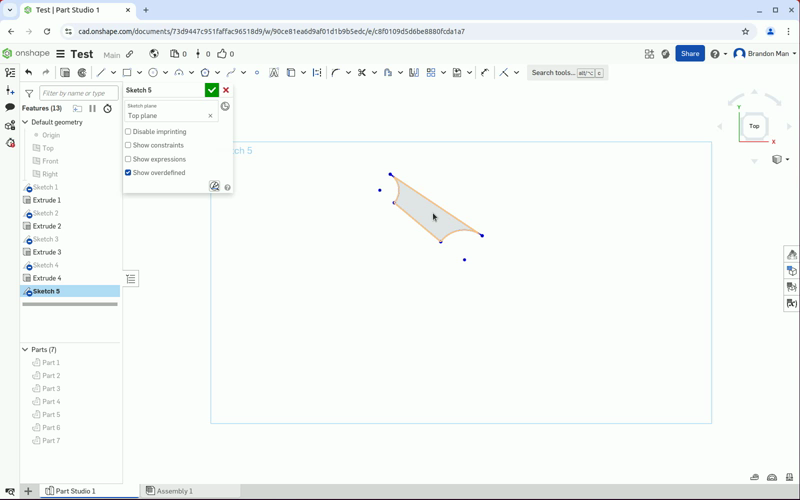
scroll(6)
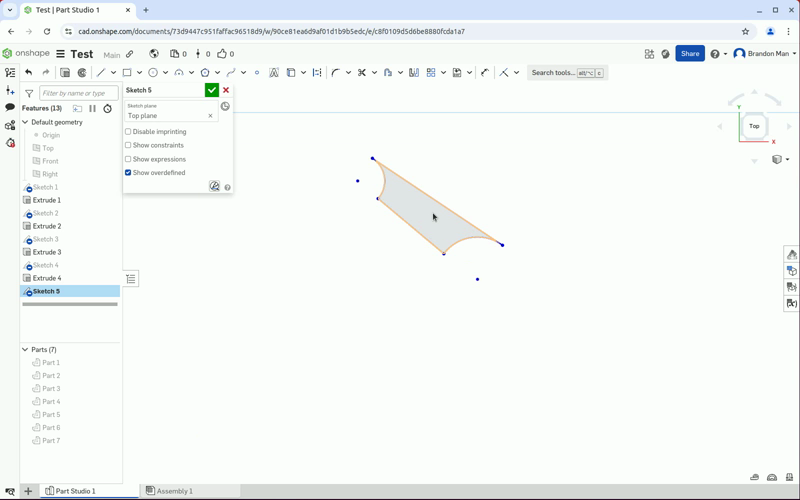
scroll(6)
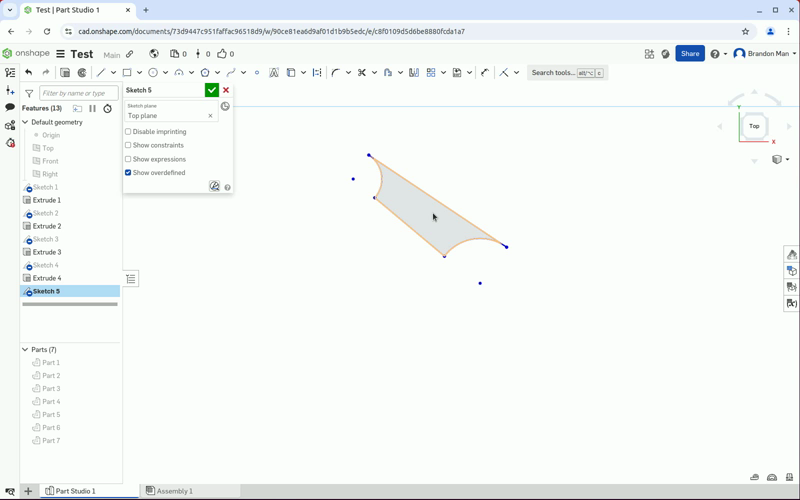
scroll(6)
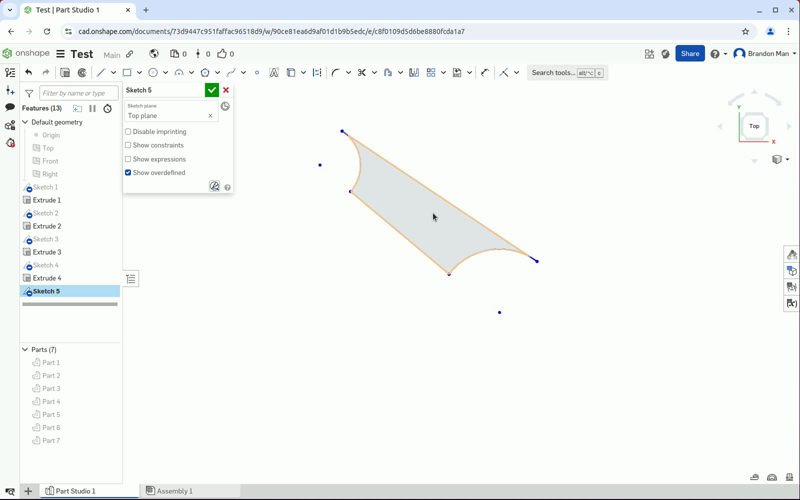
scroll(6)
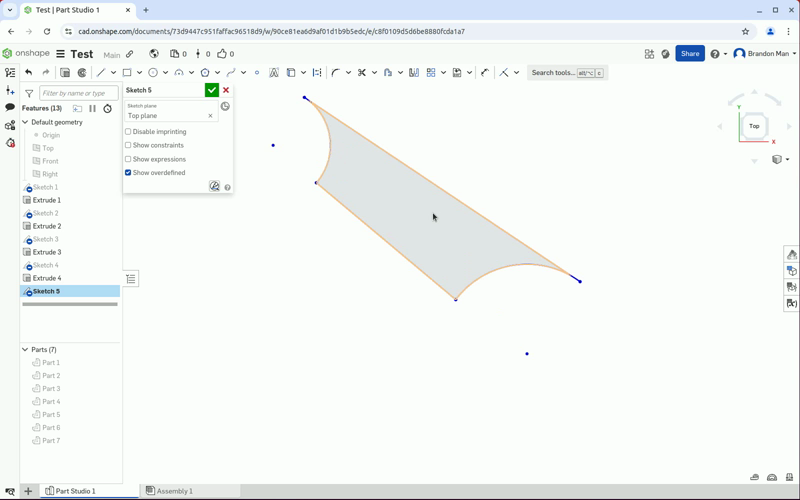
scroll(6)
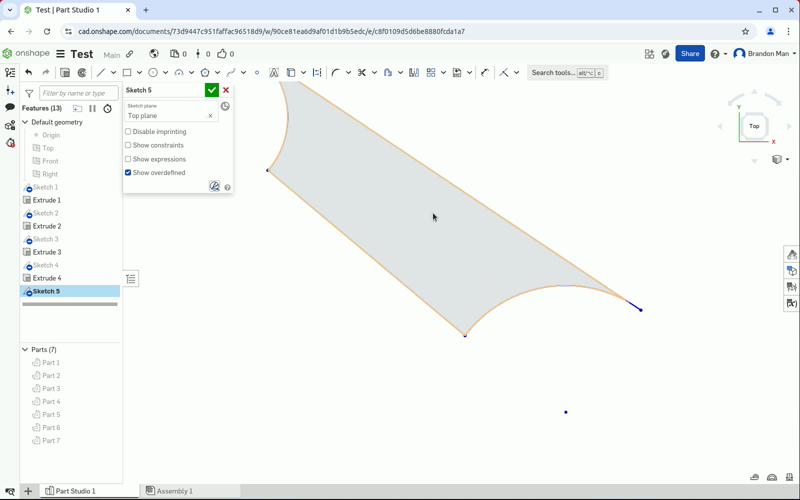
scroll(6)
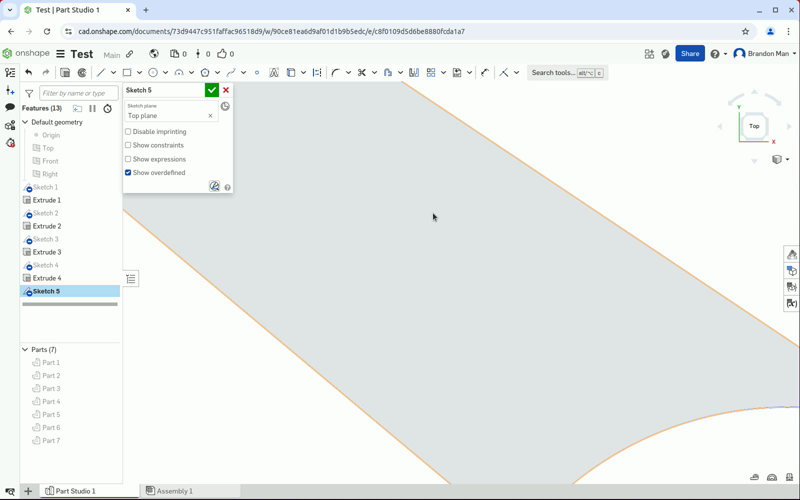
click(433, 212)
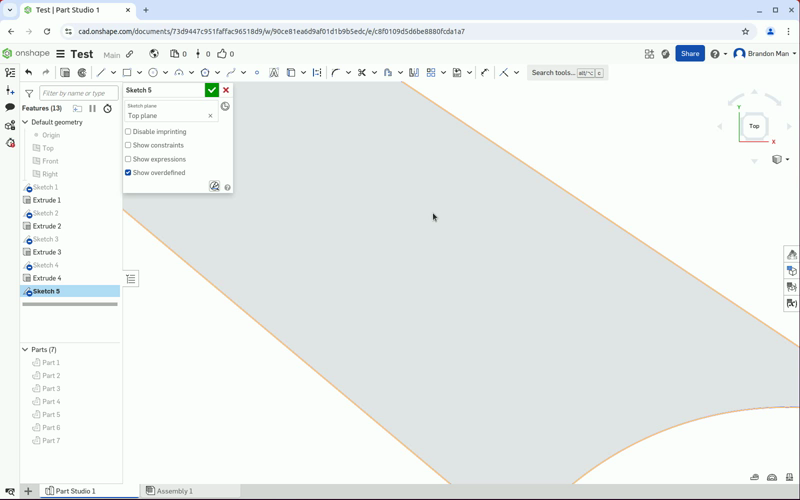
scroll(-6)
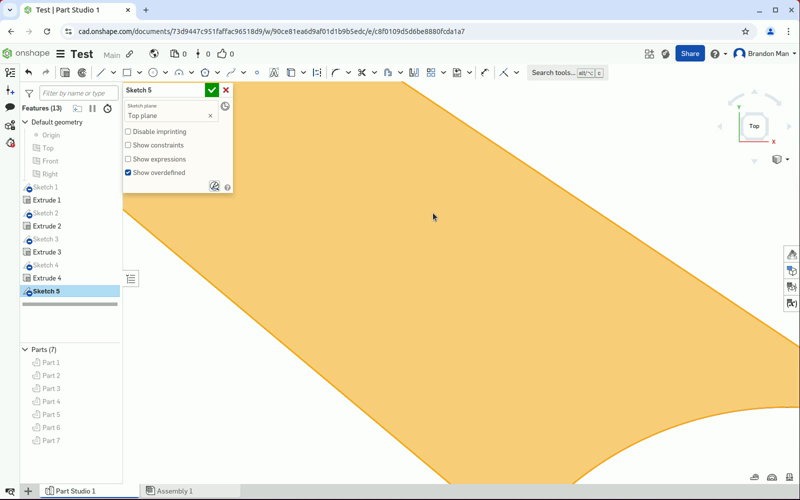
scroll(-6)
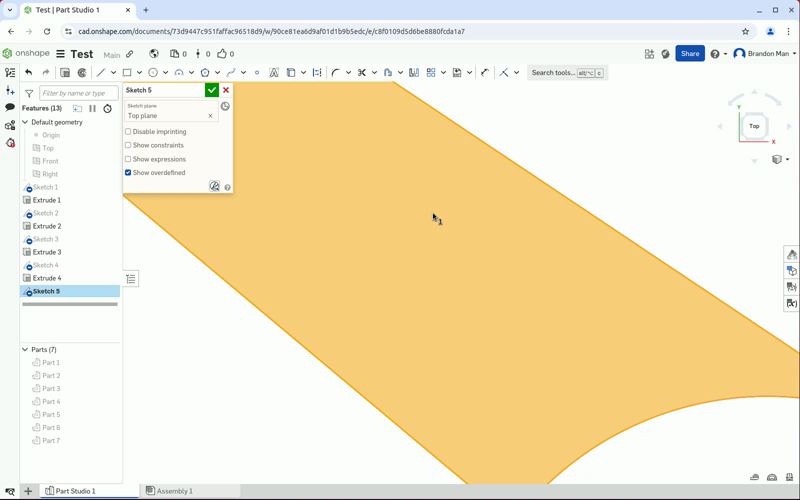
scroll(-6)
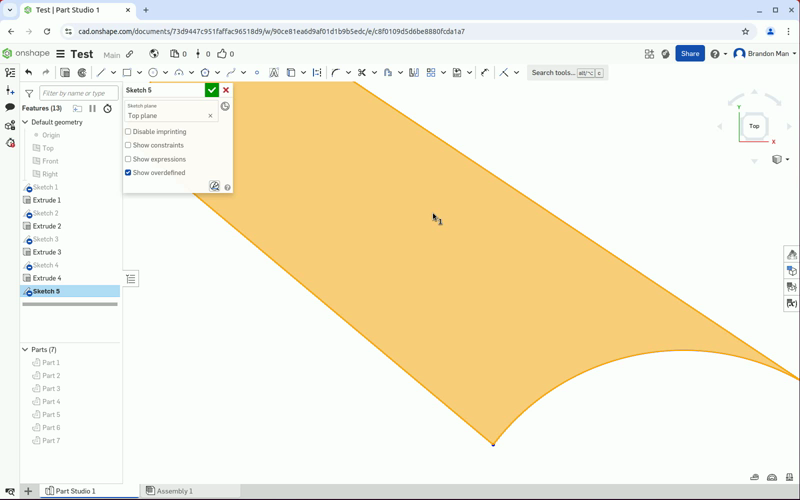
scroll(-6)
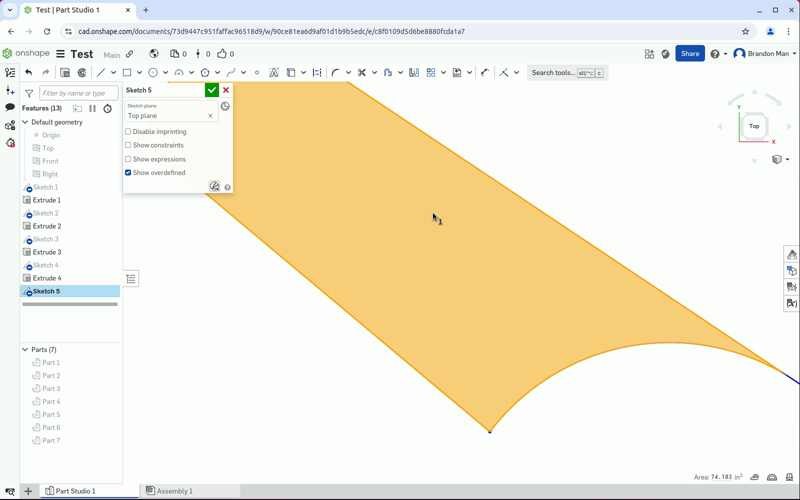
scroll(-6)
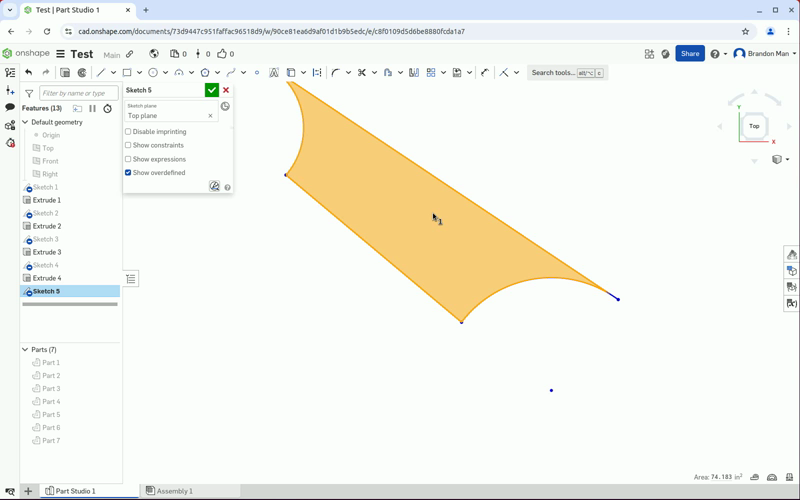
scroll(-6)
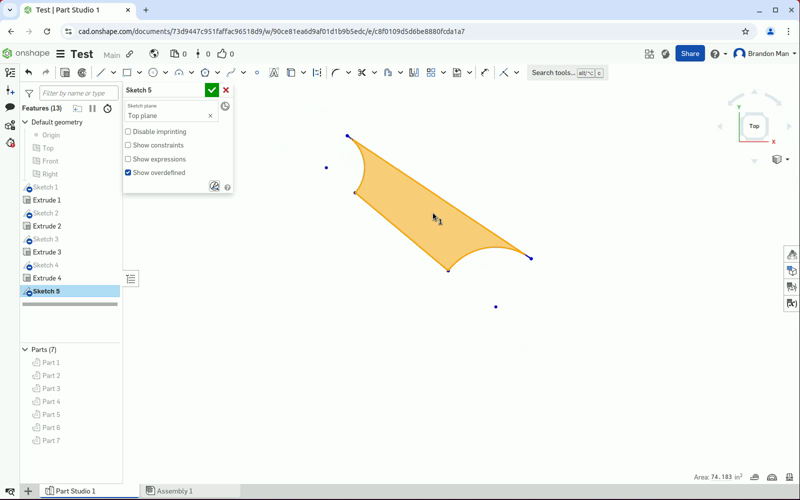
scroll(-6)
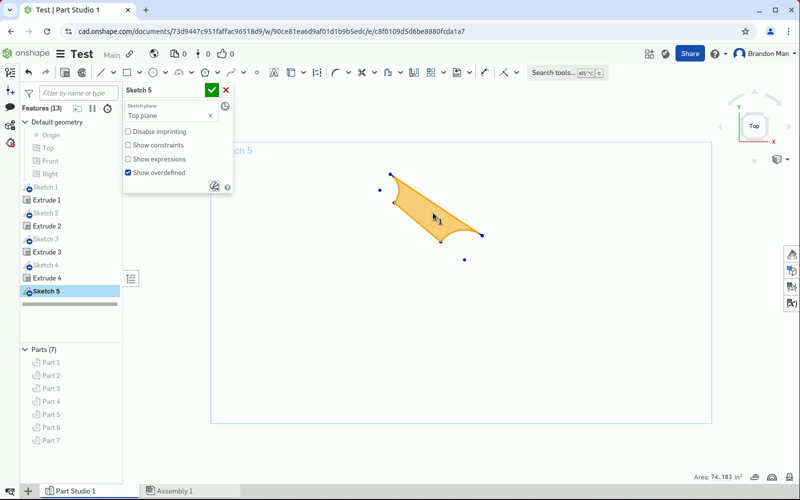
mouse_move(73, 352)
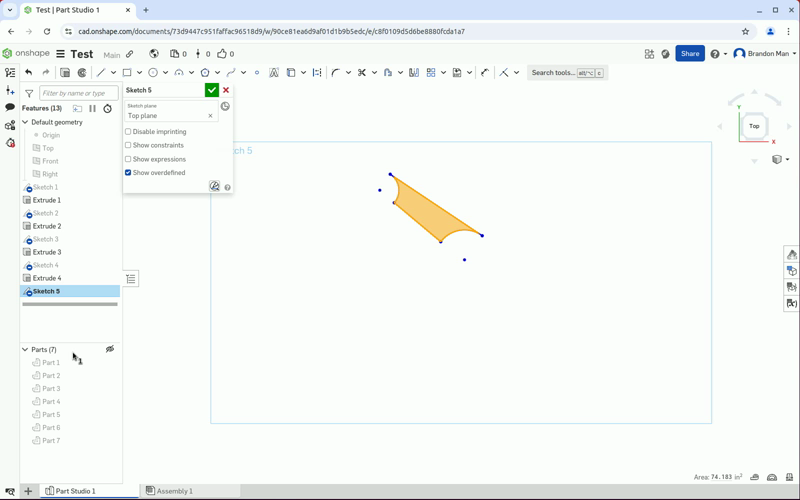
key(shift+y)
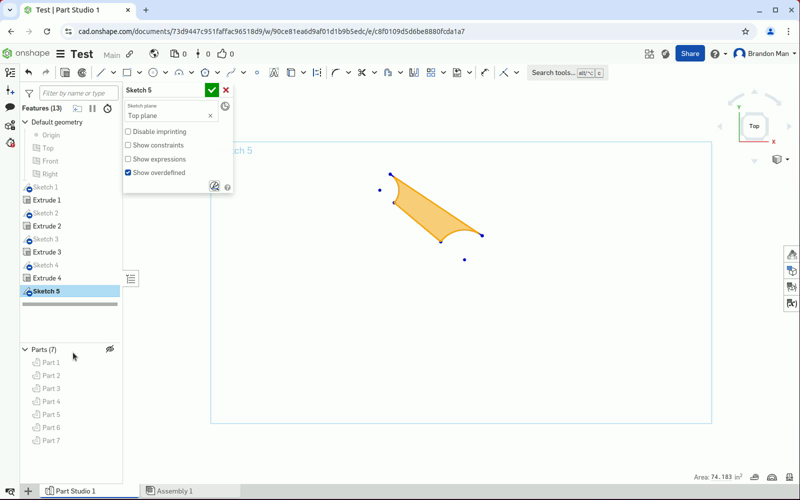
key(shift+e)
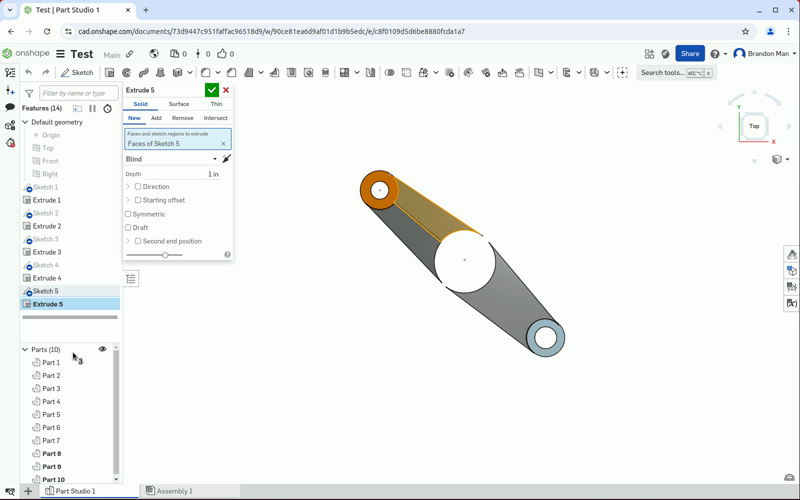
mouse_move(143, 106)
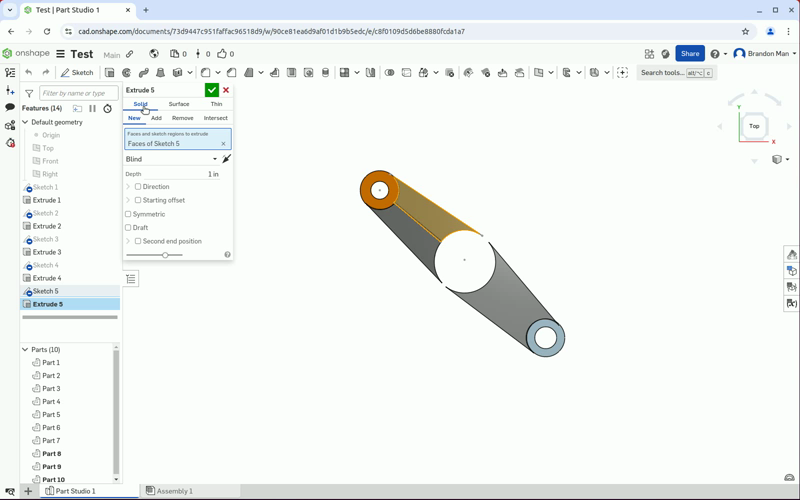
click(143, 106)
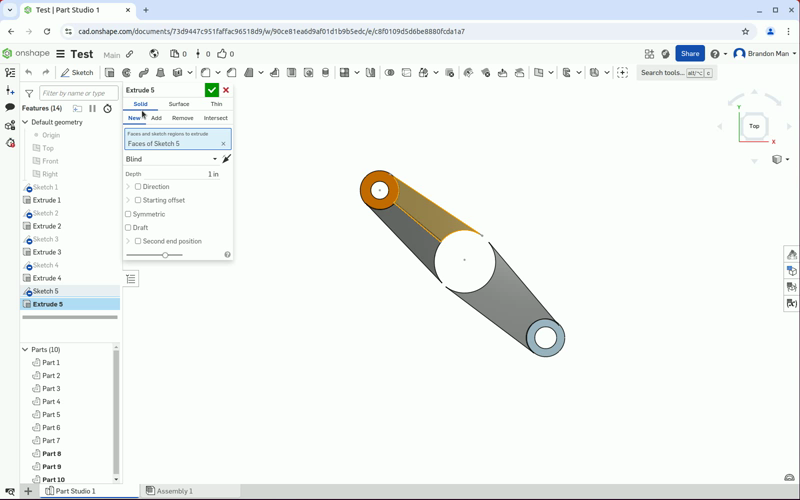
mouse_move(137, 120)
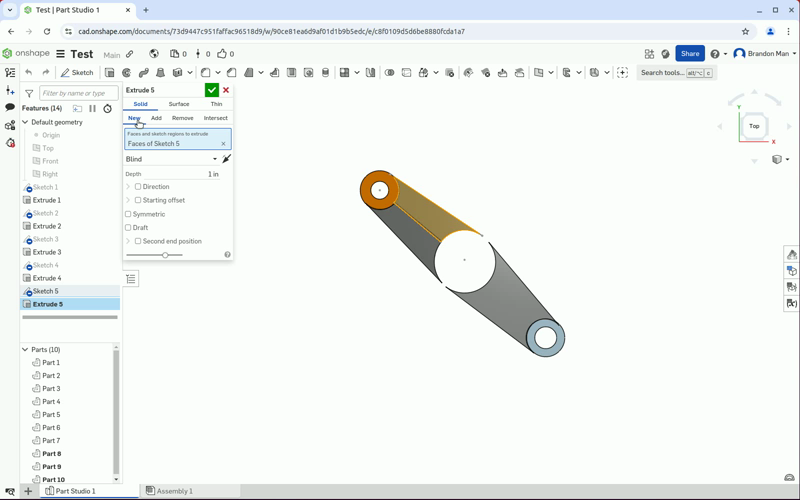
click(137, 120)
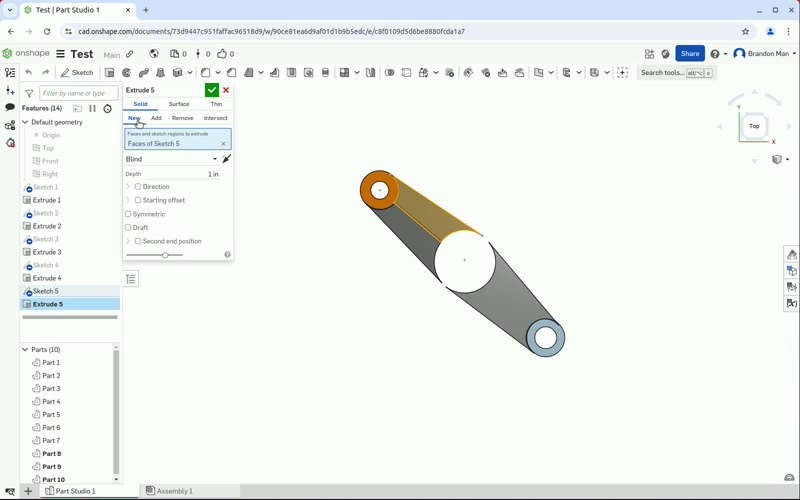
key(tab, 4)
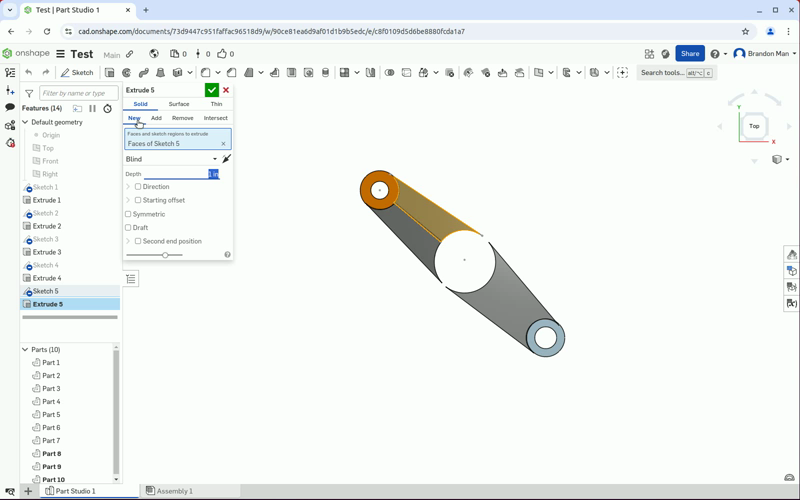
text(1.926)
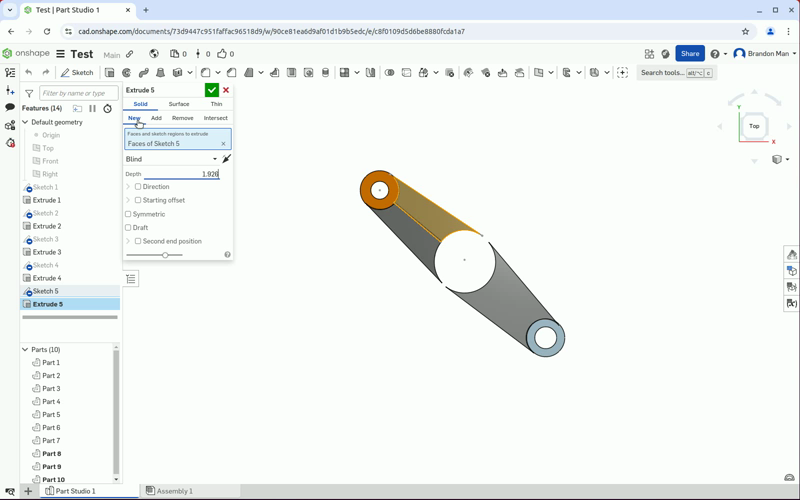
key(enter)
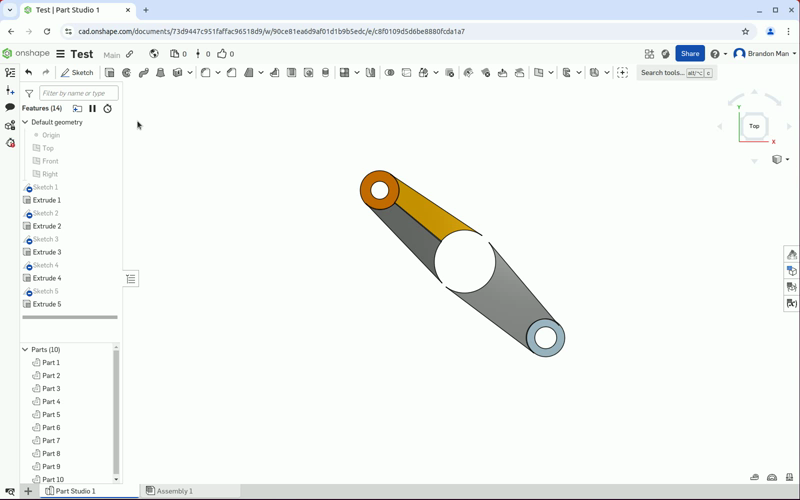
key(shift+h)
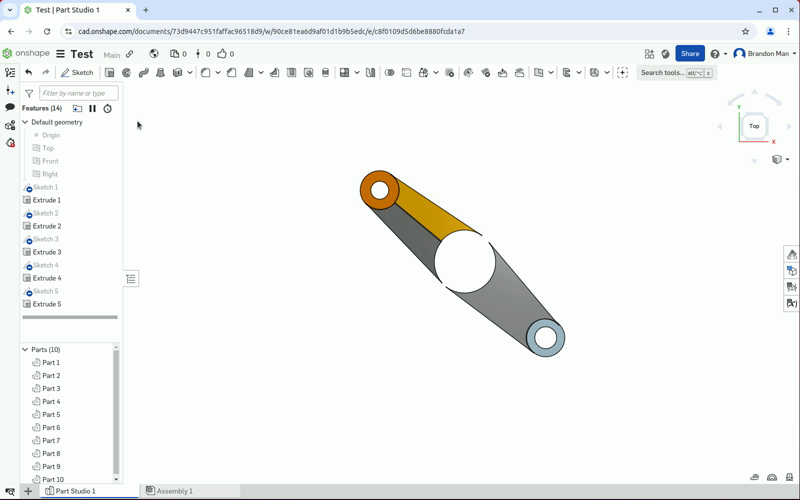
key(shift+h)
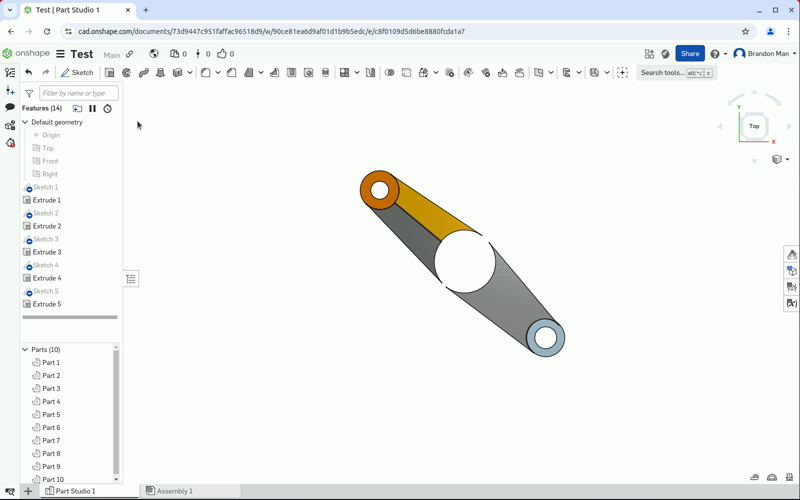
mouse_move(73, 189)
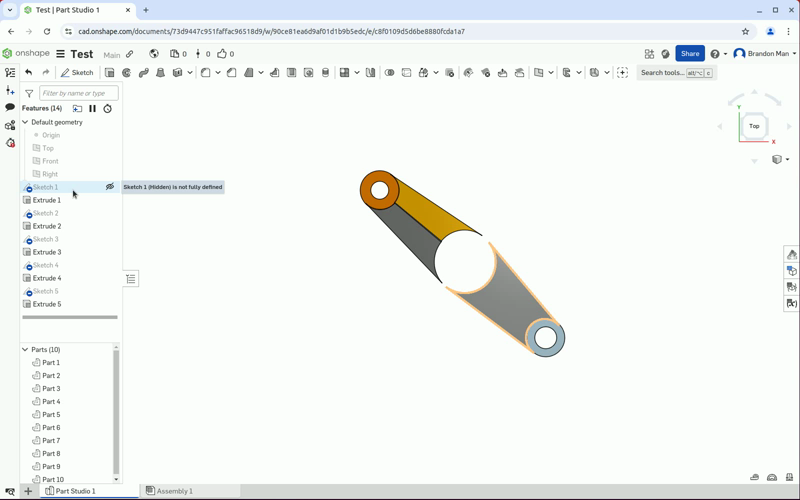
click(73, 189)
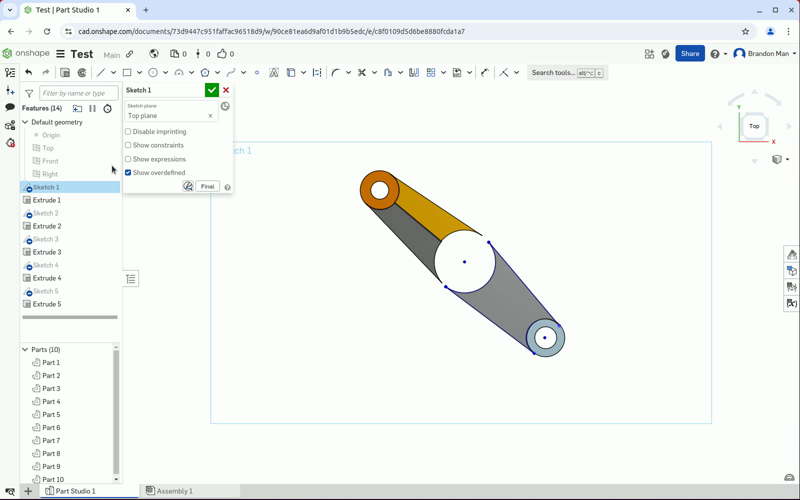
mouse_move(229, 92)
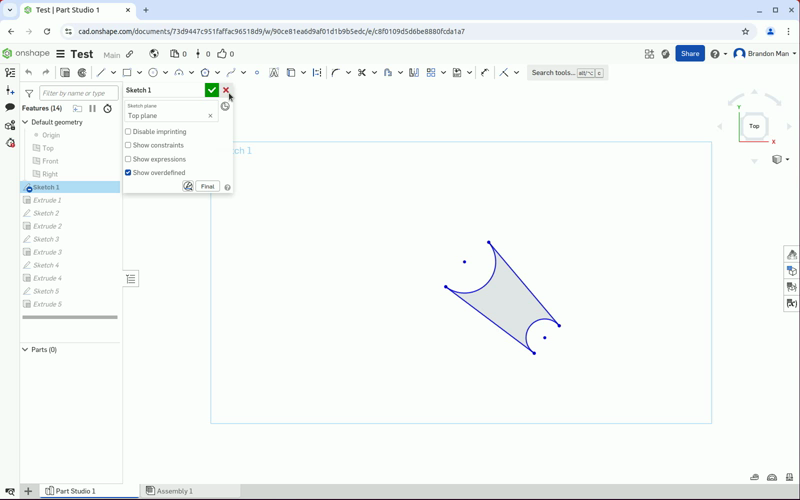
click(229, 92)
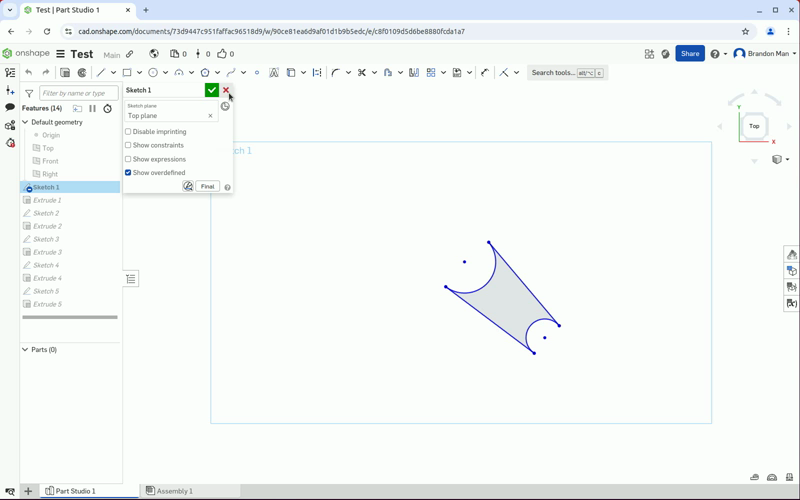
key(shift+s)
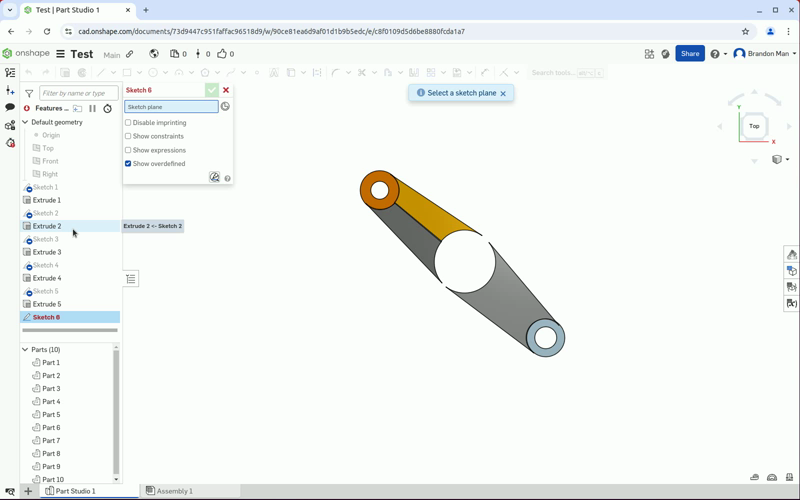
scroll(3)
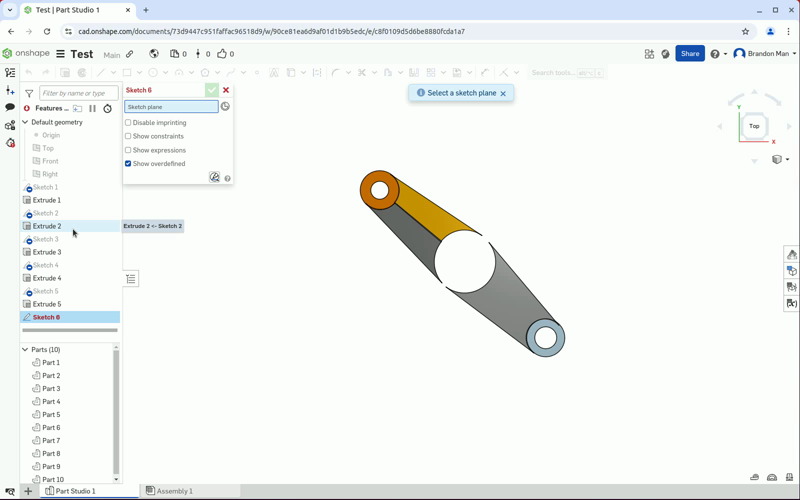
mouse_move(73, 150)
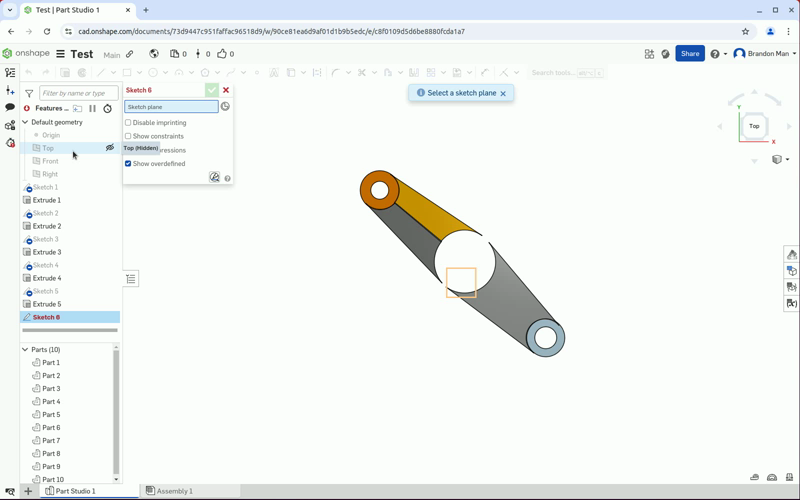
click(73, 150)
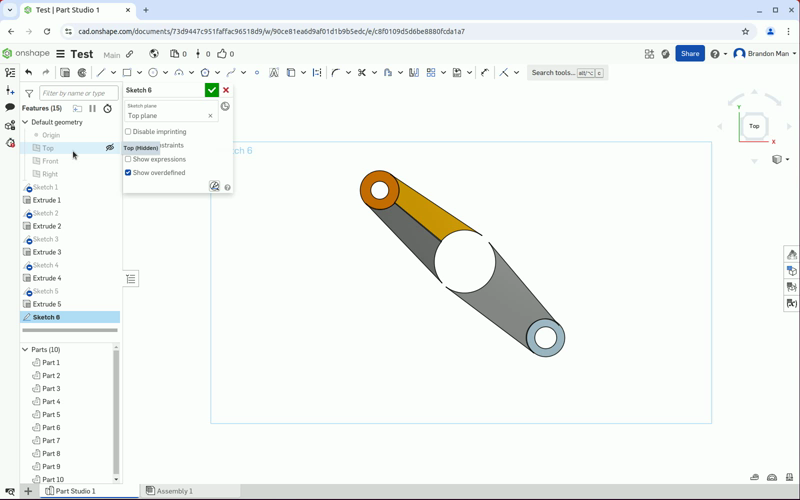
mouse_move(69, 352)
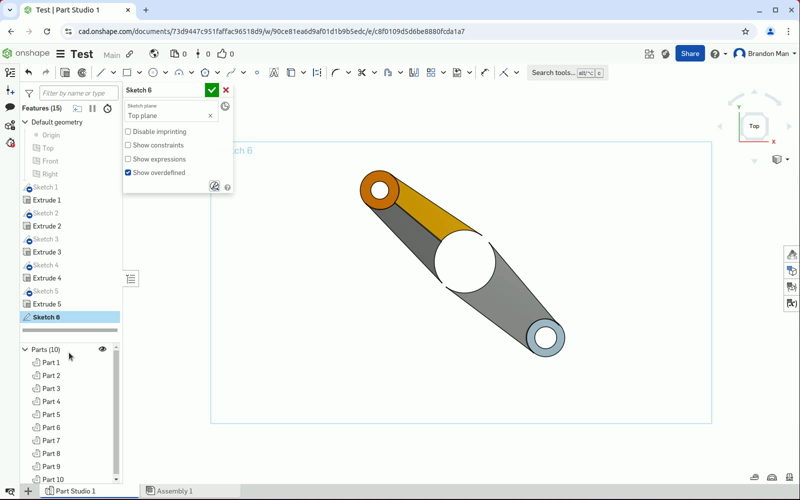
key(y)
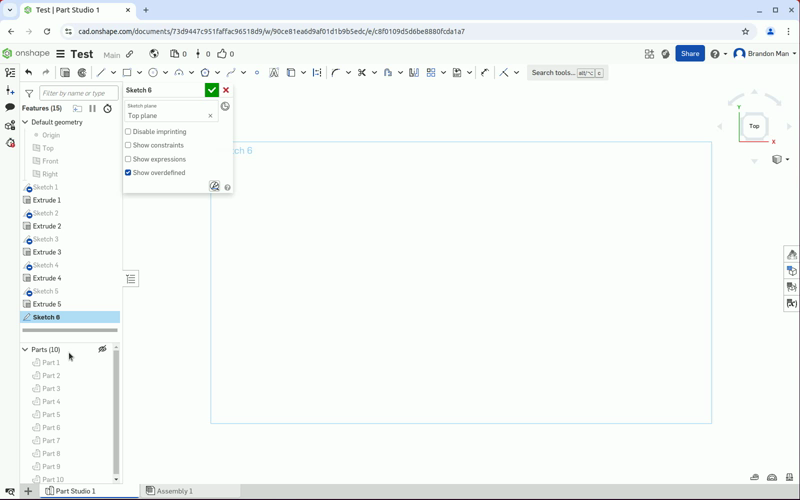
key(c)
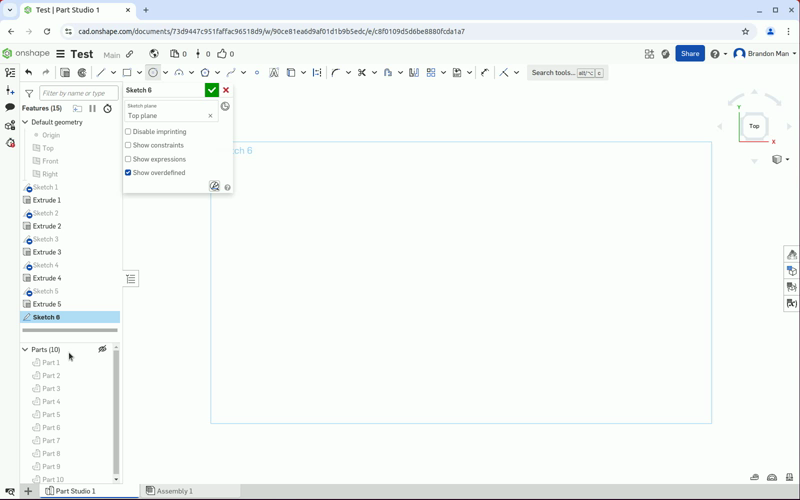
key_down(shift)
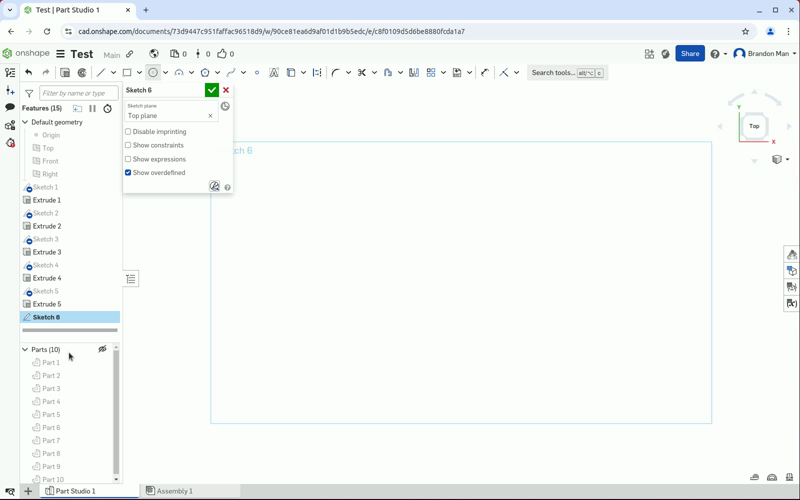
mouse_move(464, 261)
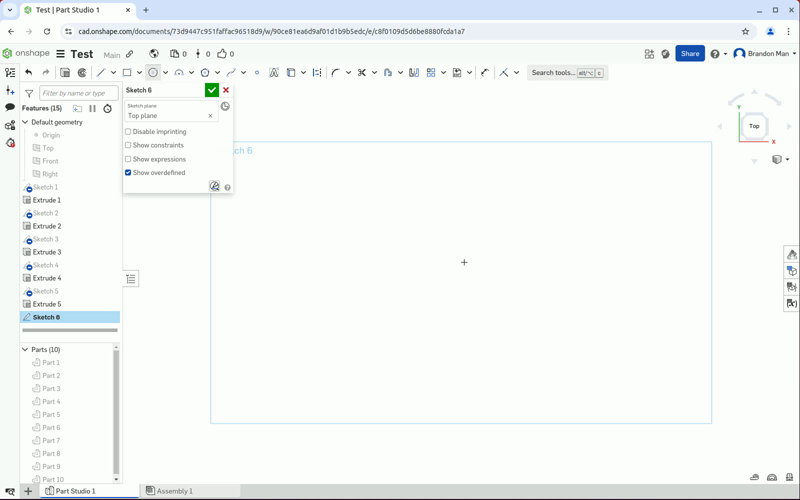
click(464, 261)
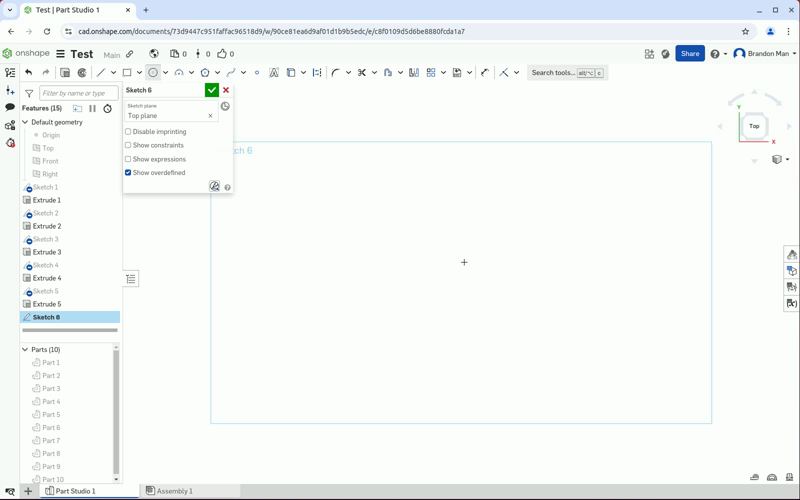
key_up(shift)
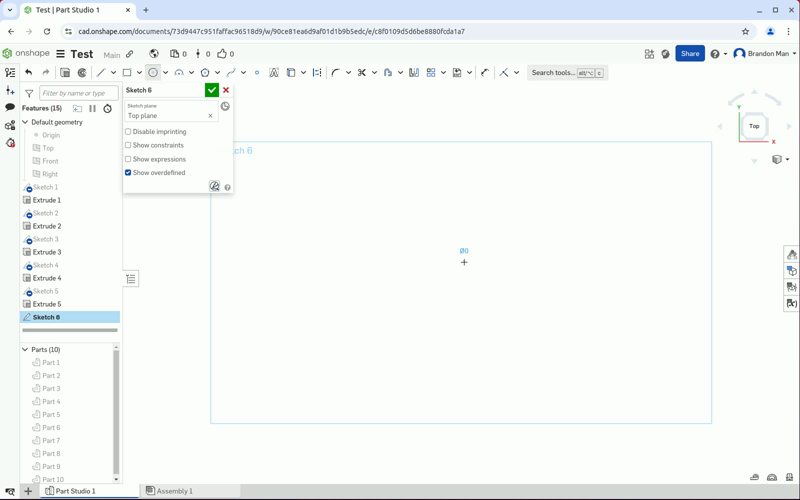
mouse_move(495, 261)
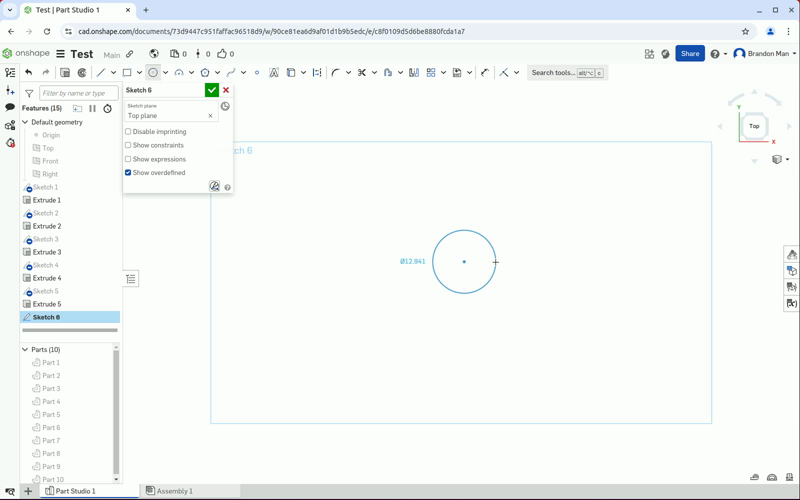
click(495, 261)
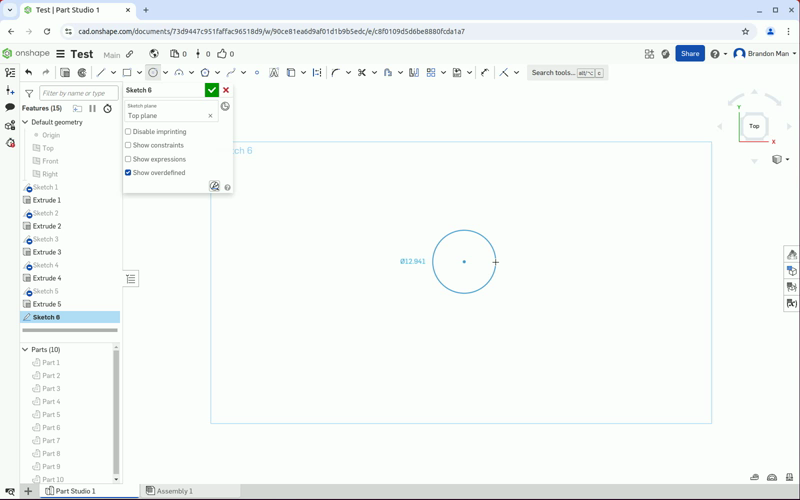
key(esc)
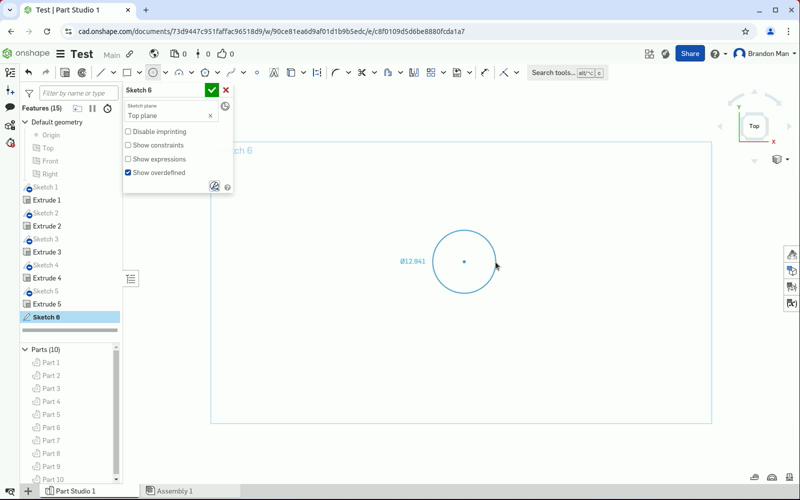
key(c)
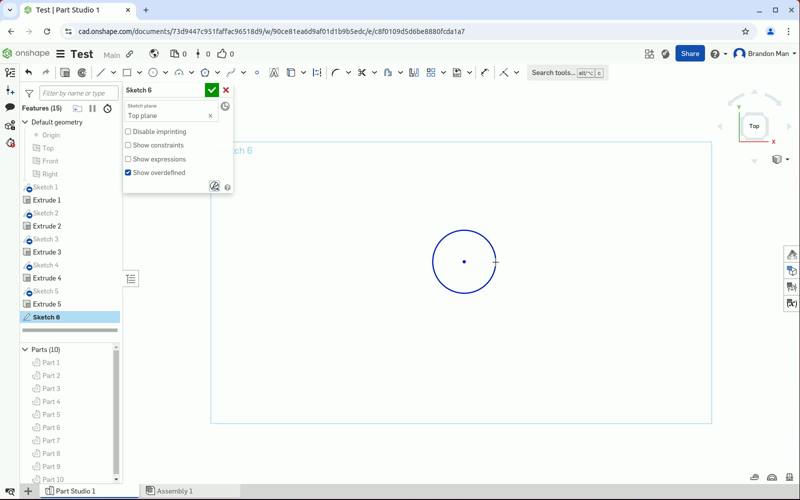
key_down(shift)
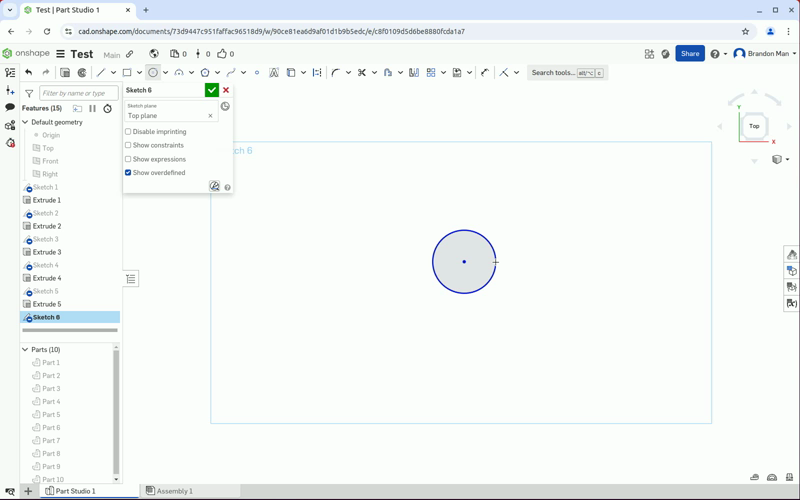
mouse_move(464, 261)
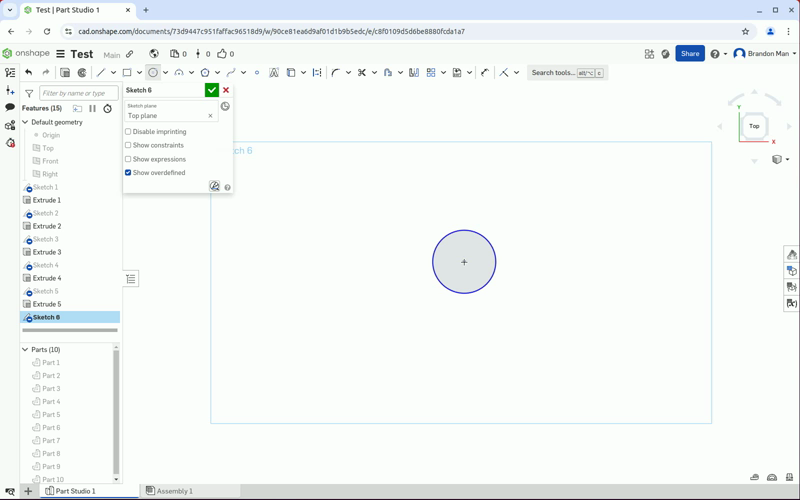
click(464, 261)
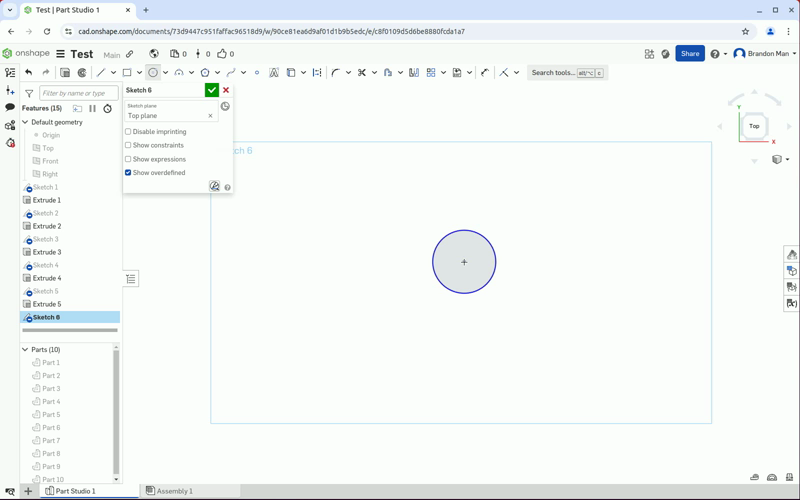
key_up(shift)
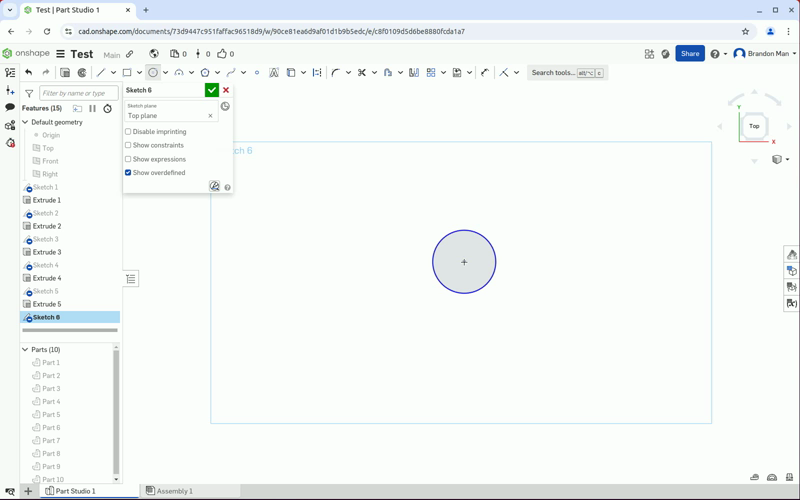
mouse_move(474, 261)
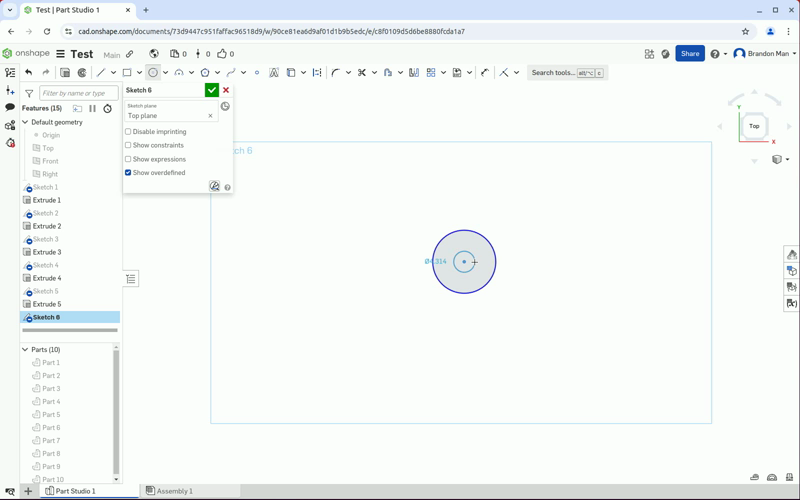
click(474, 261)
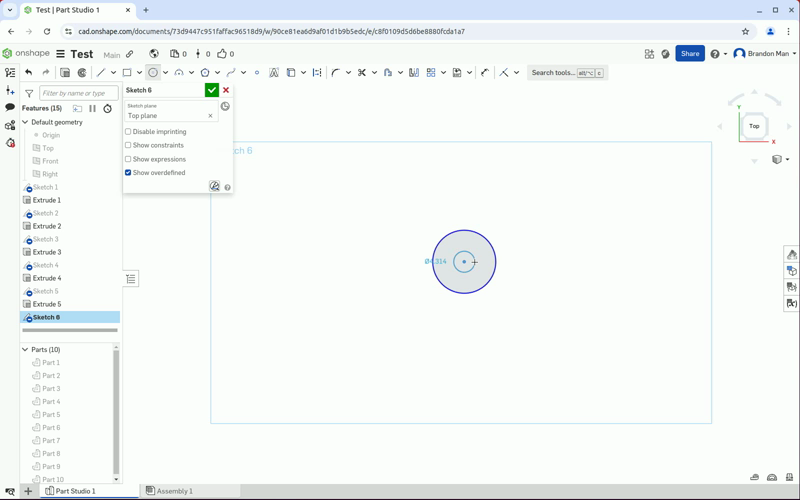
key(esc)
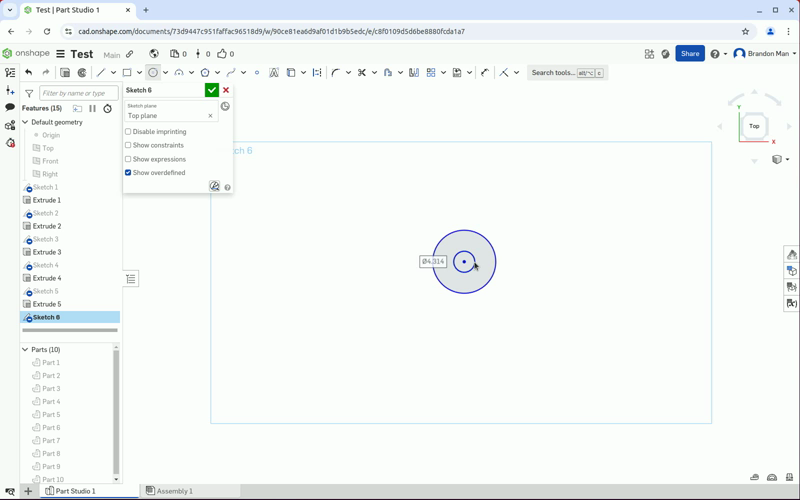
mouse_move(468, 234)
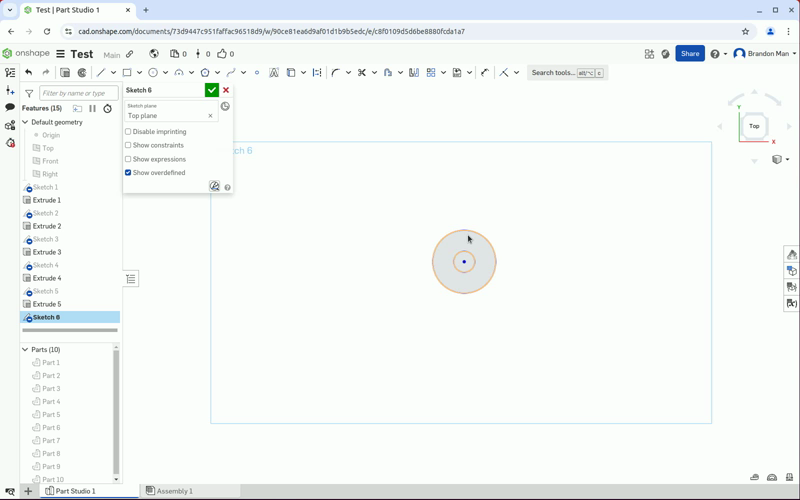
click(468, 234)
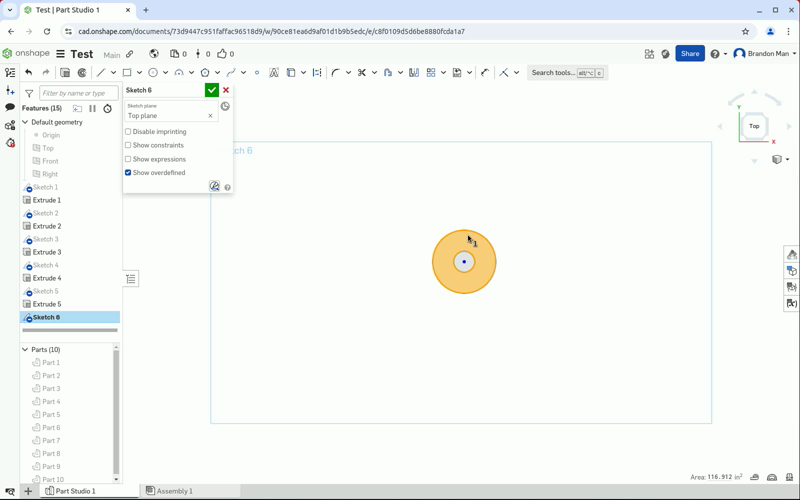
mouse_move(69, 352)
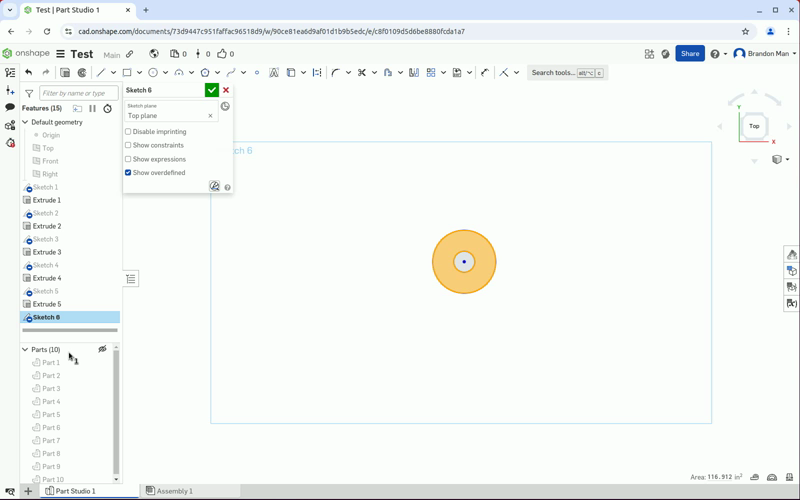
key(shift+y)
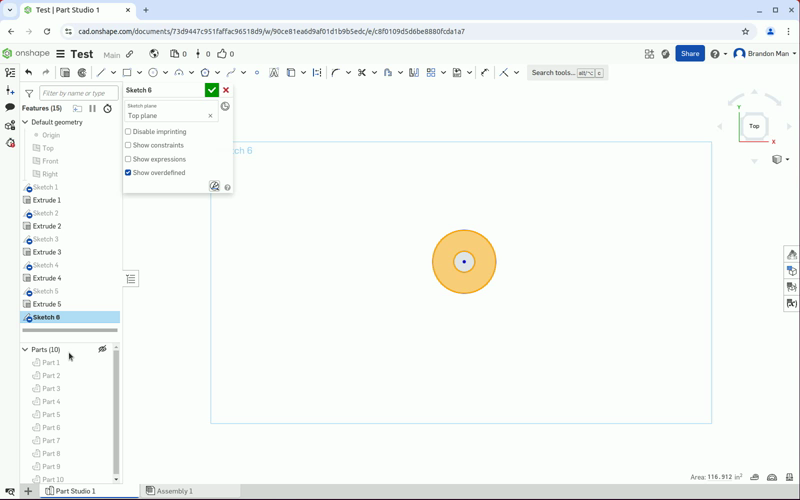
key(shift+e)
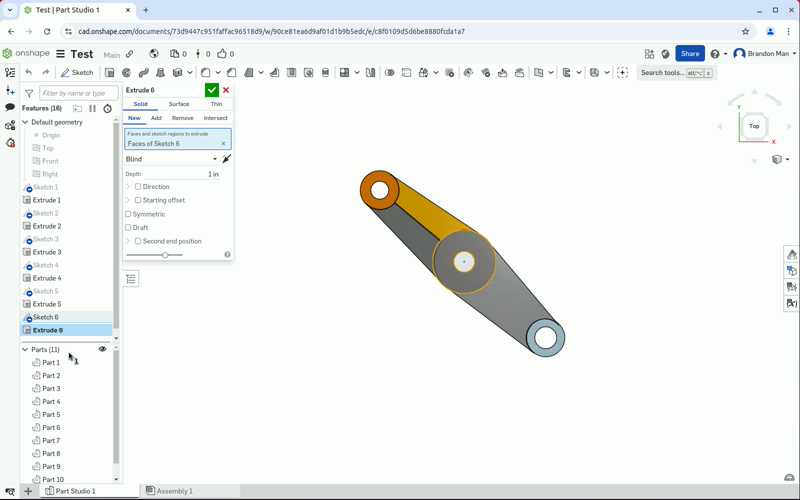
mouse_move(143, 106)
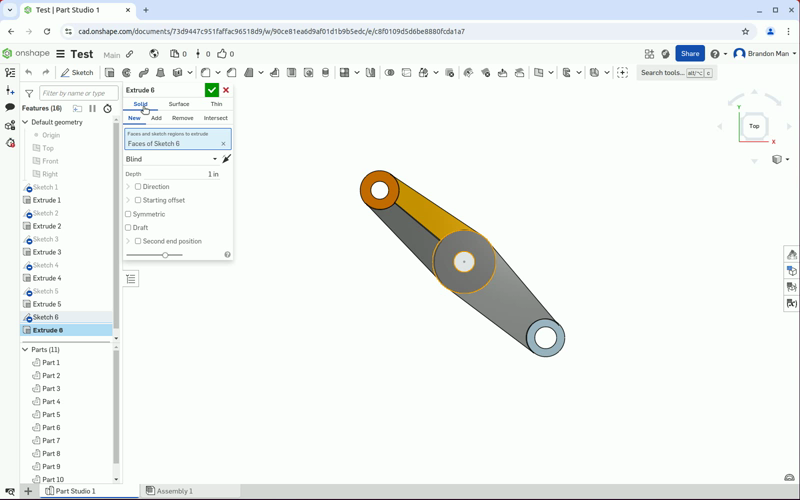
click(143, 106)
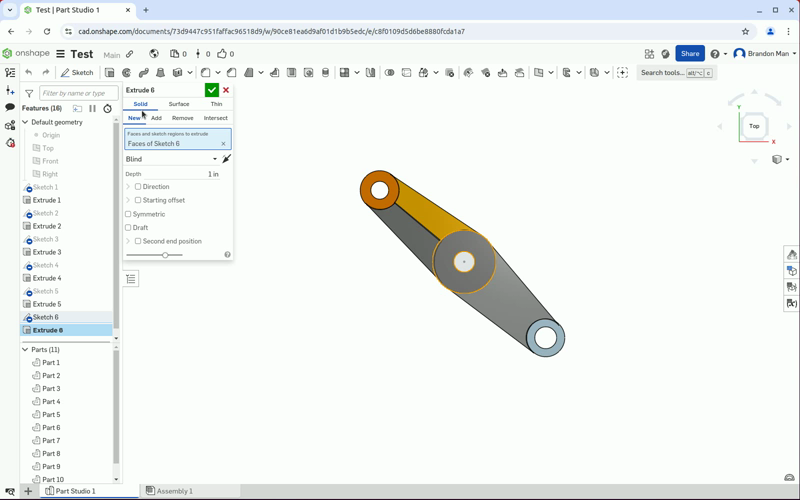
mouse_move(137, 120)
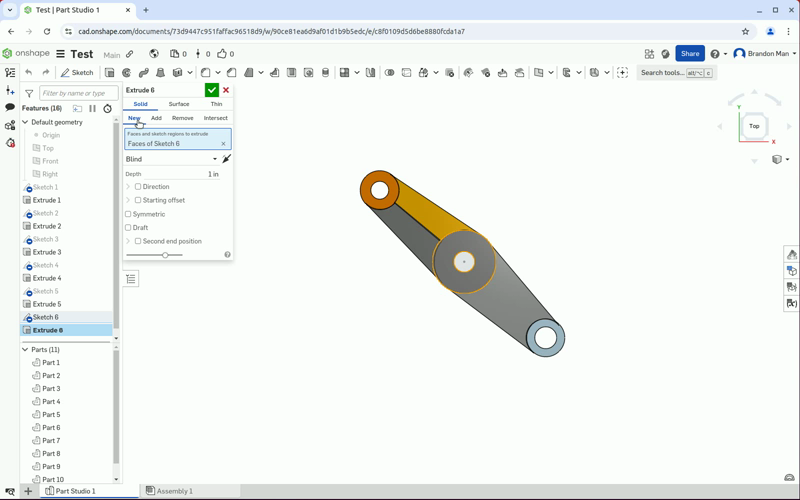
click(137, 120)
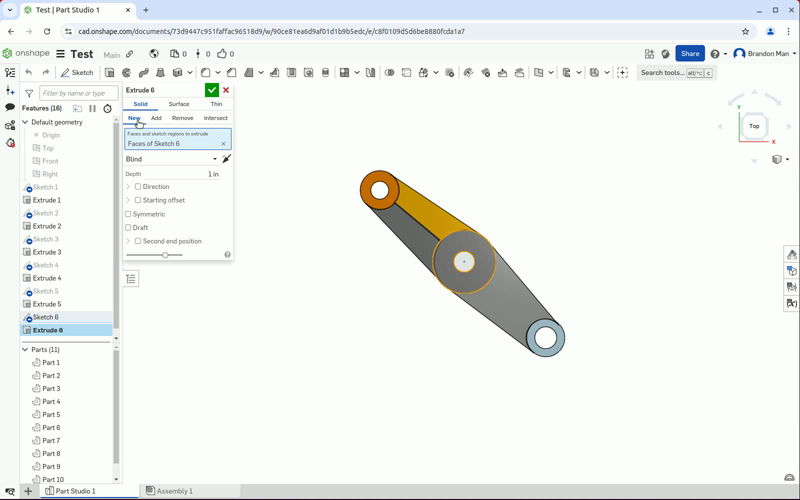
key(tab, 4)
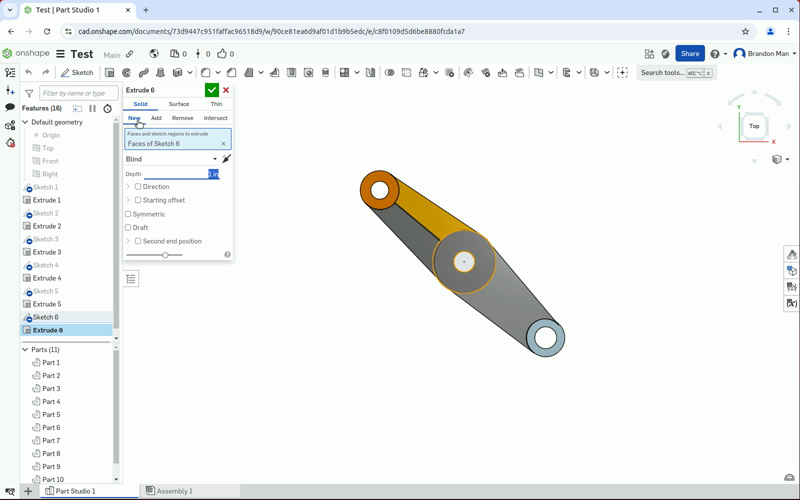
text(1.926)
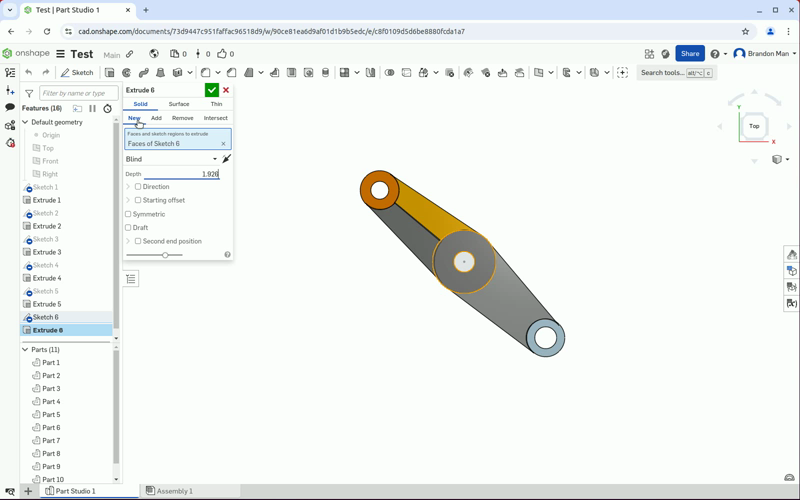
key(enter)
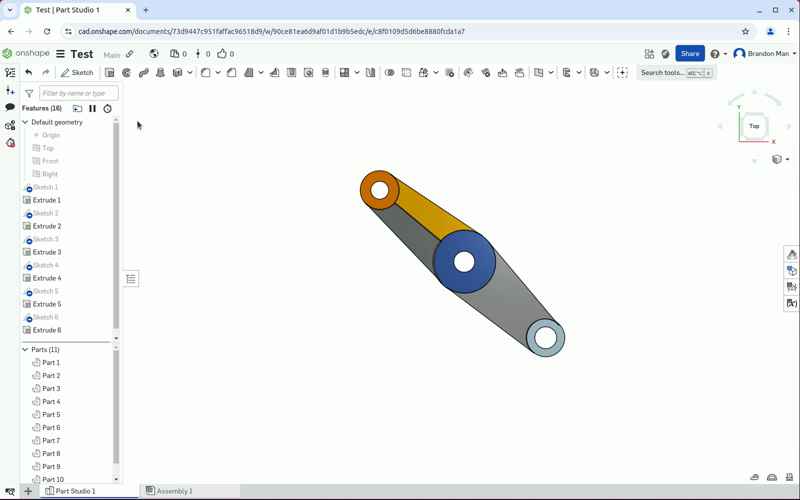
key(shift+h)
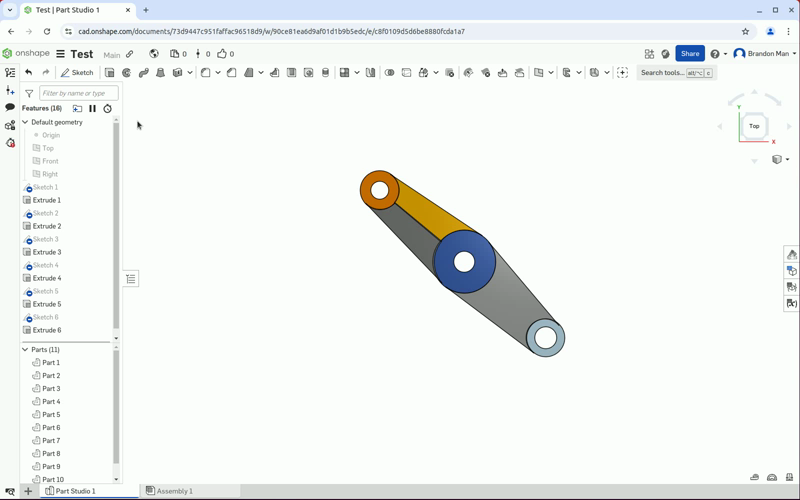
key(shift+h)
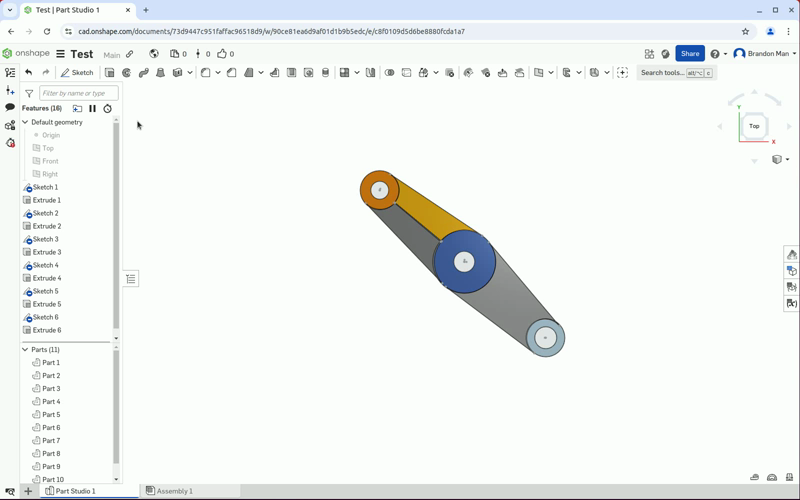
key(shift+7)
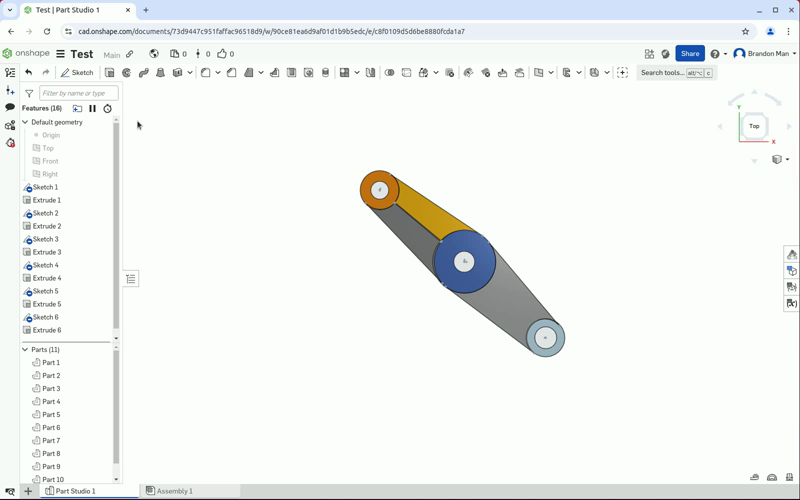
key(up, 3)
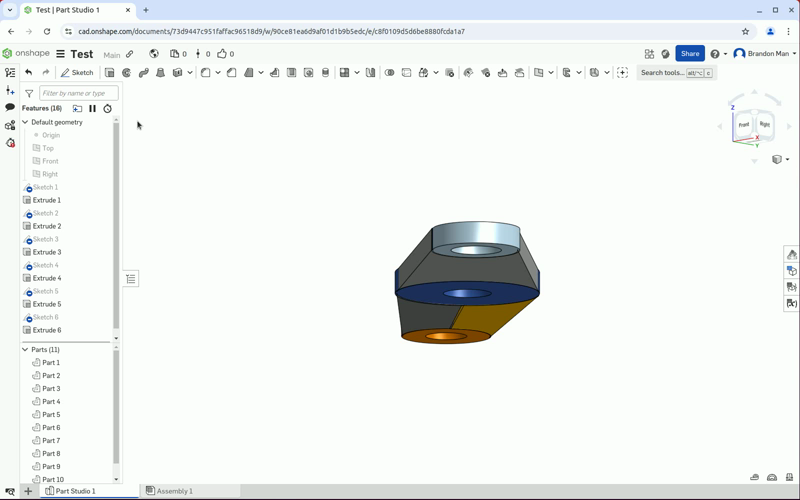
key(left, 3)
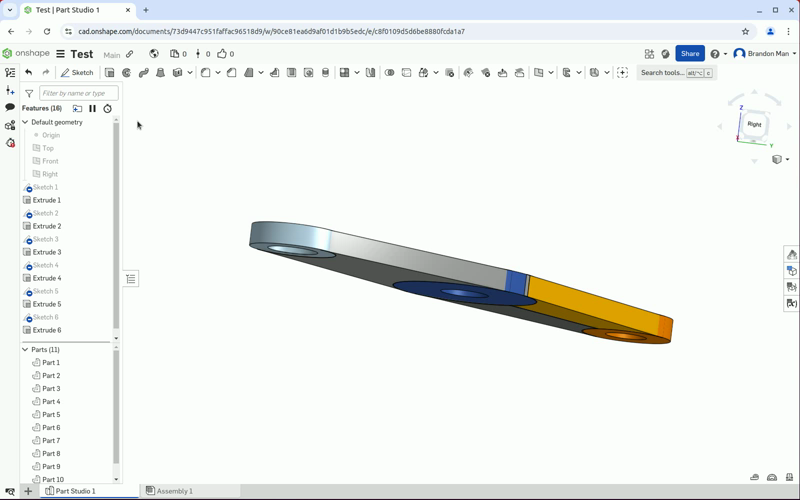
key(right, 3)
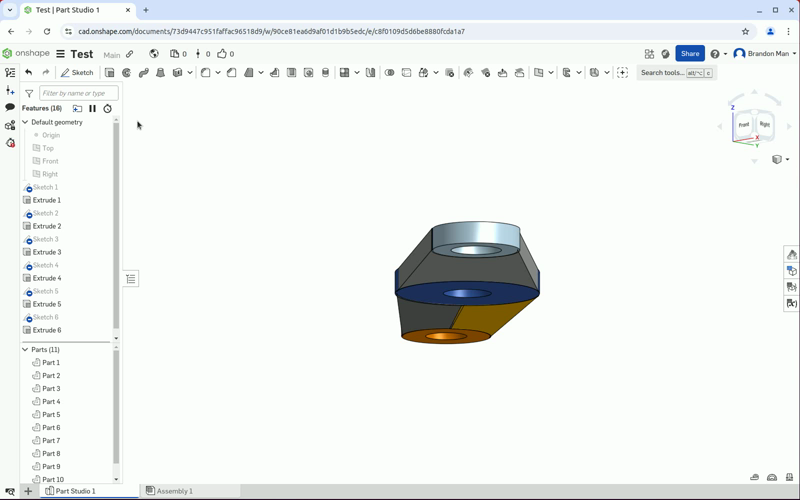
key(down, 3)
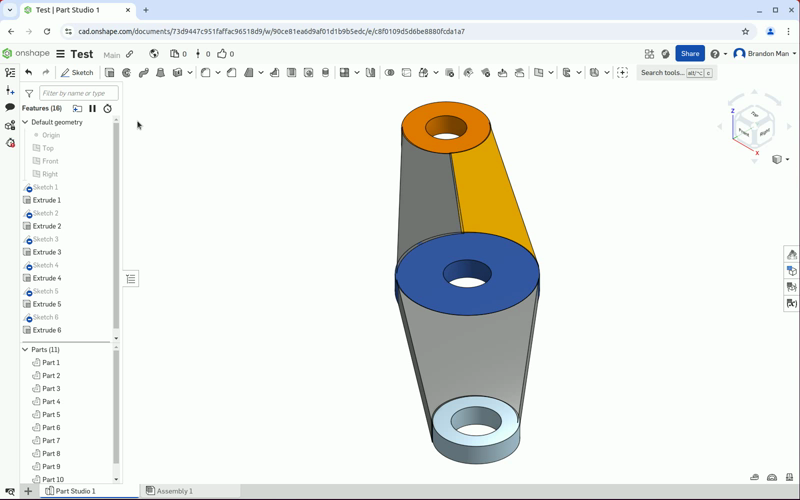
mouse_move(69, 189)
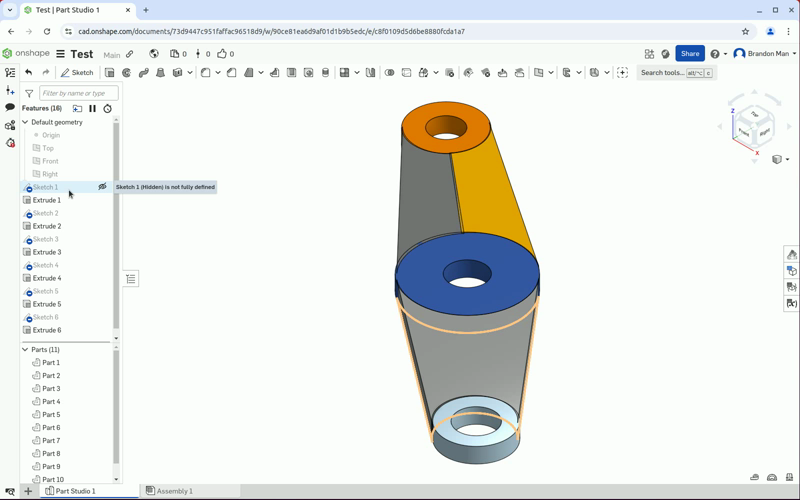
click(69, 189)